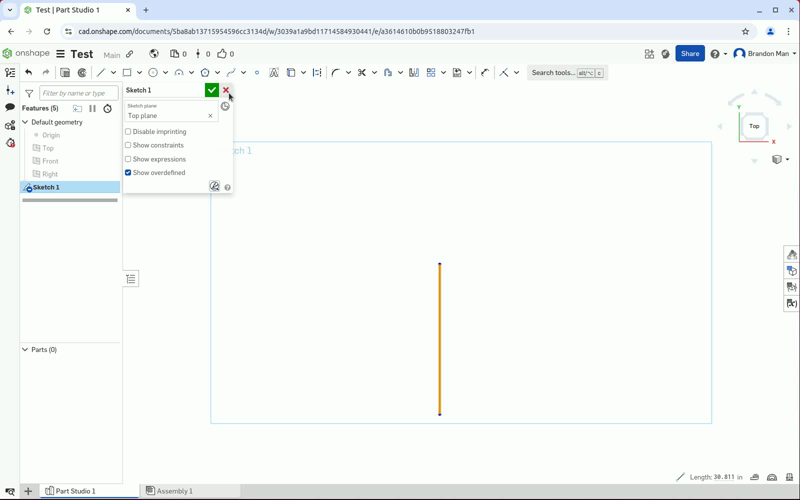
key(shift+h)
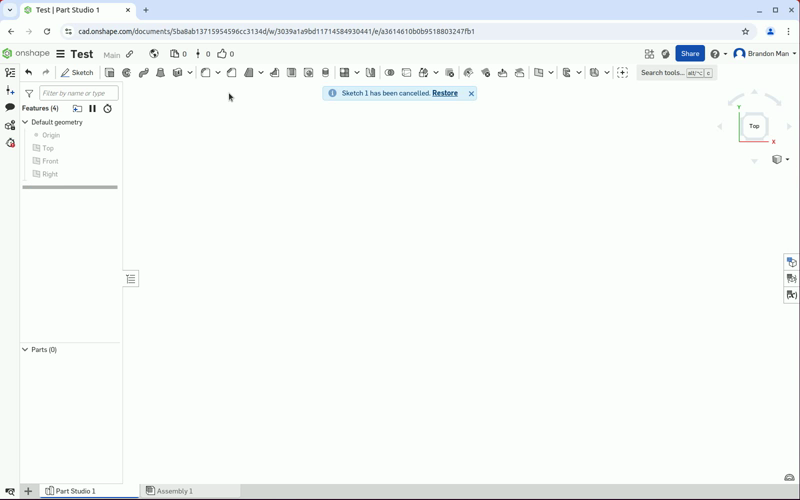
mouse_move(73, 352)
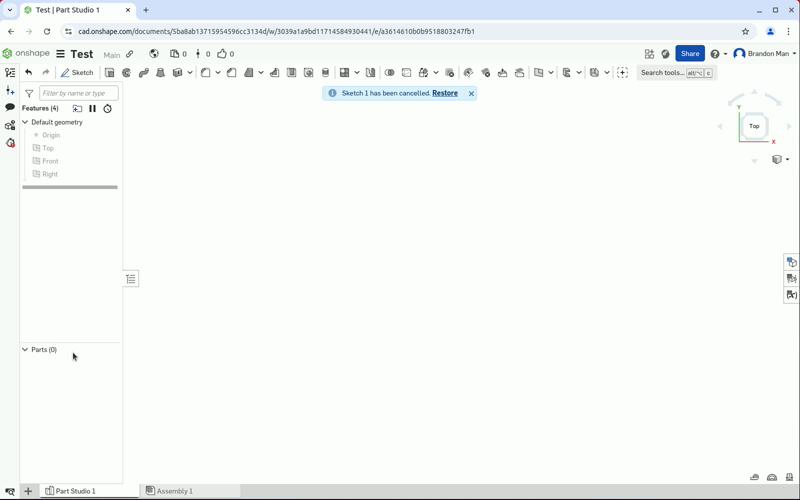
key(y)
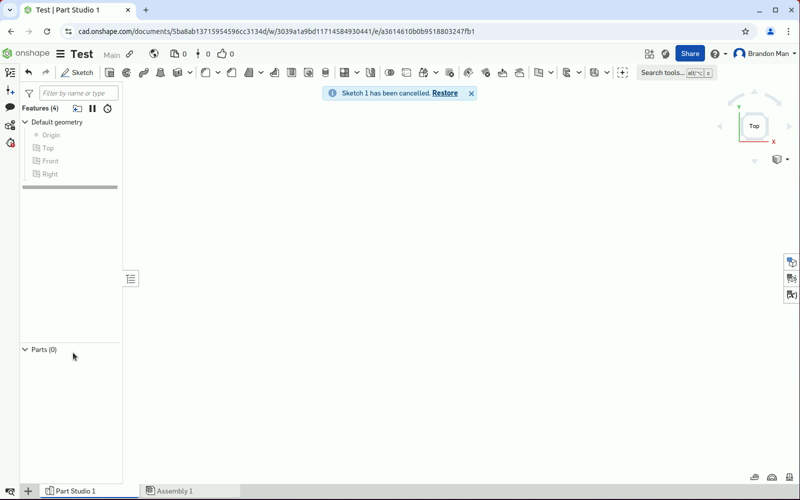
key(shift+p)
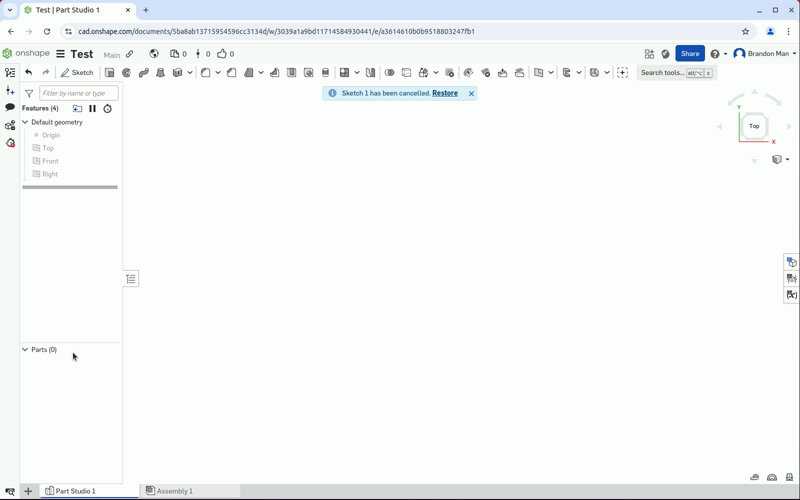
key(space)
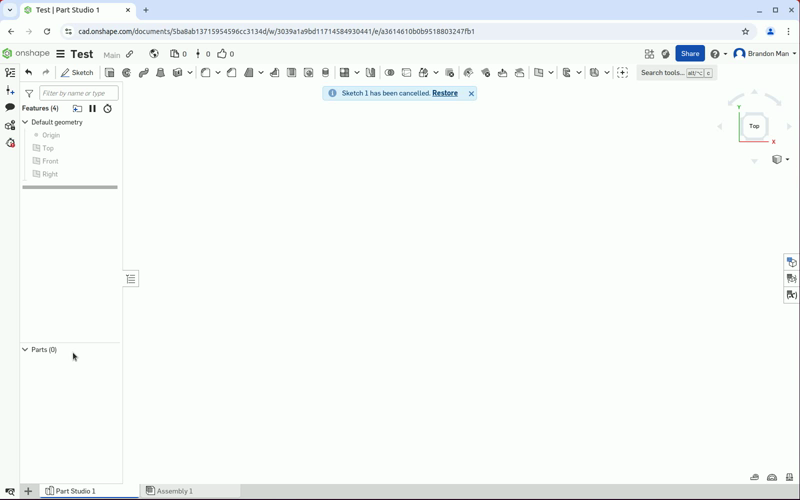
key_down(shift)
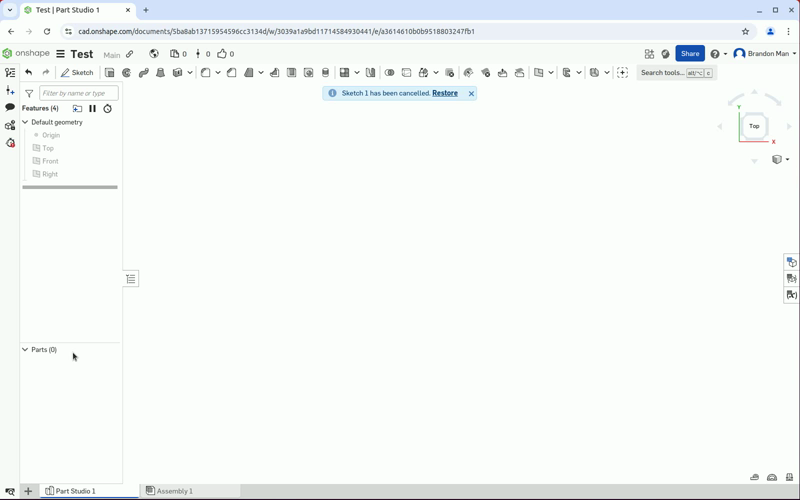
key(up)
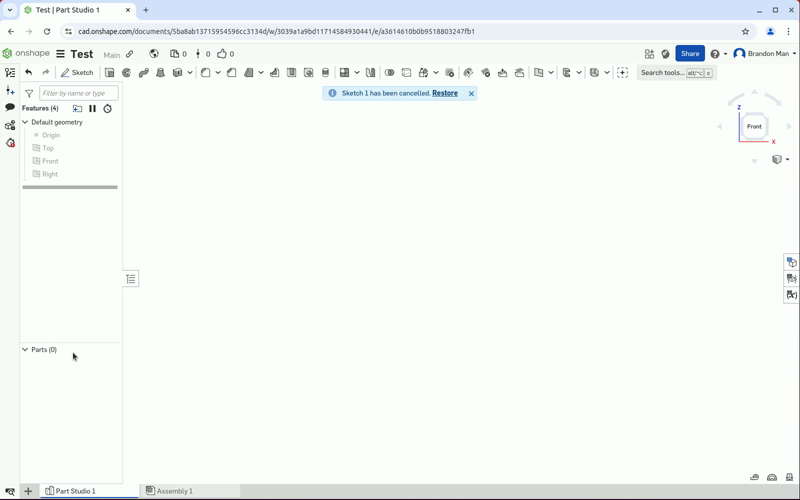
key_up(shift)
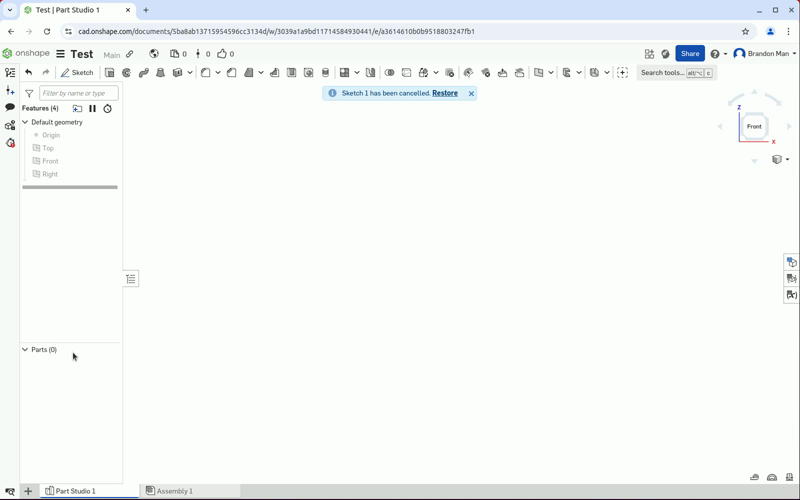
mouse_move(73, 352)
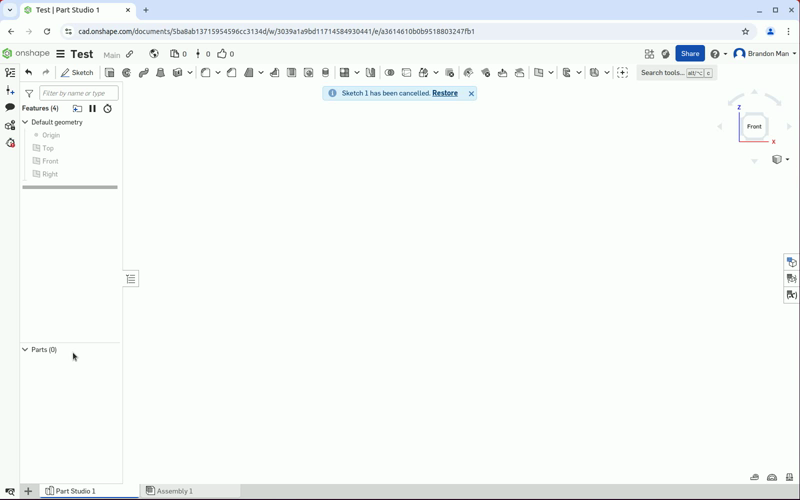
key(shift+y)
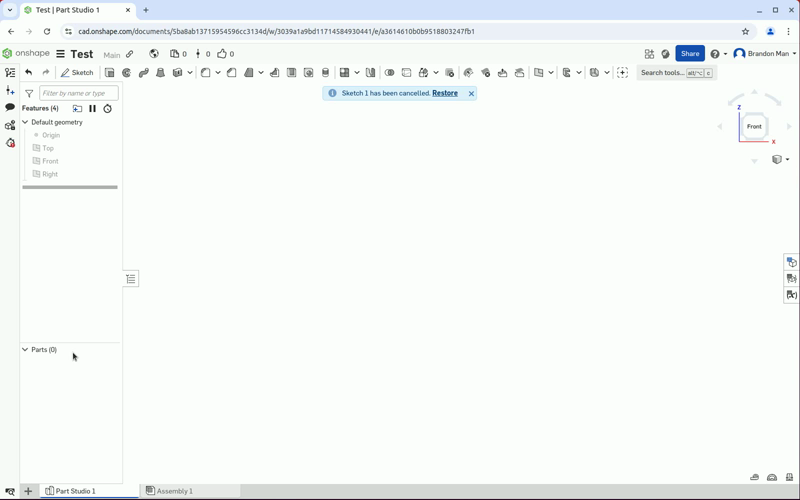
key(shift+s)
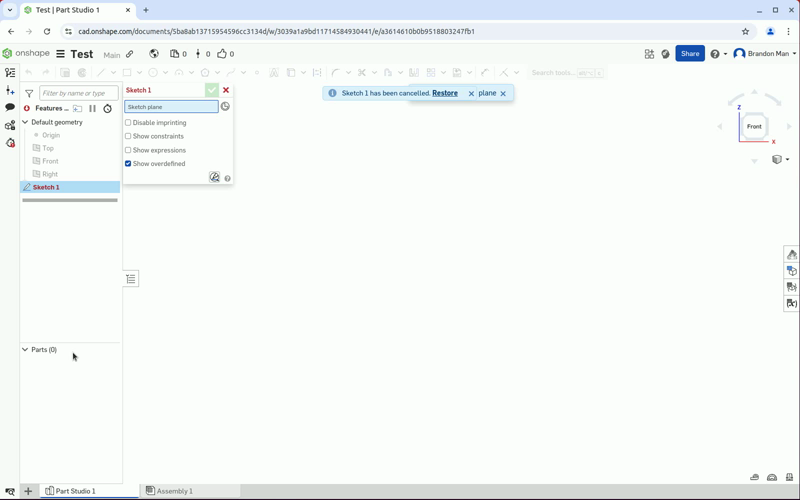
mouse_move(73, 163)
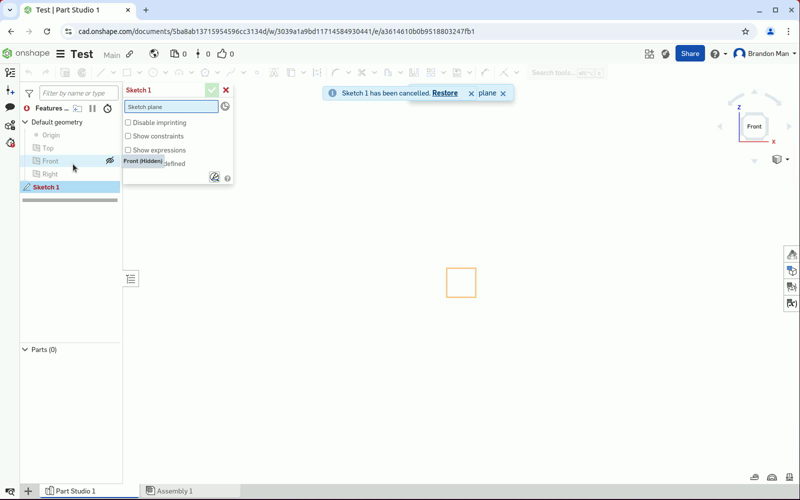
click(73, 163)
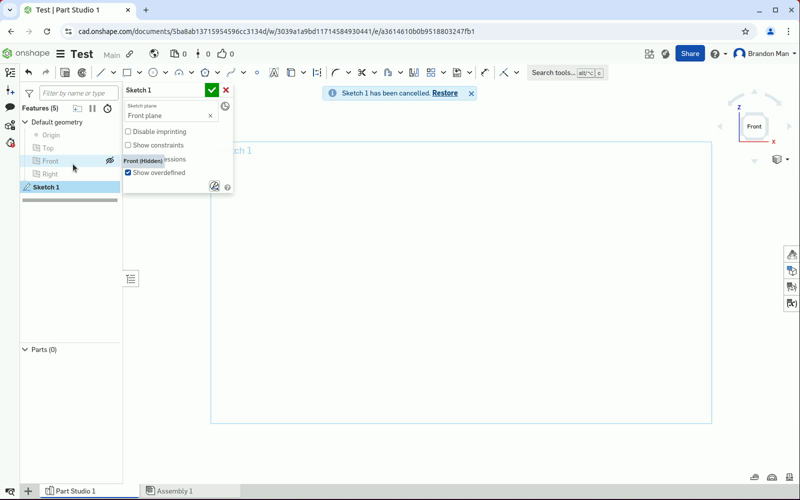
mouse_move(73, 352)
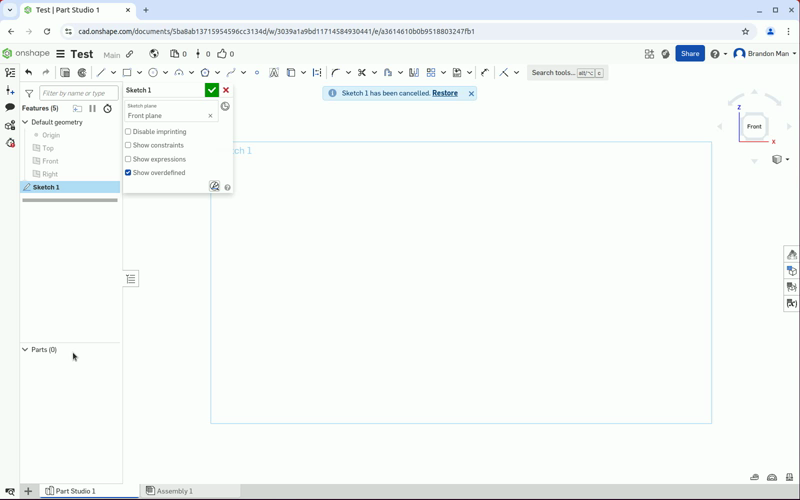
key(y)
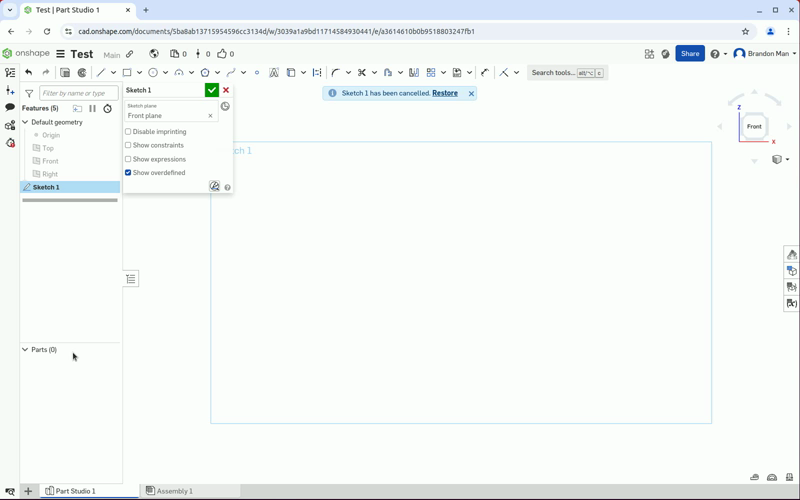
key(l)
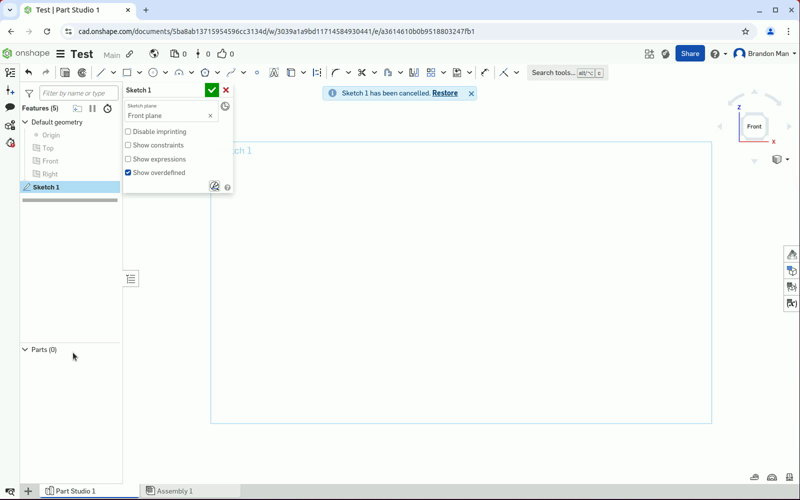
key_down(shift)
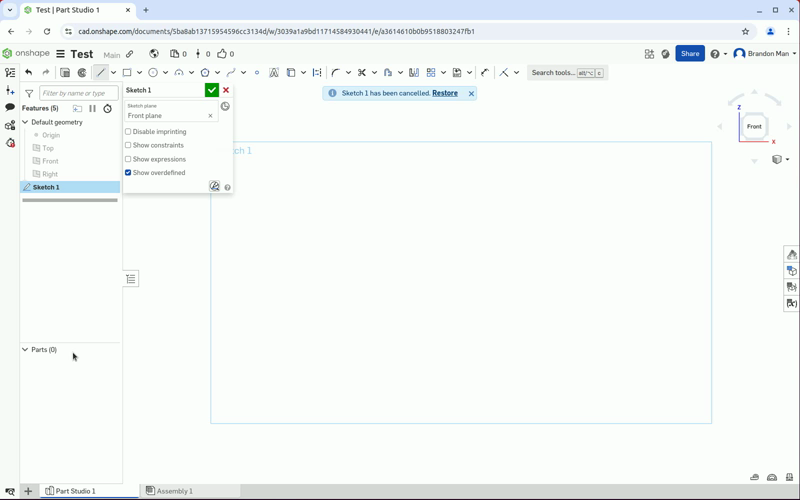
mouse_move(441, 189)
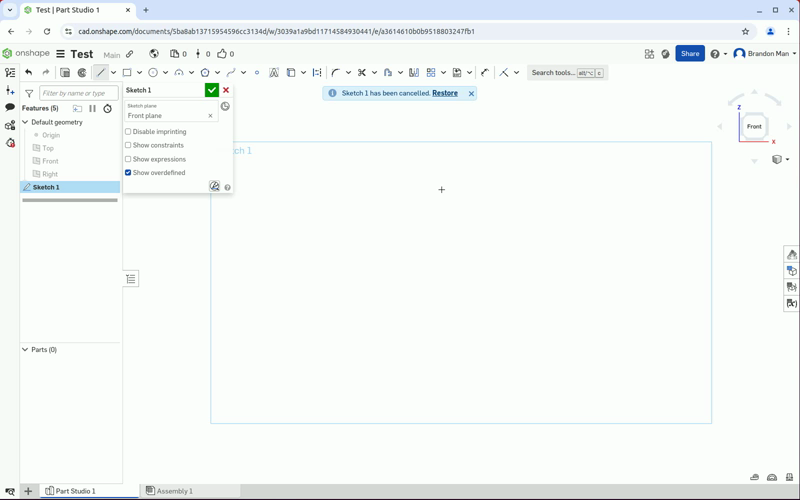
click(441, 189)
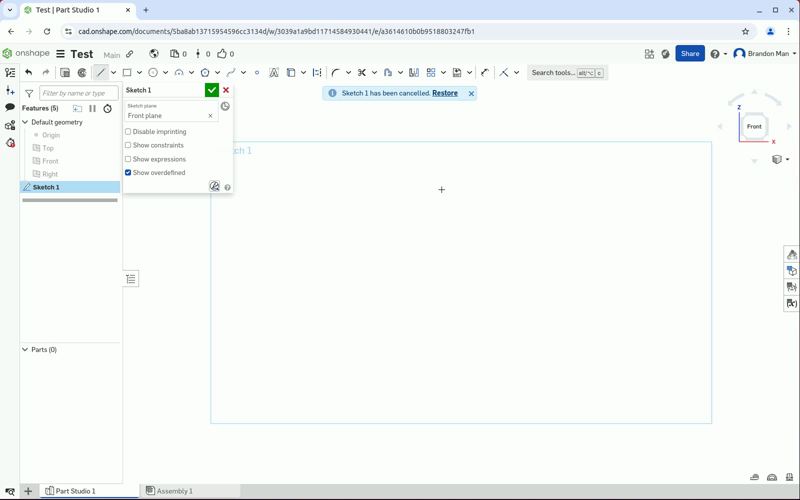
key_up(shift)
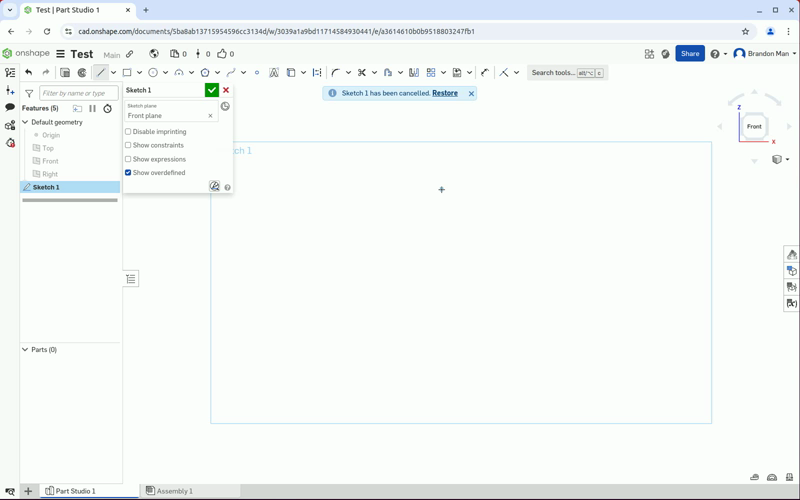
key_down(shift)
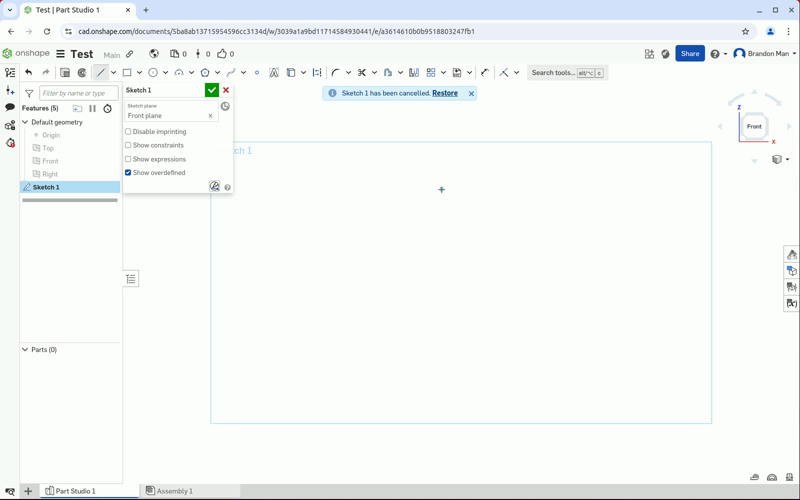
mouse_move(471, 189)
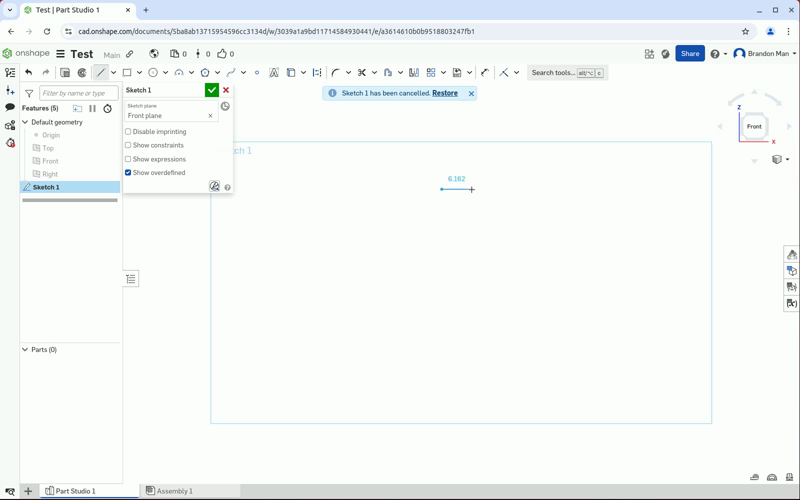
mouse_move(454, 189)
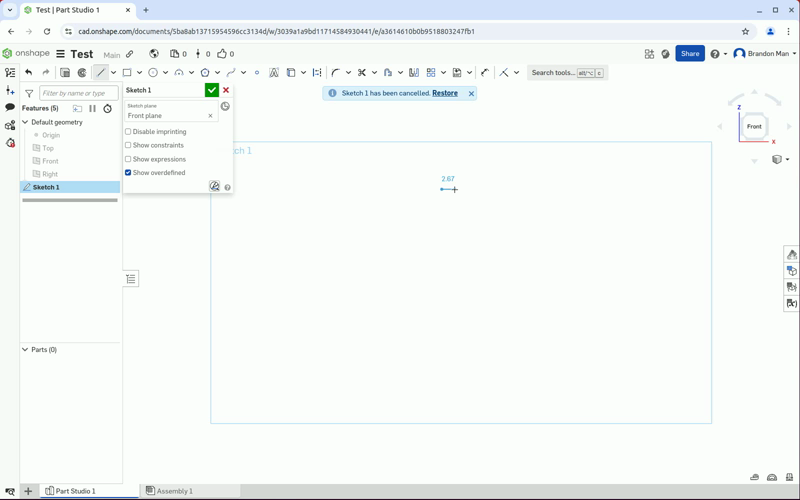
click(454, 189)
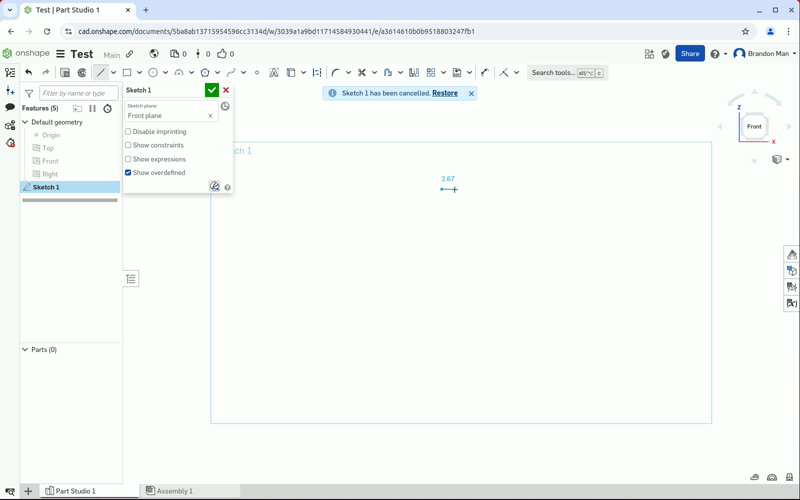
key_up(shift)
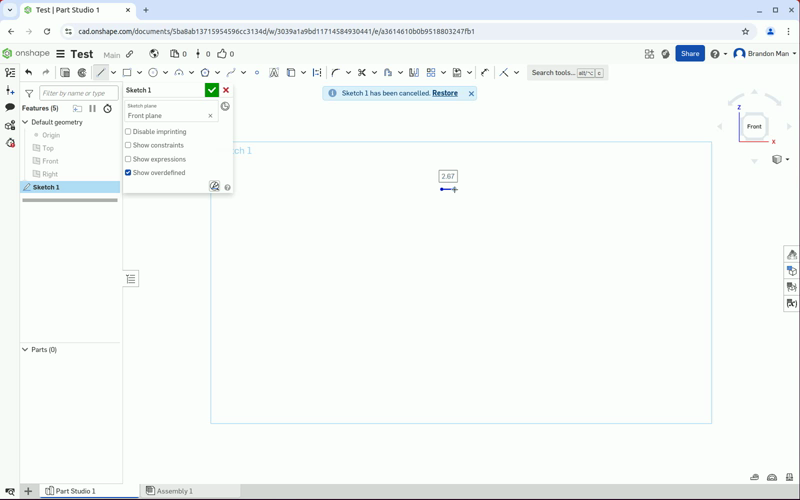
key(esc)
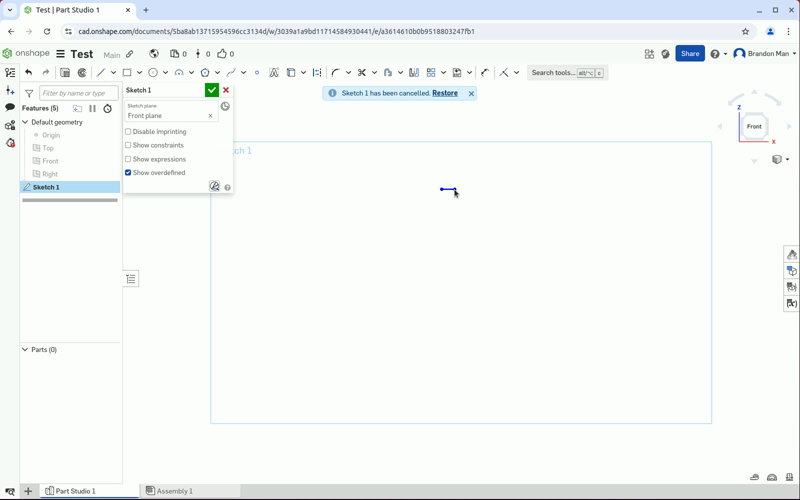
key(a)
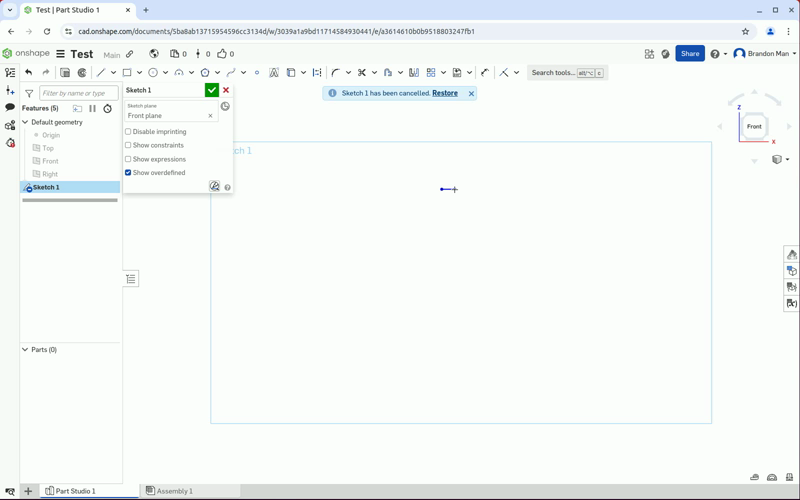
mouse_move(454, 189)
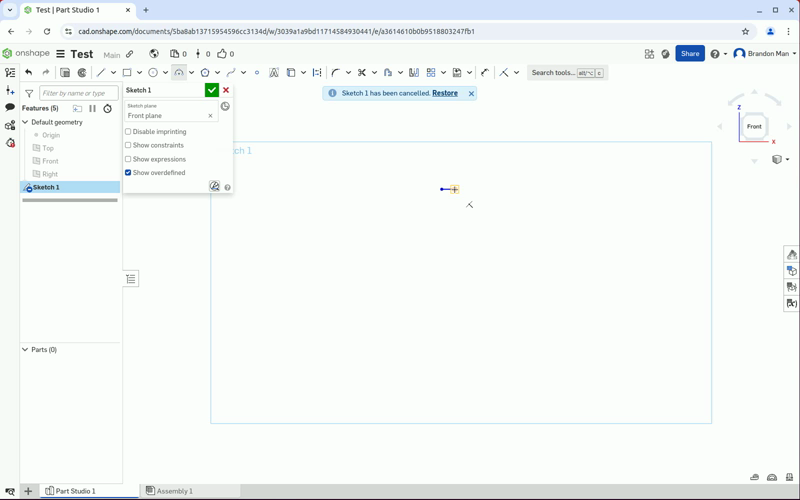
click(454, 189)
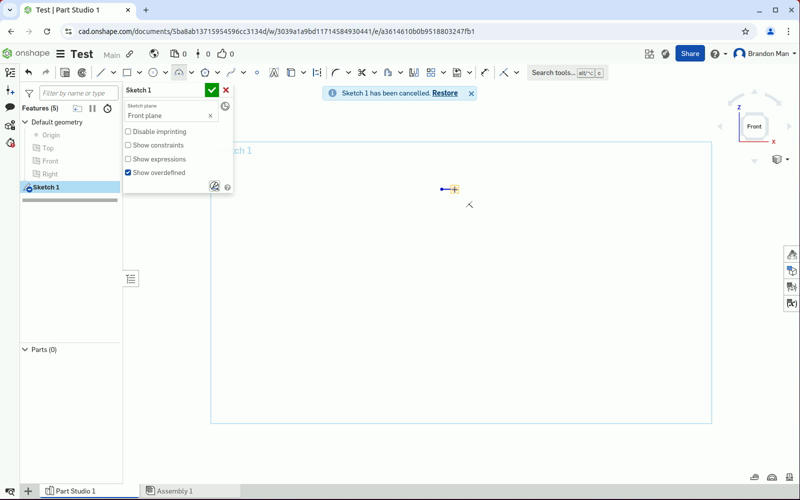
key_down(shift)
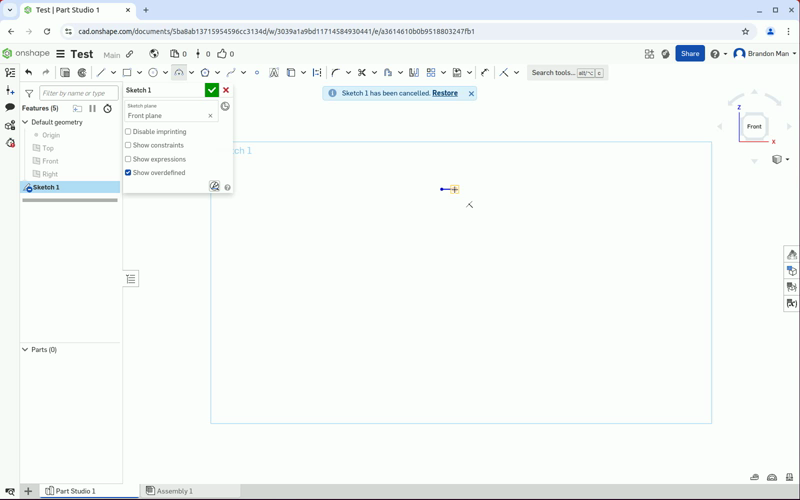
mouse_move(467, 189)
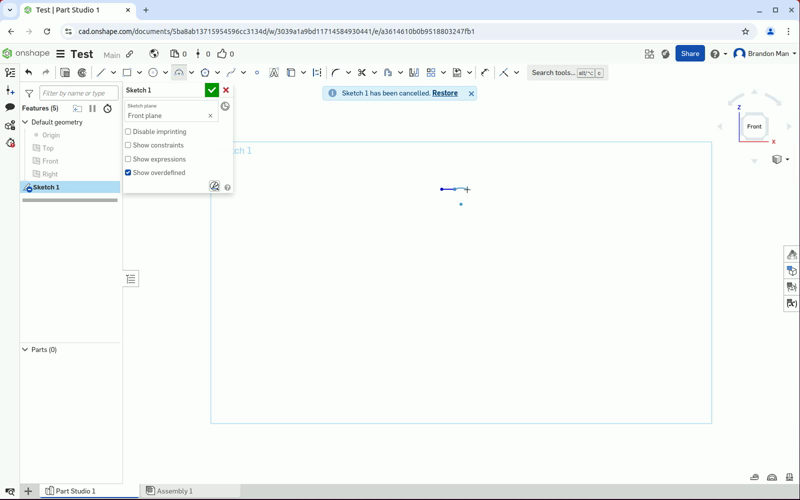
click(467, 189)
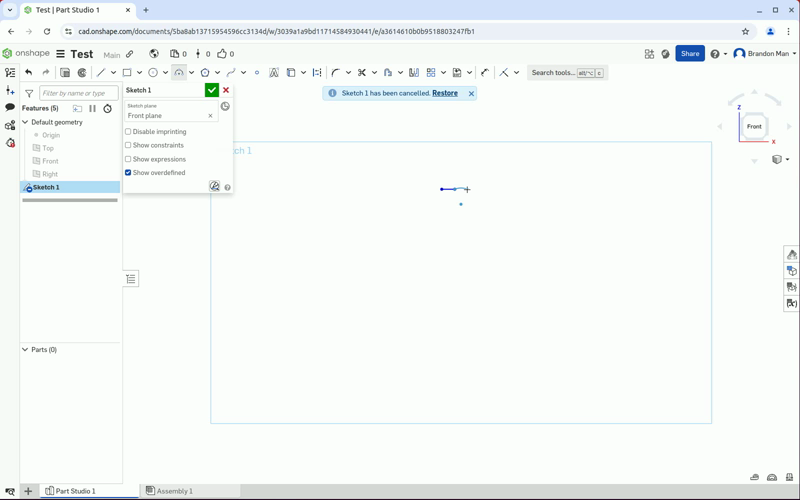
mouse_move(461, 183)
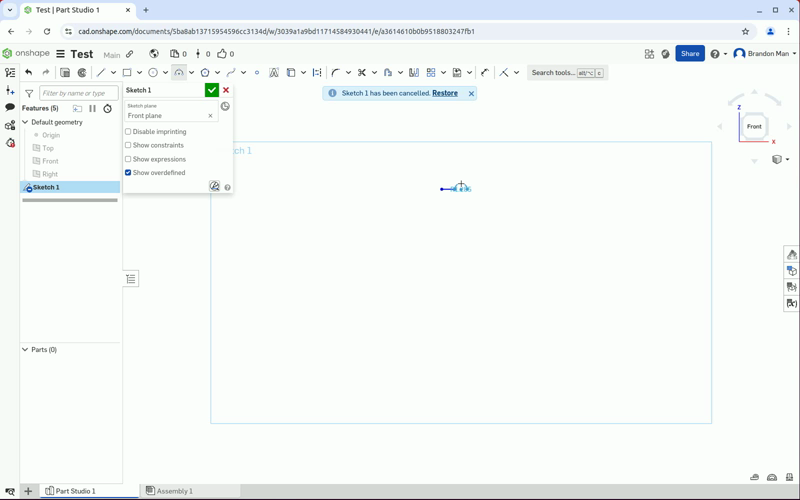
click(461, 183)
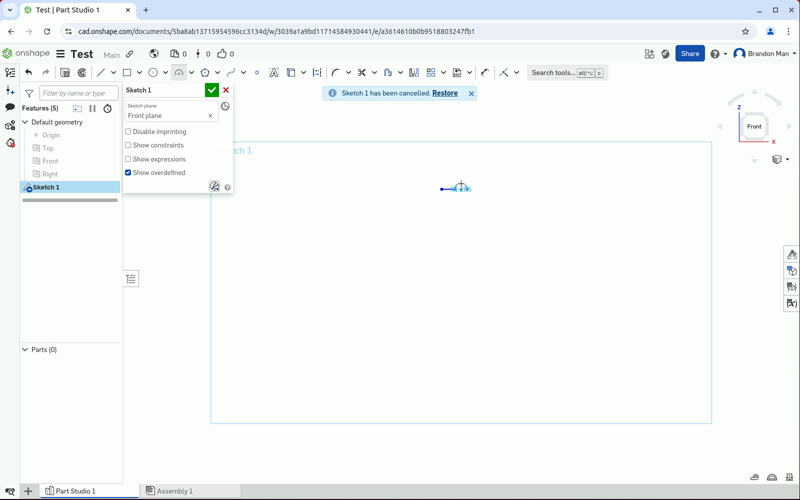
key_up(shift)
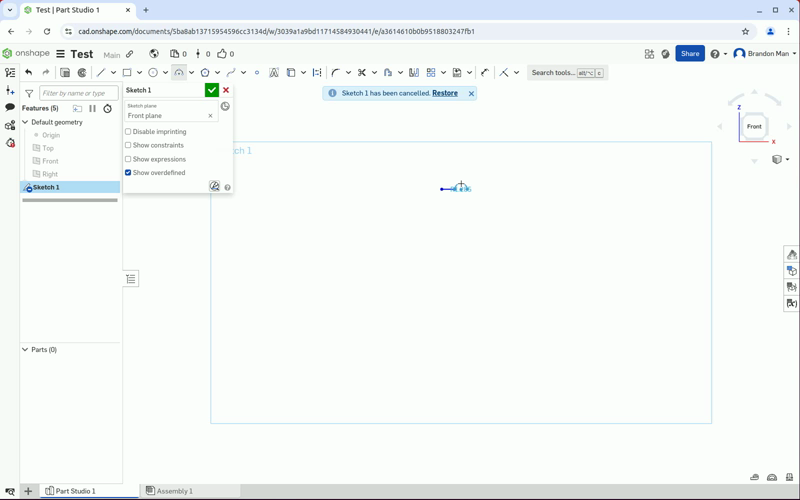
key(esc)
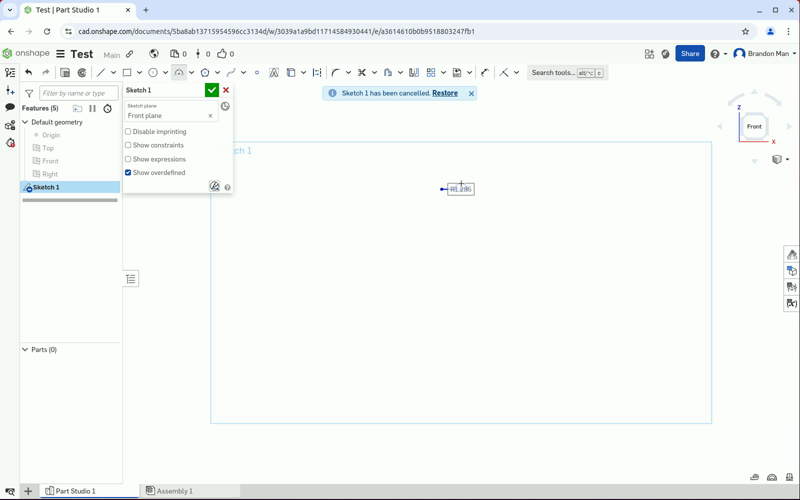
key(l)
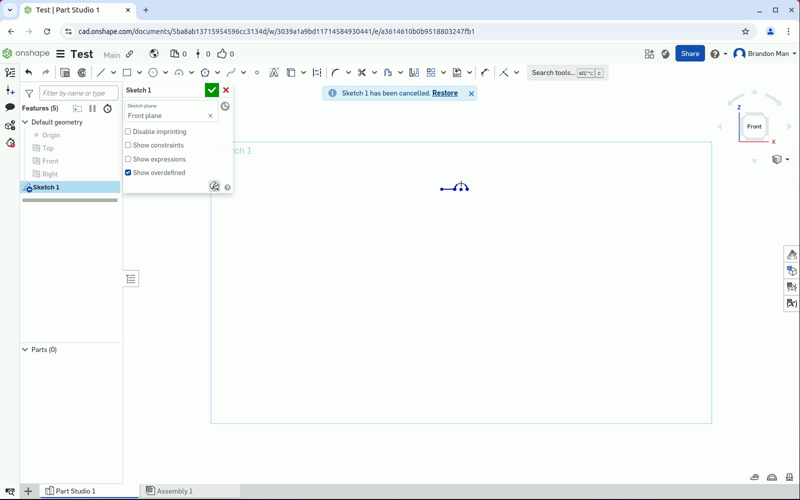
mouse_move(467, 189)
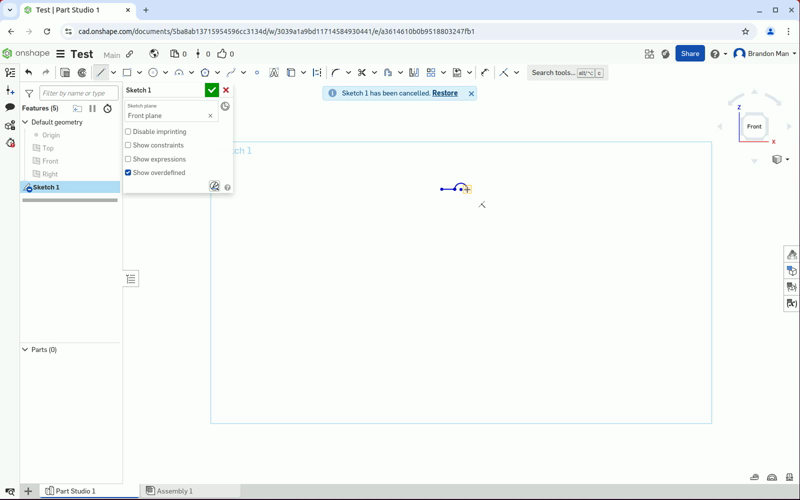
click(467, 189)
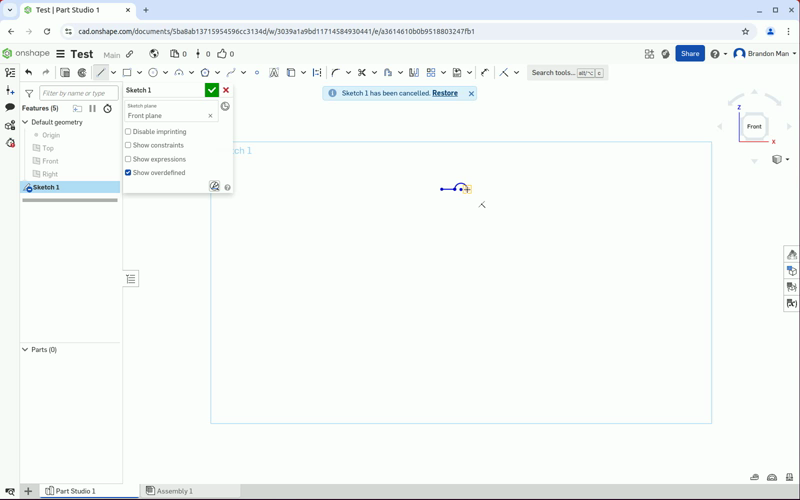
key_down(shift)
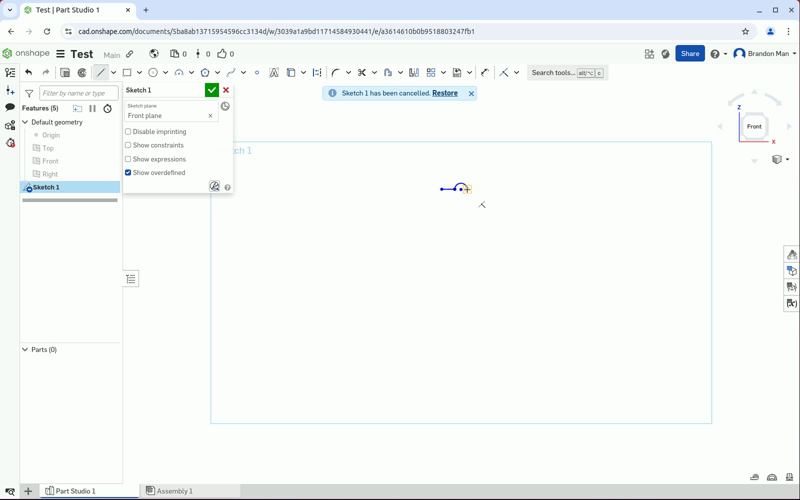
mouse_move(497, 189)
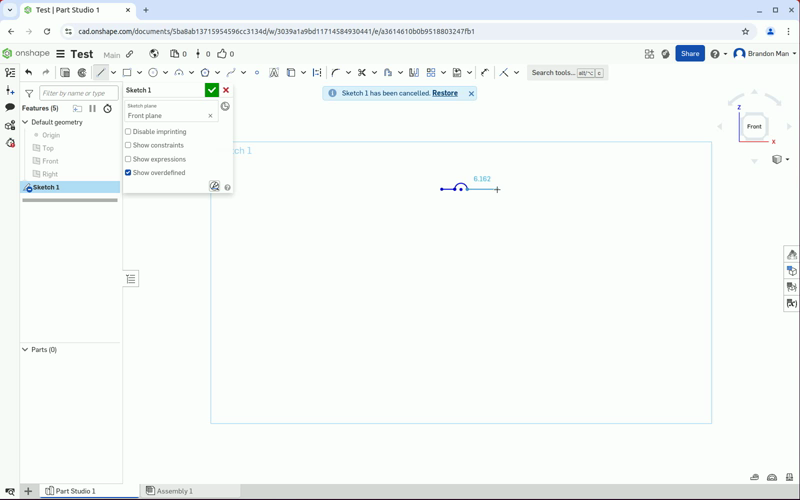
mouse_move(480, 189)
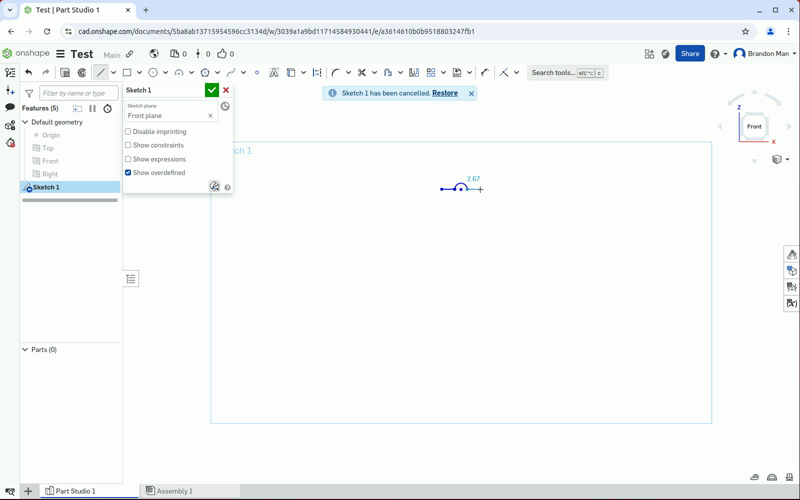
click(480, 189)
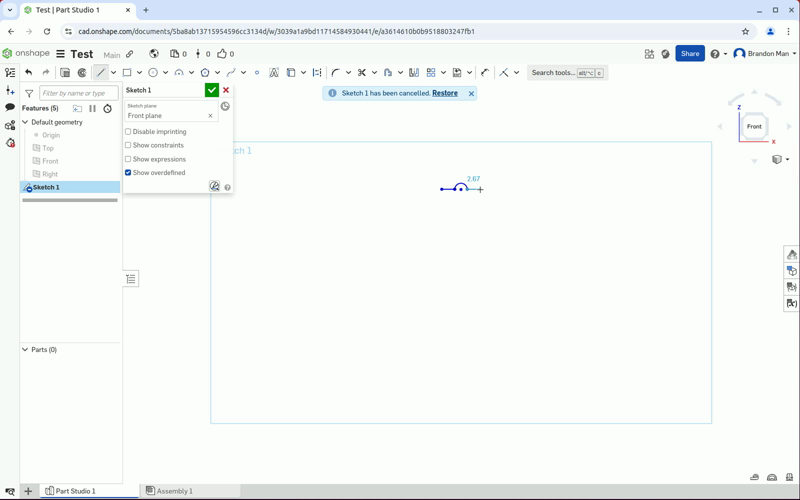
key_up(shift)
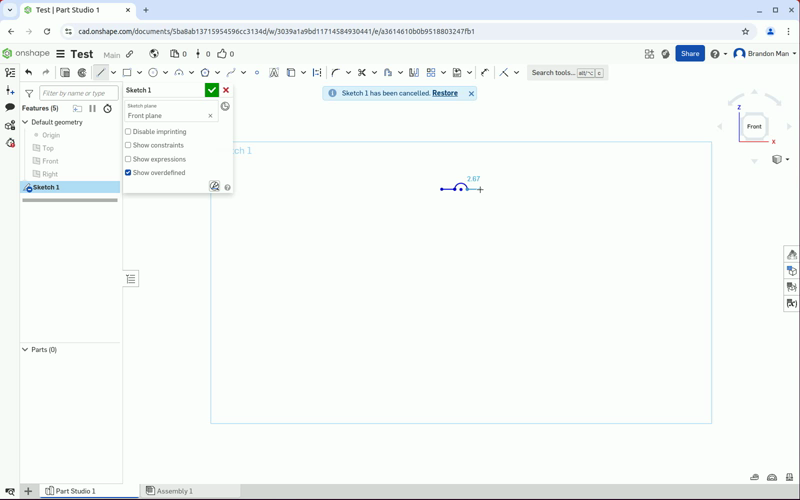
key(esc)
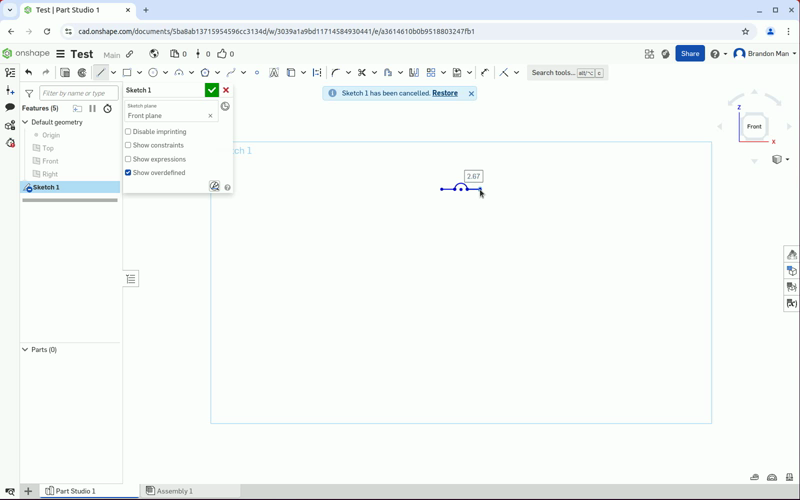
key(a)
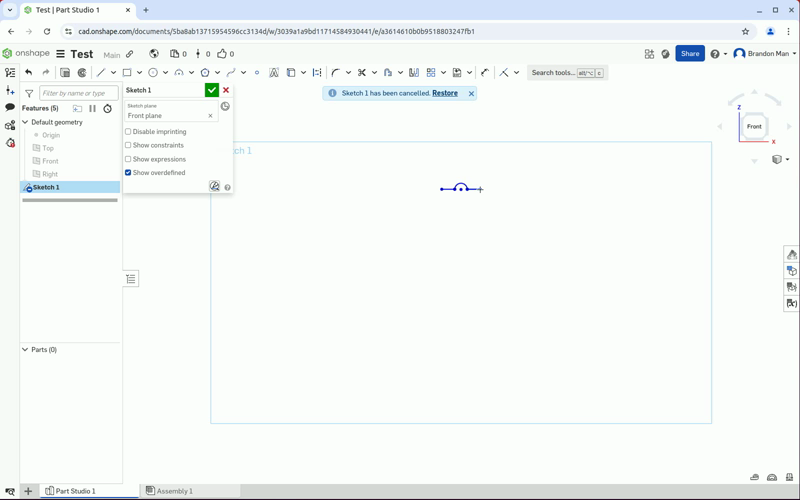
mouse_move(480, 189)
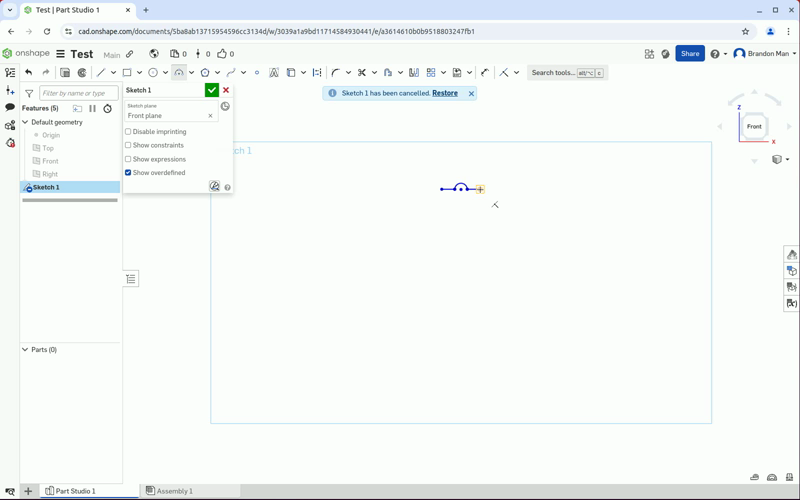
click(480, 189)
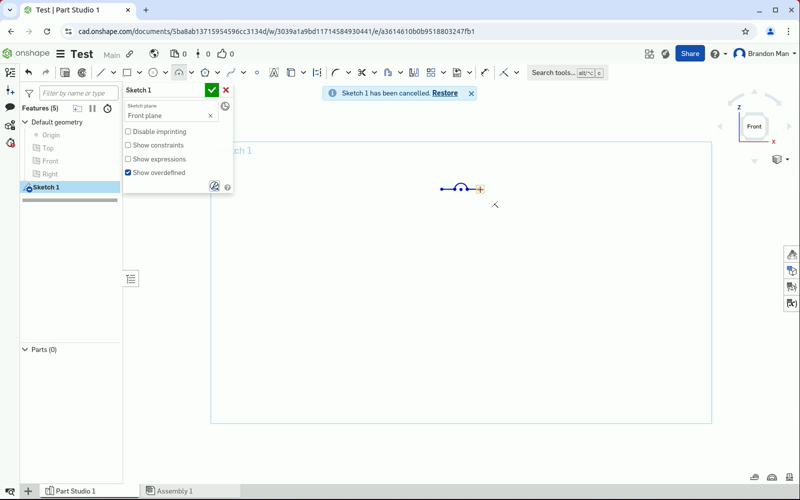
mouse_move(441, 189)
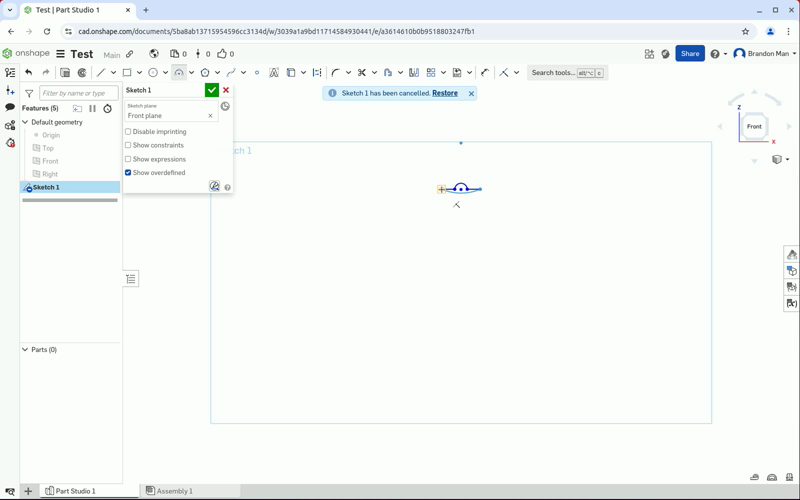
click(441, 189)
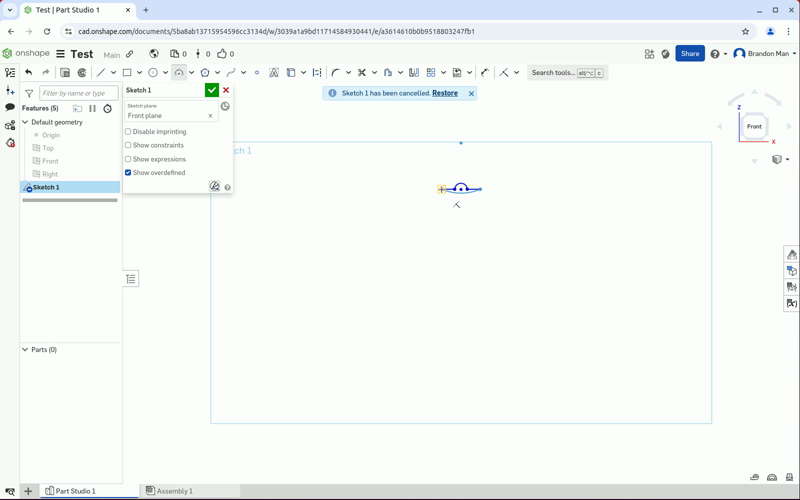
key_down(shift)
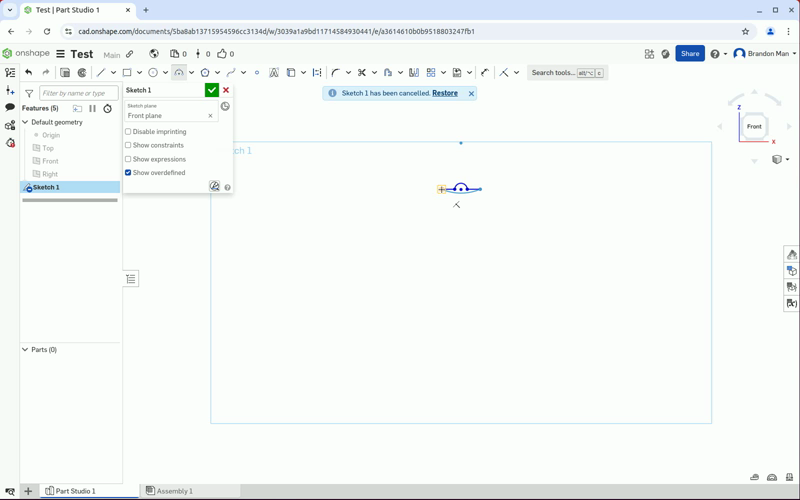
mouse_move(461, 170)
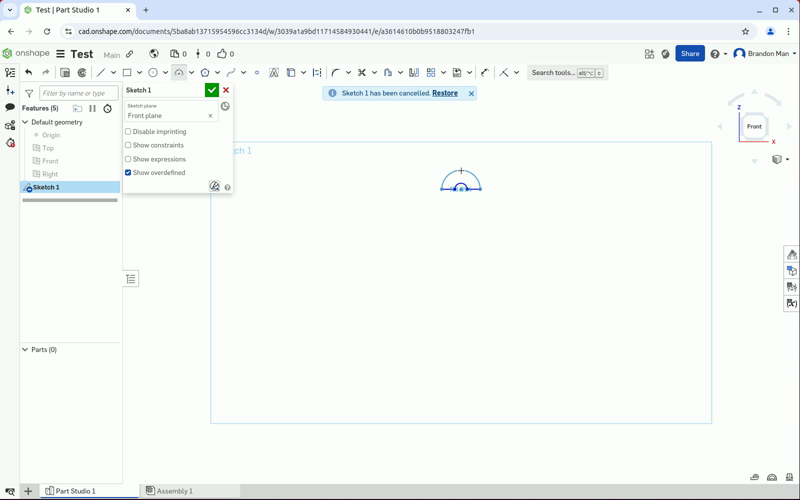
click(461, 170)
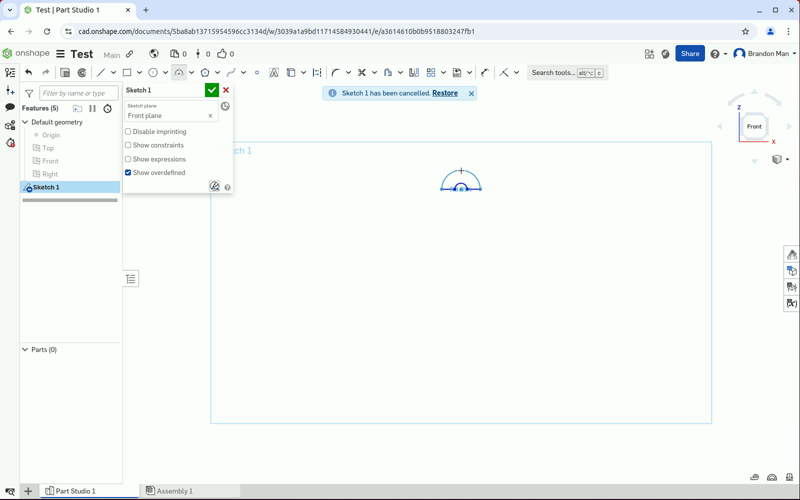
key_up(shift)
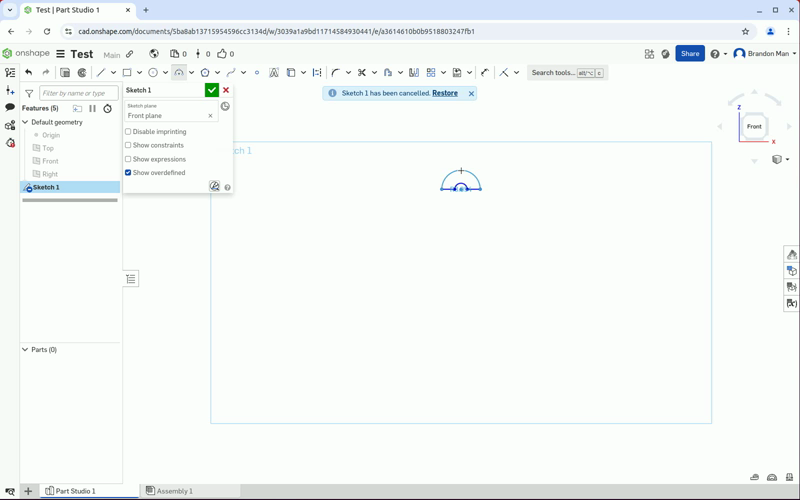
key(esc)
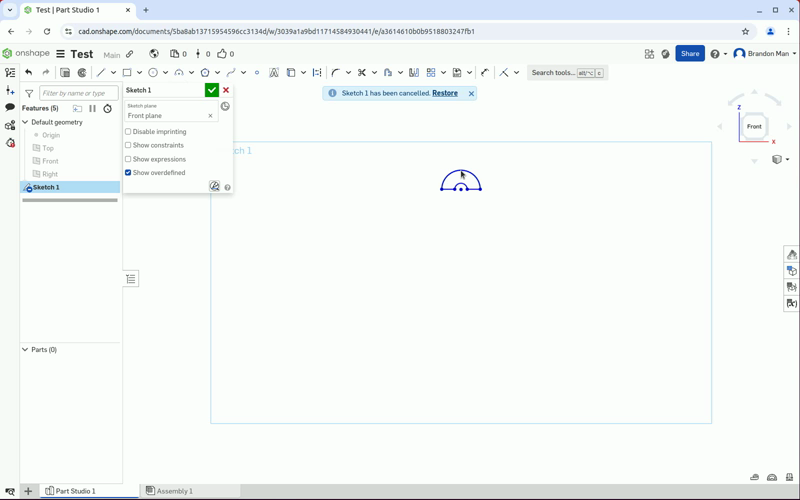
mouse_move(447, 176)
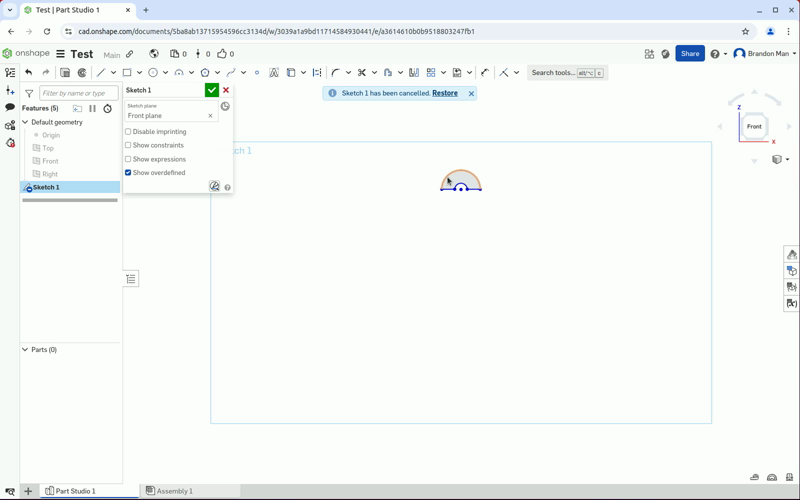
scroll(6)
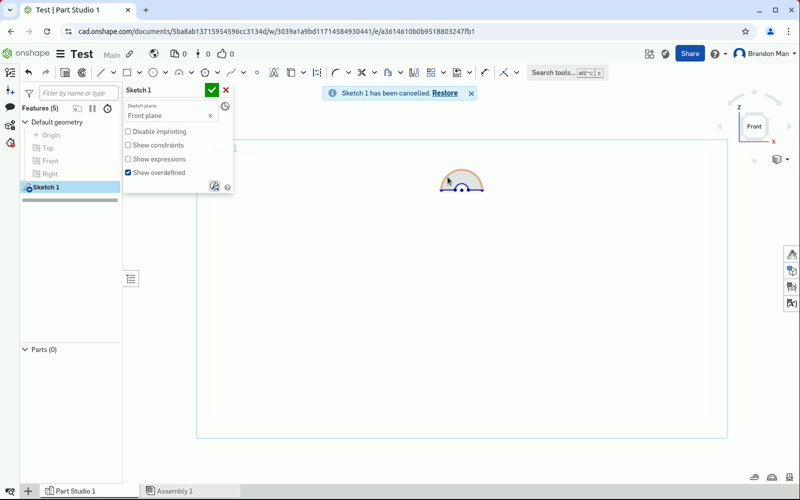
scroll(6)
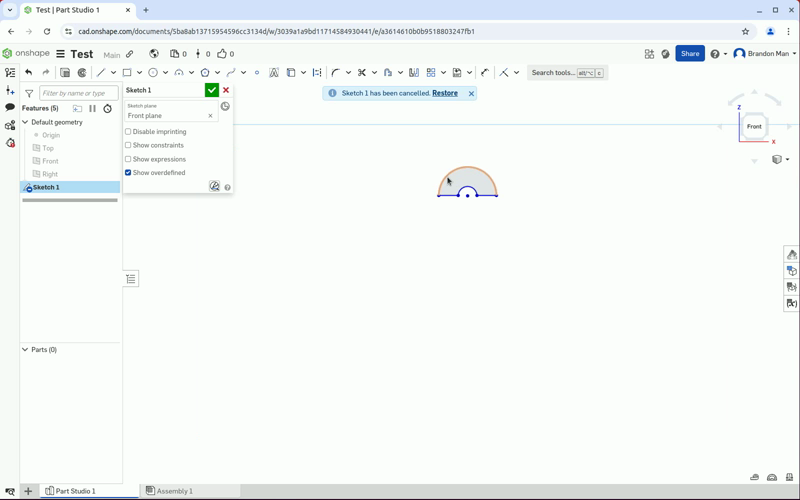
scroll(6)
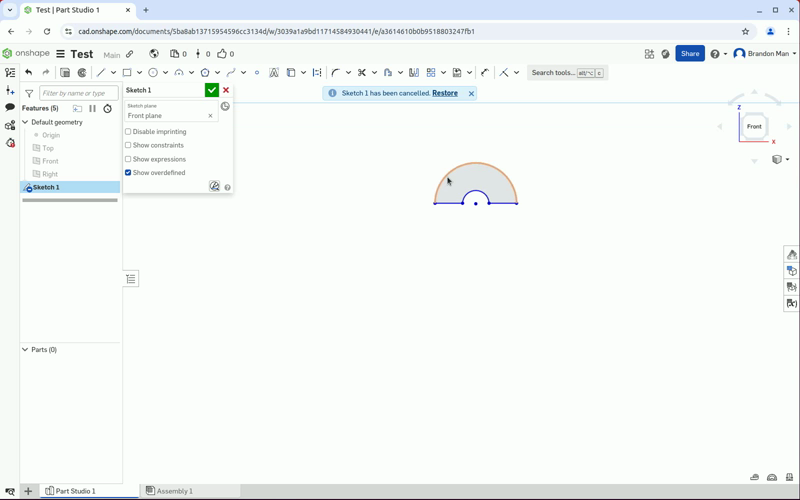
scroll(6)
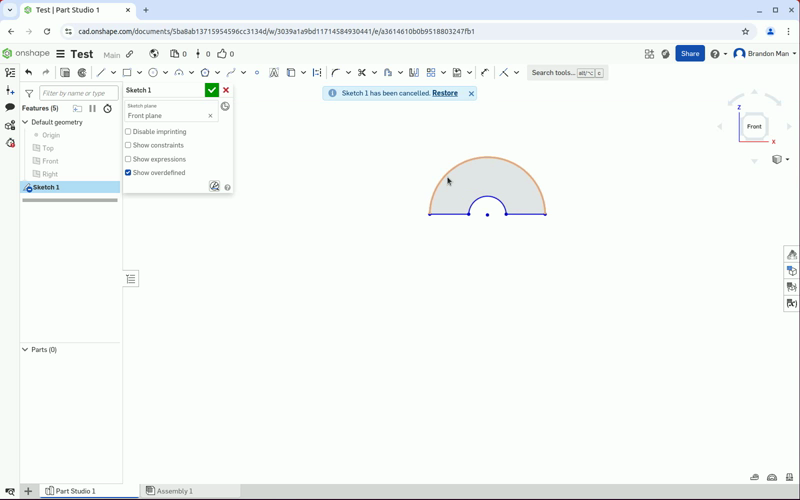
scroll(6)
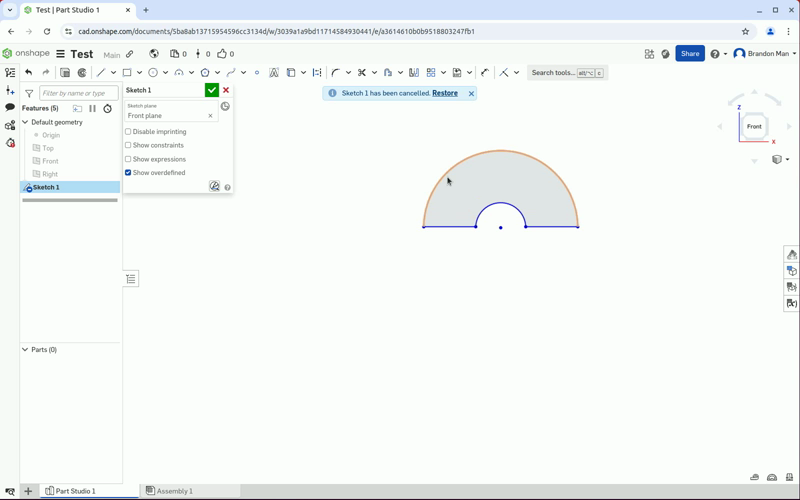
scroll(6)
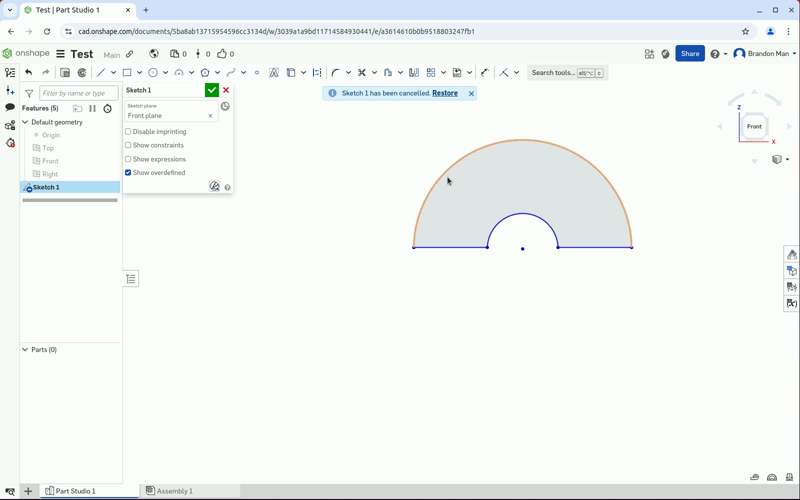
scroll(6)
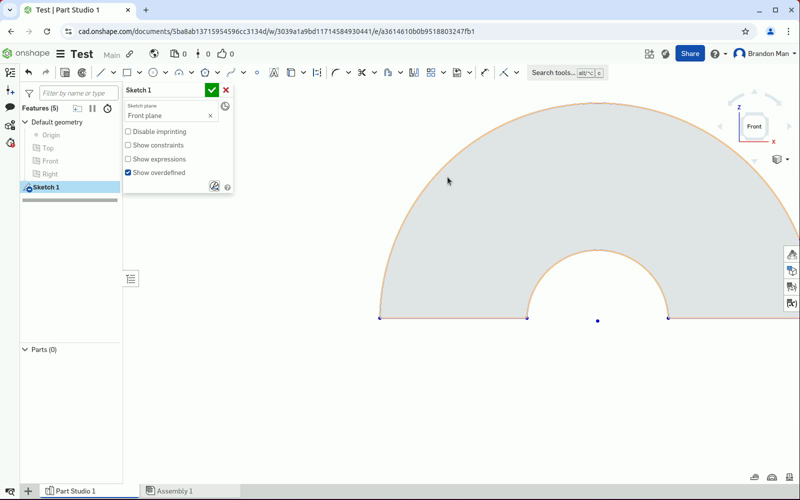
click(447, 176)
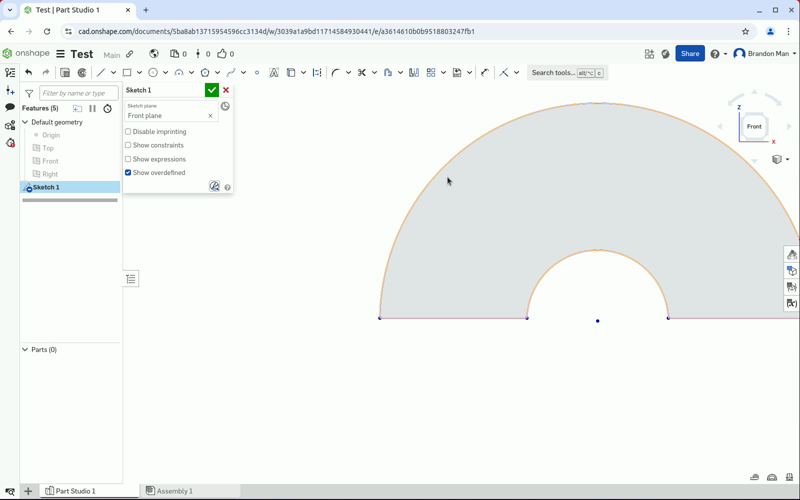
scroll(-6)
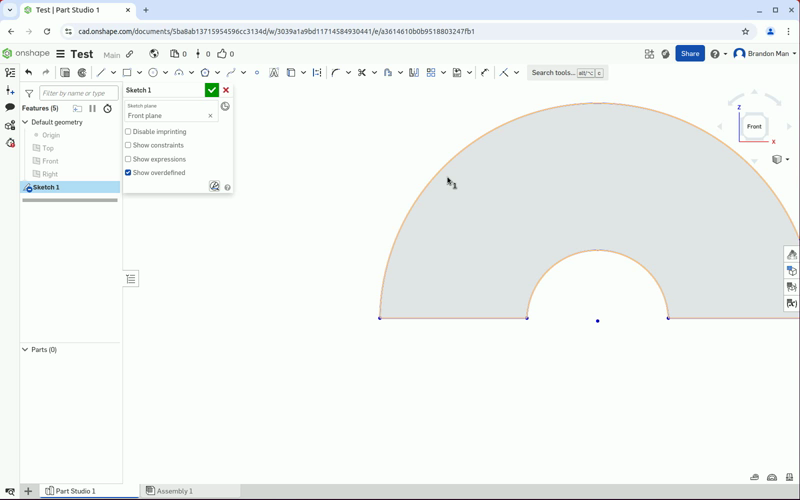
scroll(-6)
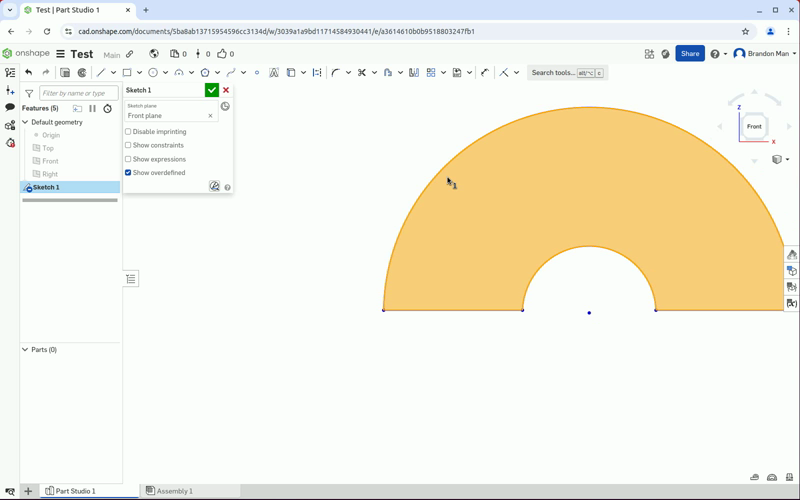
scroll(-6)
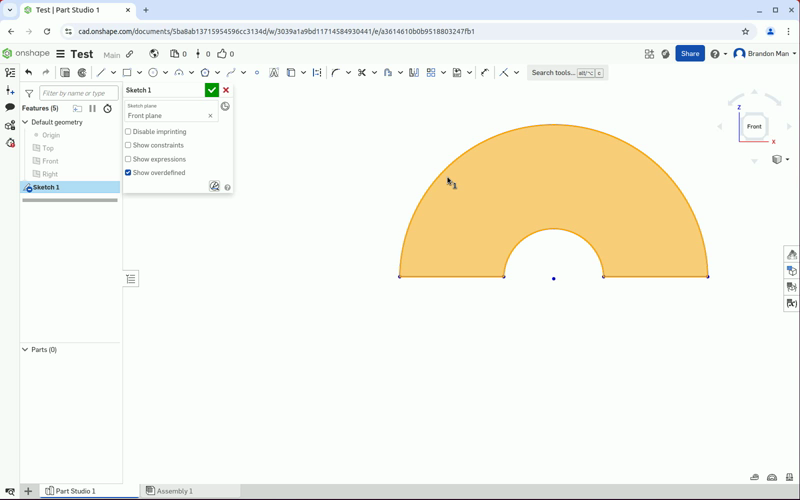
scroll(-6)
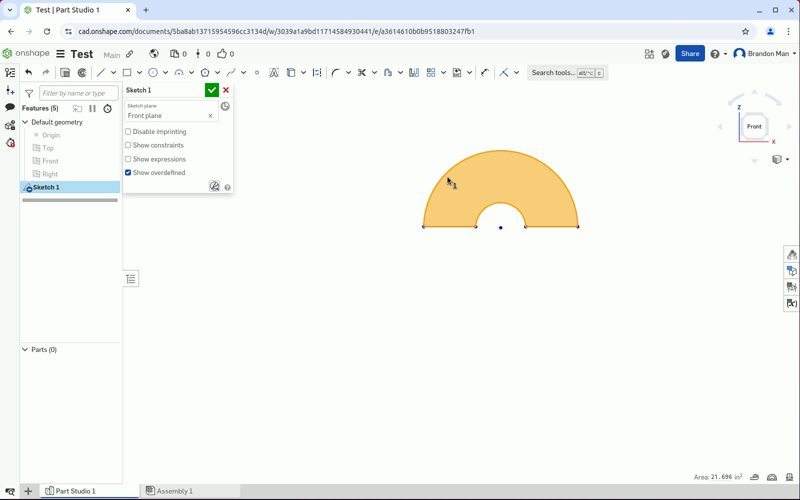
scroll(-6)
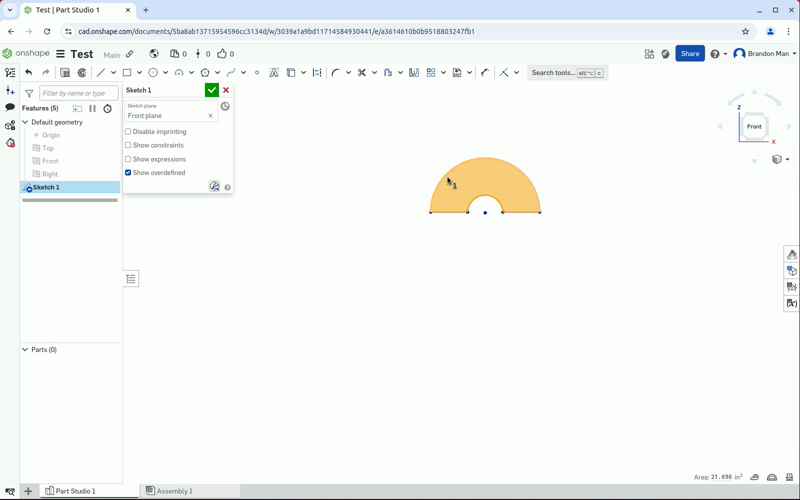
scroll(-6)
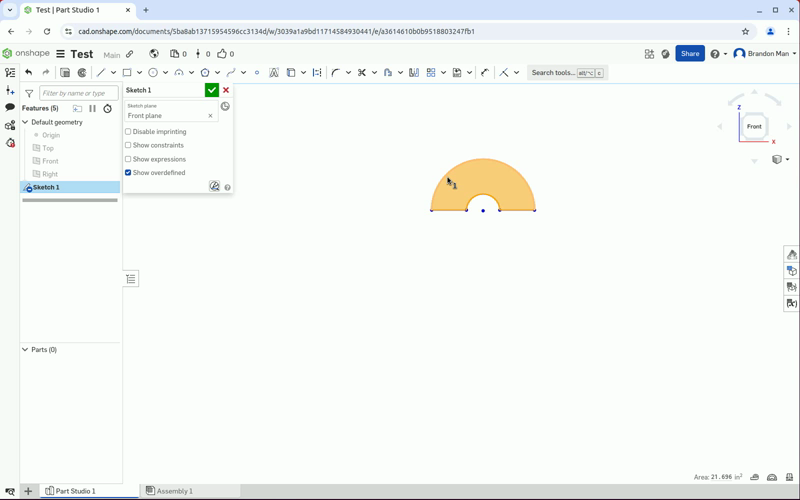
scroll(-6)
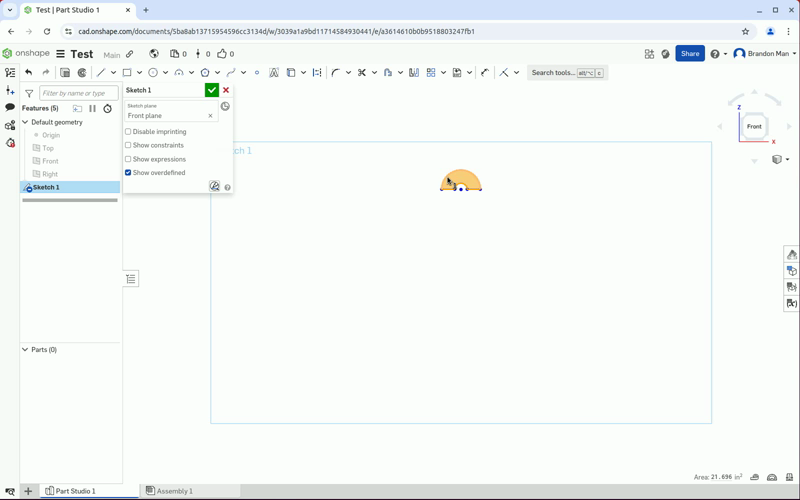
mouse_move(73, 352)
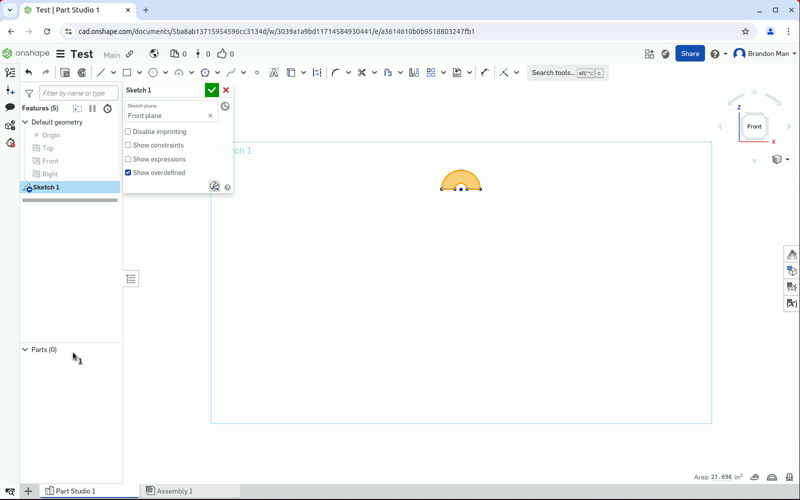
key(shift+y)
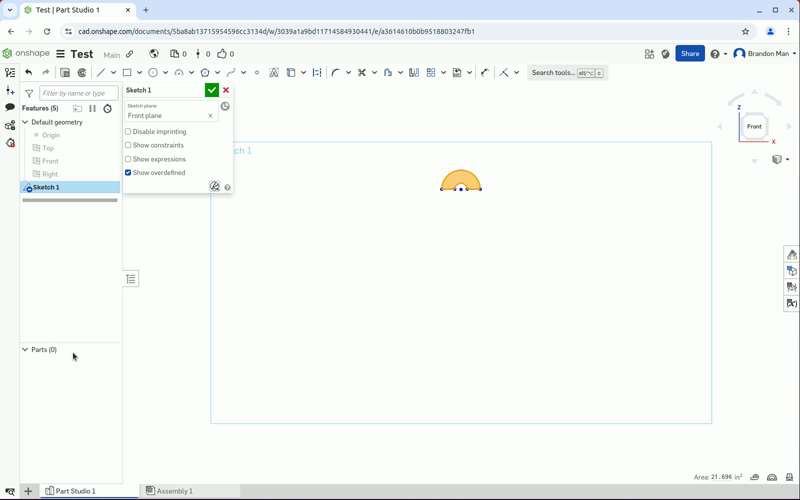
key(shift+e)
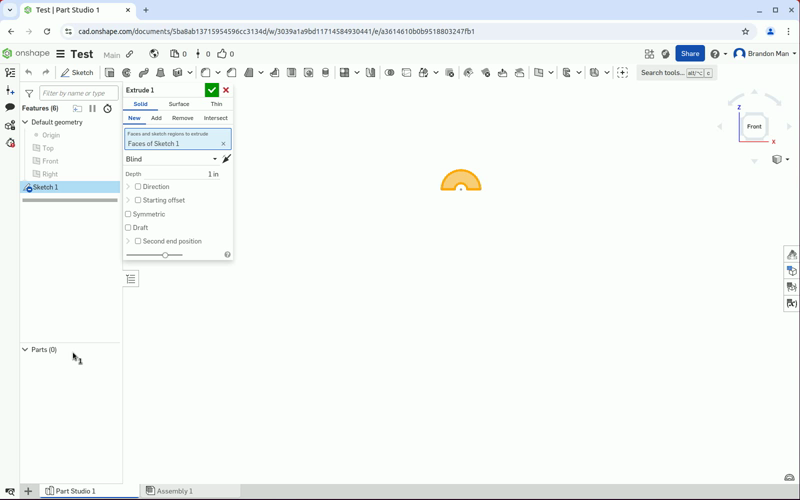
mouse_move(143, 106)
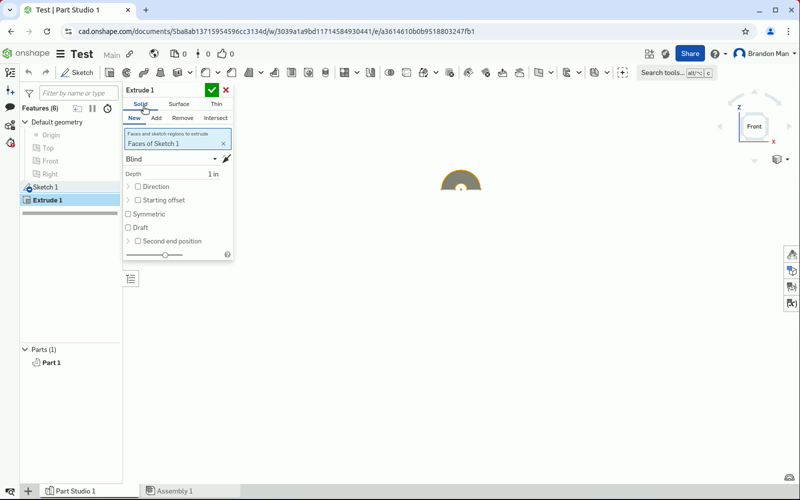
click(143, 106)
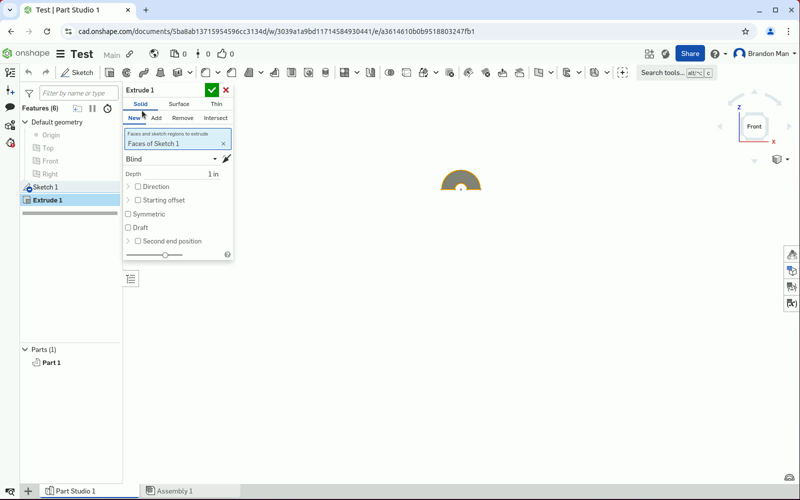
mouse_move(137, 120)
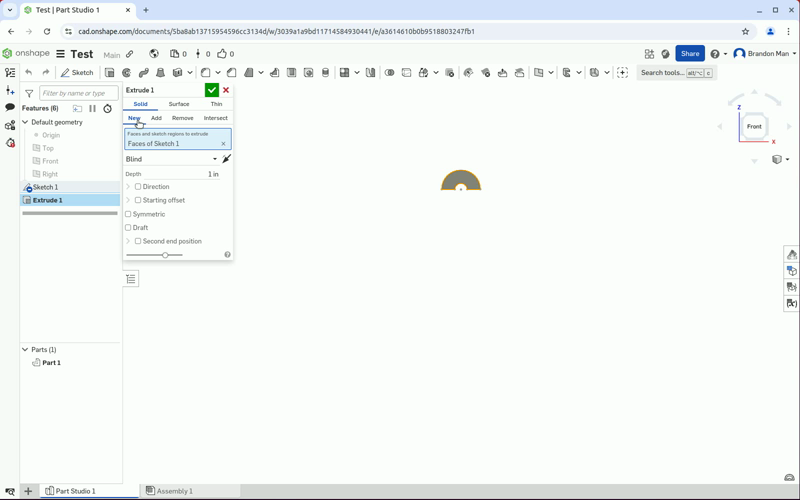
click(137, 120)
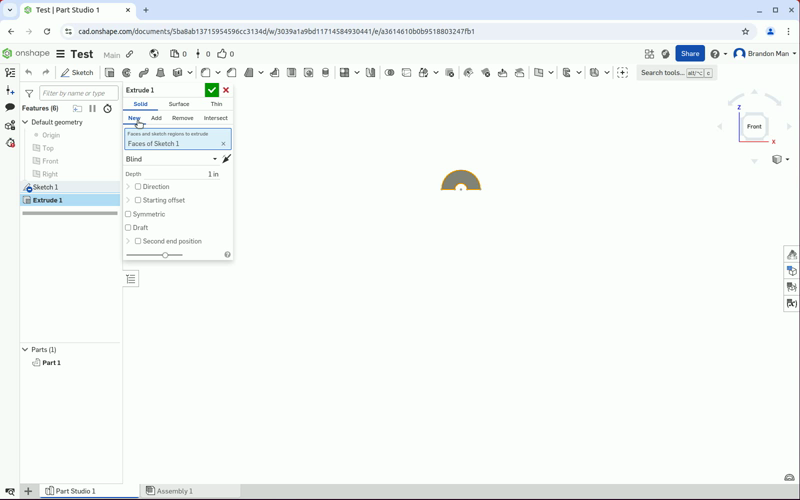
key(tab, 4)
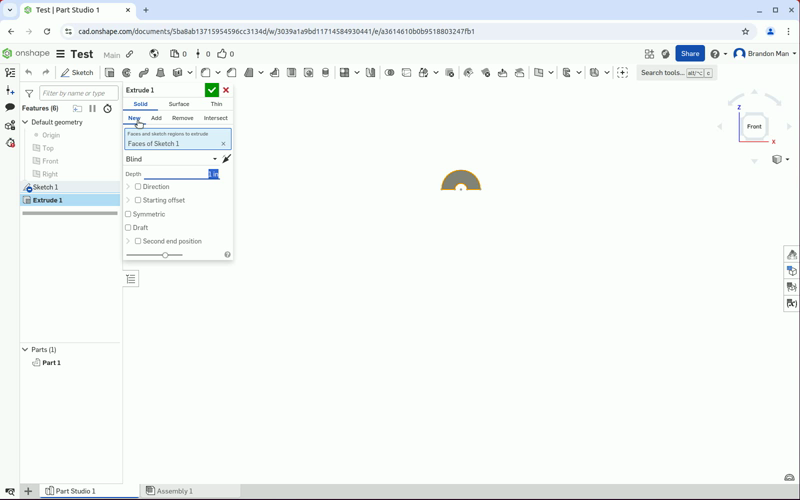
text(1.926)
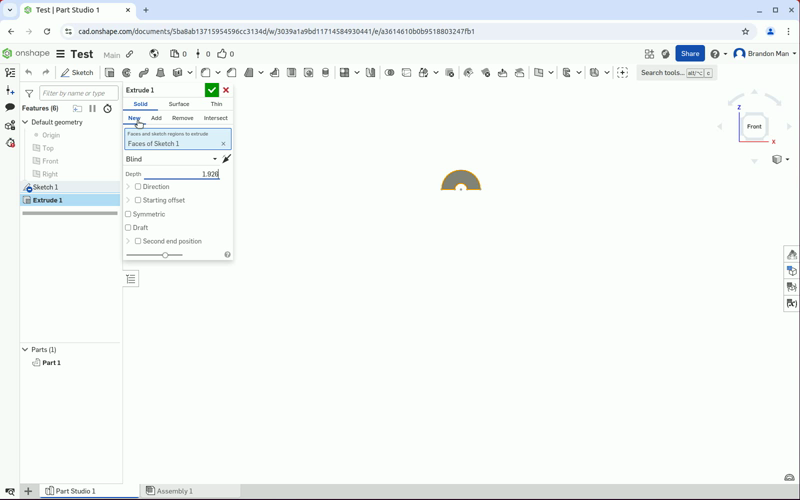
key(enter)
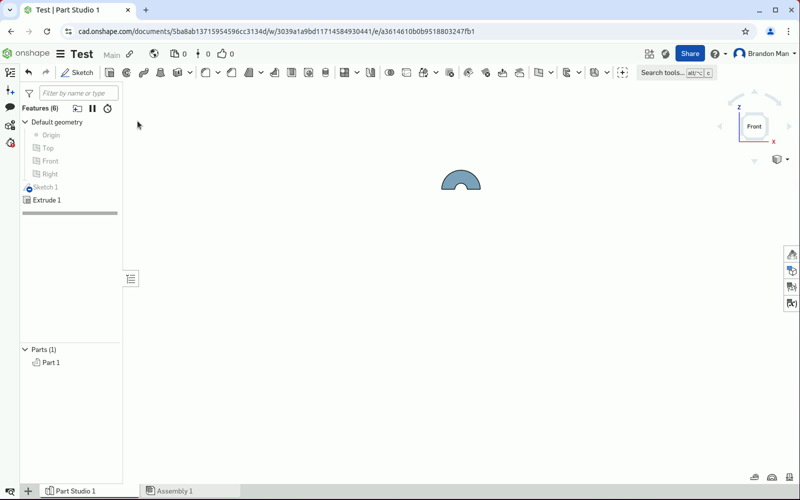
key(shift+h)
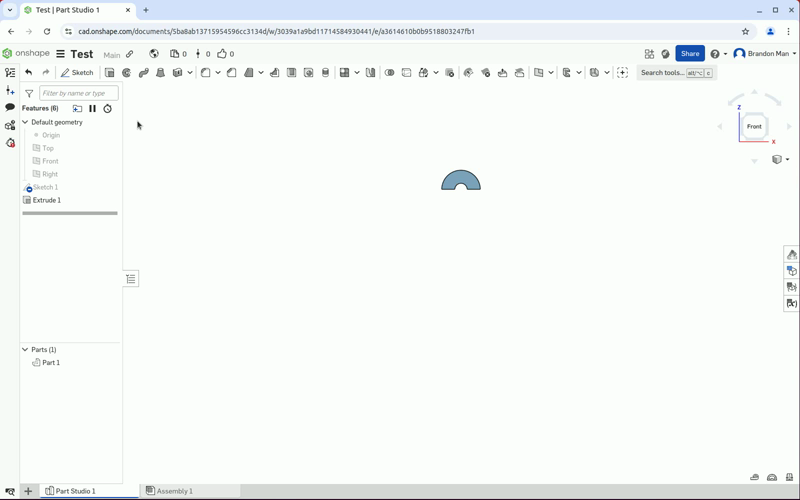
key(shift+h)
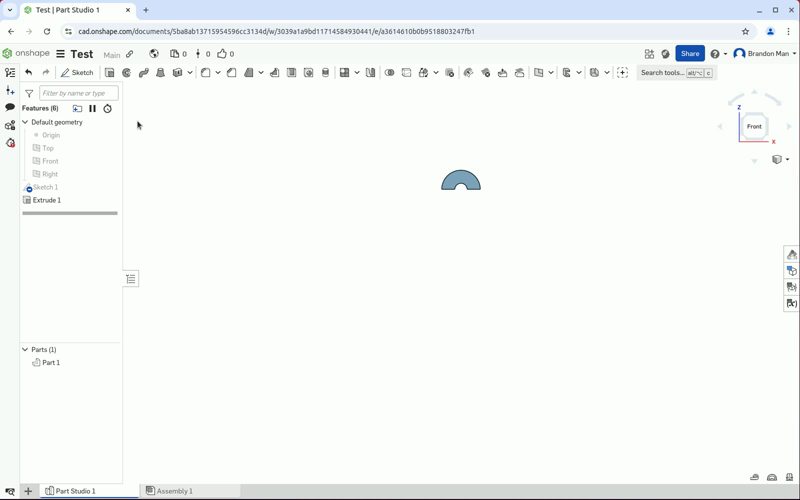
mouse_move(73, 189)
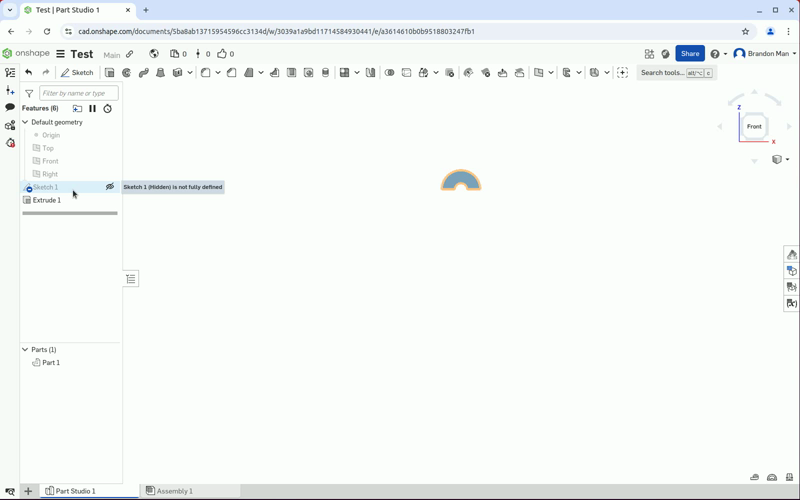
click(73, 189)
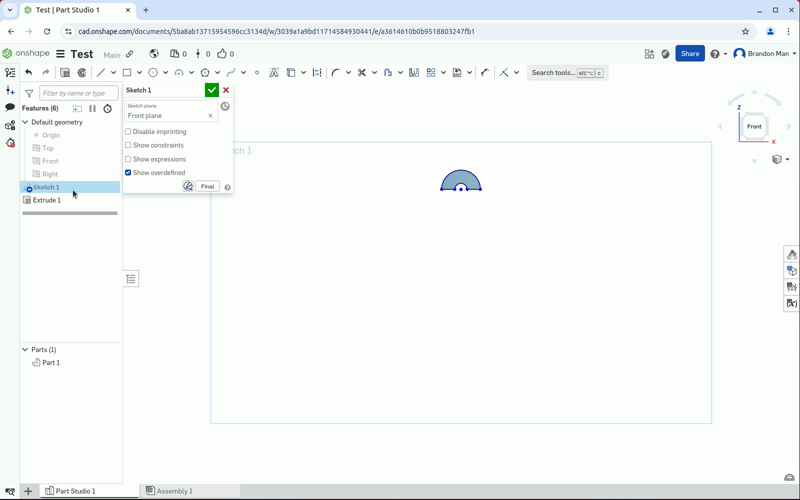
mouse_move(229, 92)
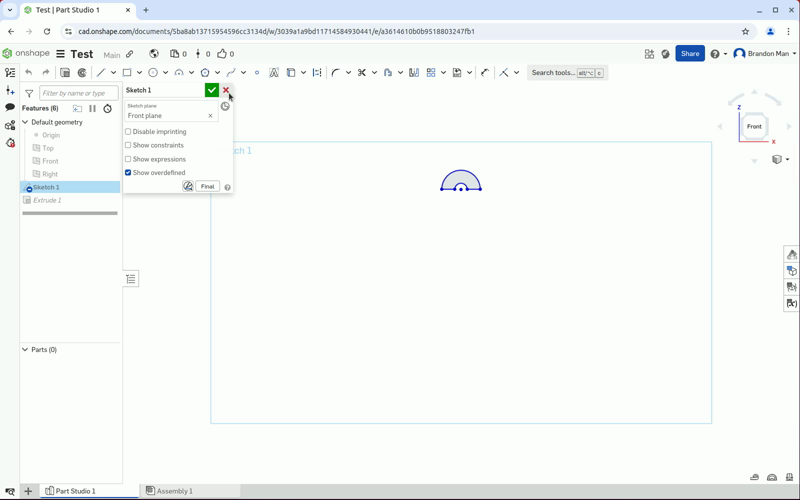
click(229, 92)
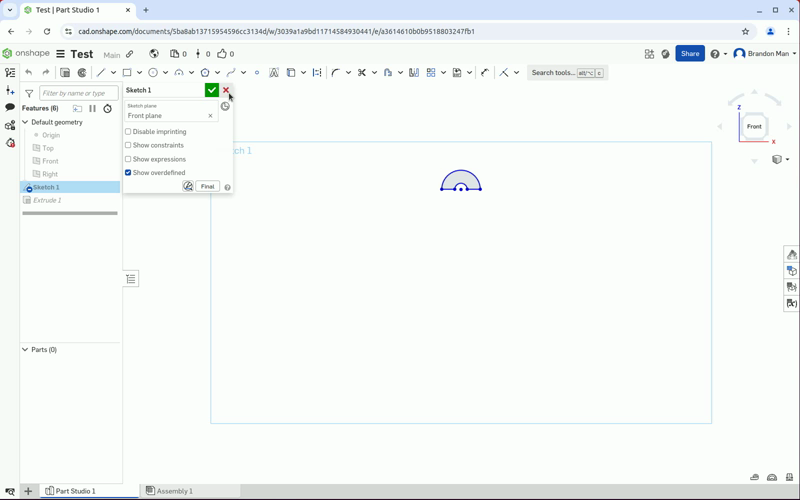
key(shift+s)
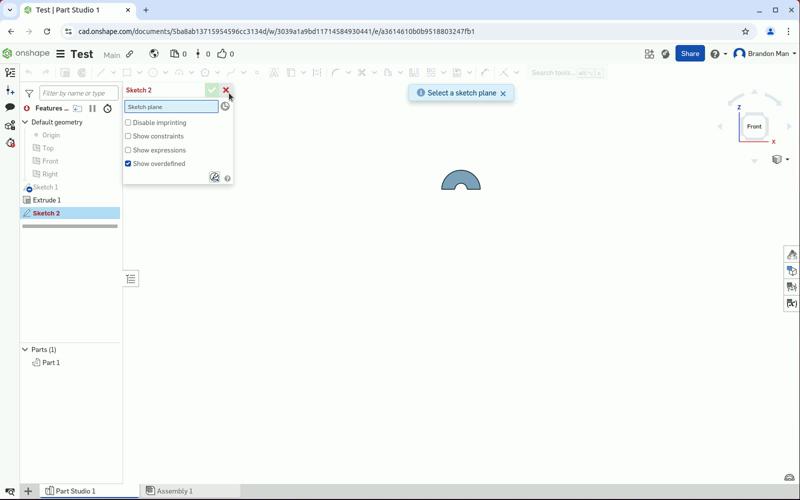
mouse_move(73, 163)
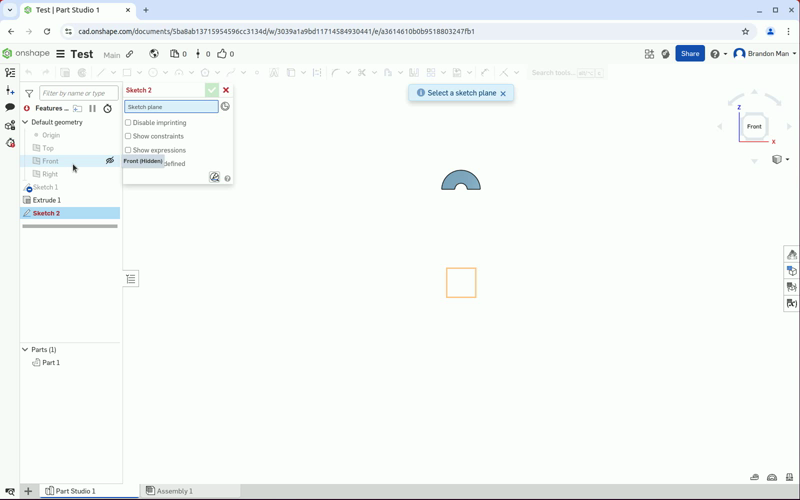
click(73, 163)
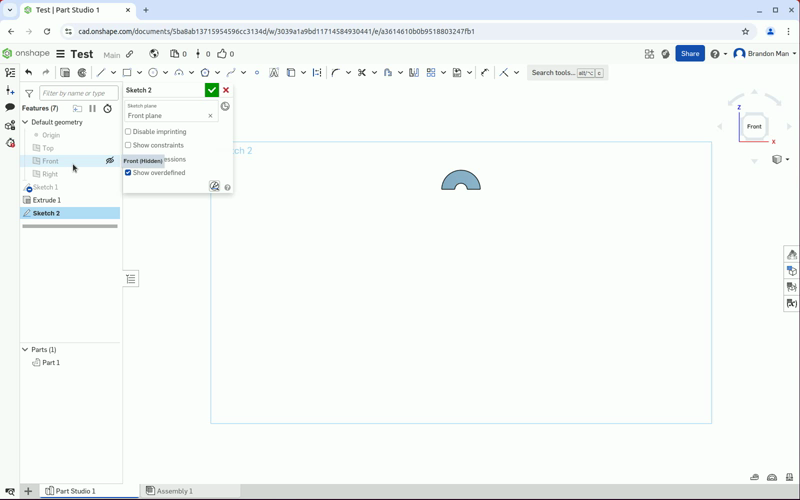
mouse_move(73, 352)
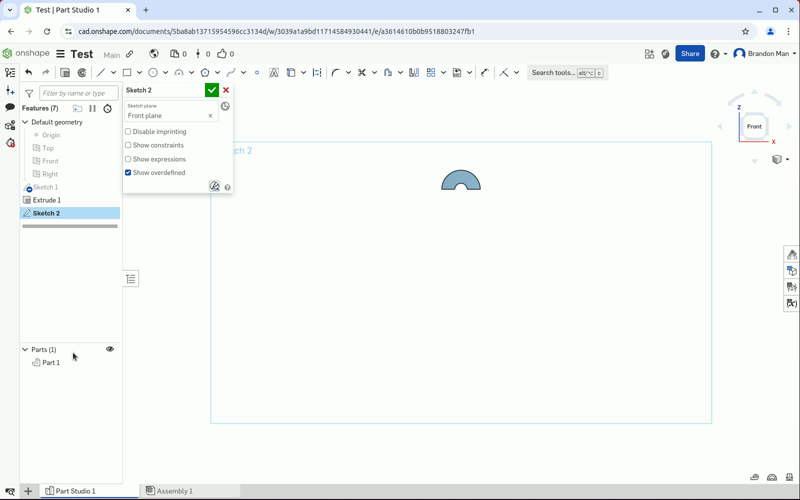
key(y)
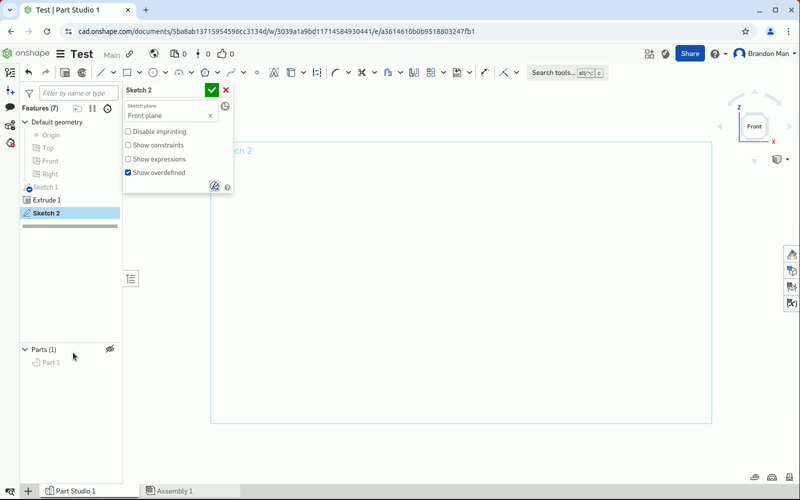
key(a)
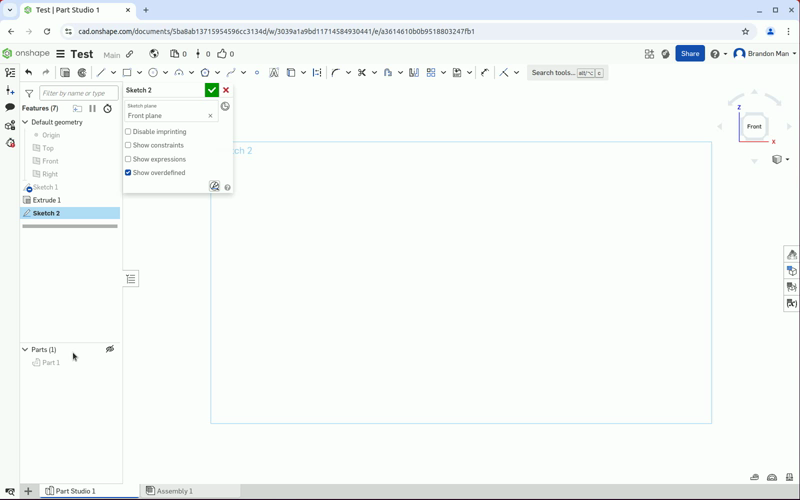
key_down(shift)
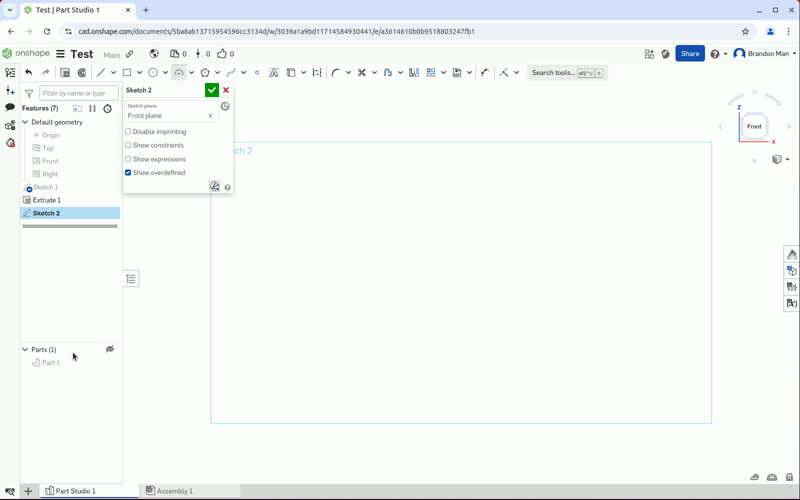
mouse_move(441, 189)
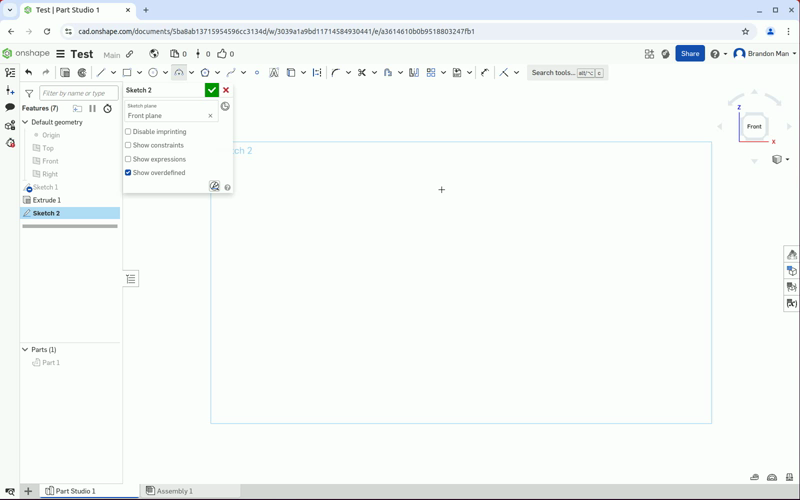
click(441, 189)
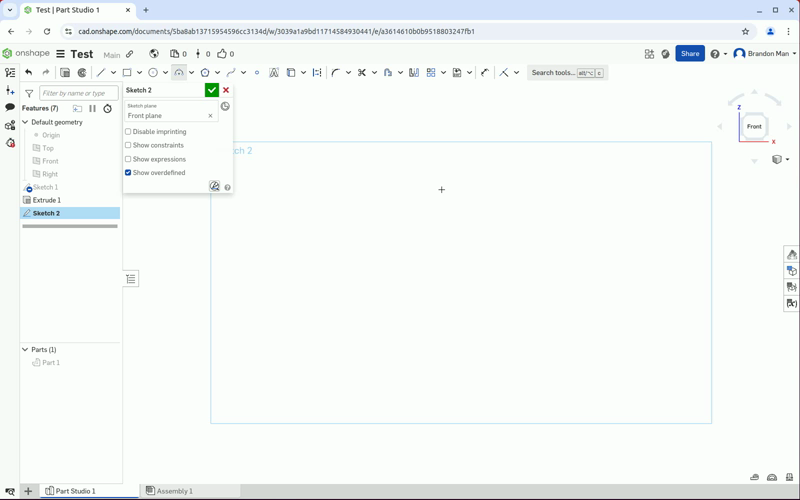
key_up(shift)
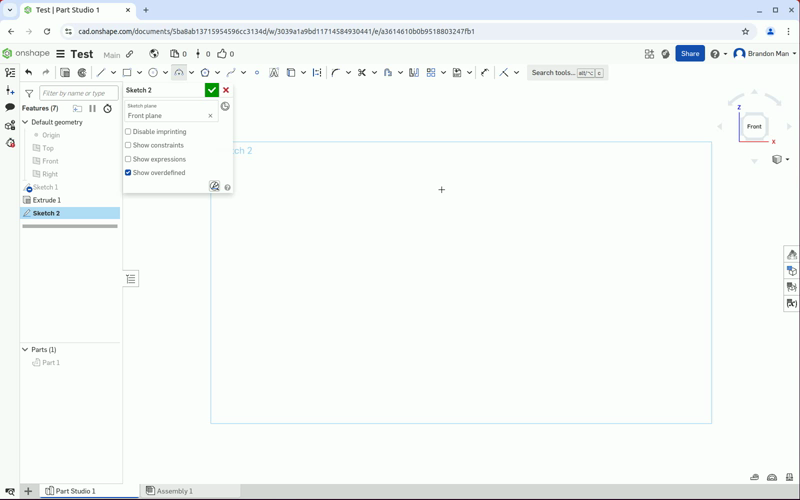
key_down(shift)
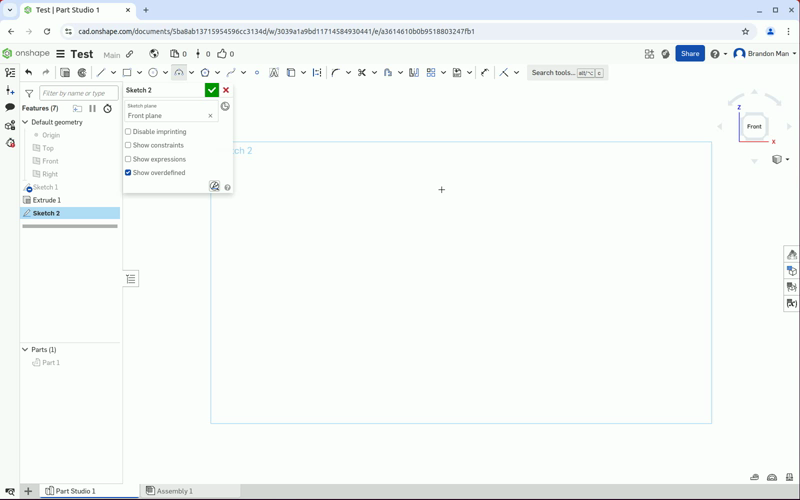
mouse_move(480, 189)
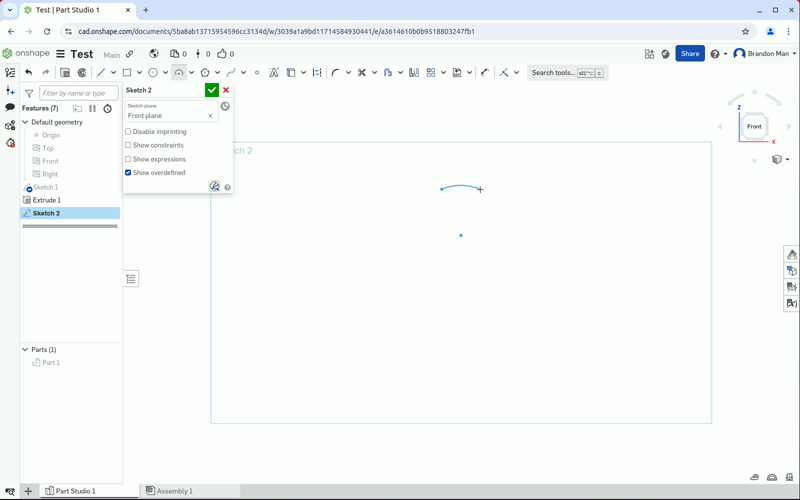
click(480, 189)
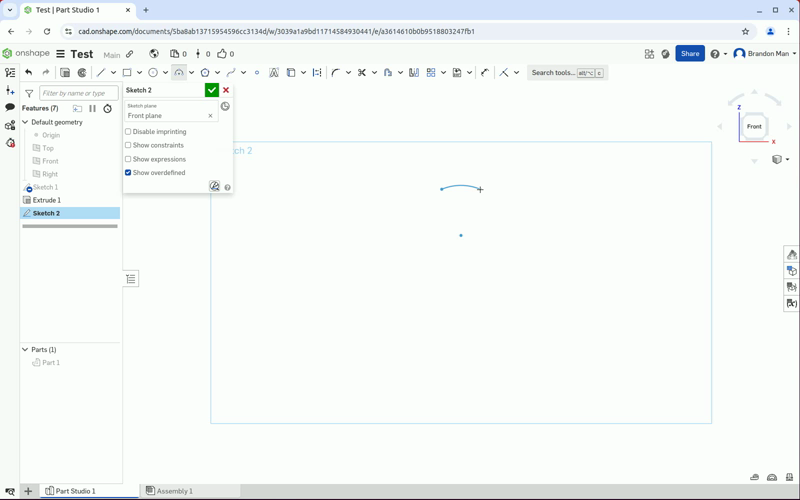
mouse_move(461, 208)
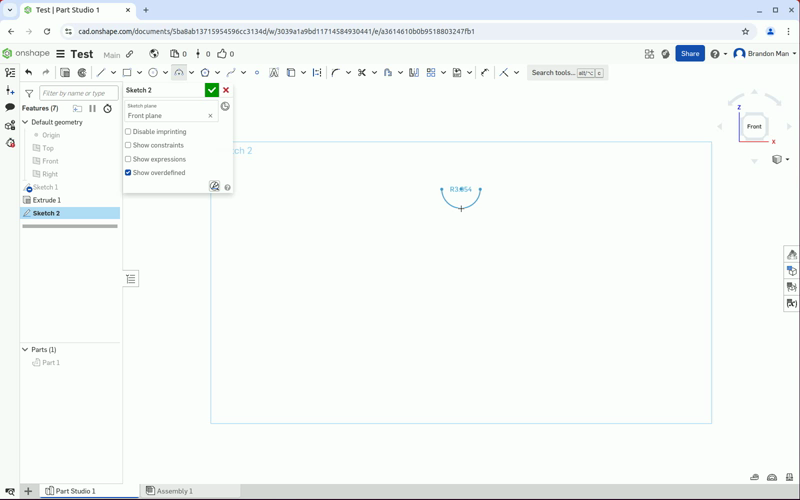
click(461, 208)
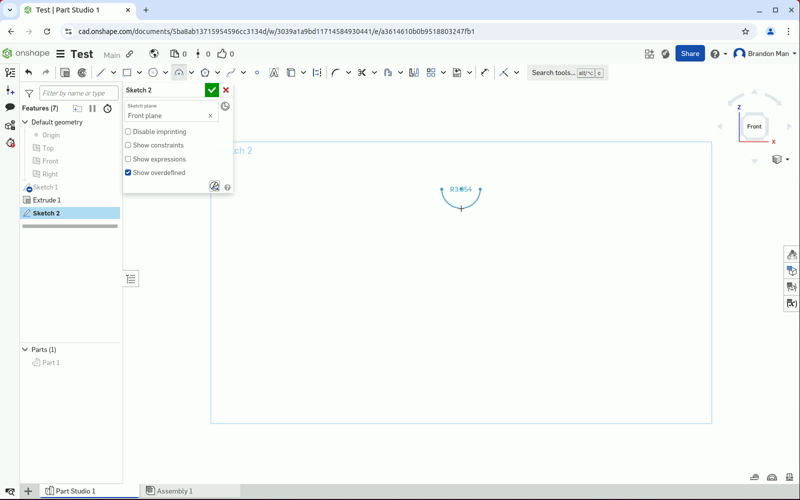
key_up(shift)
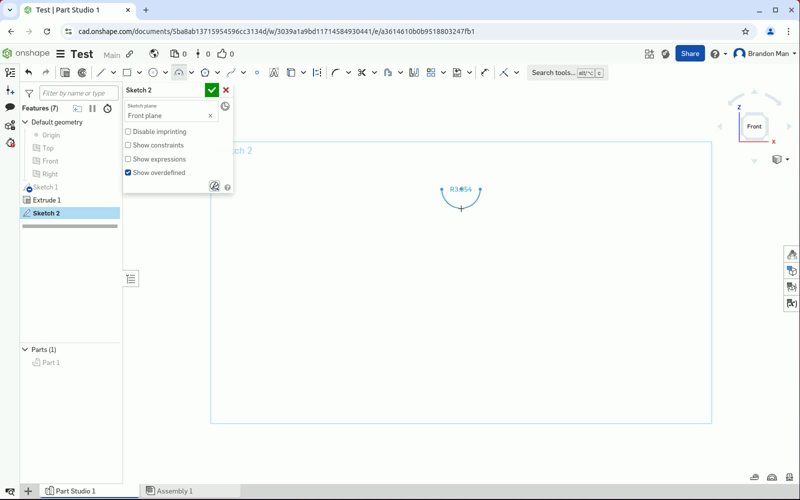
key(esc)
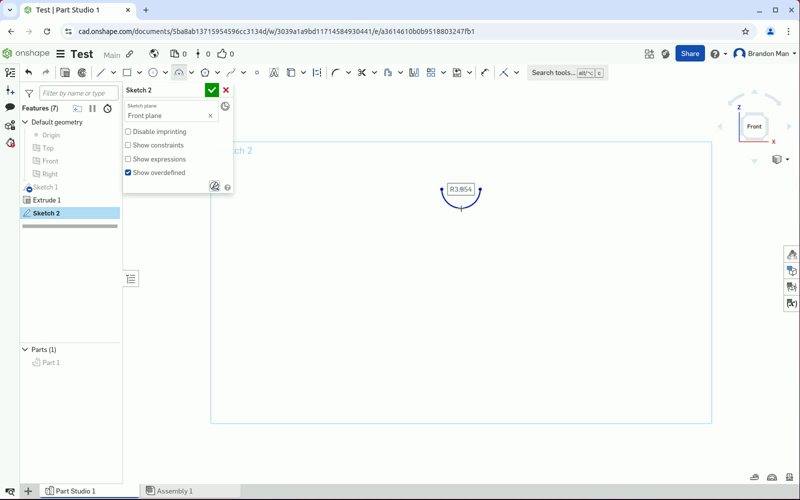
key(l)
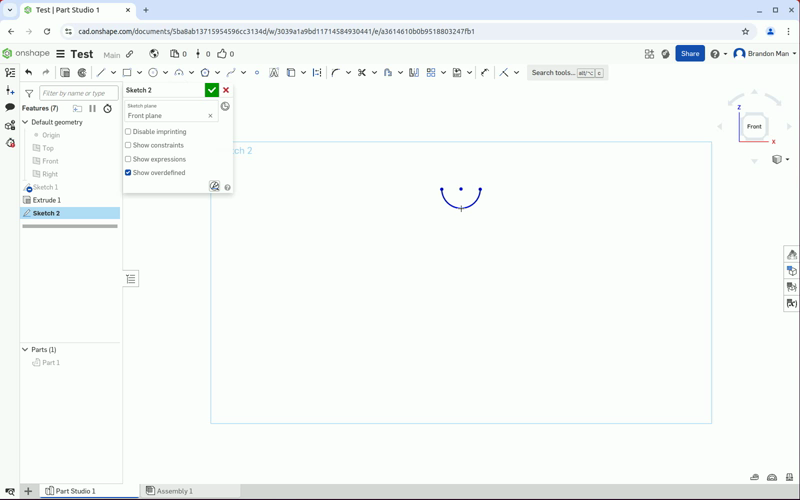
mouse_move(480, 189)
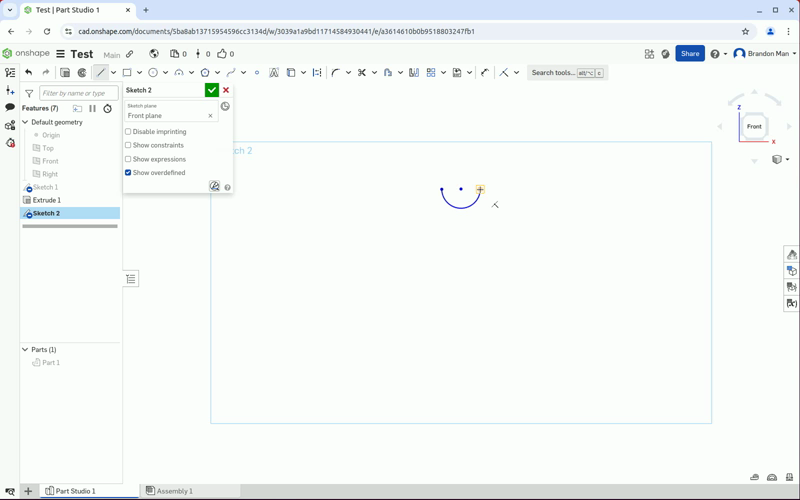
click(480, 189)
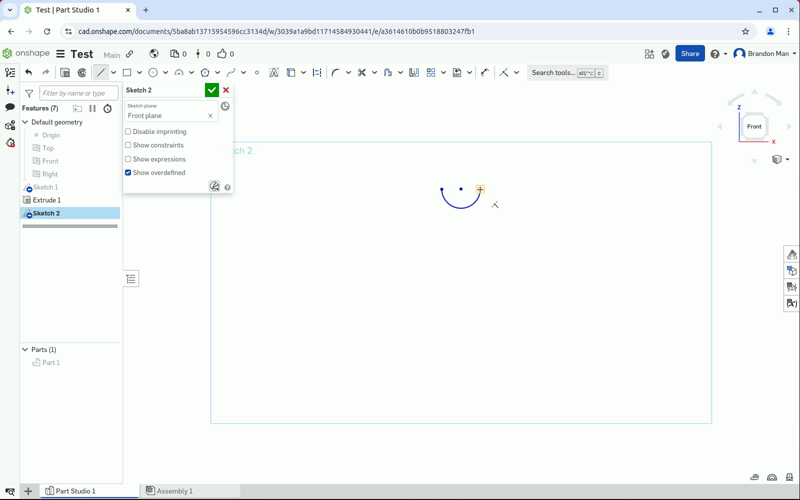
key_down(shift)
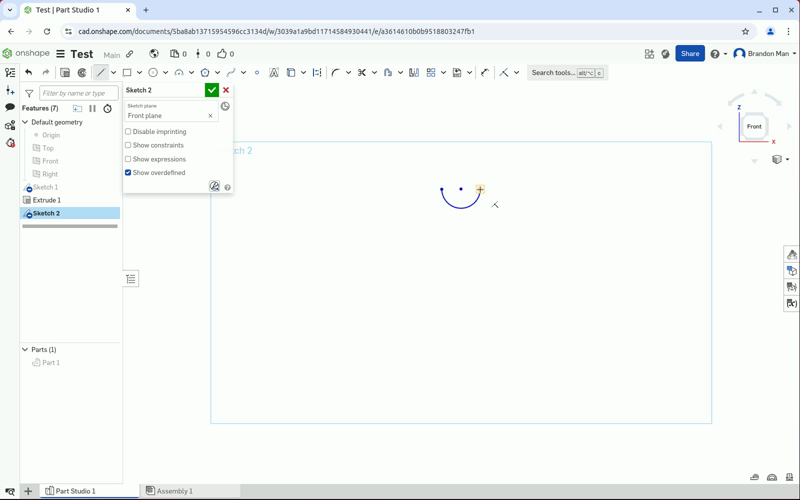
mouse_move(510, 189)
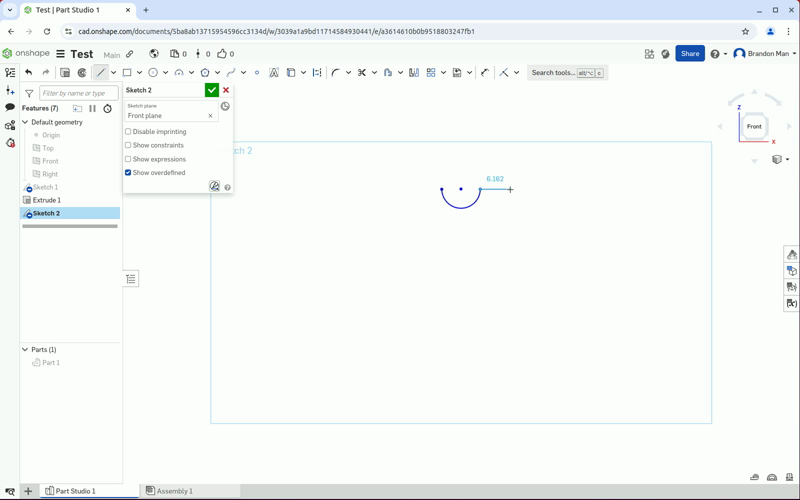
mouse_move(467, 189)
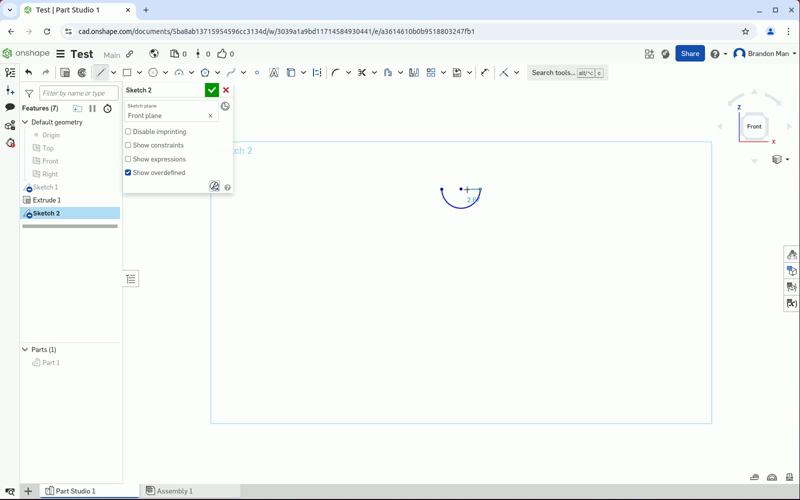
click(467, 189)
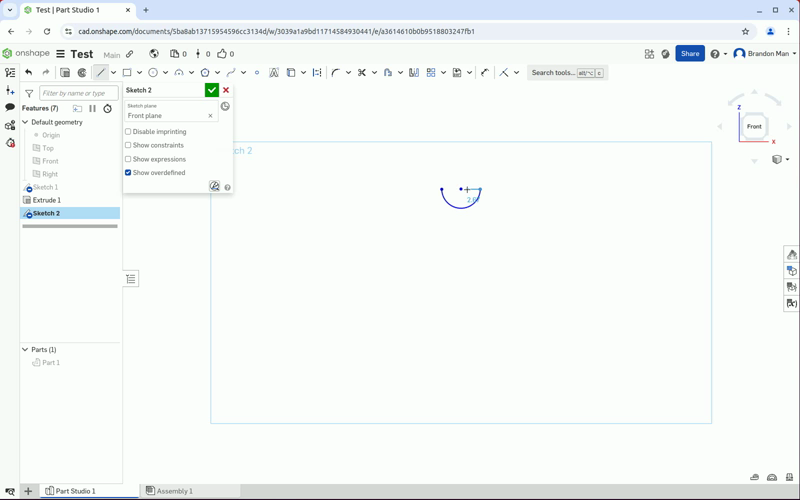
key_up(shift)
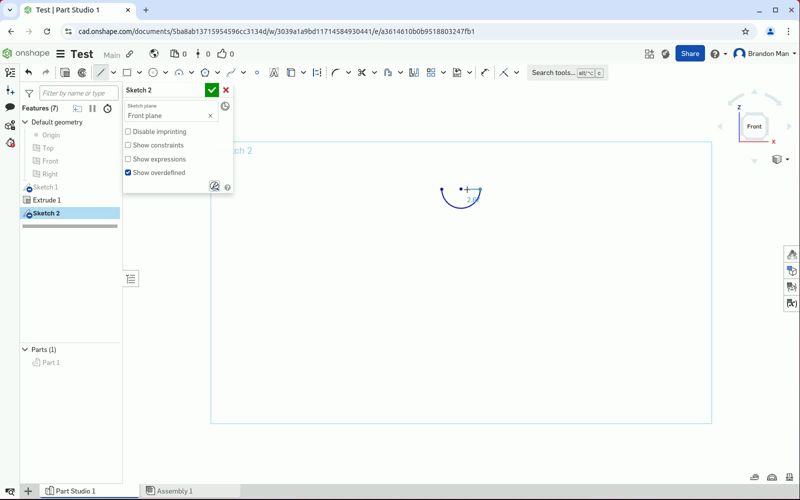
key(esc)
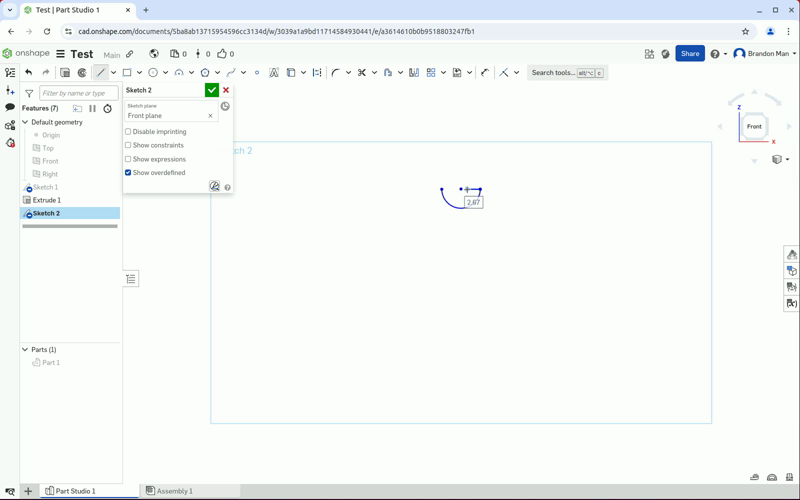
key(a)
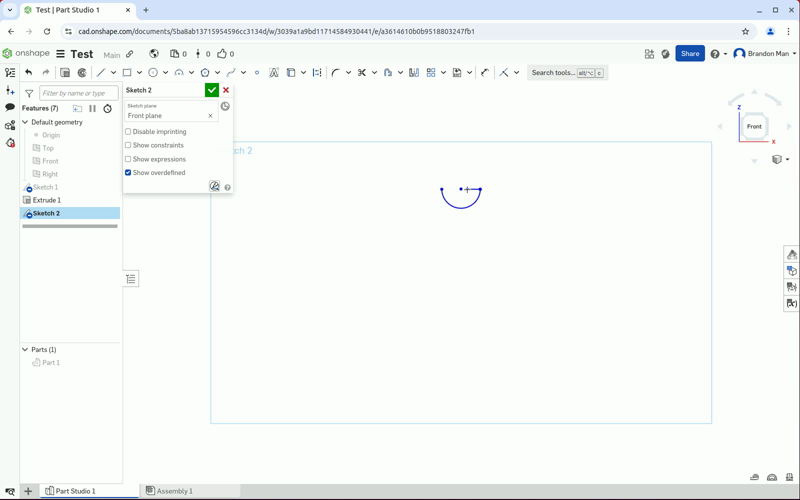
mouse_move(467, 189)
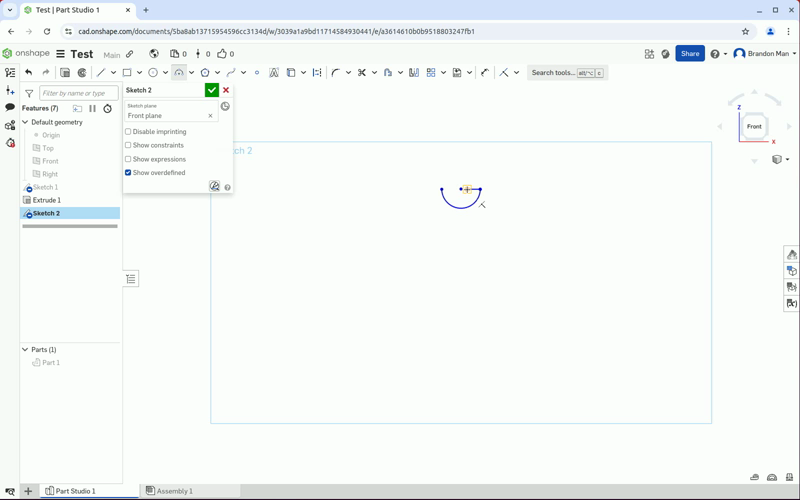
click(467, 189)
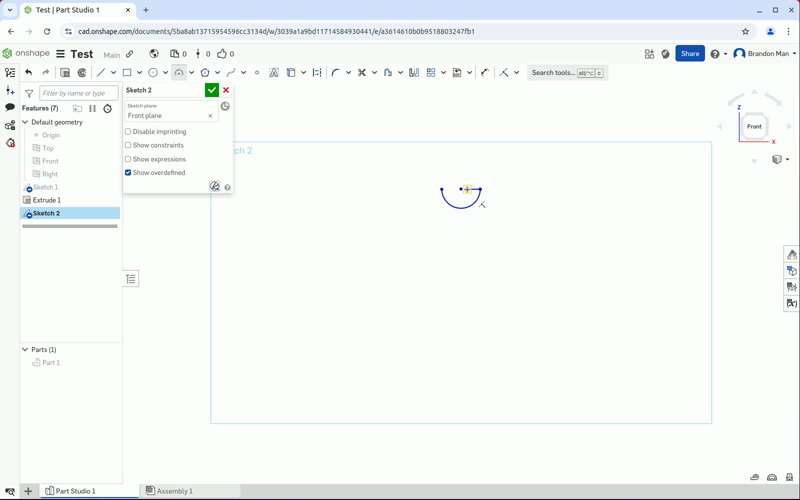
key_down(shift)
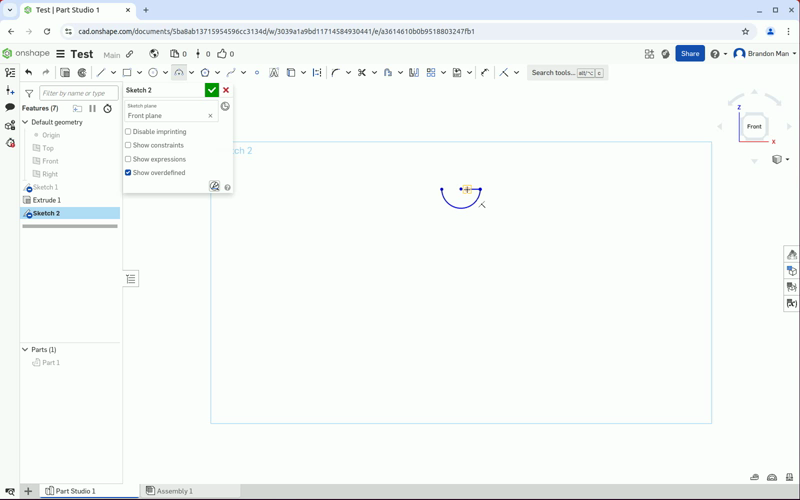
mouse_move(454, 189)
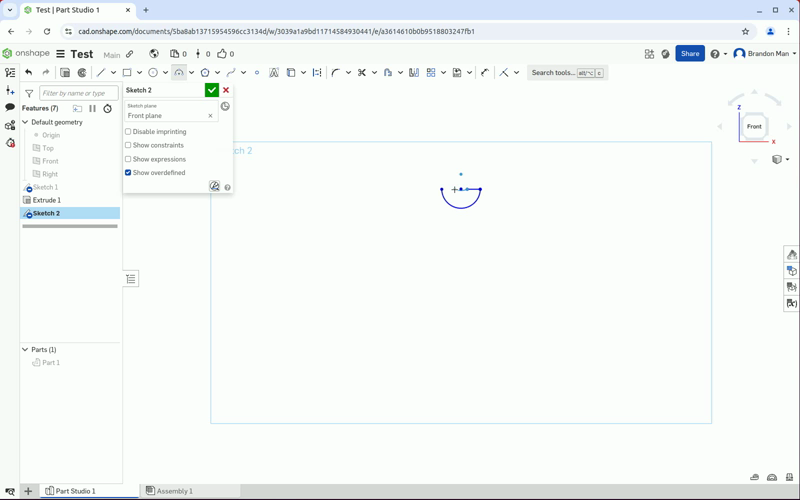
click(454, 189)
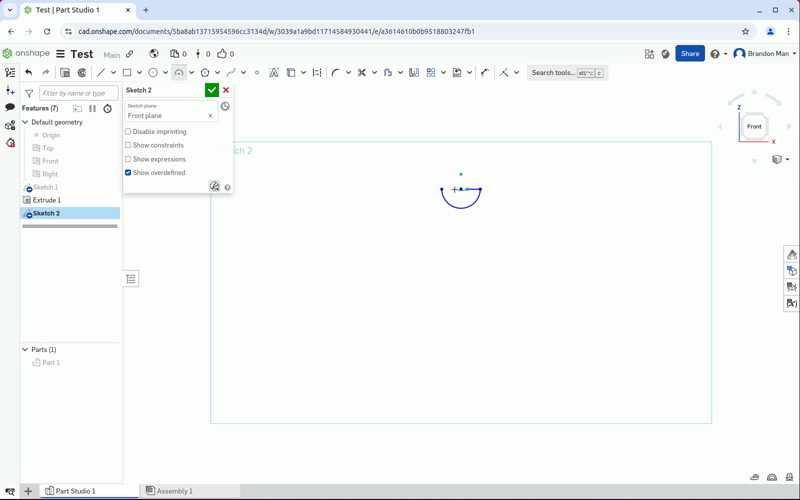
mouse_move(461, 195)
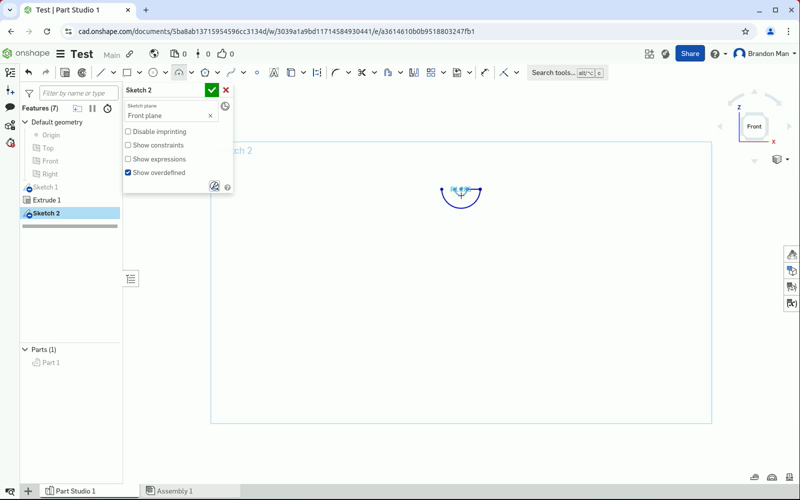
click(461, 195)
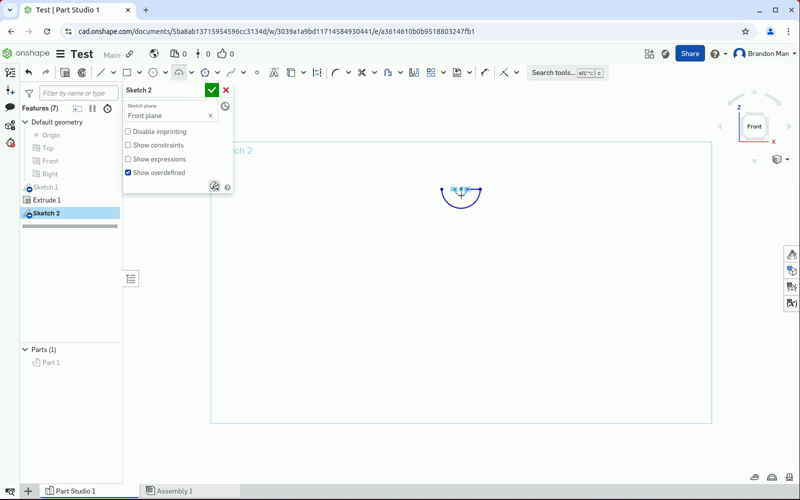
key_up(shift)
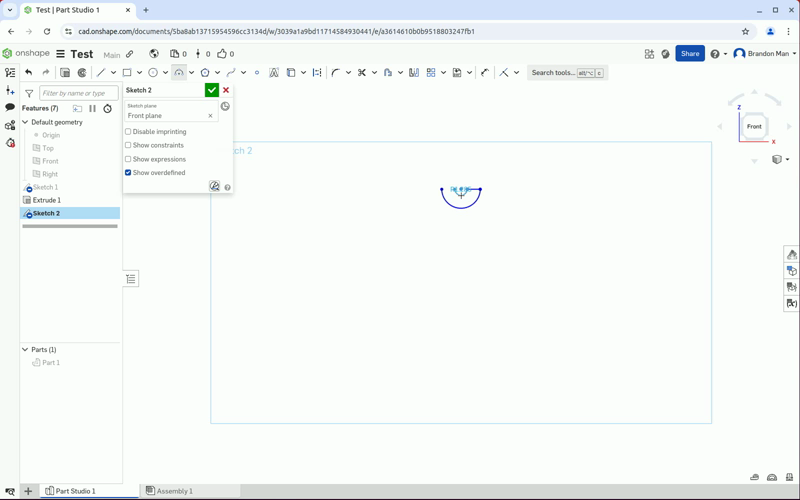
key(esc)
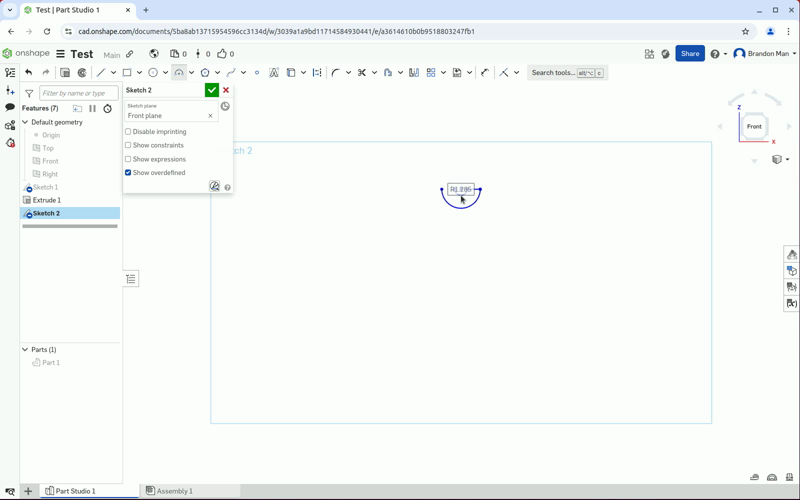
key(l)
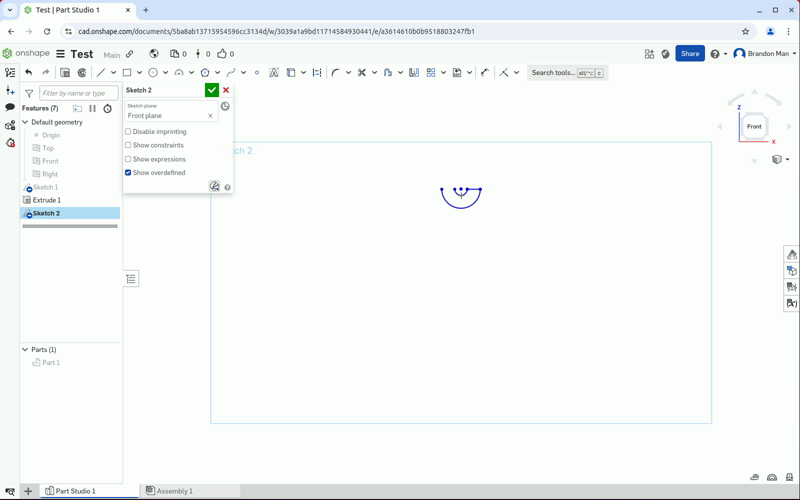
mouse_move(454, 189)
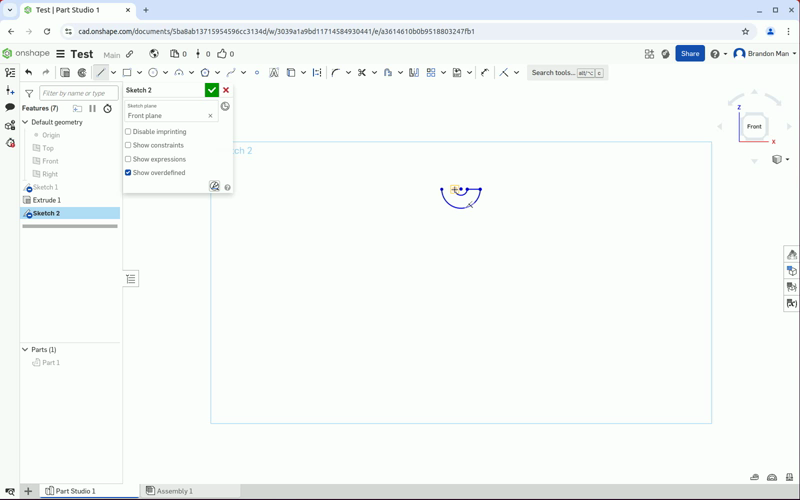
click(454, 189)
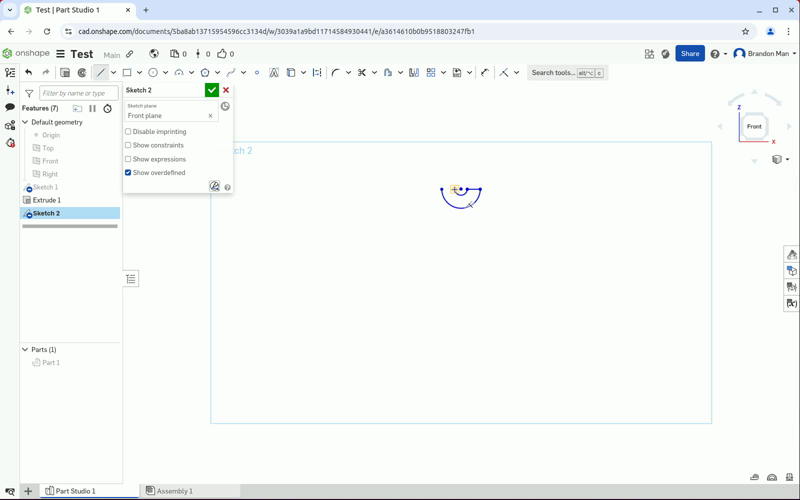
mouse_move(484, 189)
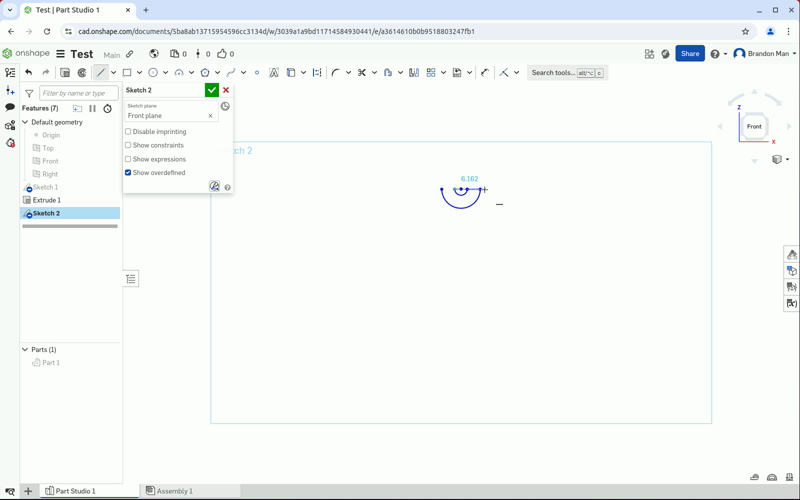
key_down(shift)
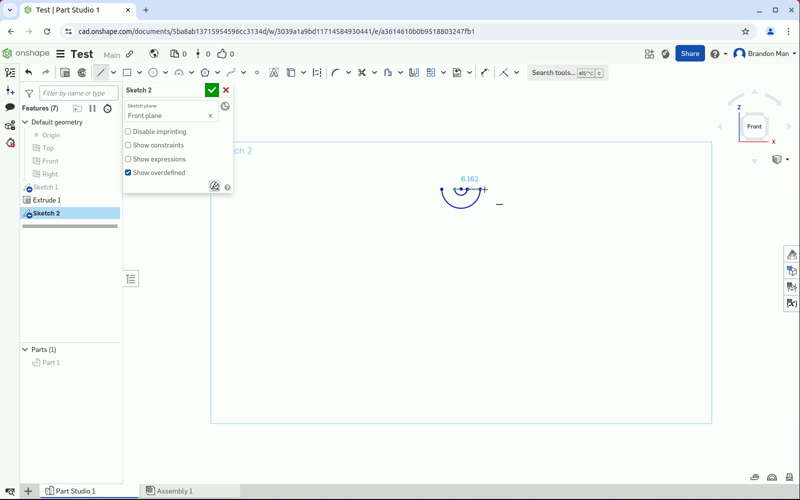
mouse_move(441, 189)
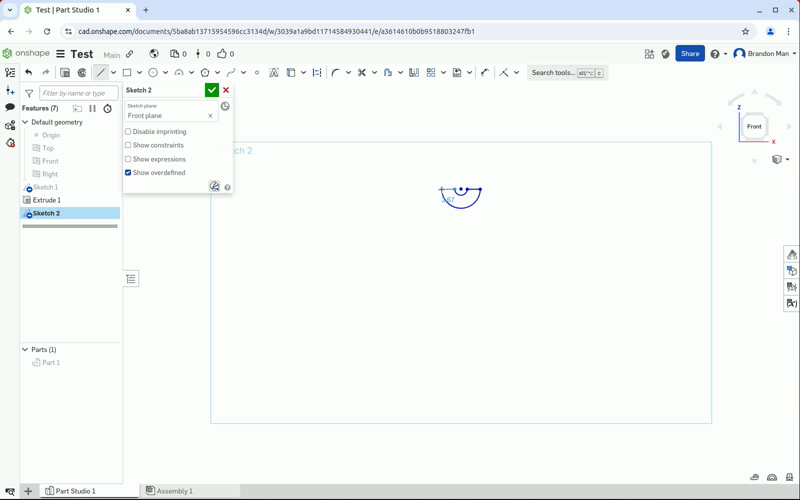
key_up(shift)
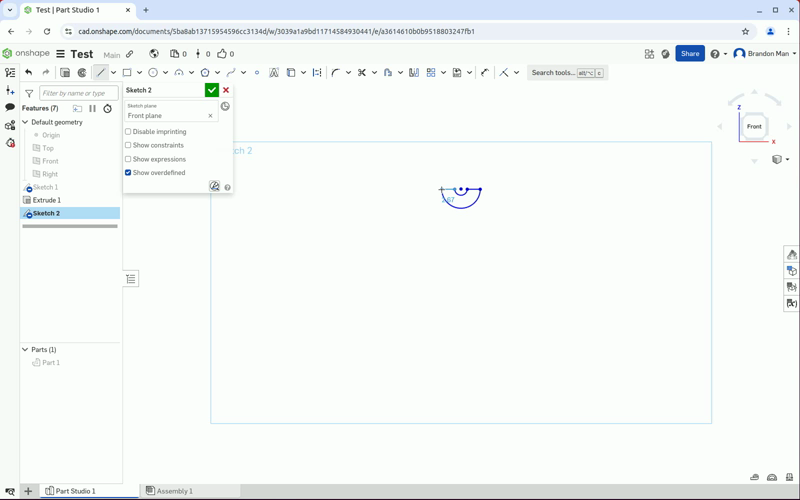
click(441, 189)
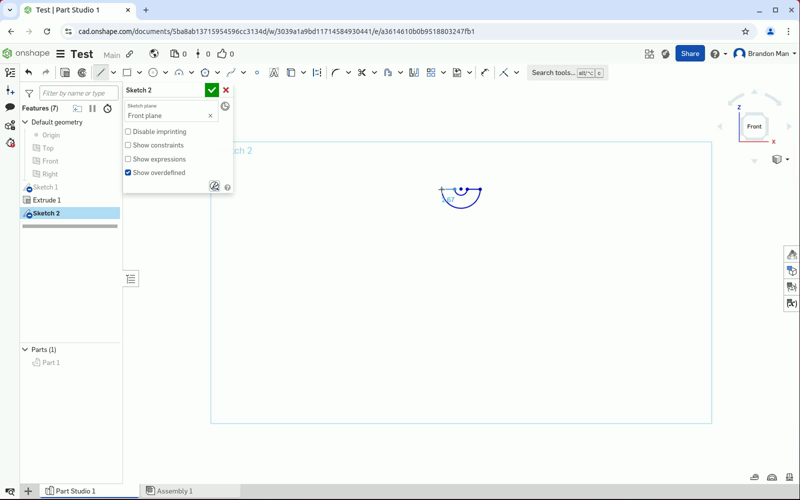
key(esc)
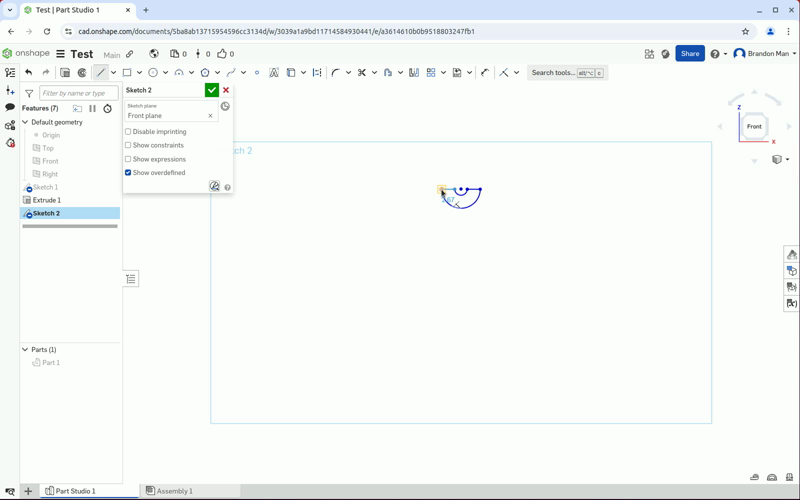
mouse_move(453, 197)
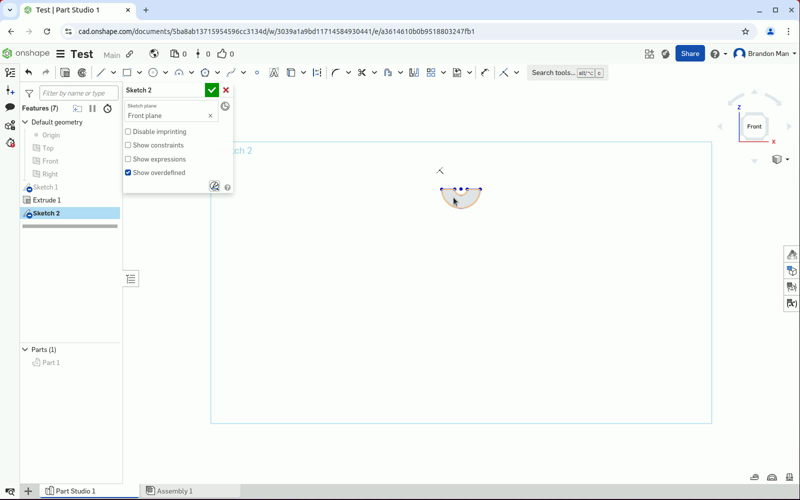
scroll(6)
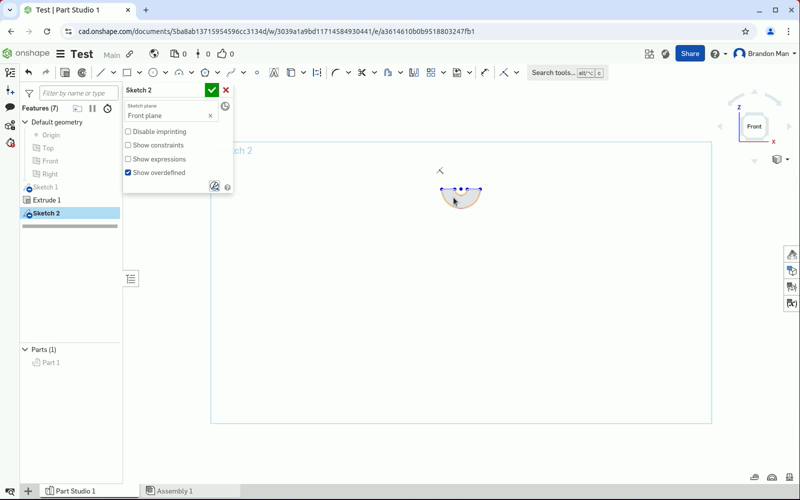
scroll(6)
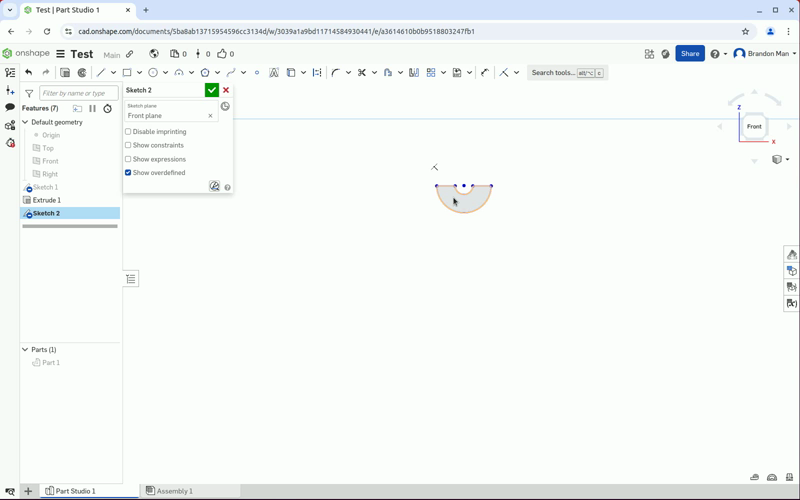
scroll(6)
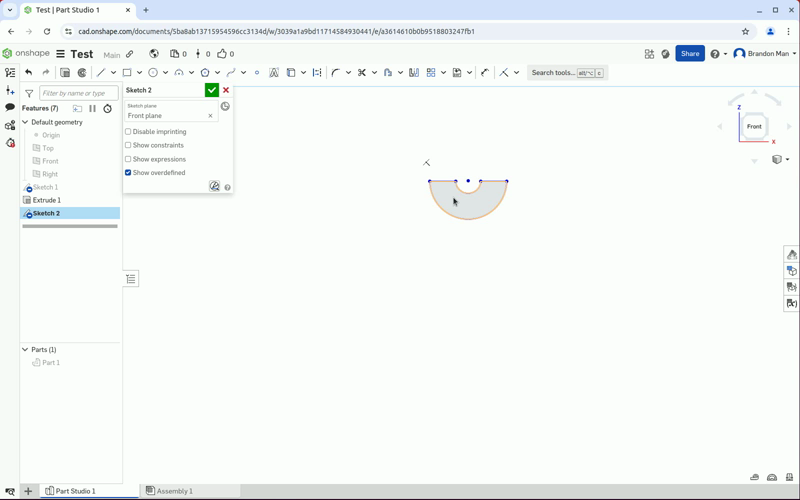
scroll(6)
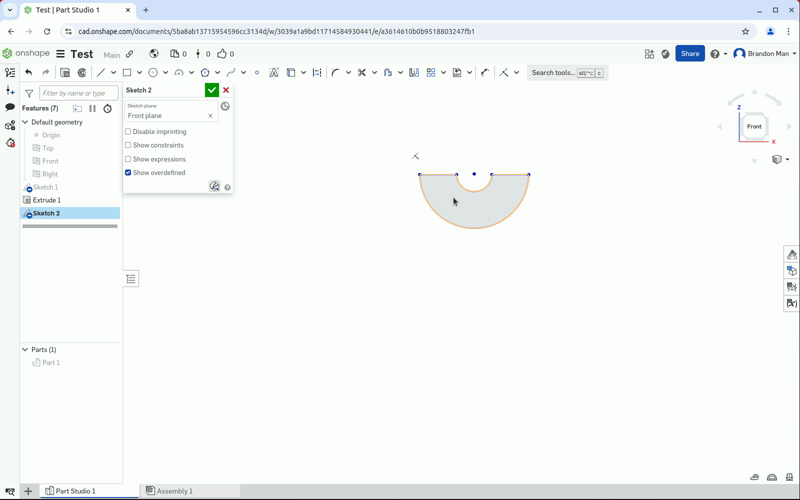
scroll(6)
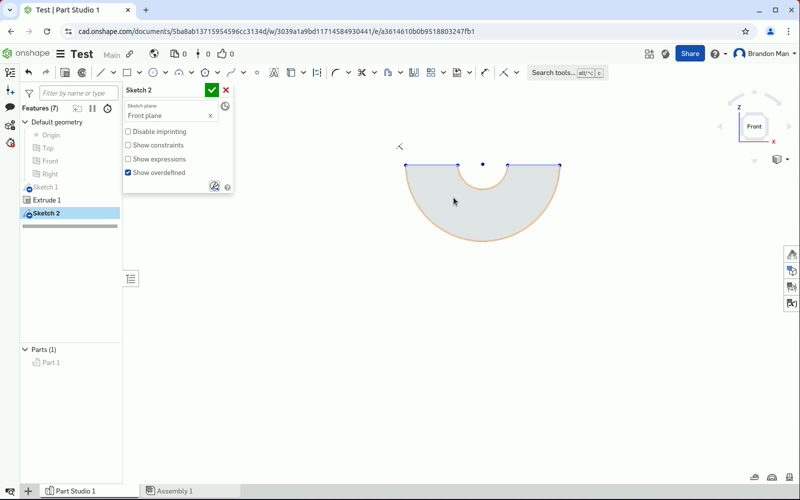
scroll(6)
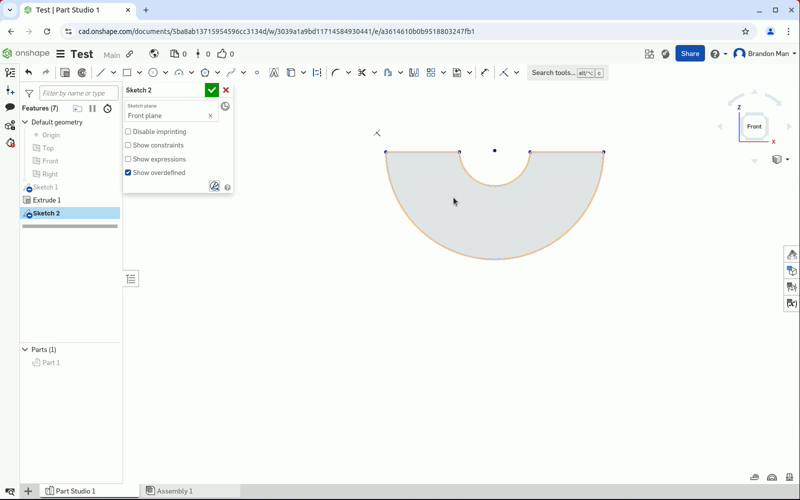
scroll(6)
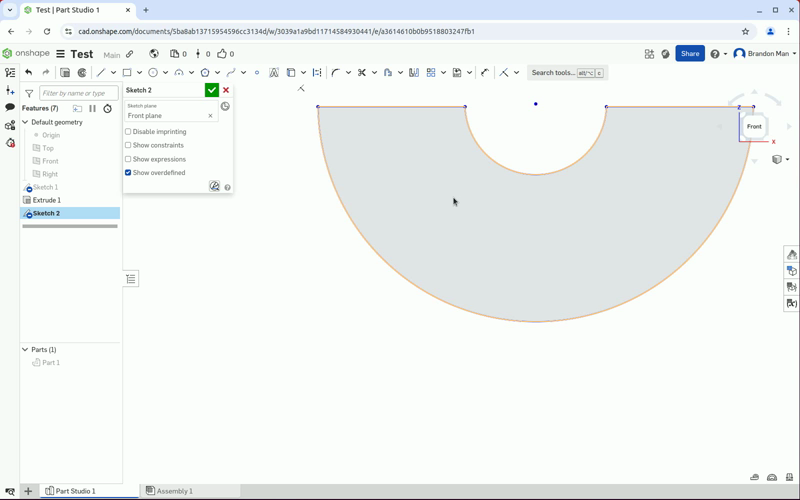
click(453, 197)
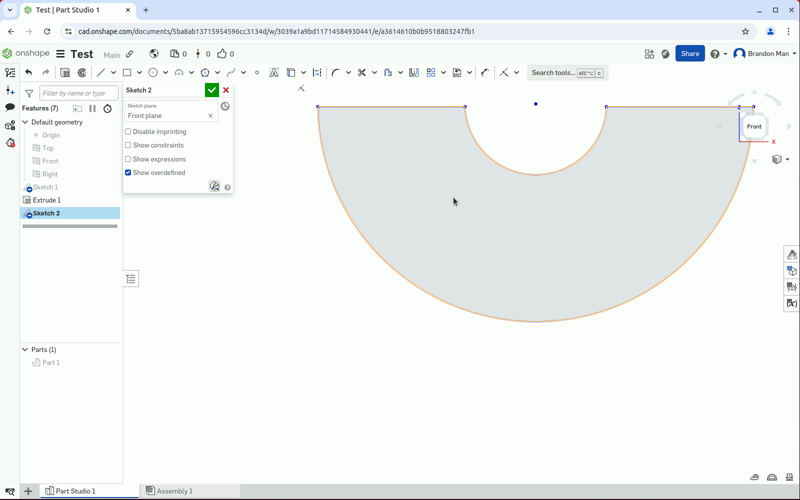
scroll(-6)
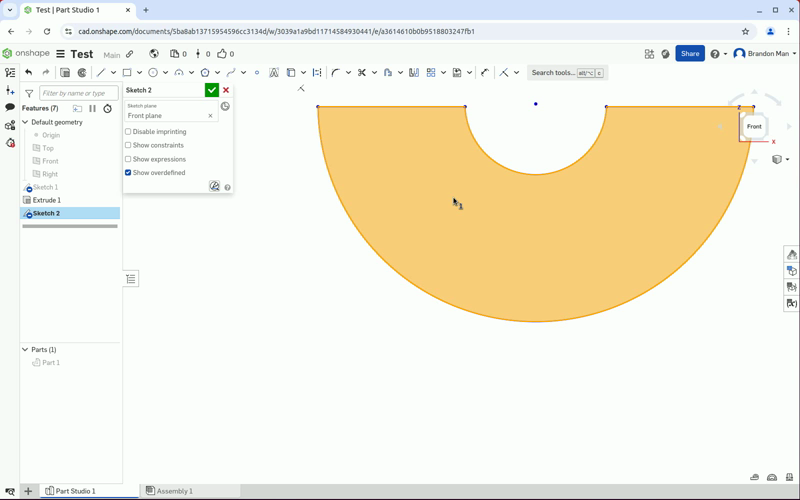
scroll(-6)
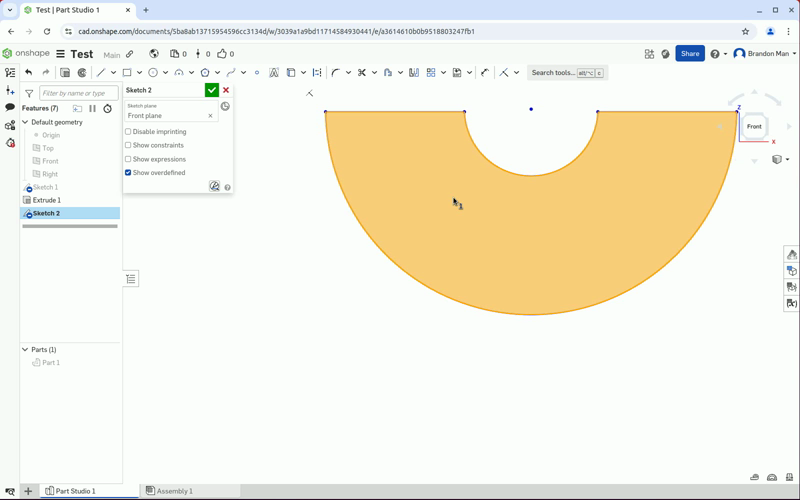
scroll(-6)
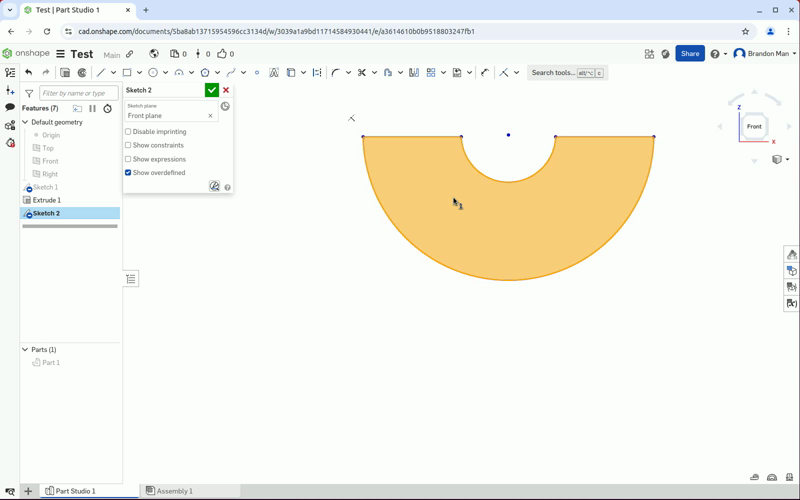
scroll(-6)
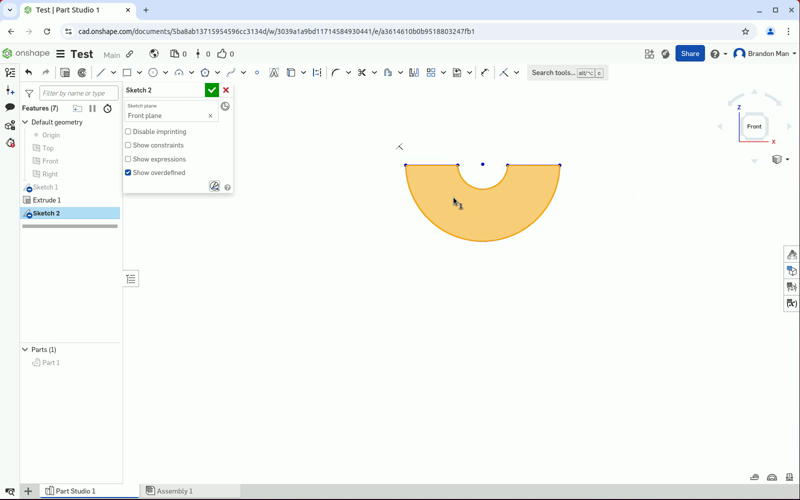
scroll(-6)
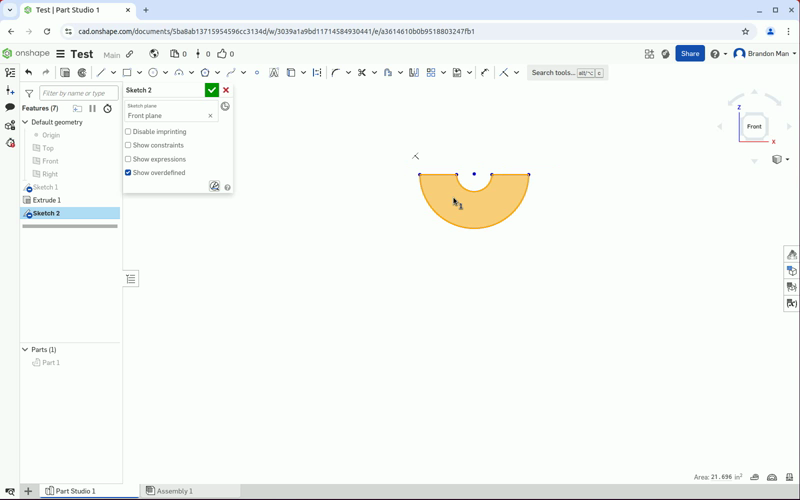
scroll(-6)
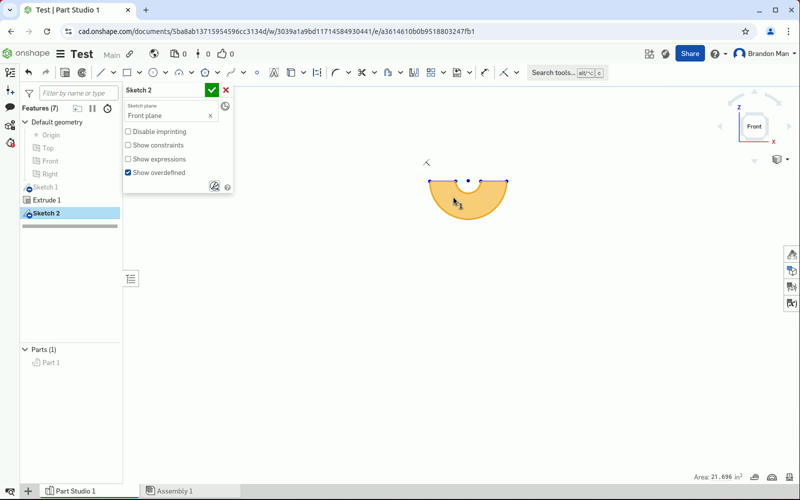
scroll(-6)
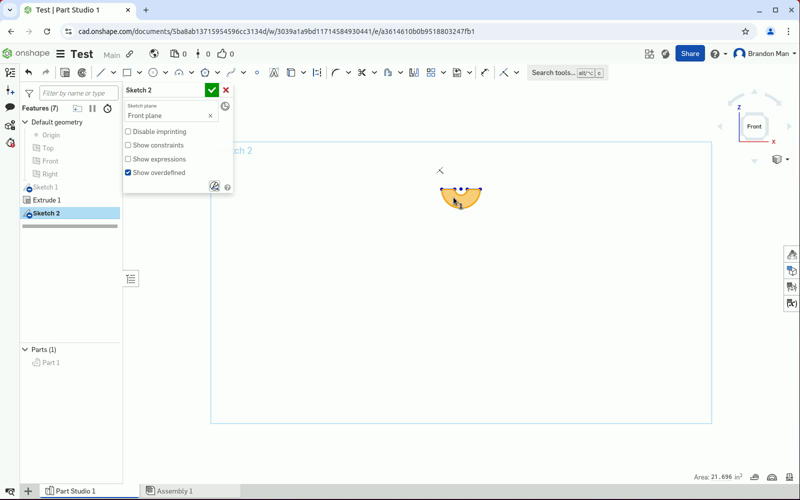
mouse_move(73, 352)
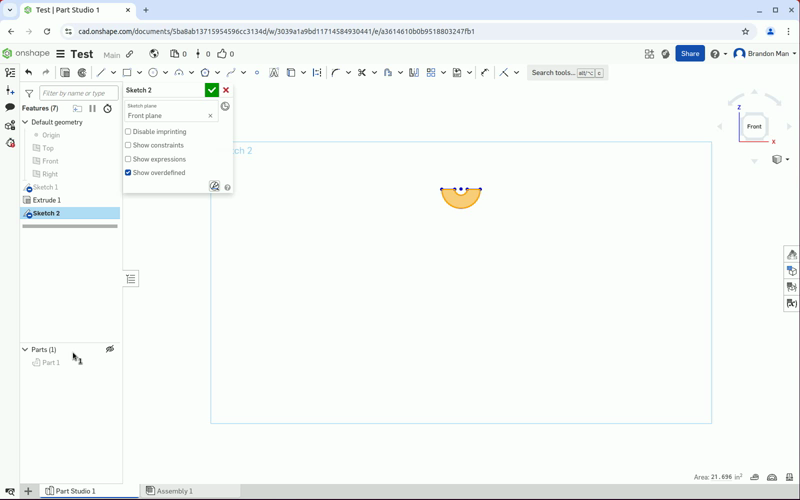
key(shift+y)
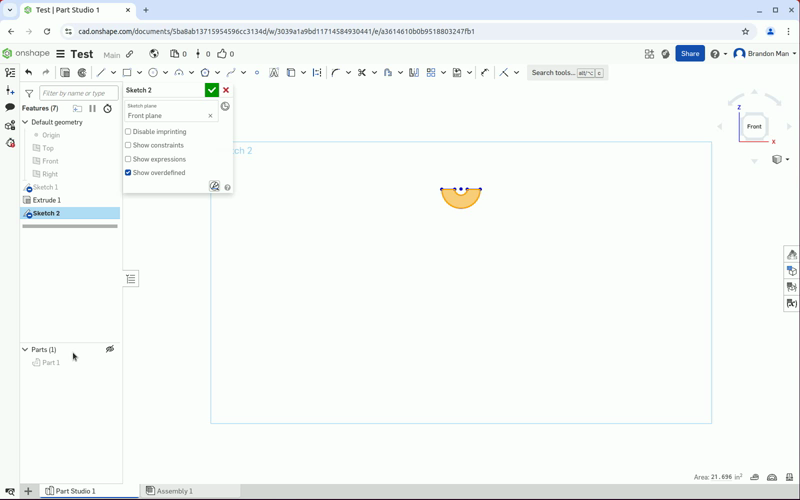
key(shift+e)
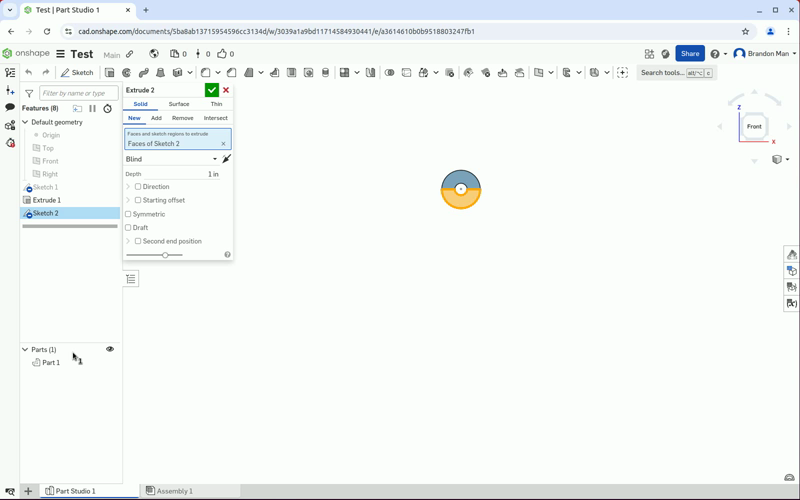
mouse_move(143, 106)
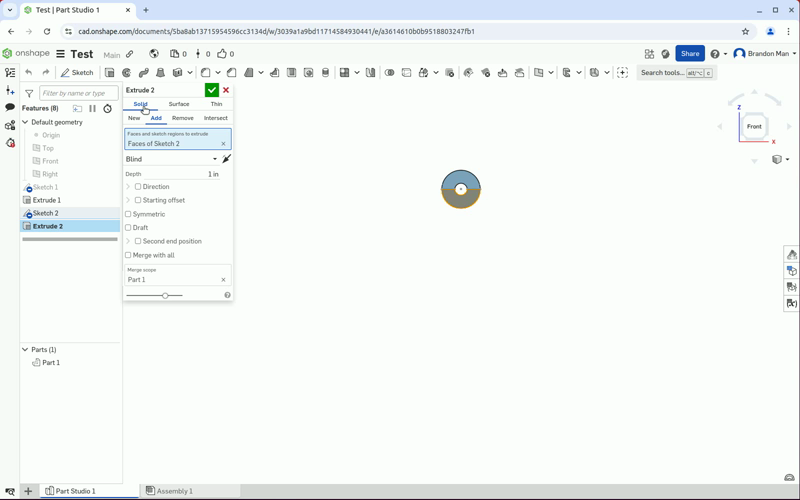
click(143, 106)
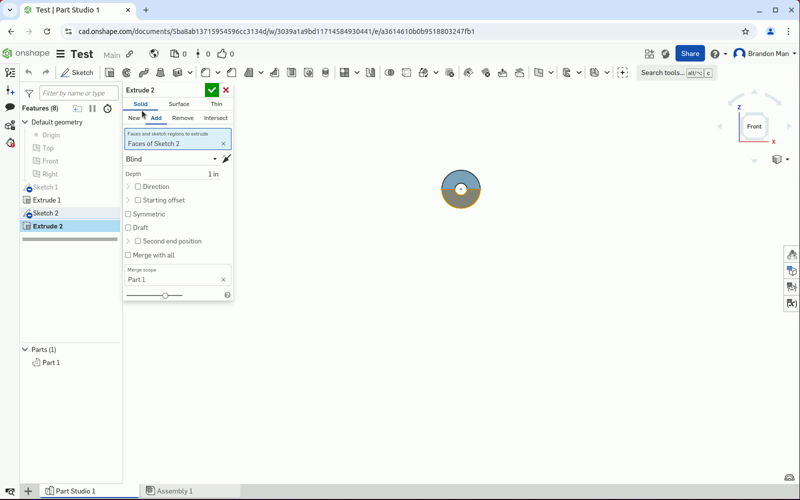
mouse_move(137, 120)
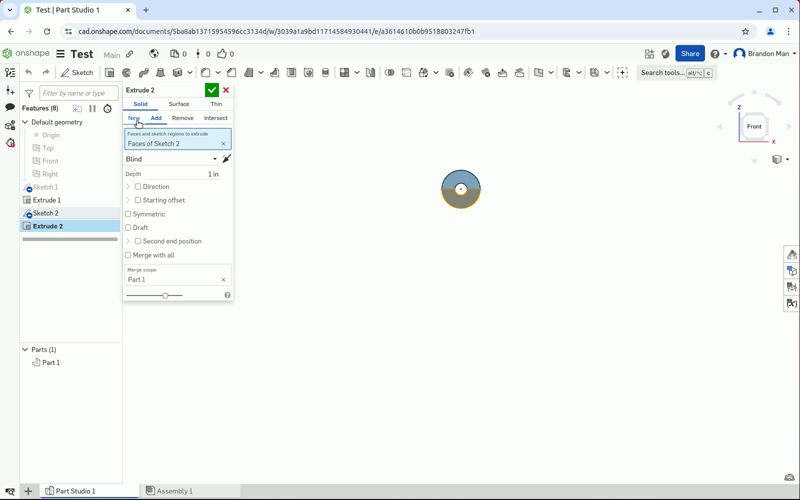
click(137, 120)
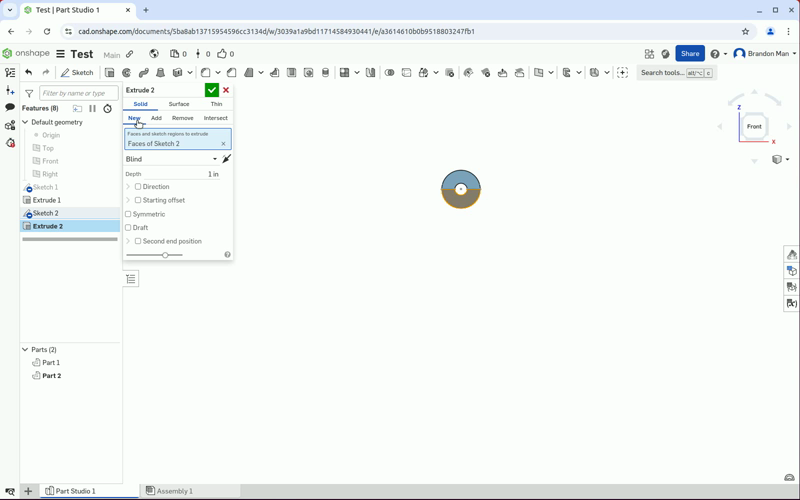
key(tab, 4)
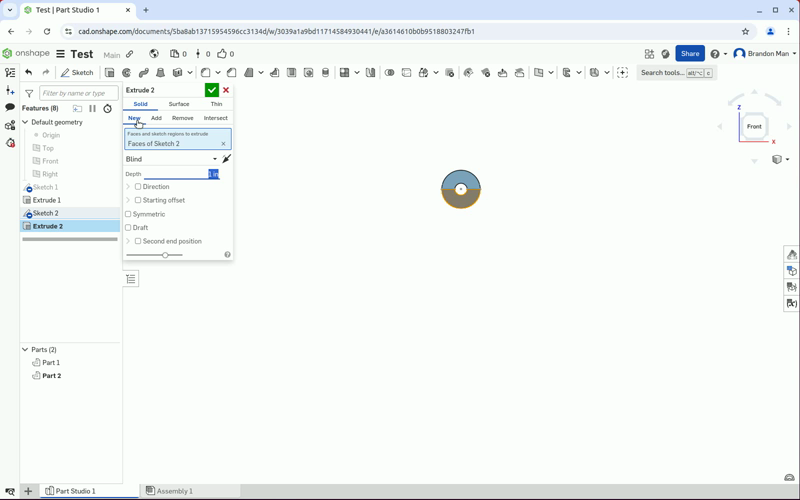
text(1.926)
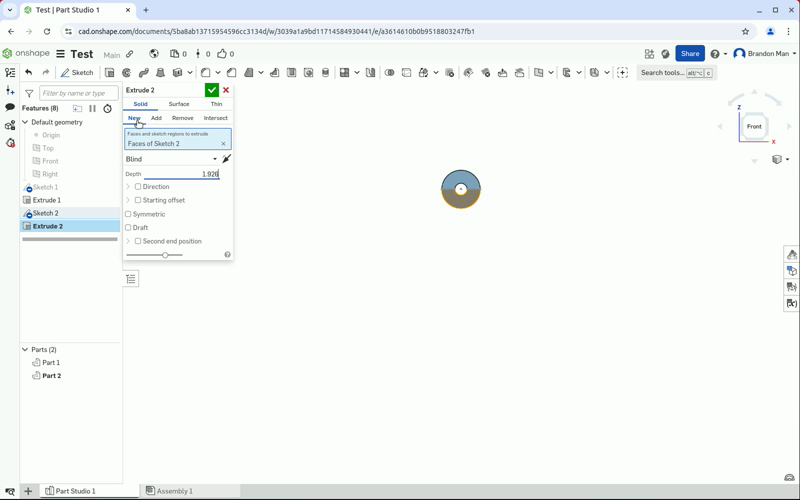
key(enter)
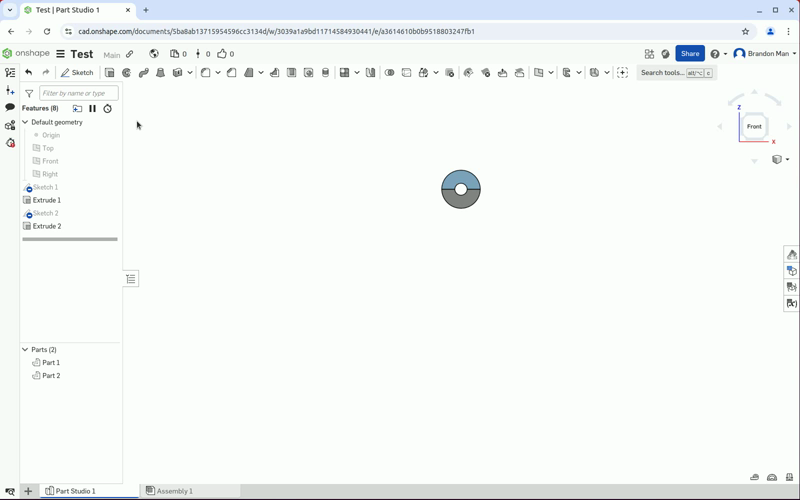
key(shift+h)
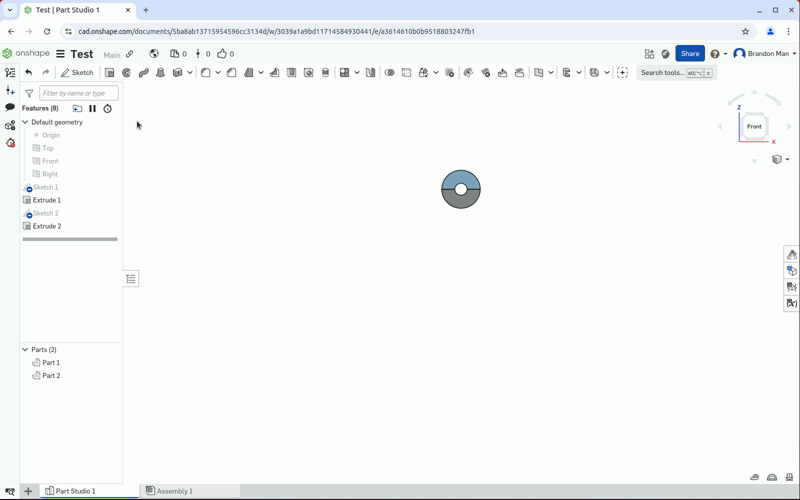
key(shift+h)
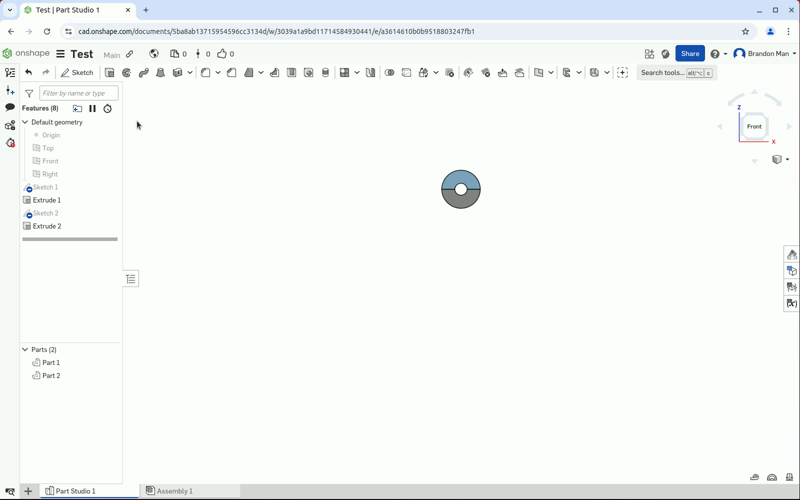
mouse_move(73, 189)
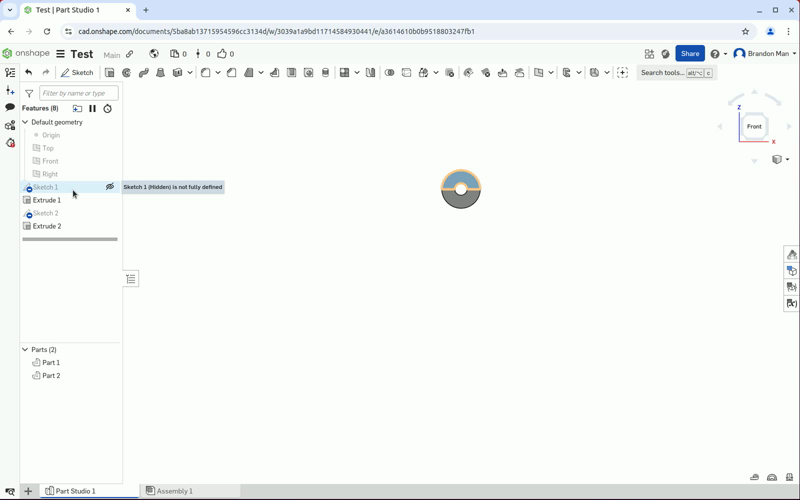
click(73, 189)
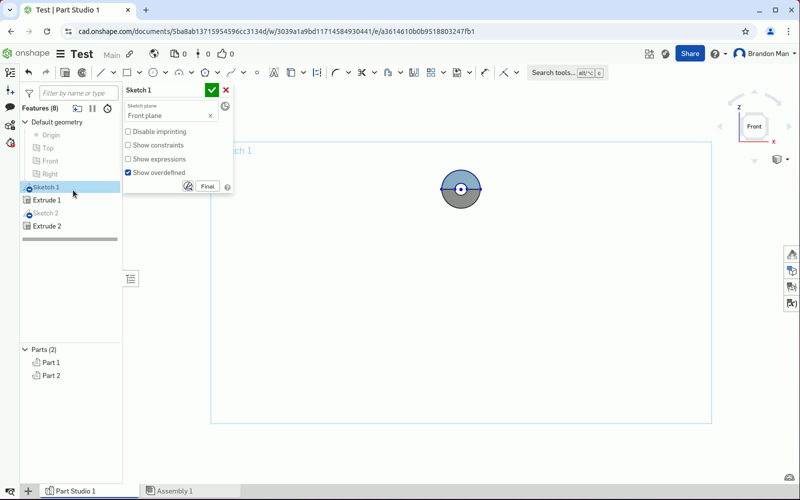
mouse_move(229, 92)
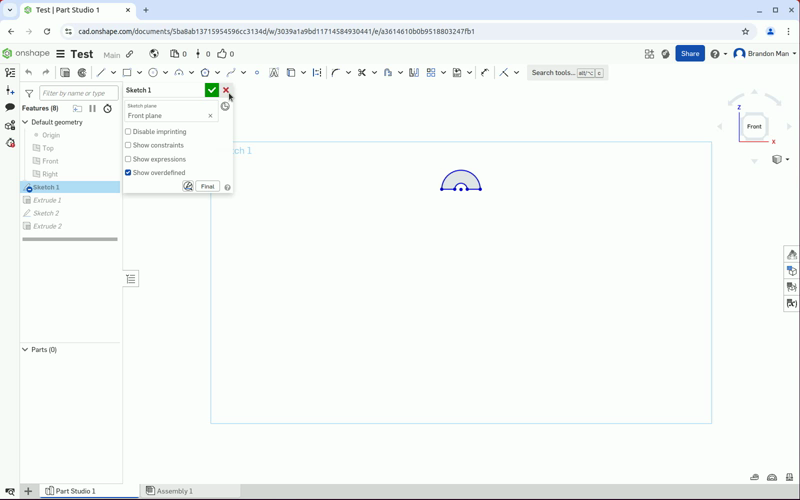
click(229, 92)
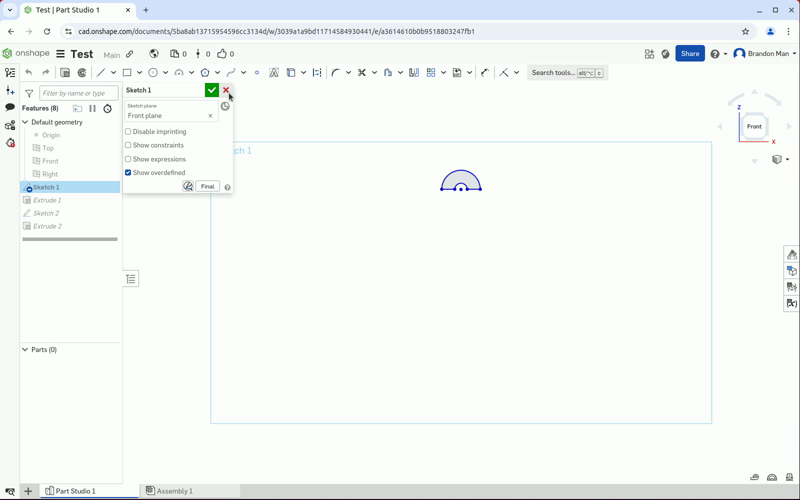
key(shift+s)
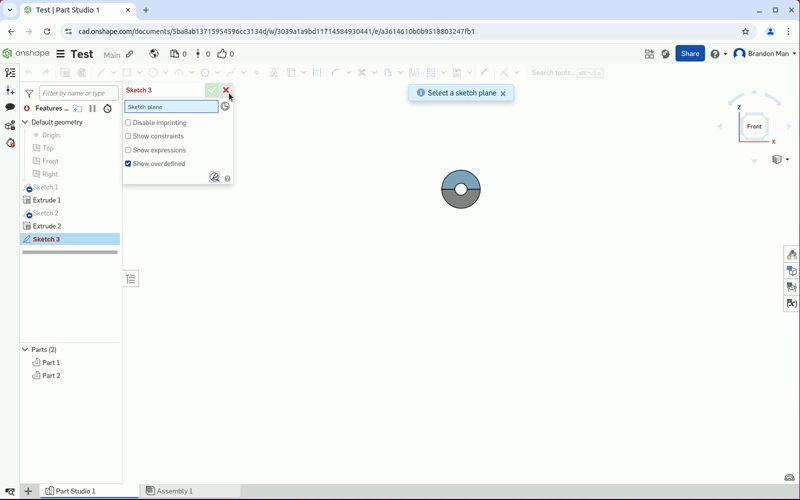
mouse_move(73, 163)
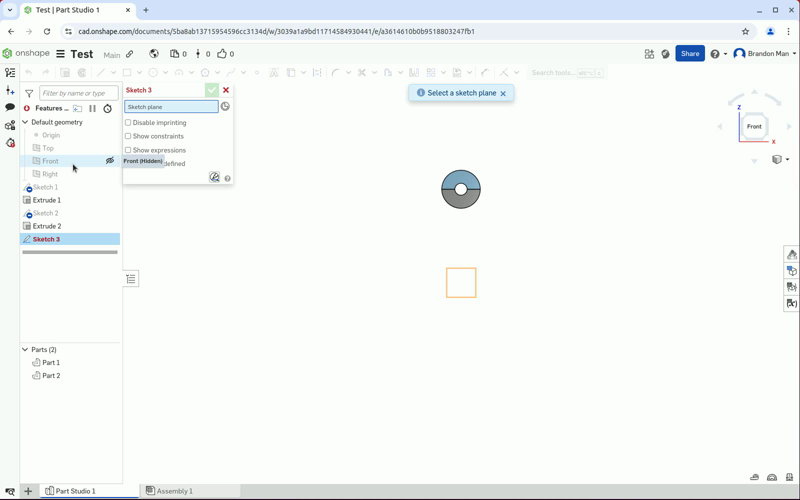
click(73, 163)
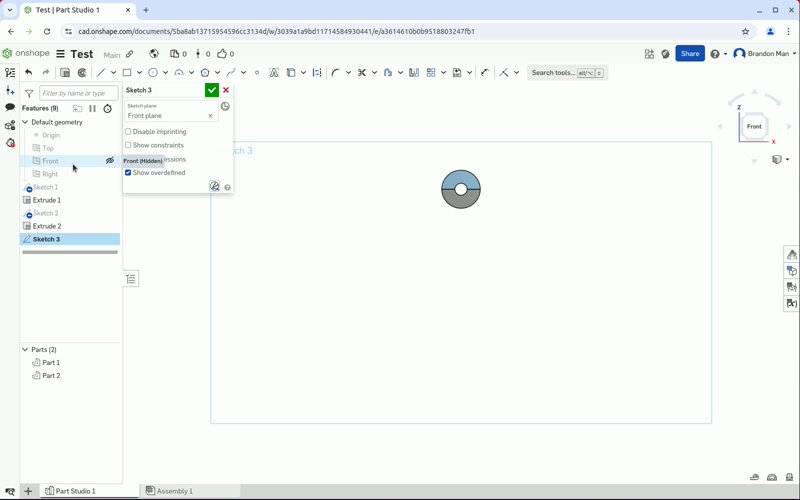
mouse_move(73, 352)
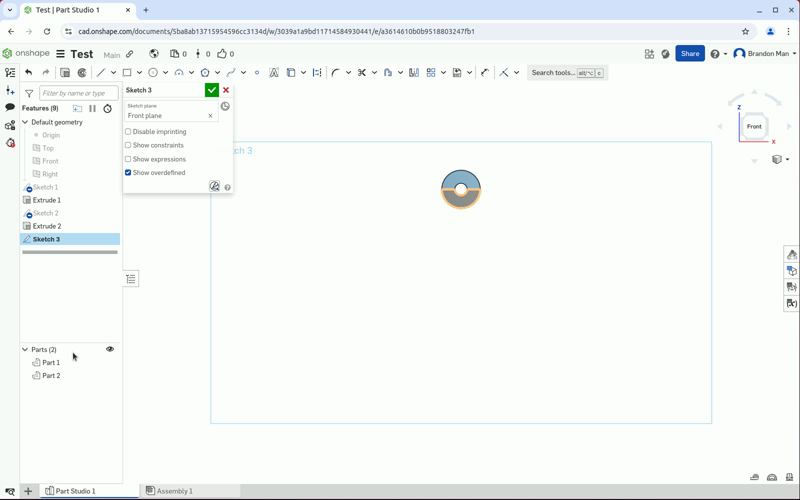
key(y)
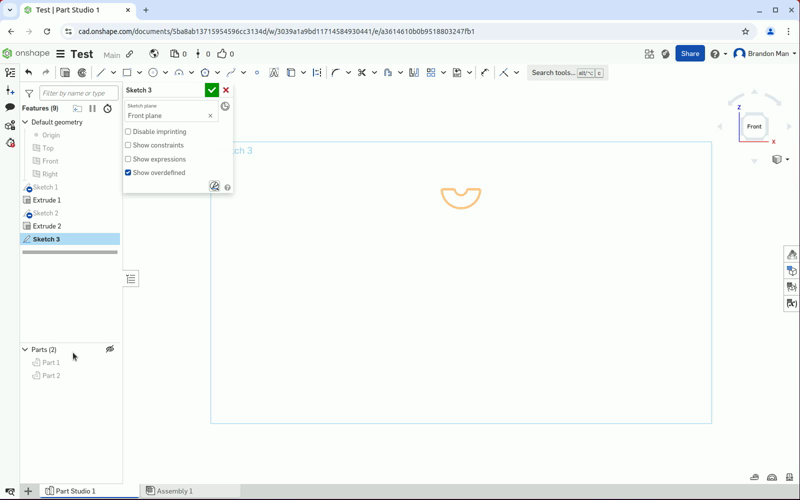
key(a)
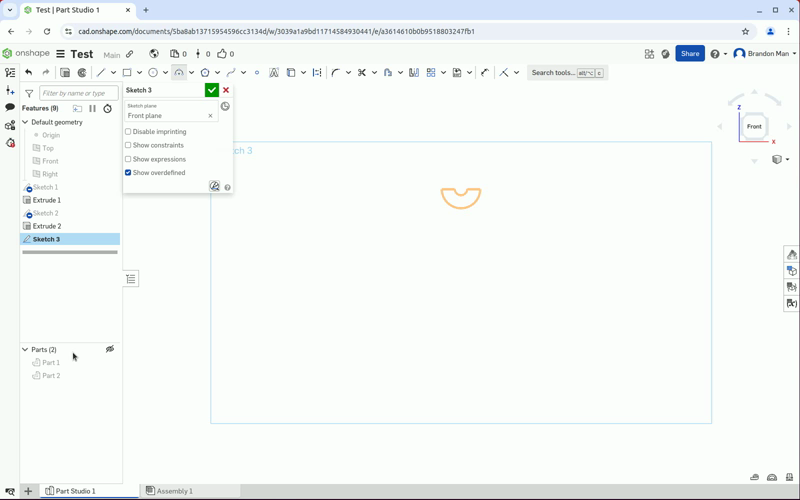
key_down(shift)
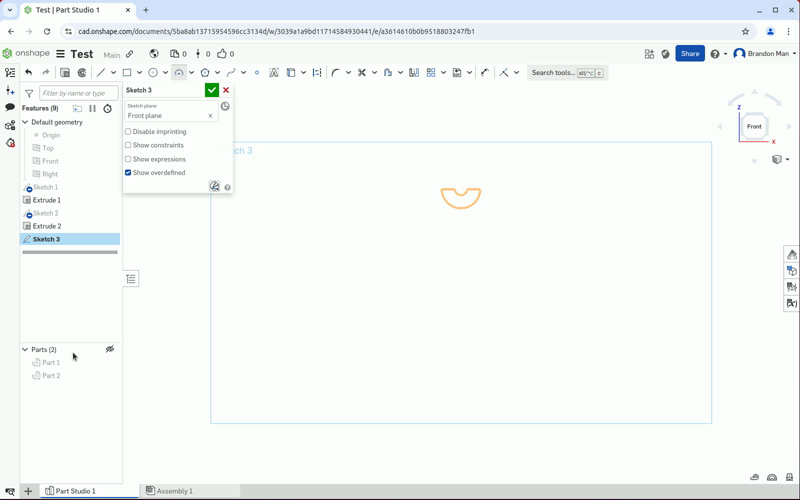
mouse_move(441, 376)
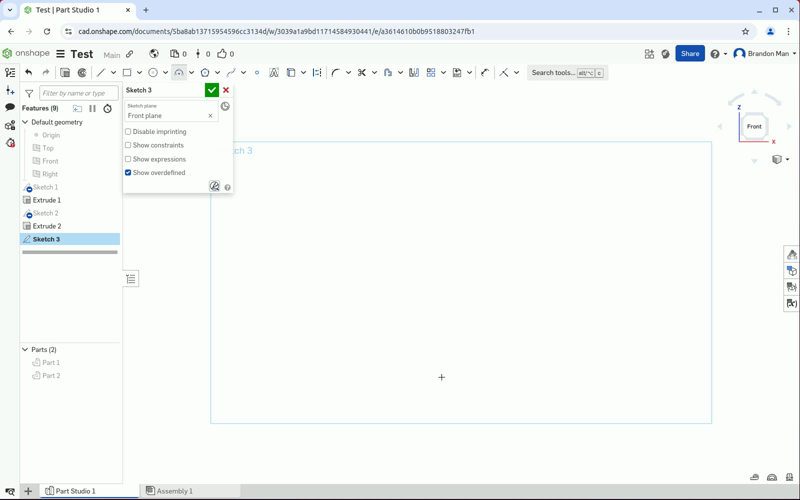
click(441, 376)
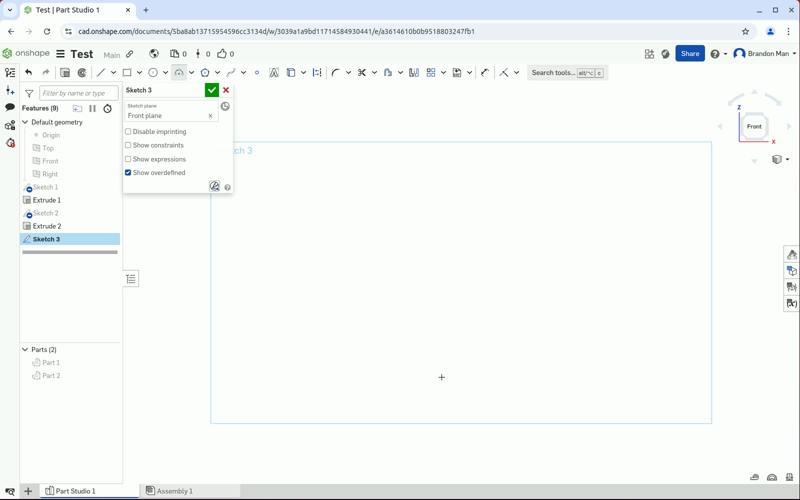
key_up(shift)
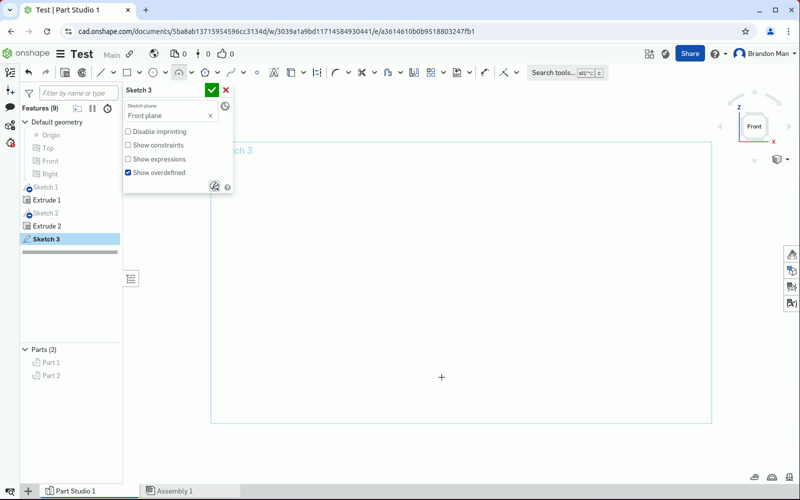
key_down(shift)
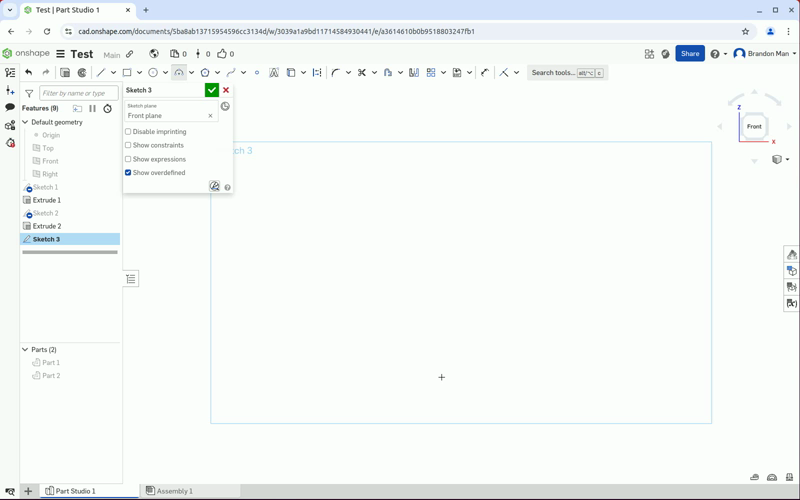
mouse_move(479, 376)
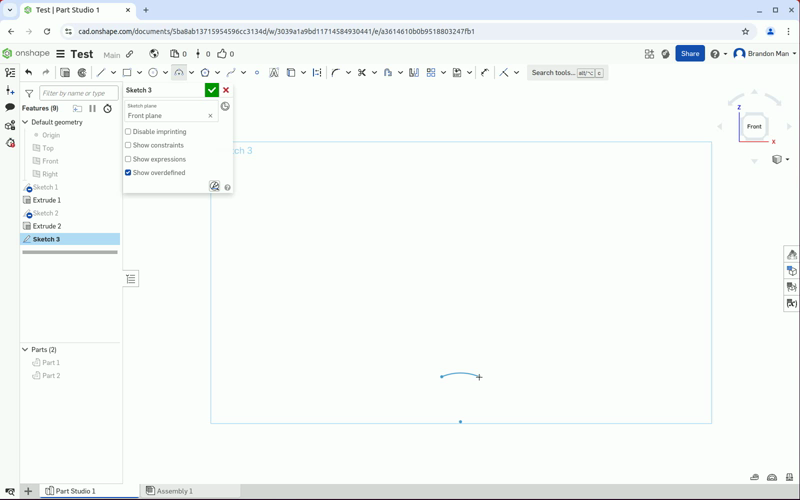
click(479, 376)
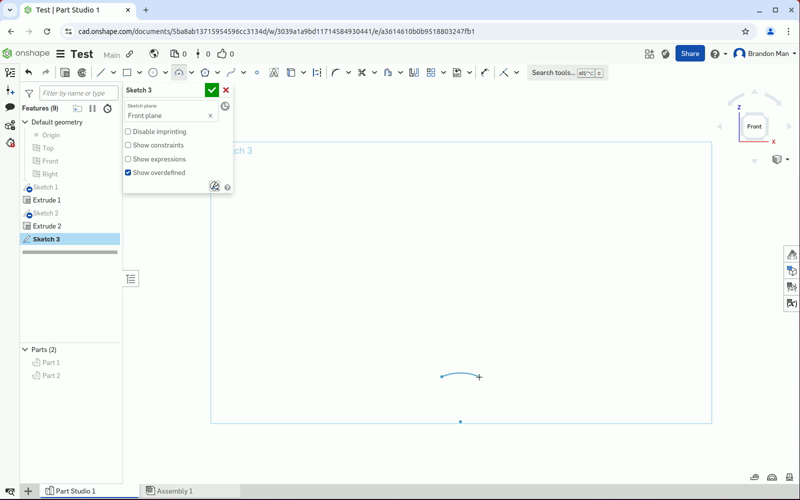
mouse_move(460, 357)
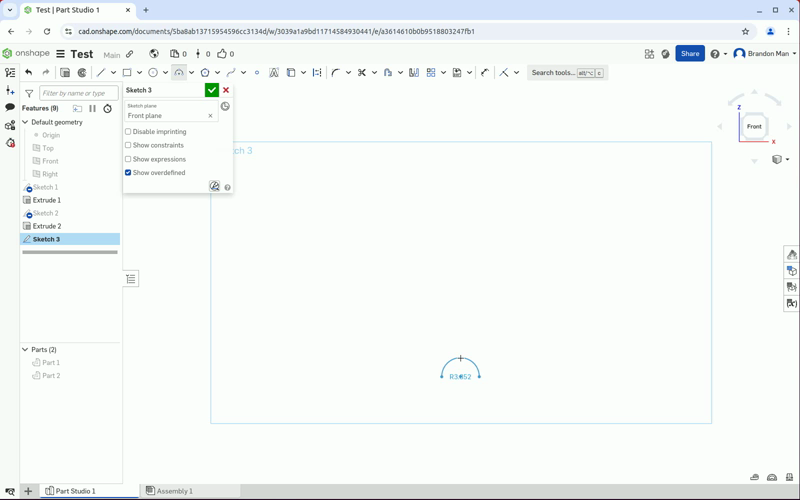
click(460, 357)
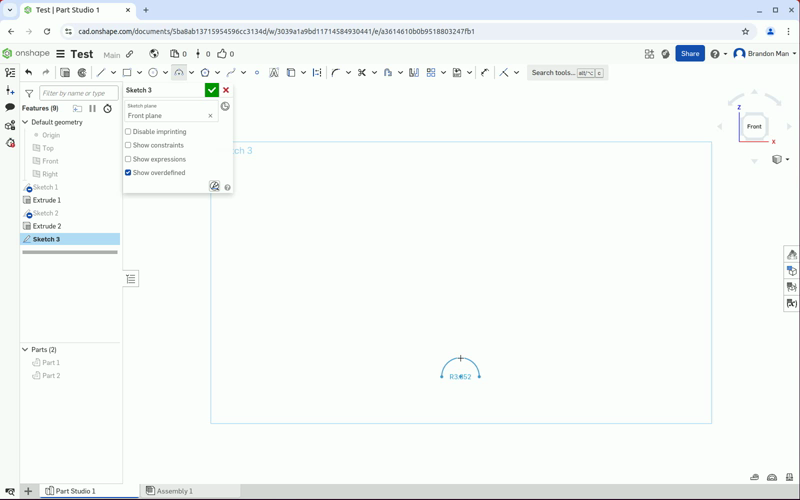
key_up(shift)
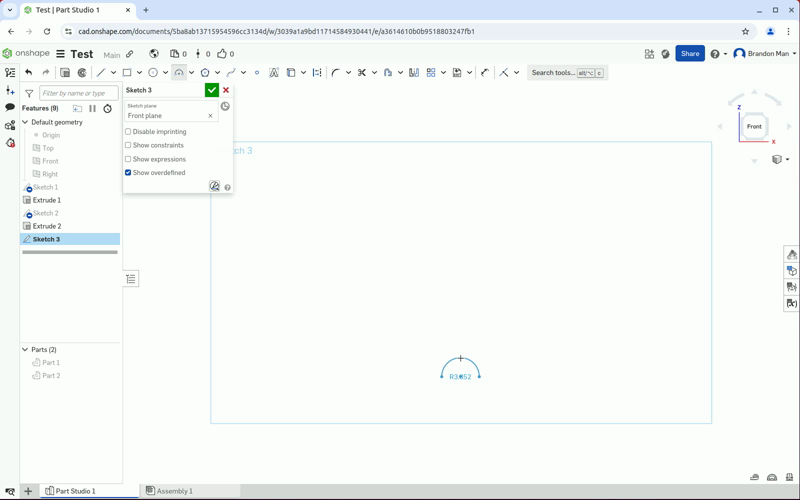
key(esc)
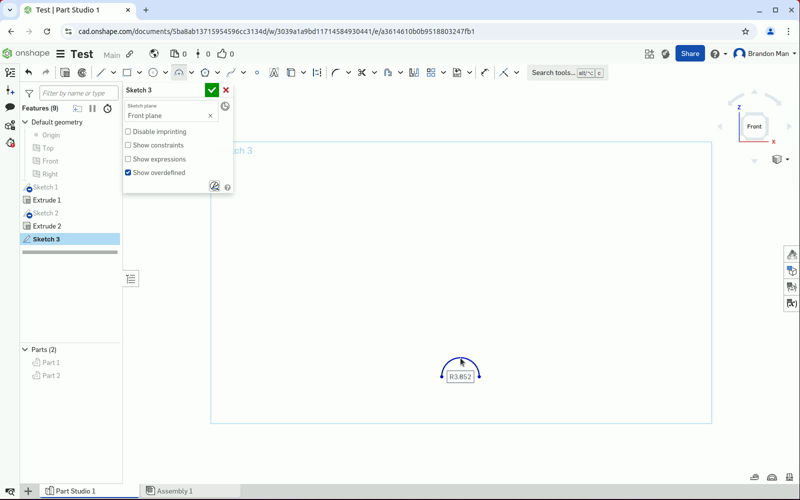
key(l)
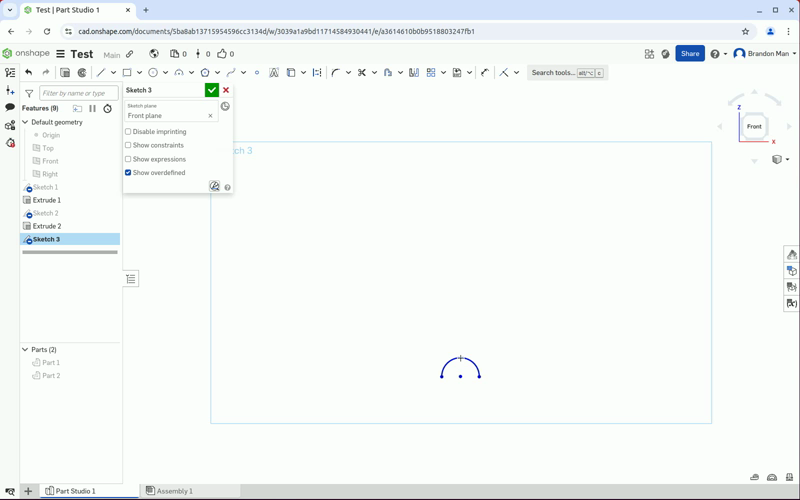
mouse_move(479, 376)
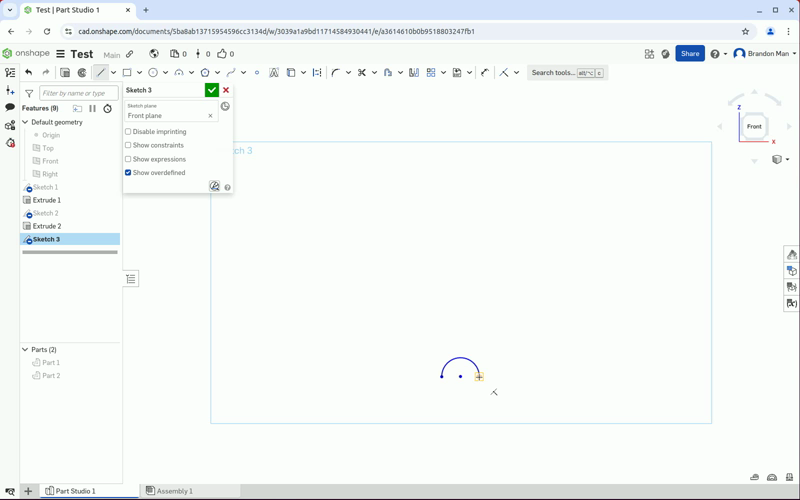
click(479, 376)
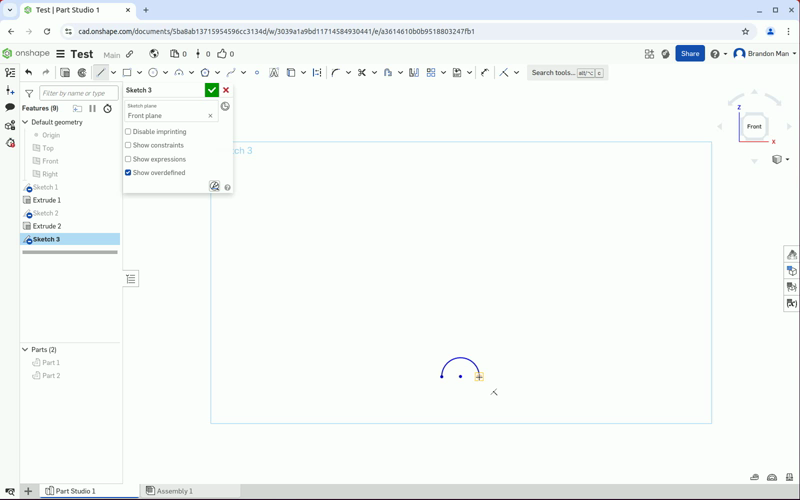
key_down(shift)
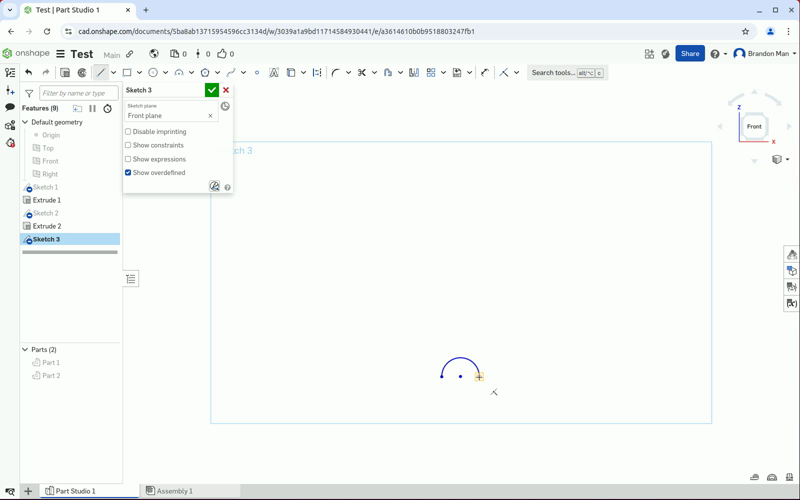
mouse_move(479, 189)
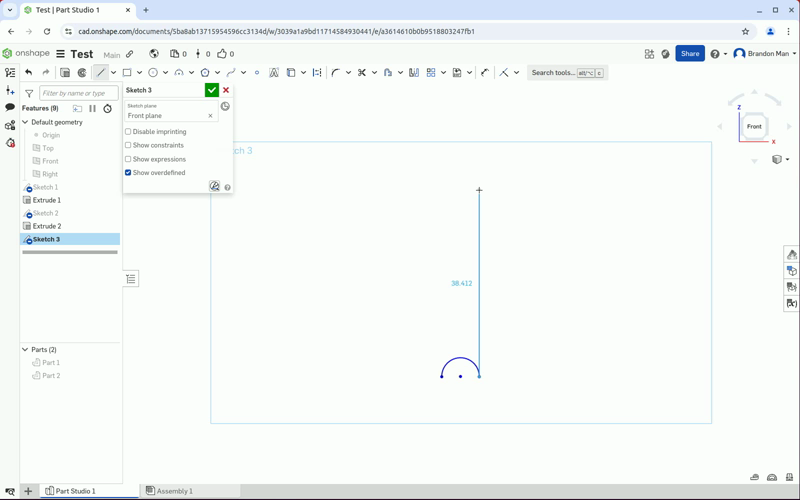
click(479, 189)
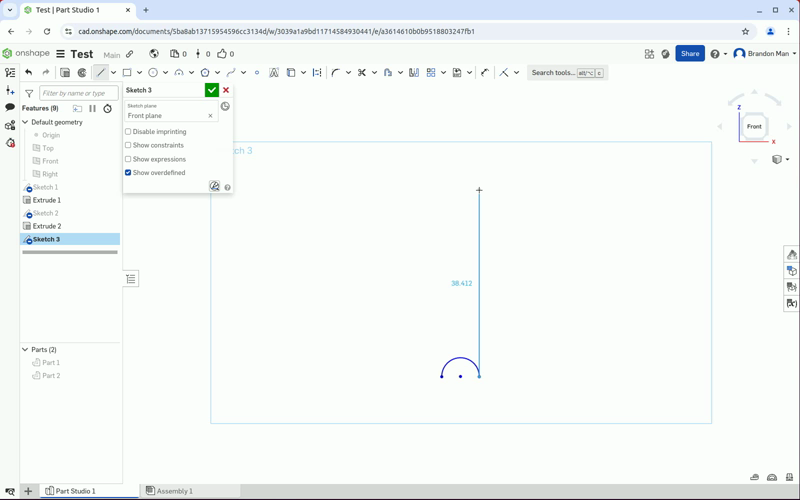
key_up(shift)
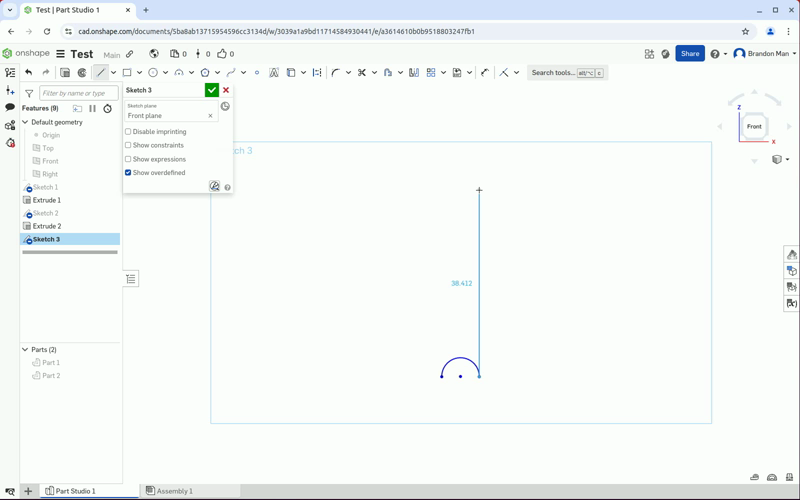
key(esc)
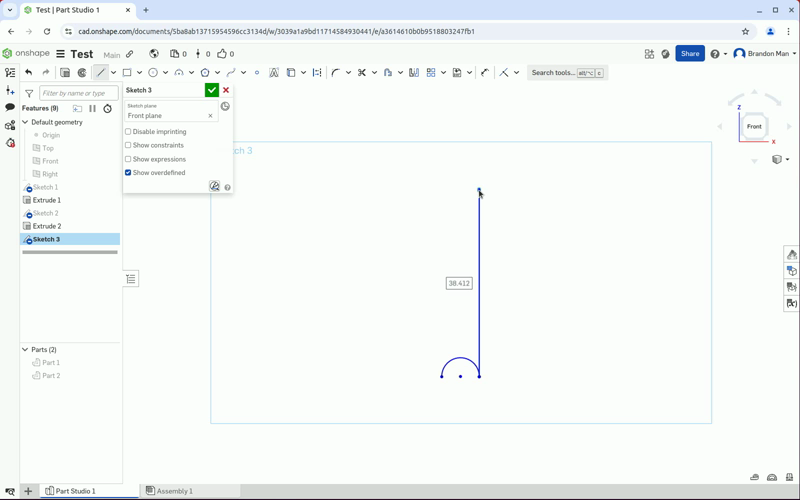
key(a)
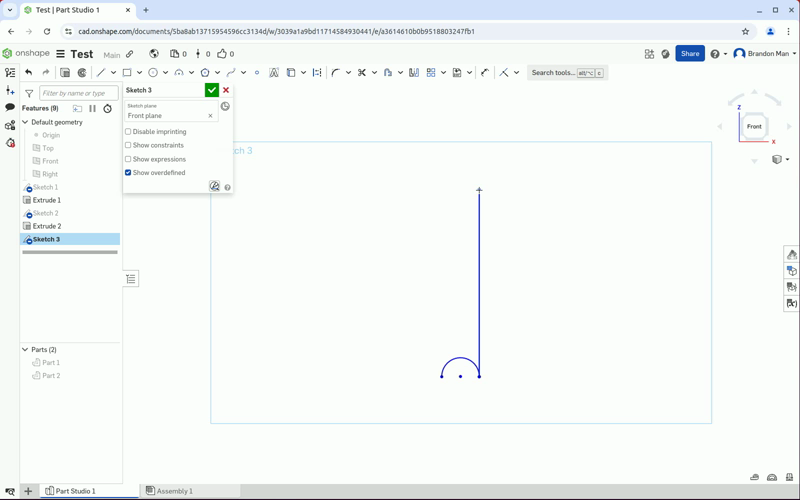
mouse_move(479, 189)
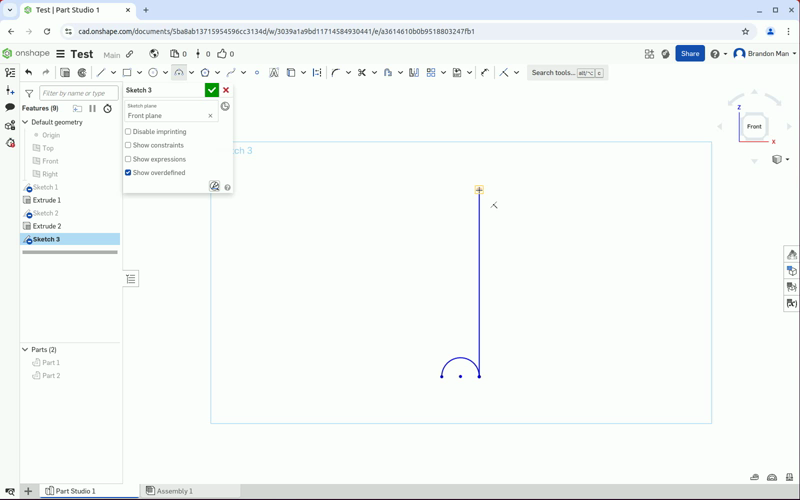
click(479, 189)
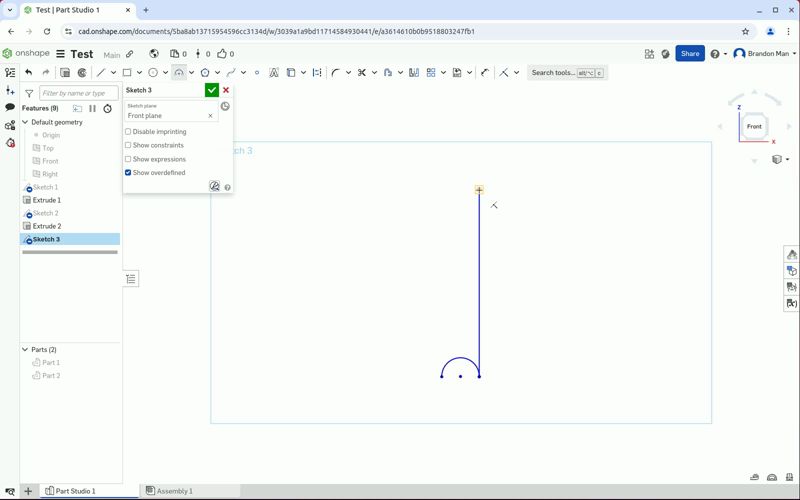
key_down(shift)
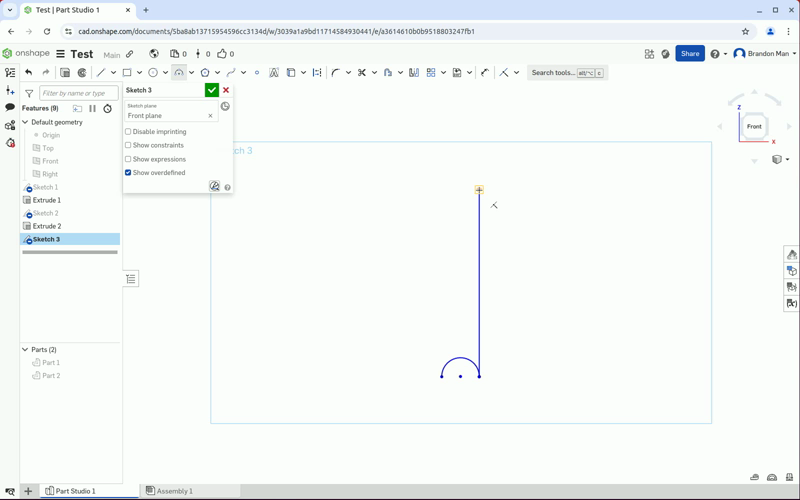
mouse_move(441, 189)
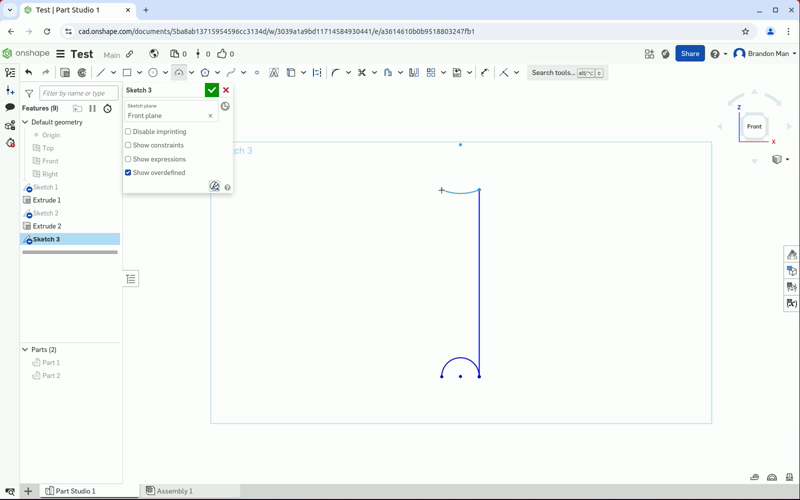
click(441, 189)
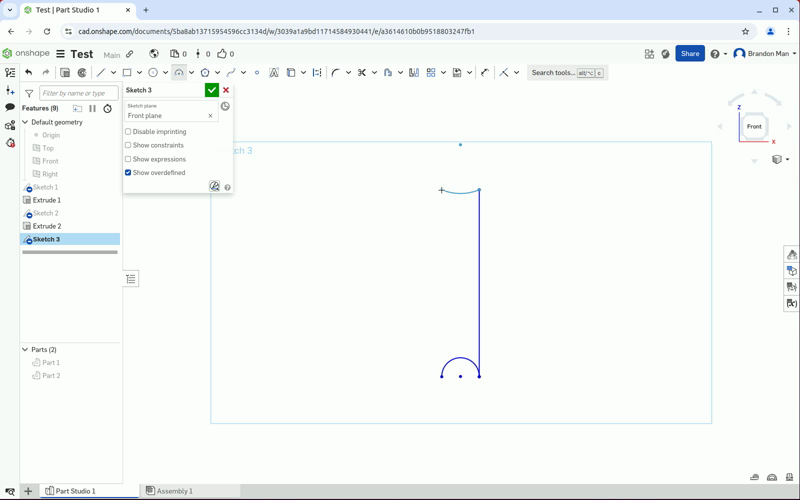
mouse_move(460, 208)
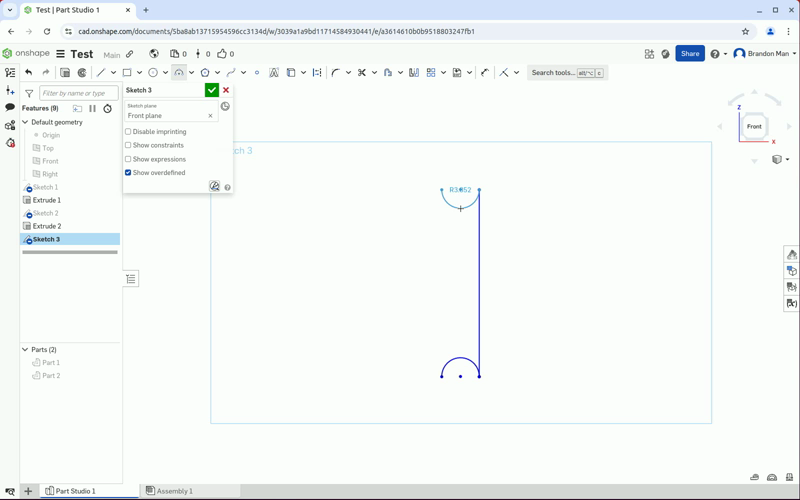
click(460, 208)
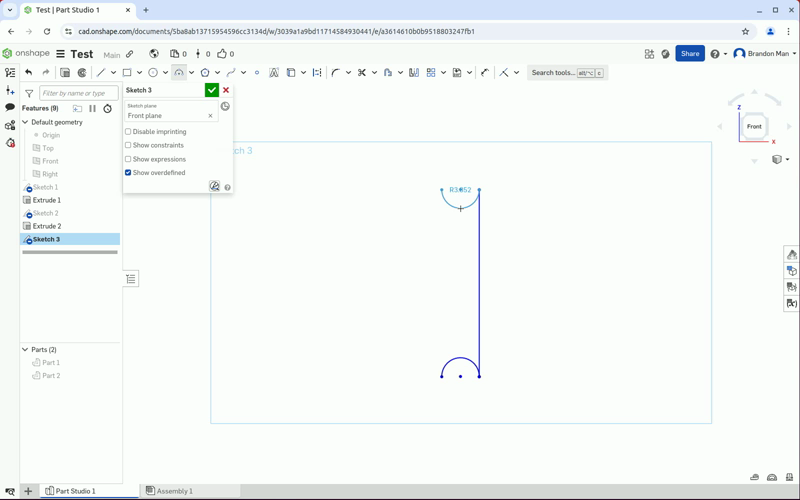
key_up(shift)
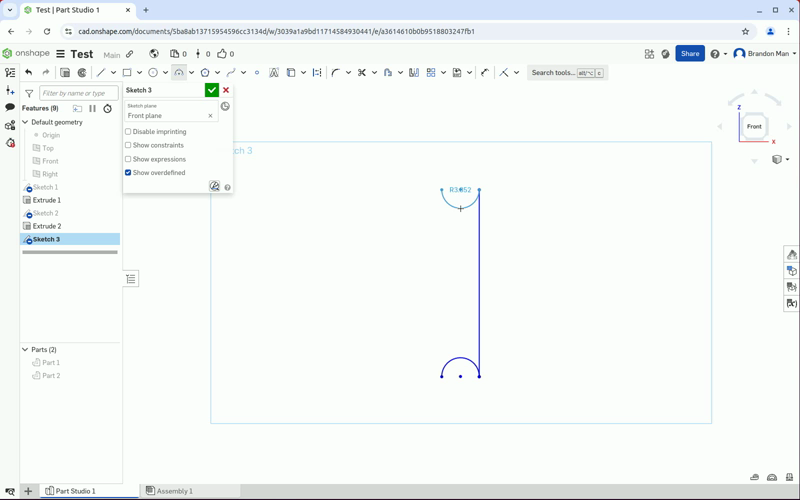
key(esc)
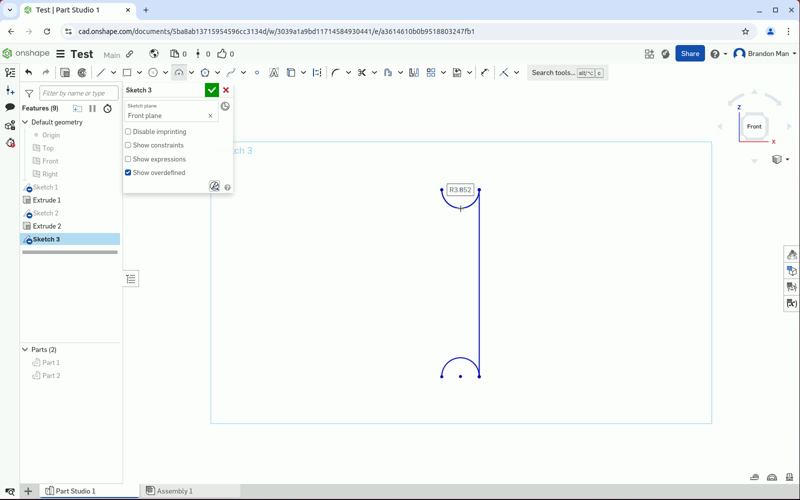
key(l)
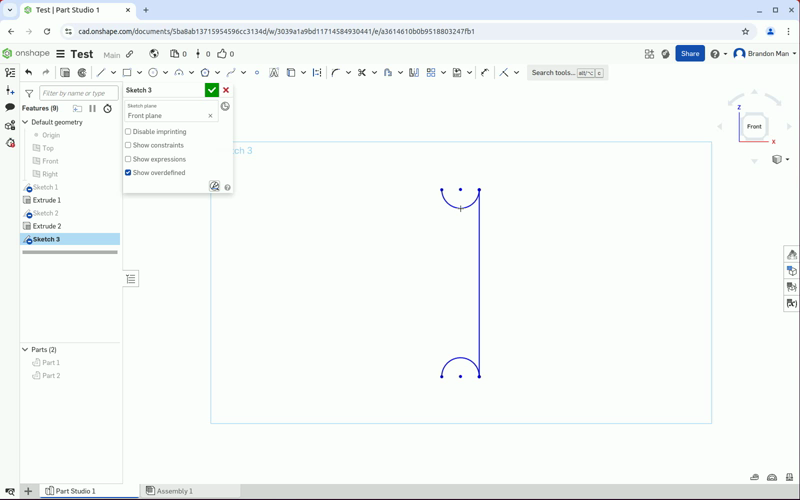
mouse_move(441, 189)
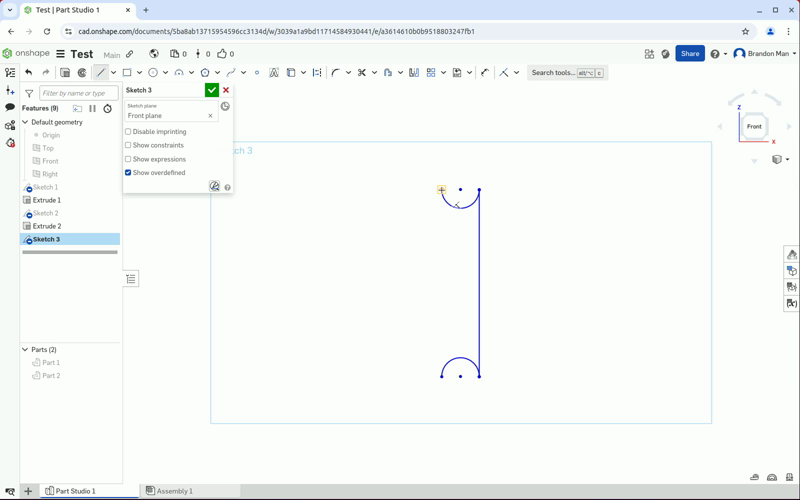
click(441, 189)
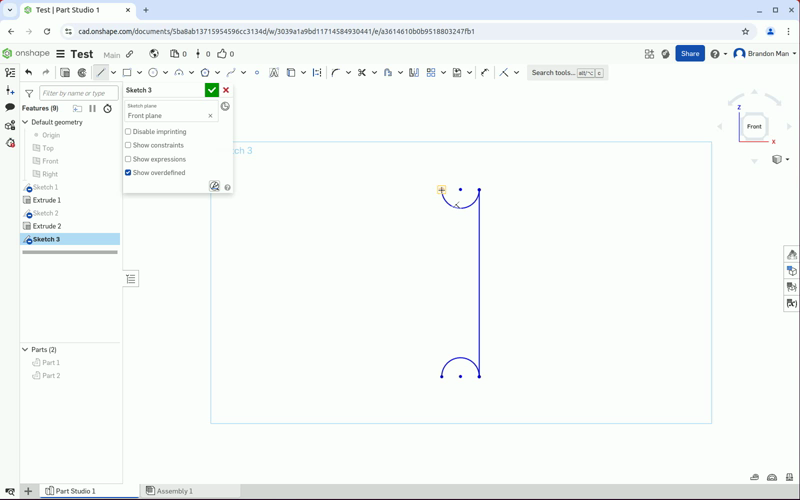
key_down(shift)
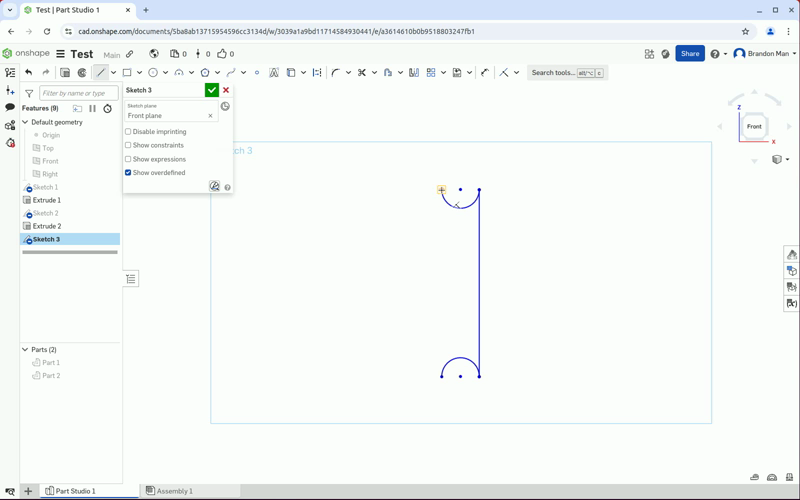
mouse_move(441, 376)
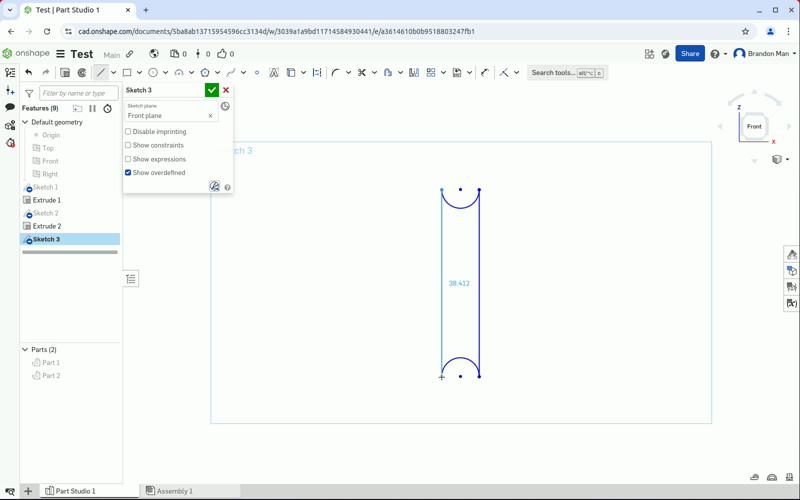
key_up(shift)
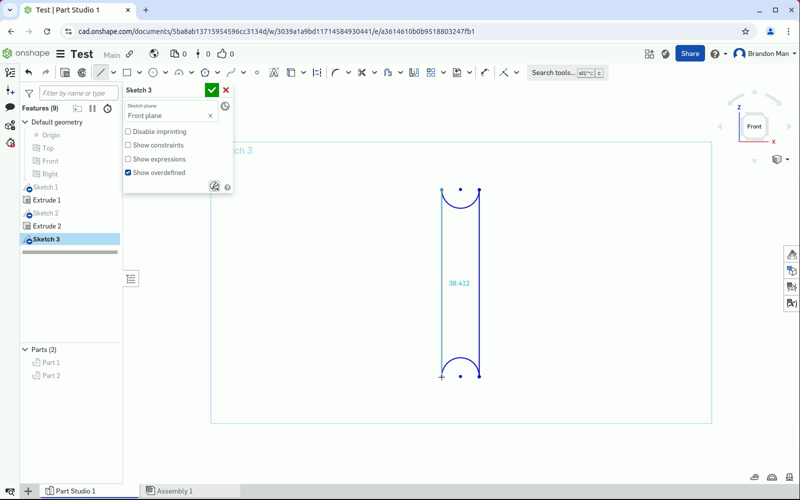
click(441, 376)
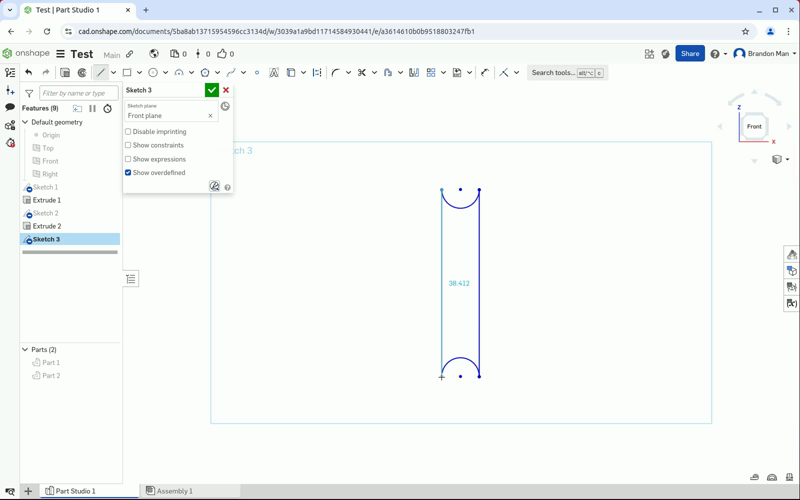
key(esc)
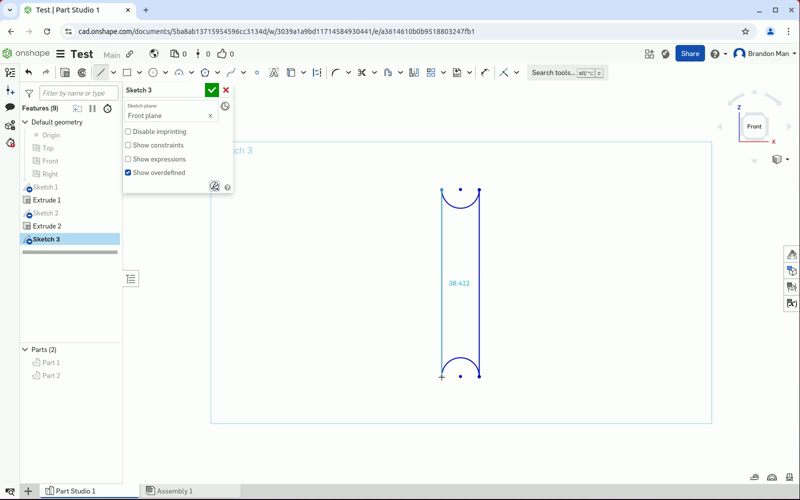
key(c)
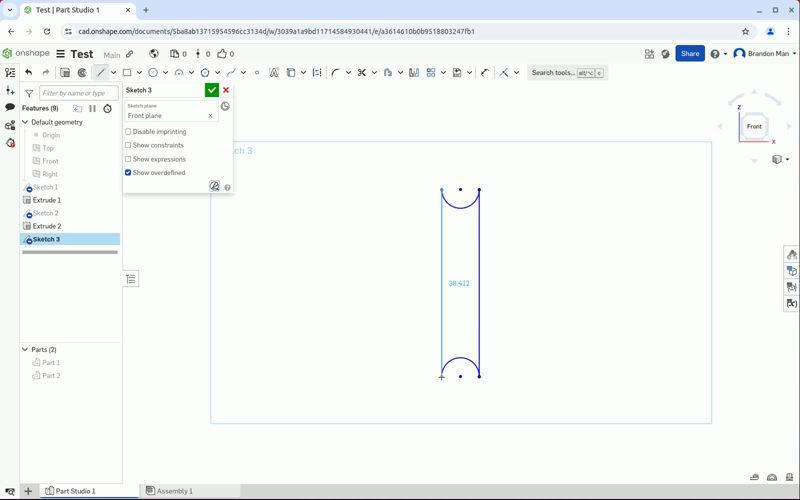
key_down(shift)
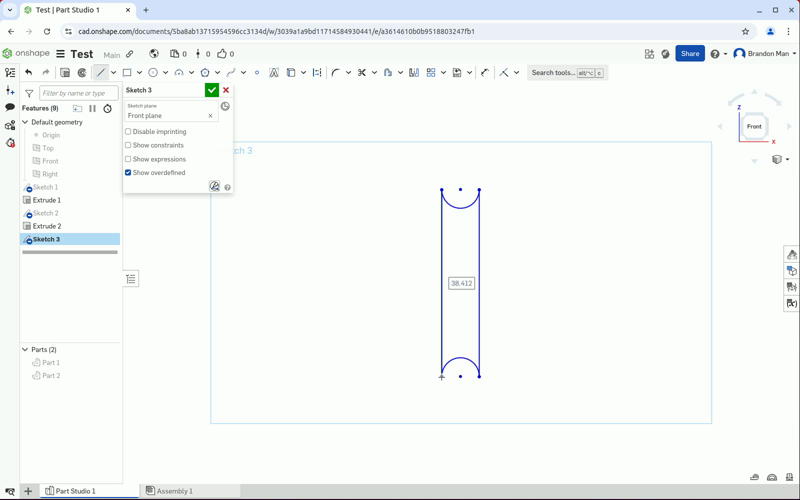
mouse_move(461, 282)
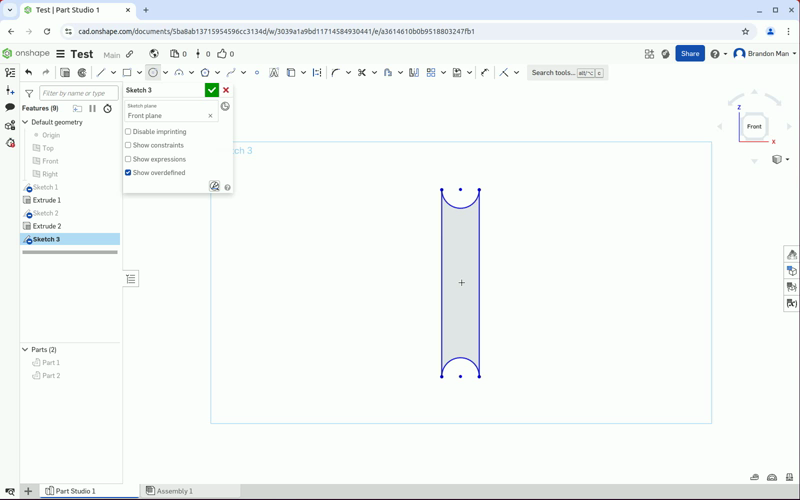
click(461, 282)
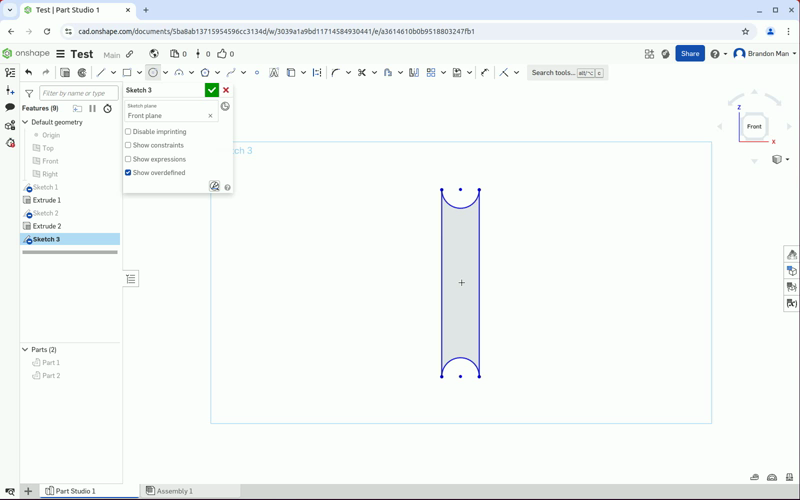
key_up(shift)
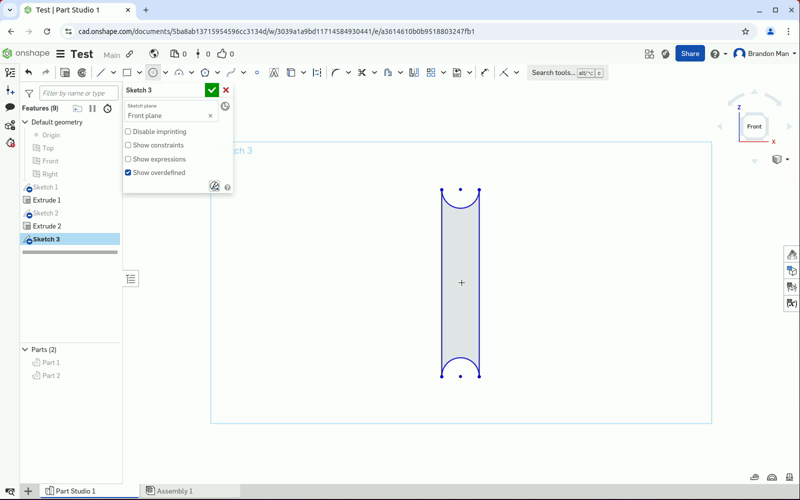
mouse_move(467, 282)
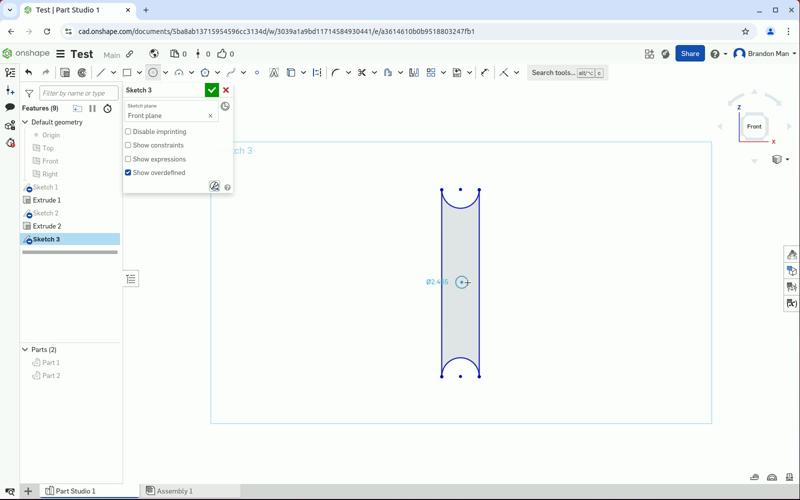
click(467, 282)
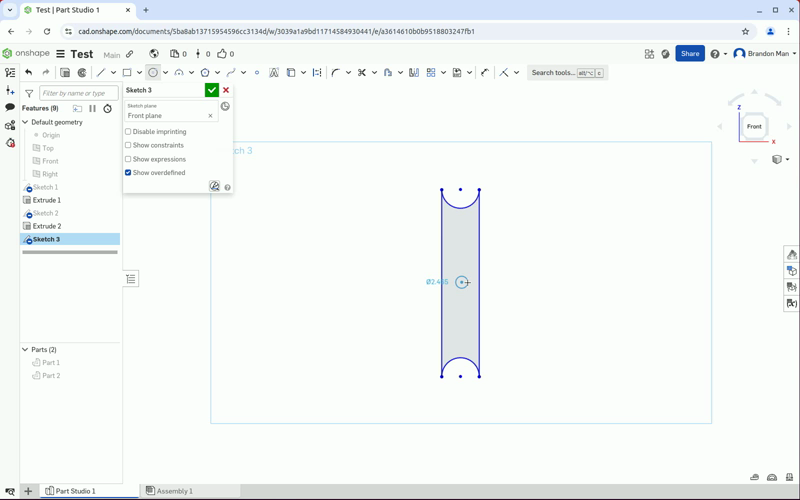
key(esc)
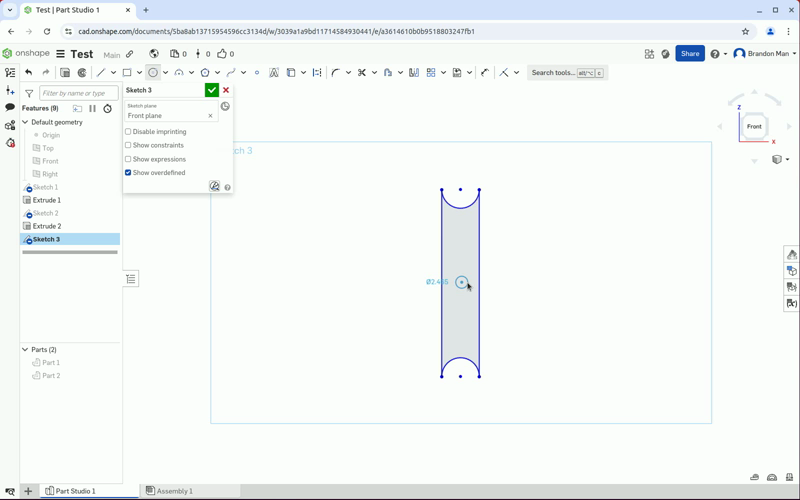
mouse_move(463, 314)
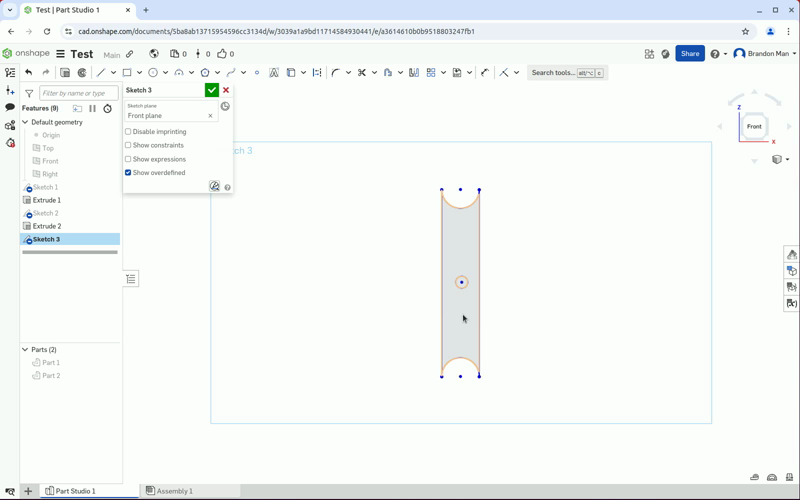
click(463, 314)
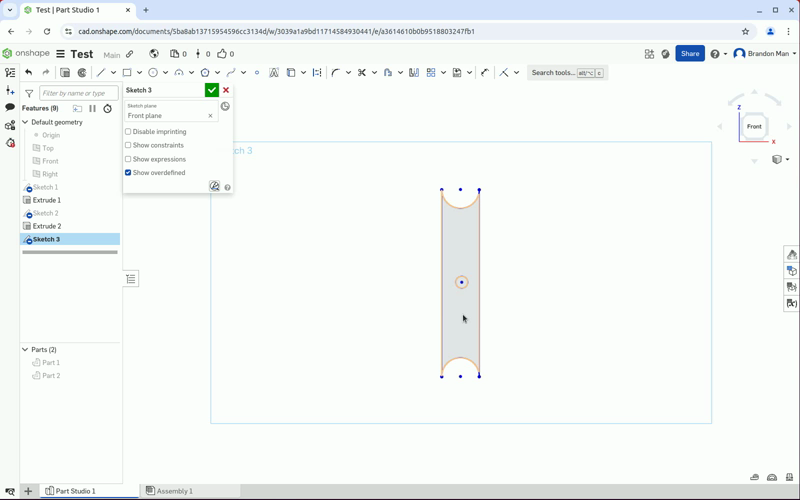
mouse_move(73, 352)
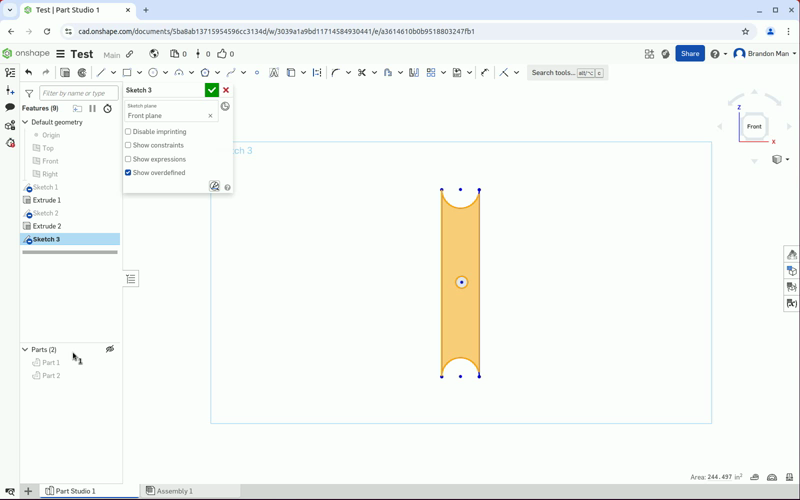
key(shift+y)
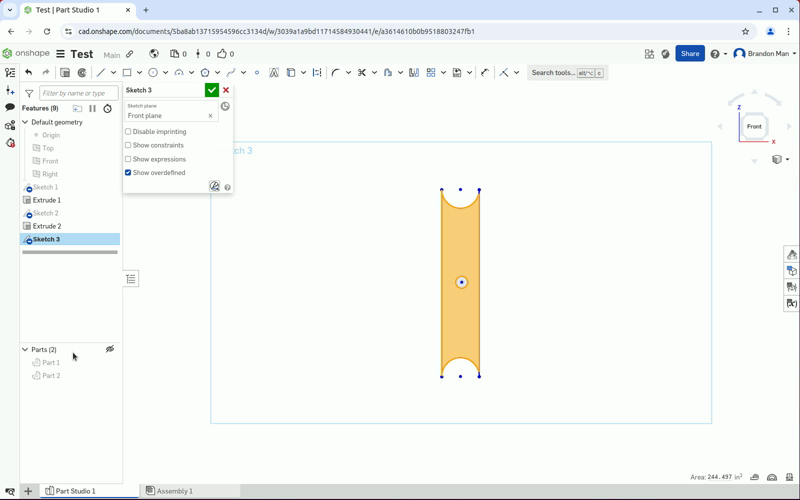
key(shift+e)
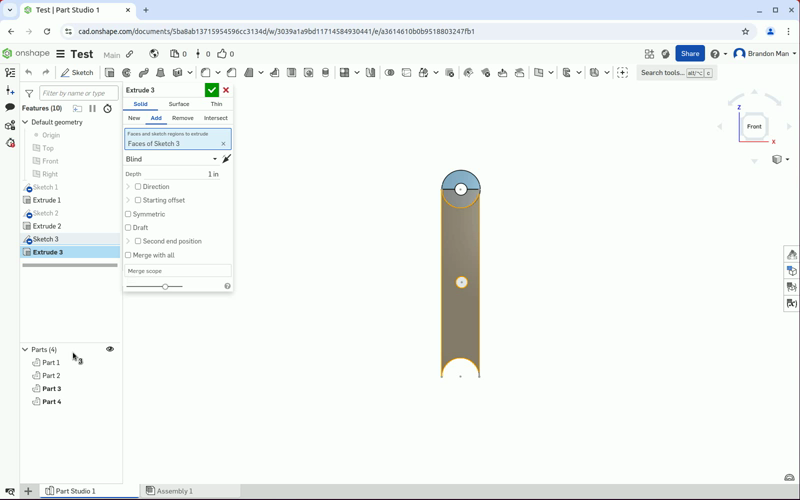
mouse_move(143, 106)
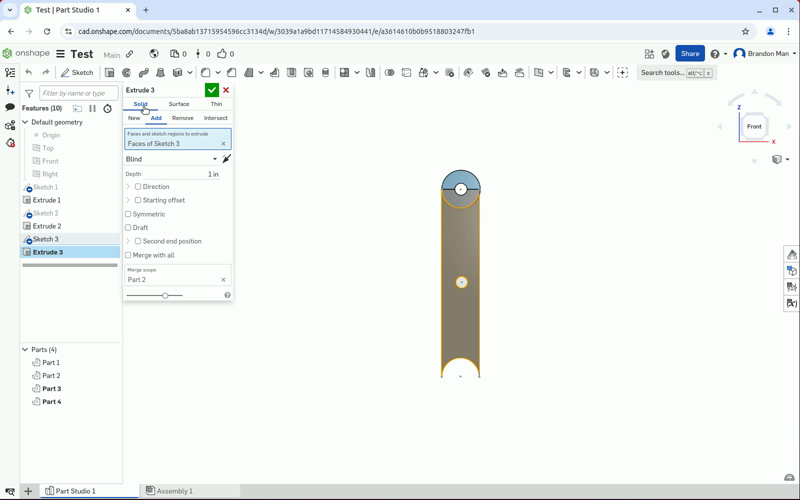
click(143, 106)
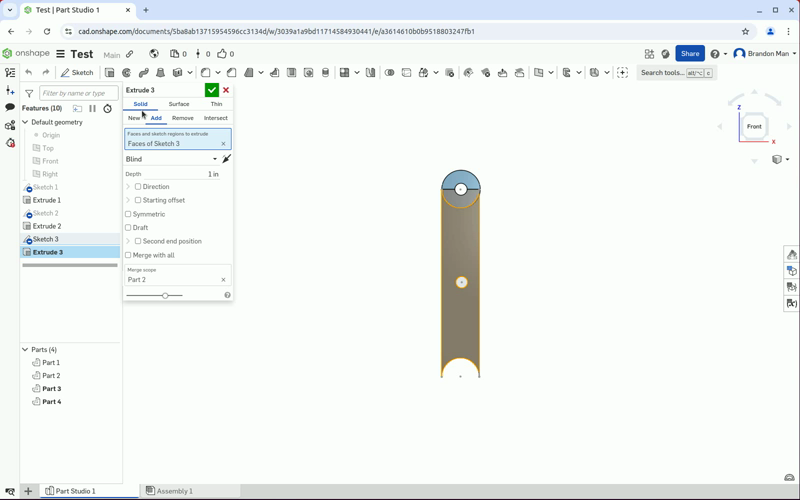
mouse_move(137, 120)
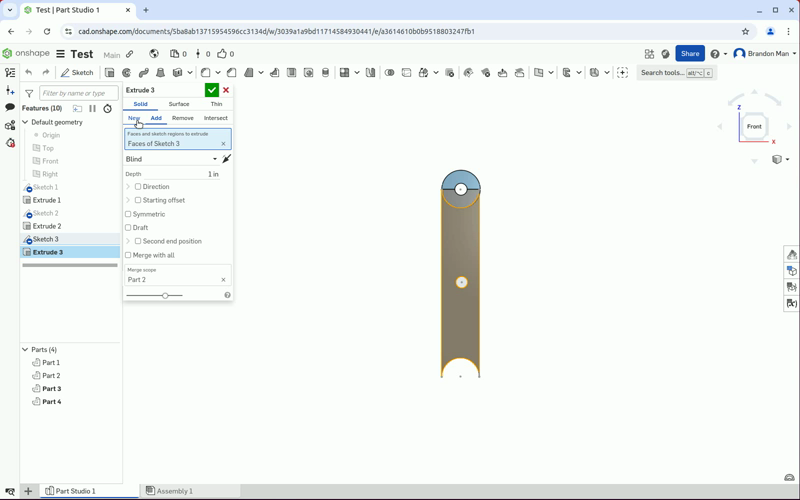
click(137, 120)
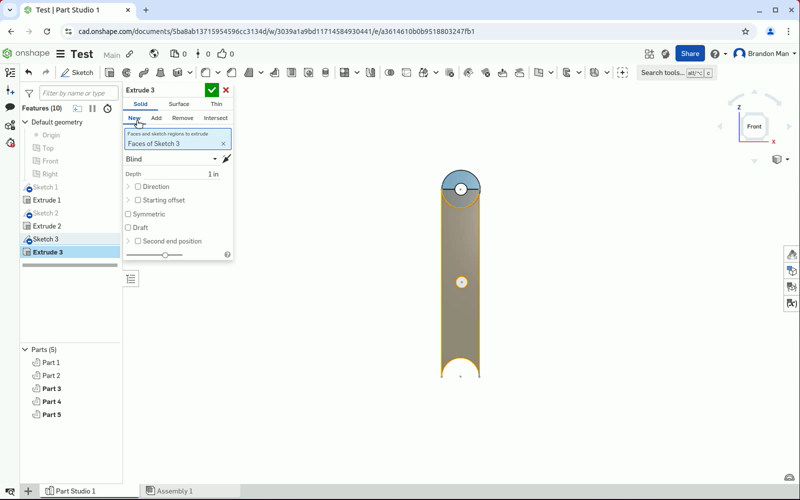
key(tab, 4)
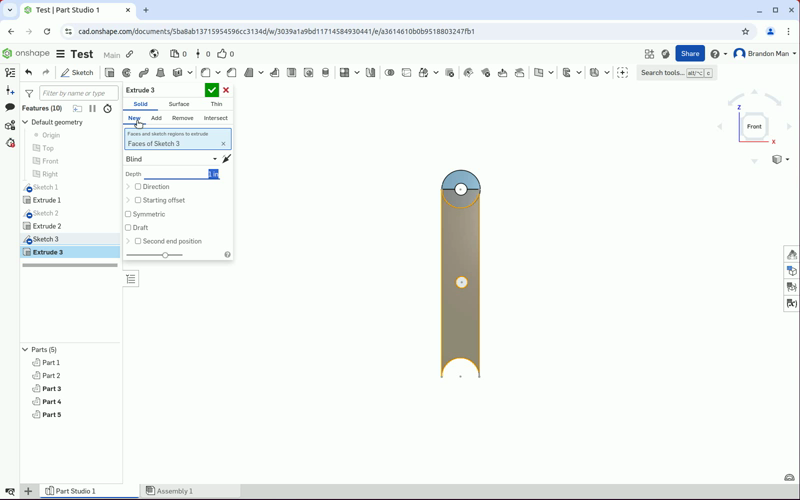
text(1.926)
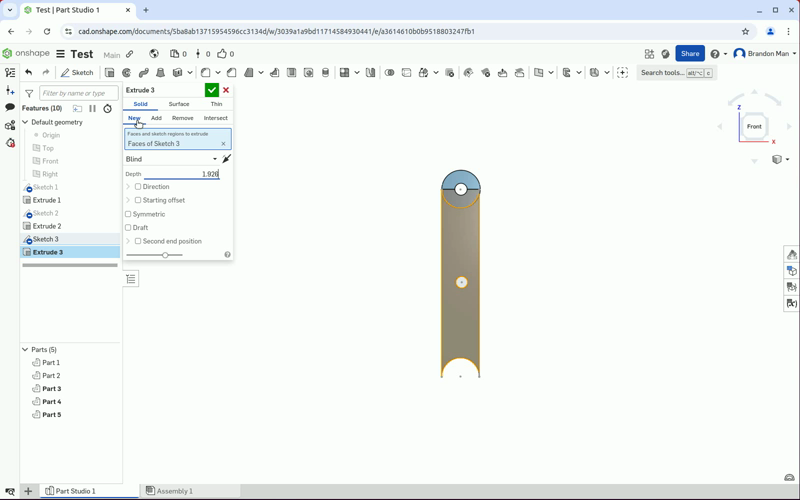
key(enter)
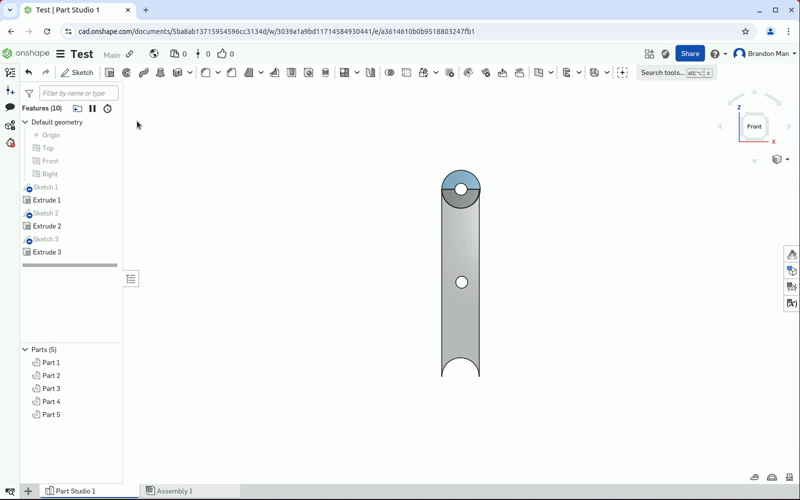
key(shift+h)
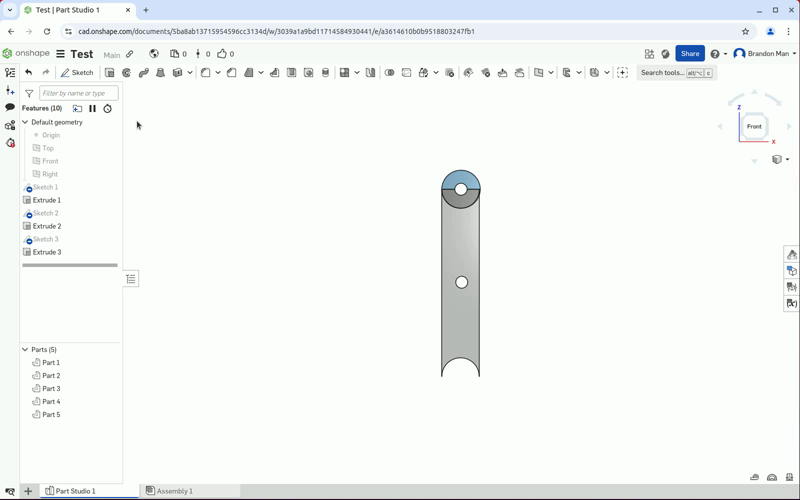
key(shift+h)
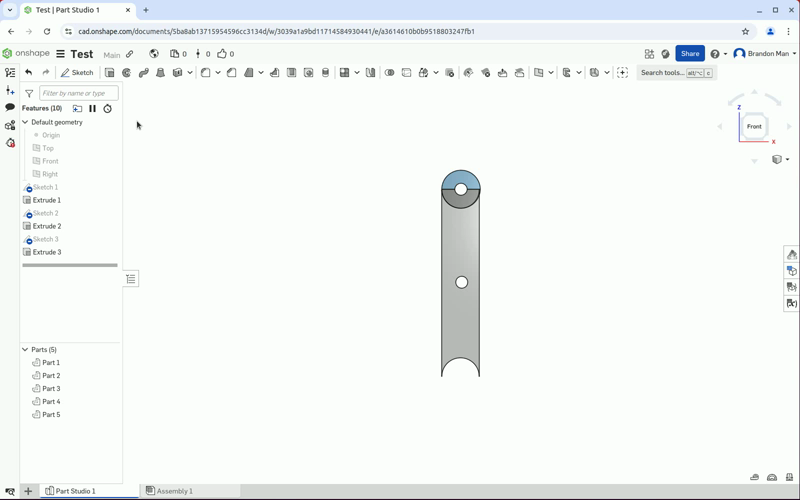
mouse_move(73, 189)
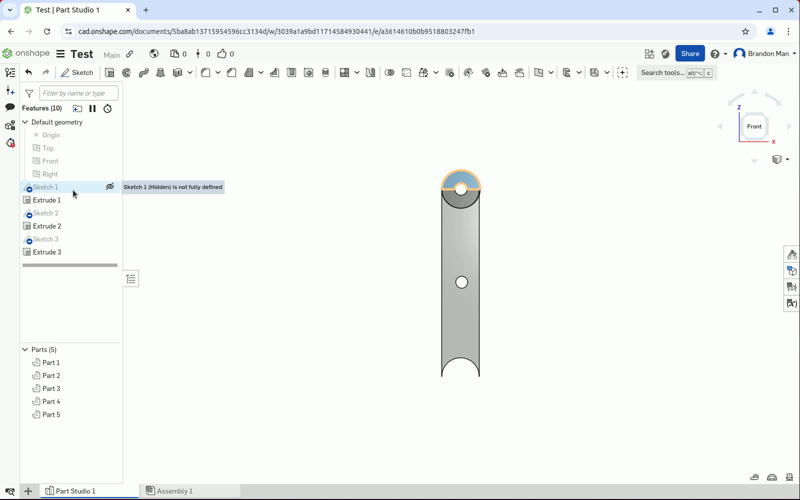
click(73, 189)
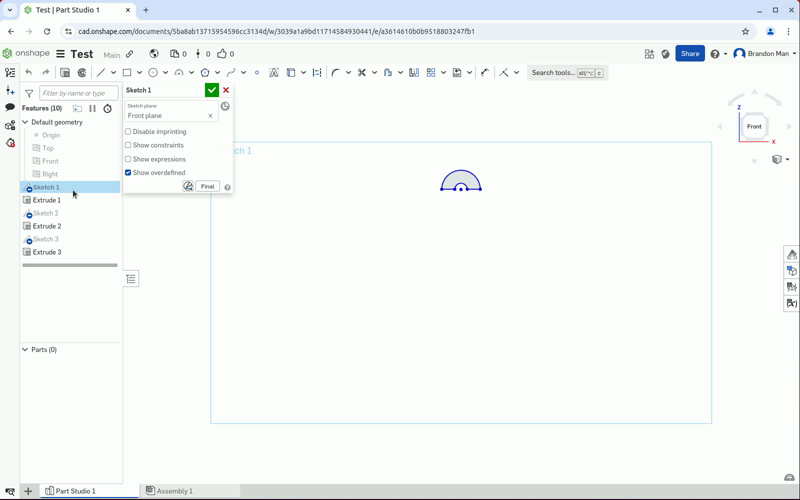
mouse_move(229, 92)
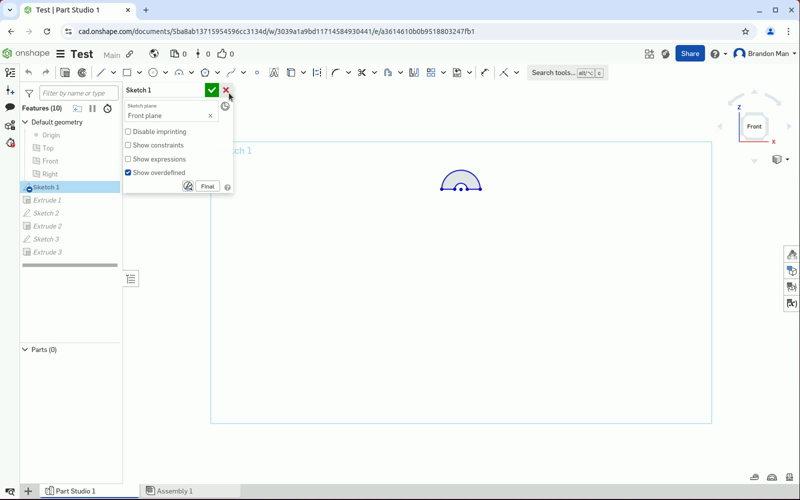
click(229, 92)
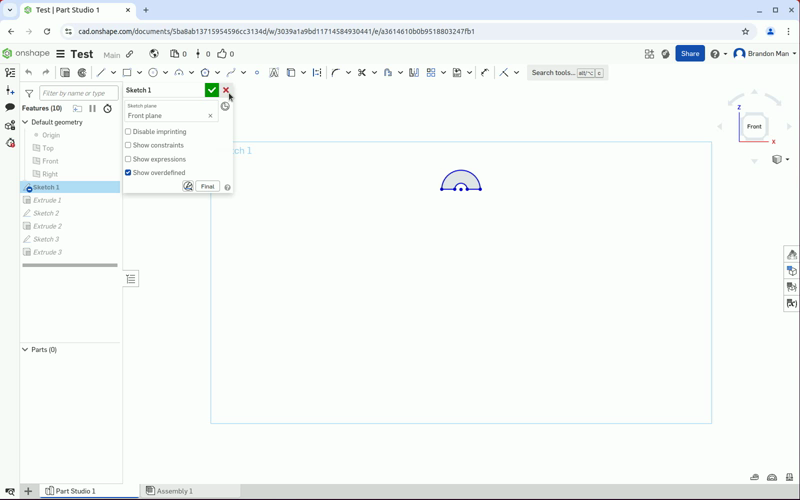
key(shift+s)
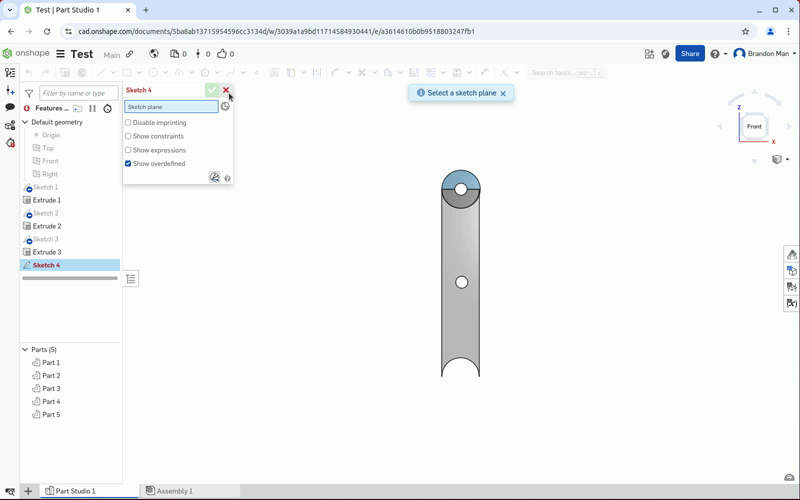
mouse_move(73, 163)
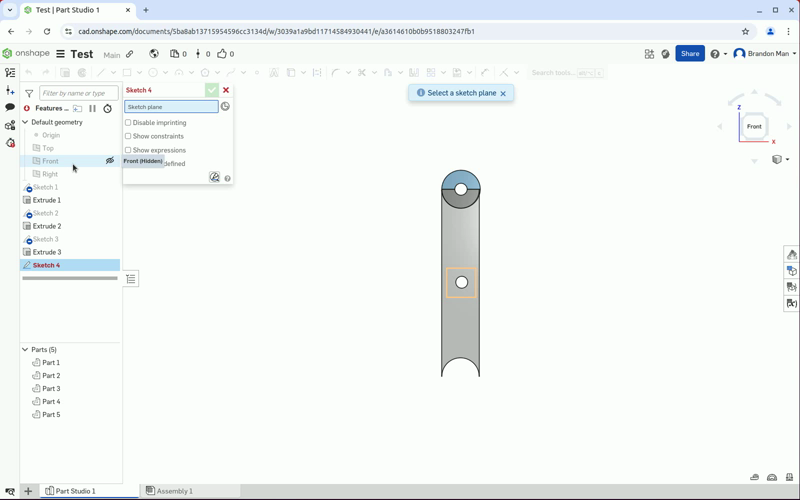
click(73, 163)
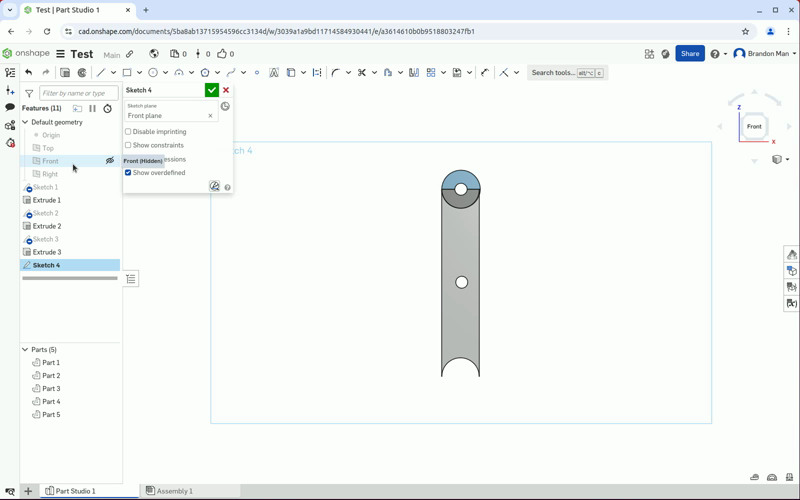
mouse_move(73, 352)
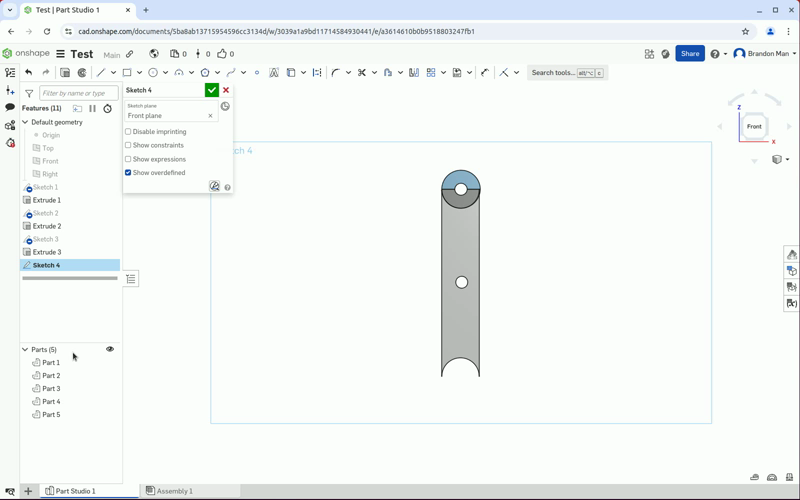
key(y)
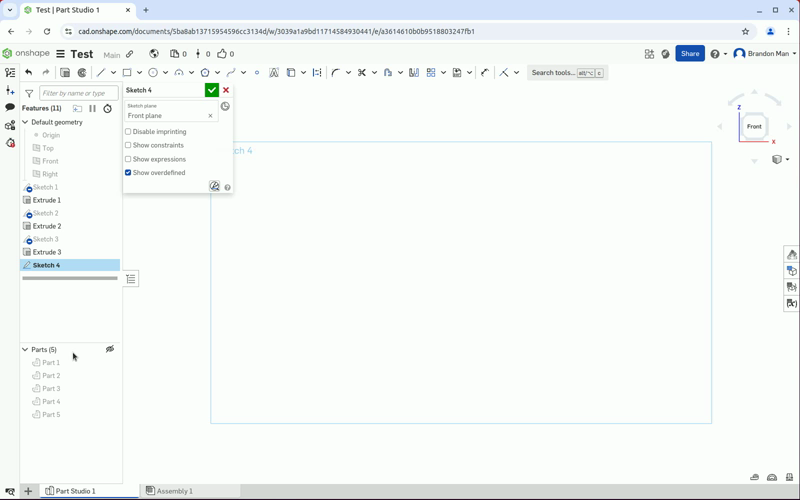
key(l)
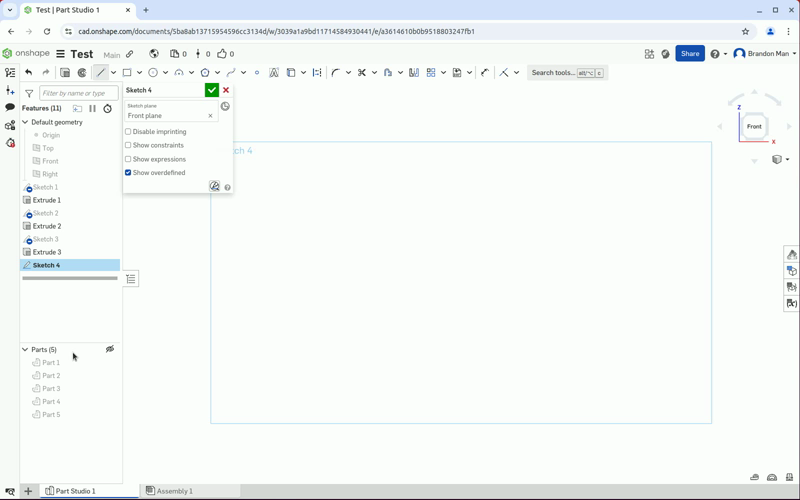
key_down(shift)
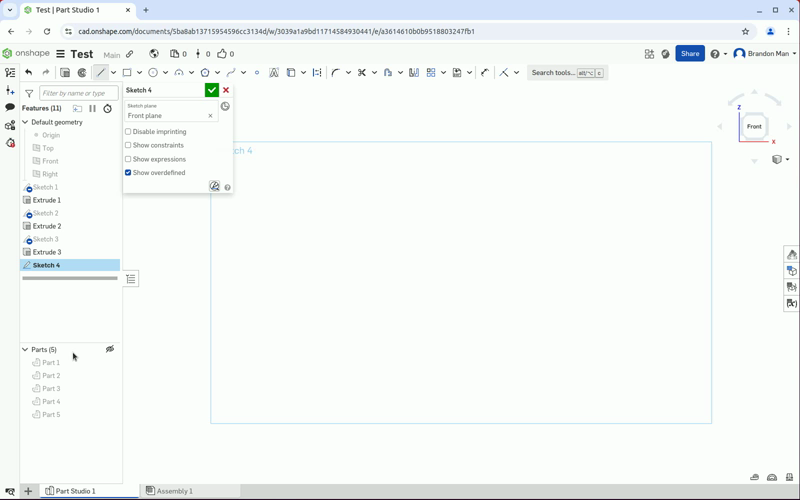
mouse_move(441, 376)
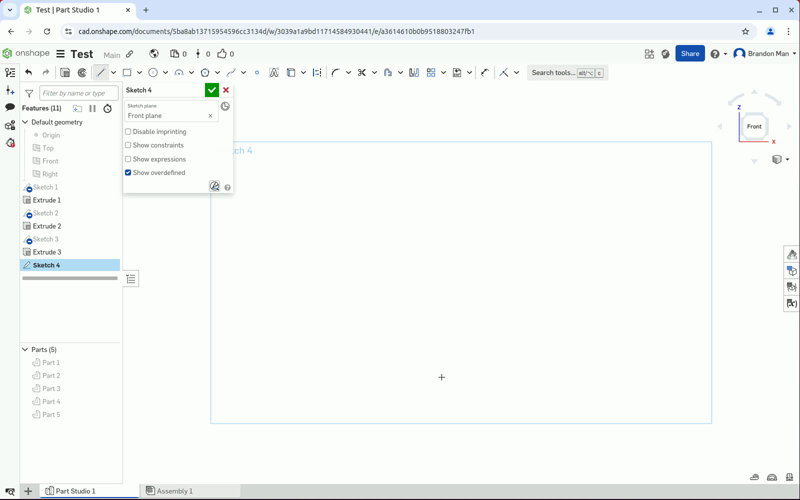
click(441, 376)
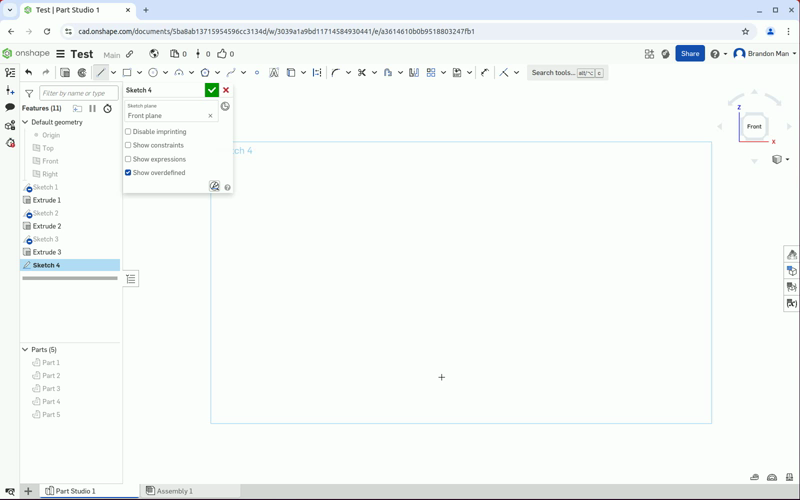
key_up(shift)
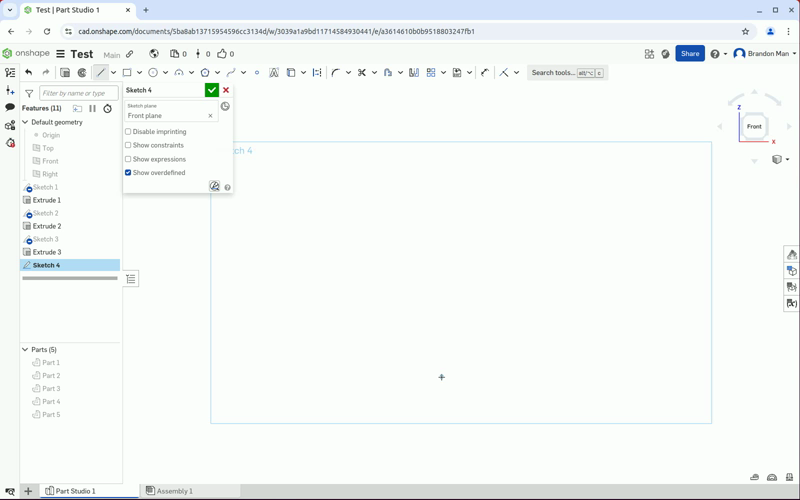
key_down(shift)
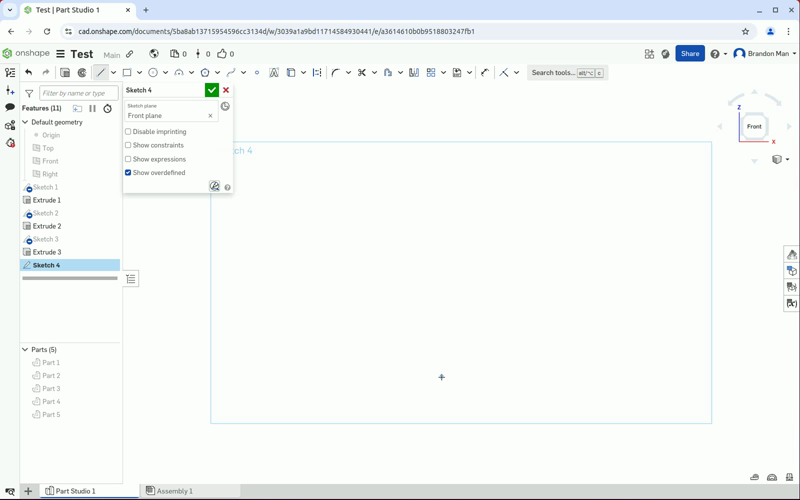
mouse_move(471, 376)
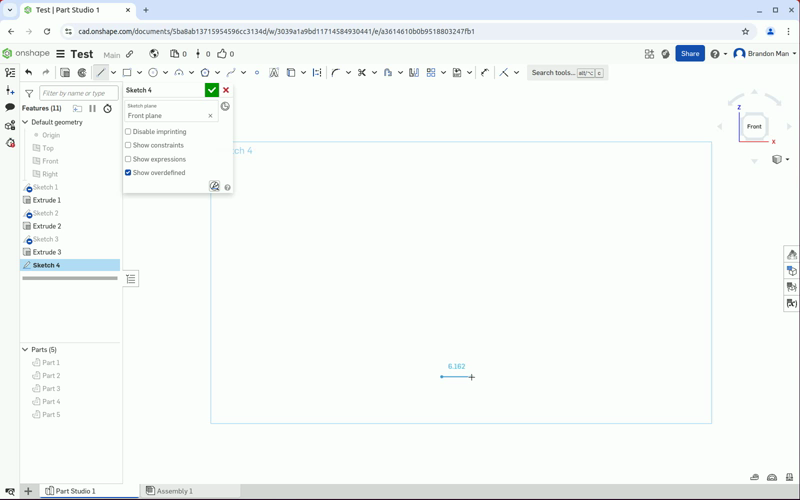
mouse_move(451, 376)
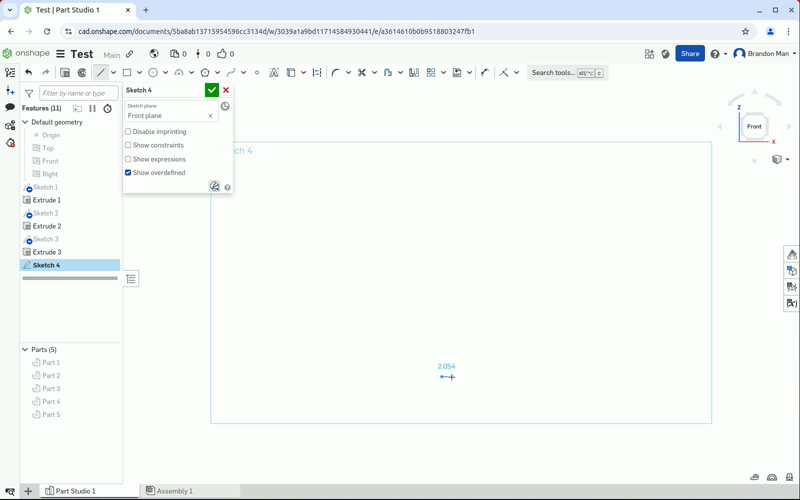
click(451, 376)
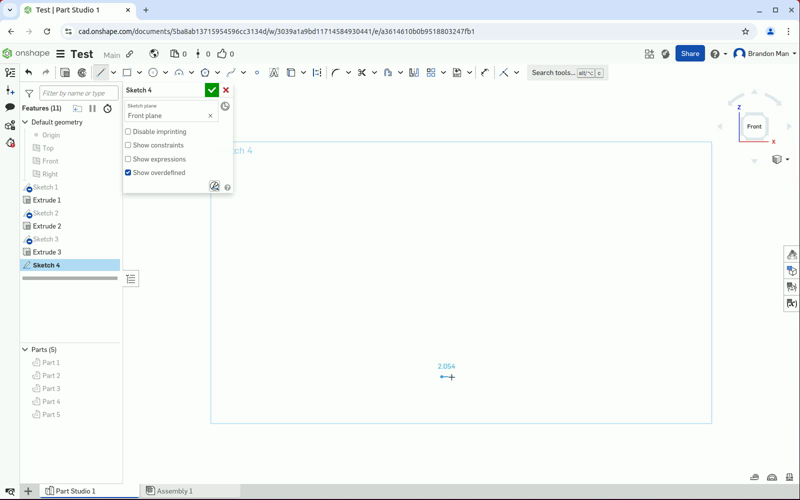
key_up(shift)
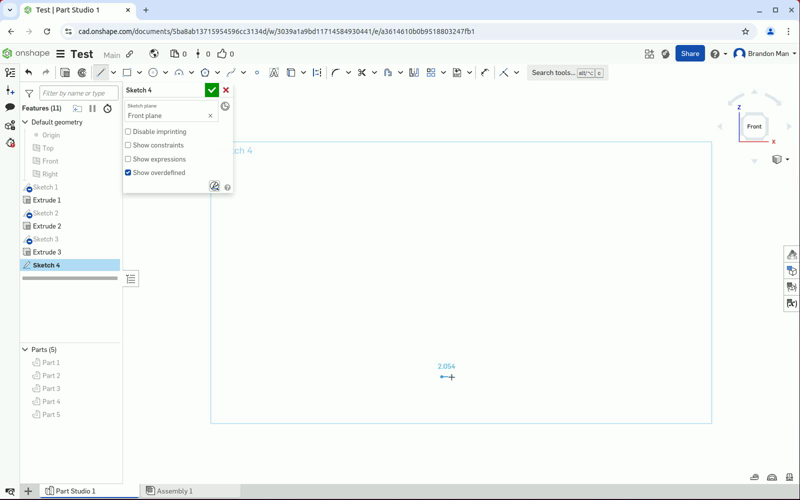
key(esc)
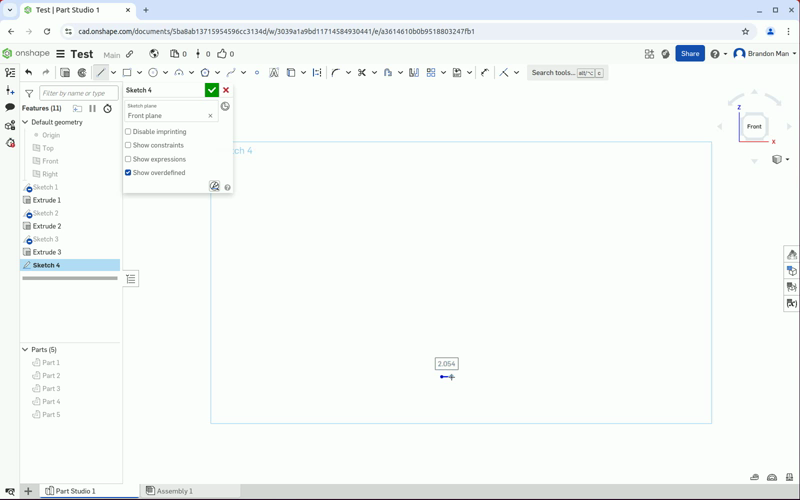
key(a)
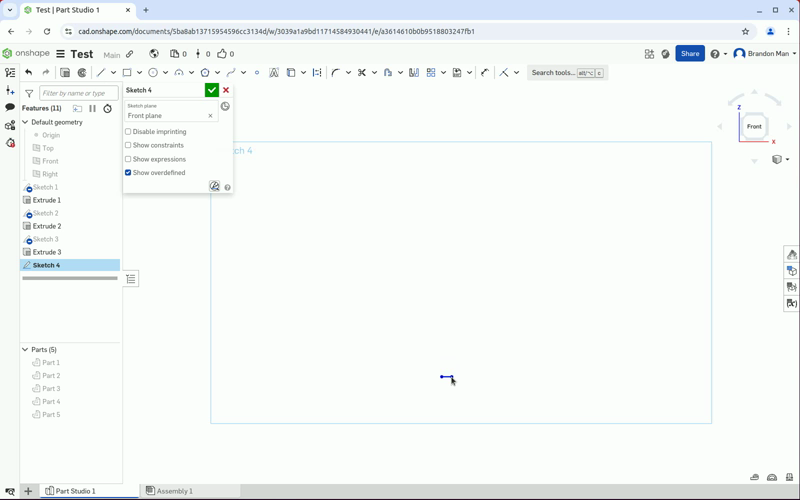
mouse_move(451, 376)
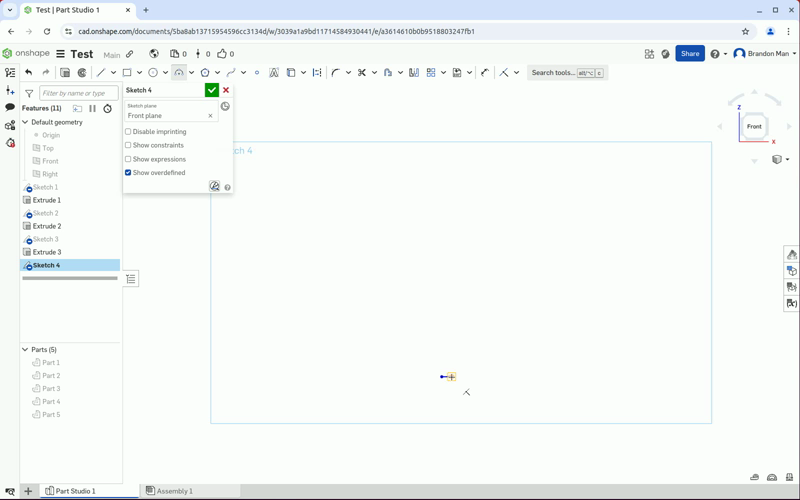
click(451, 376)
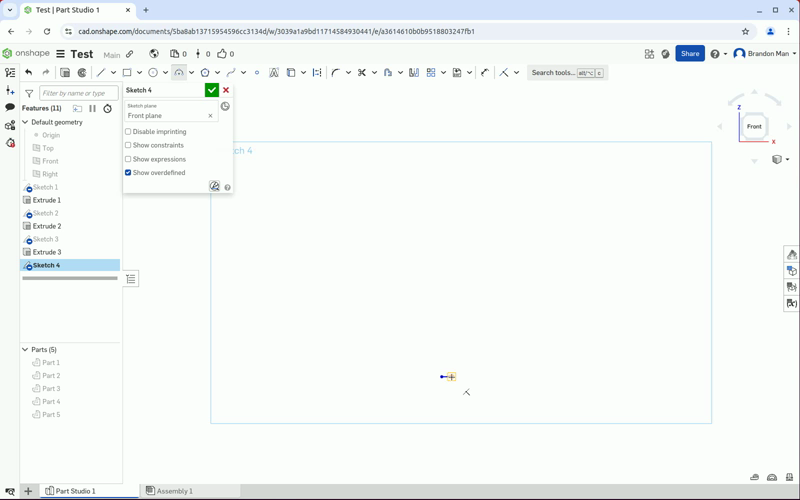
key_down(shift)
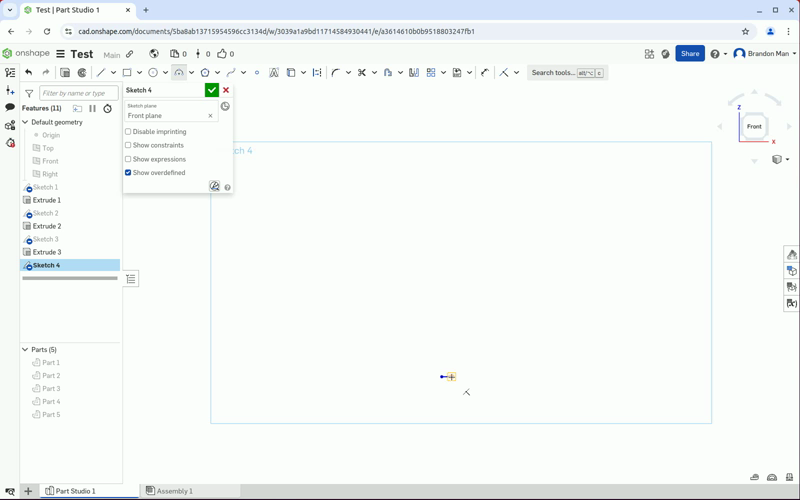
mouse_move(470, 376)
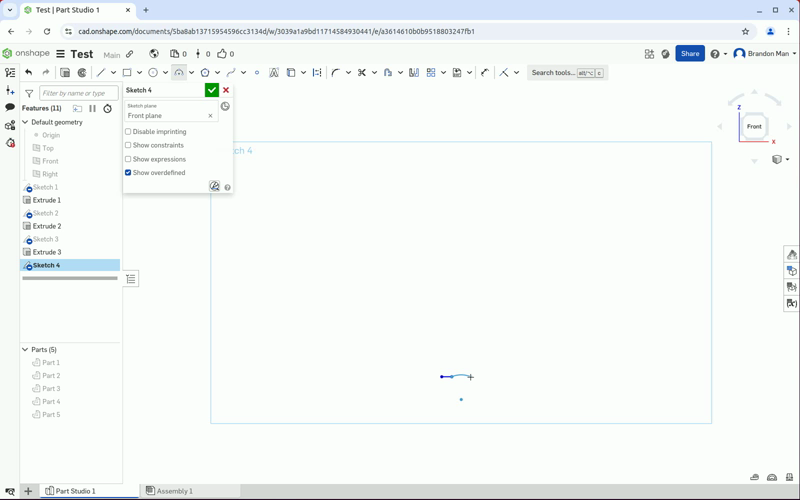
click(470, 376)
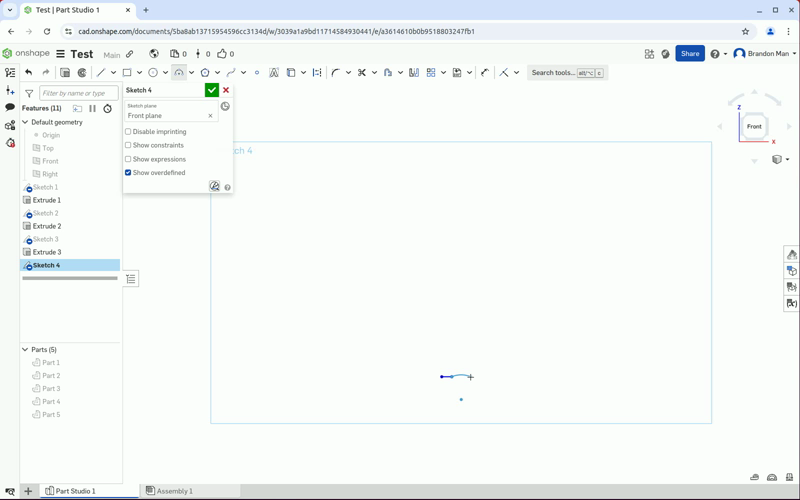
mouse_move(461, 367)
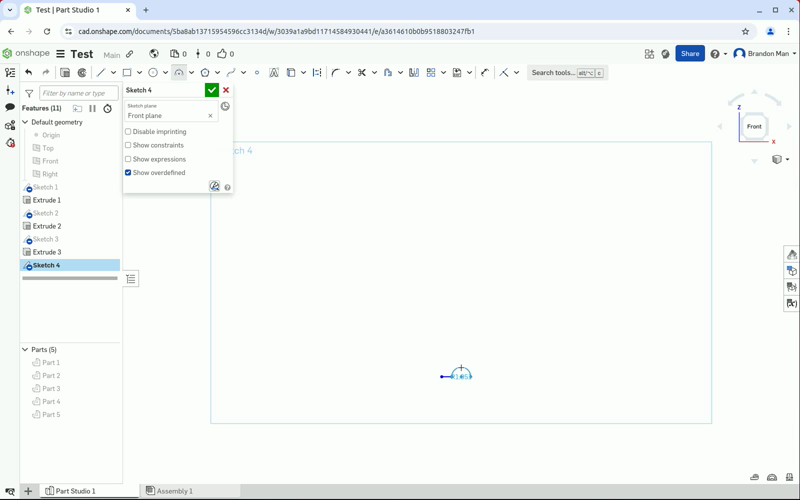
click(461, 367)
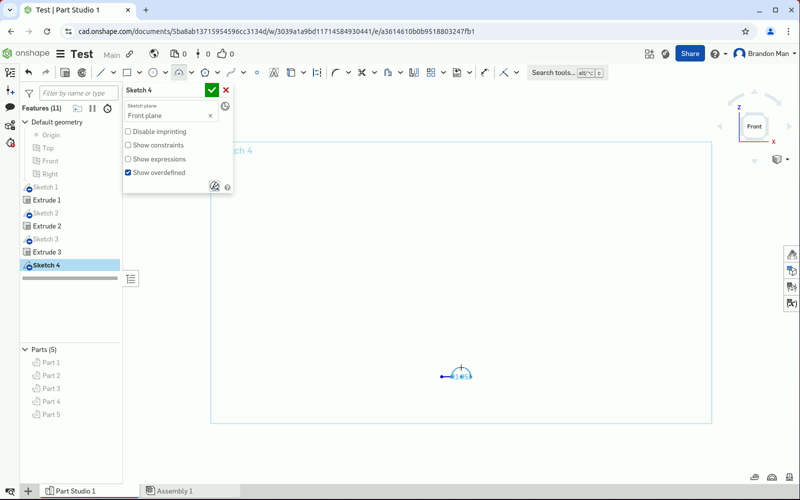
key_up(shift)
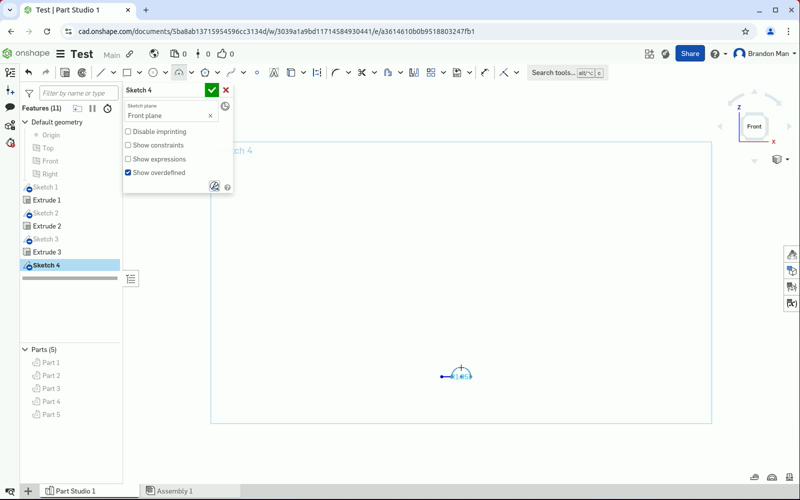
key(esc)
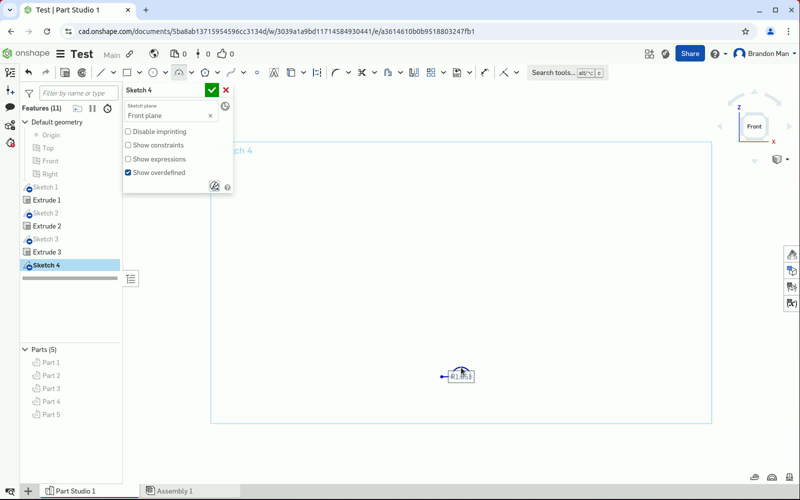
key(l)
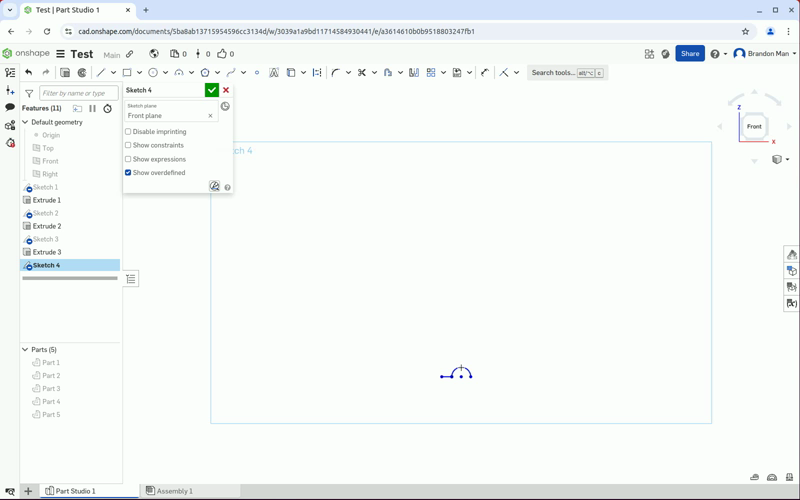
mouse_move(470, 376)
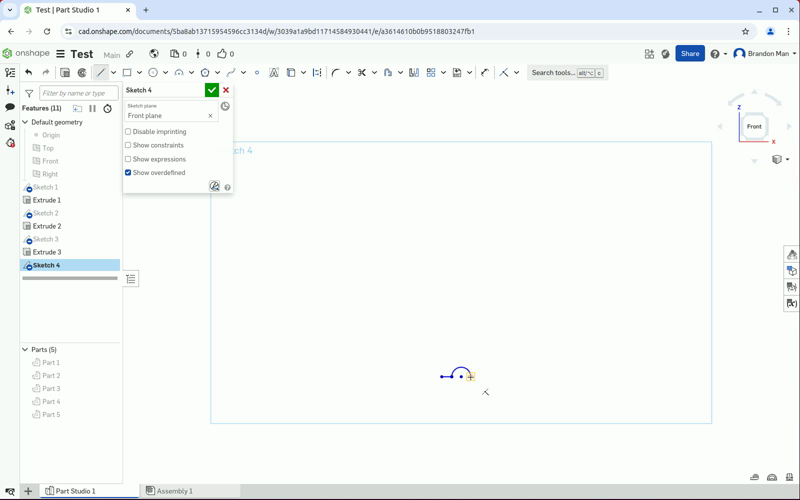
click(470, 376)
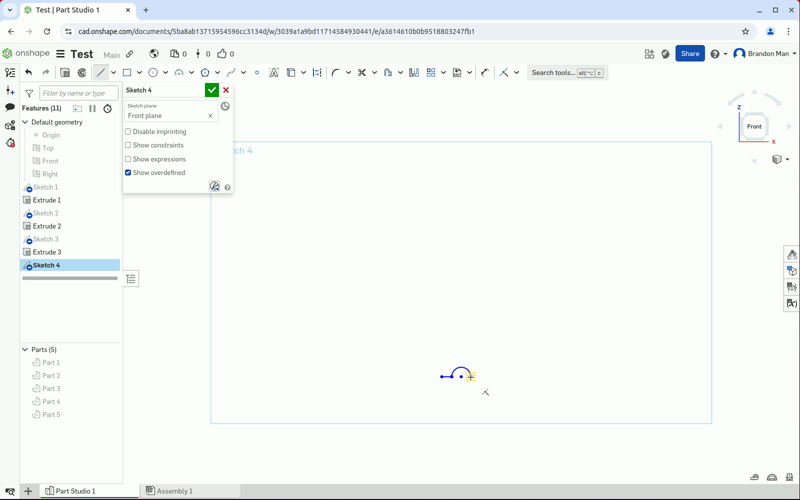
key_down(shift)
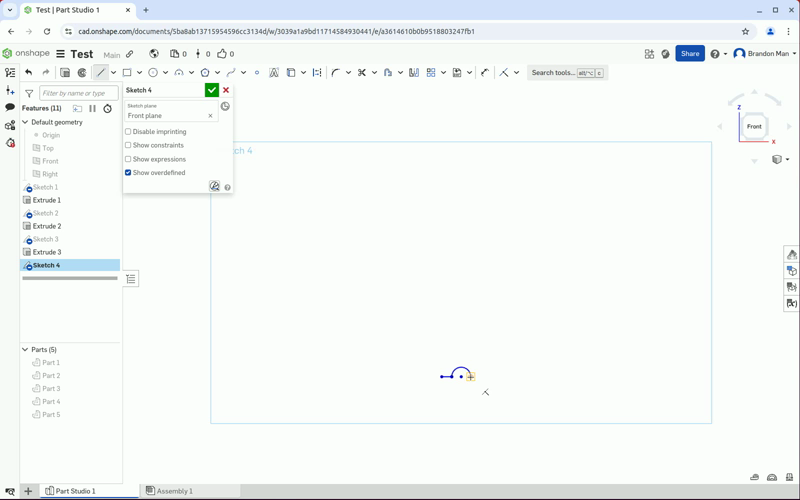
mouse_move(500, 376)
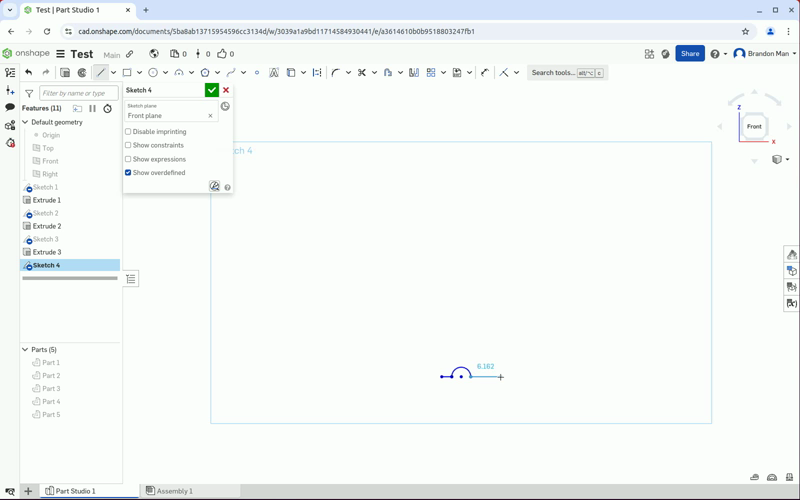
mouse_move(480, 376)
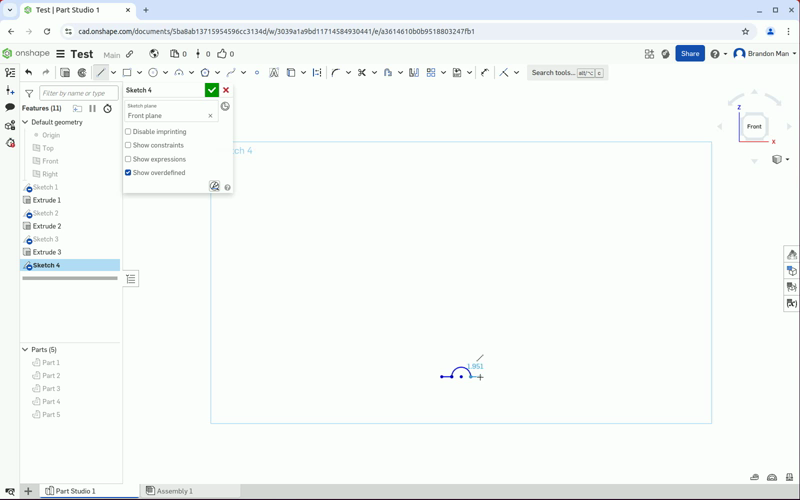
click(480, 376)
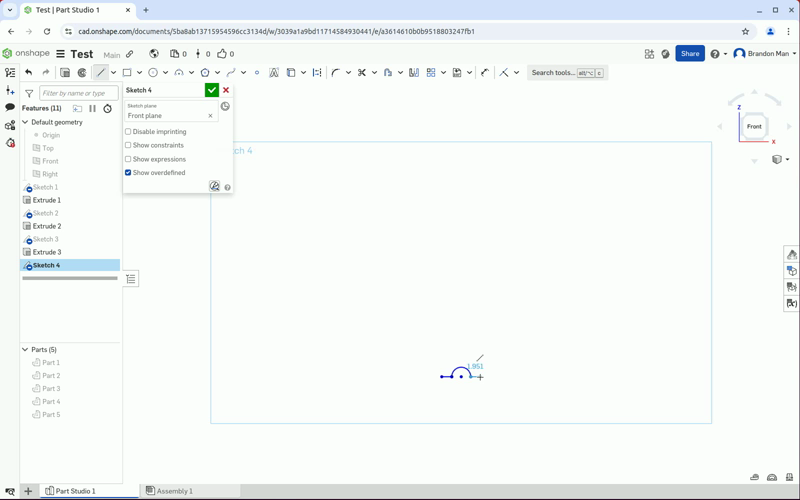
key_up(shift)
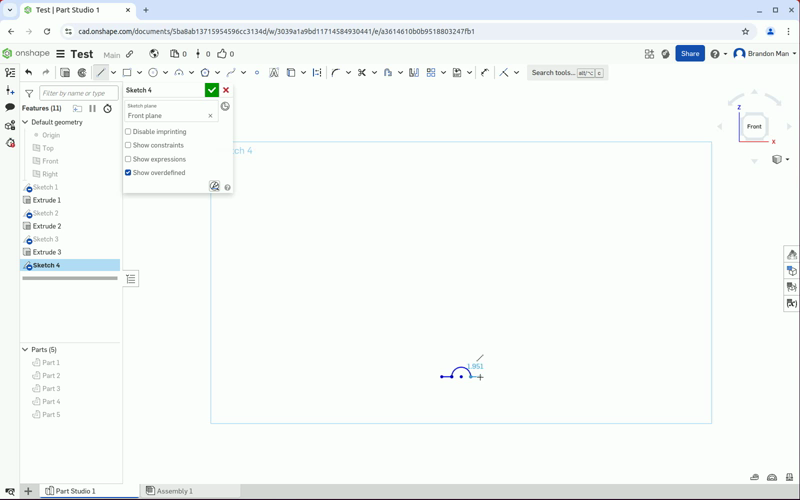
key(esc)
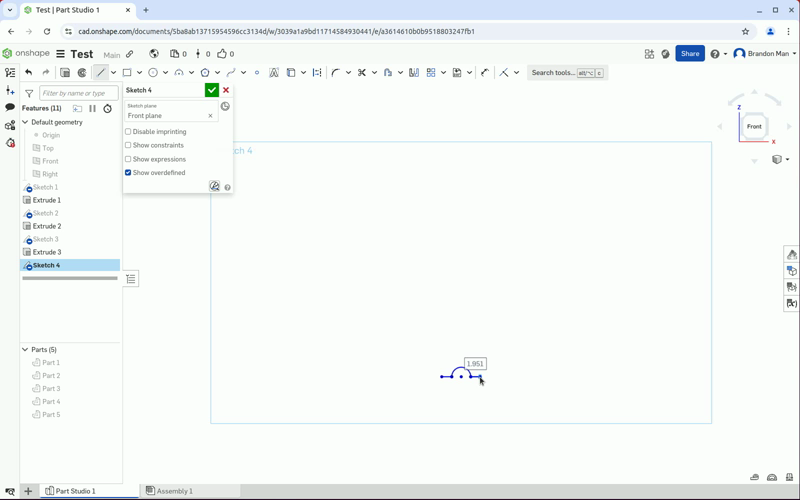
key(a)
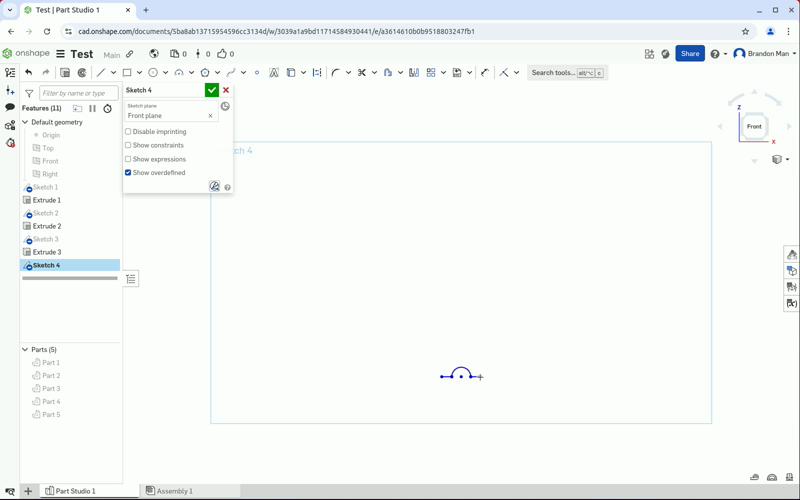
mouse_move(480, 376)
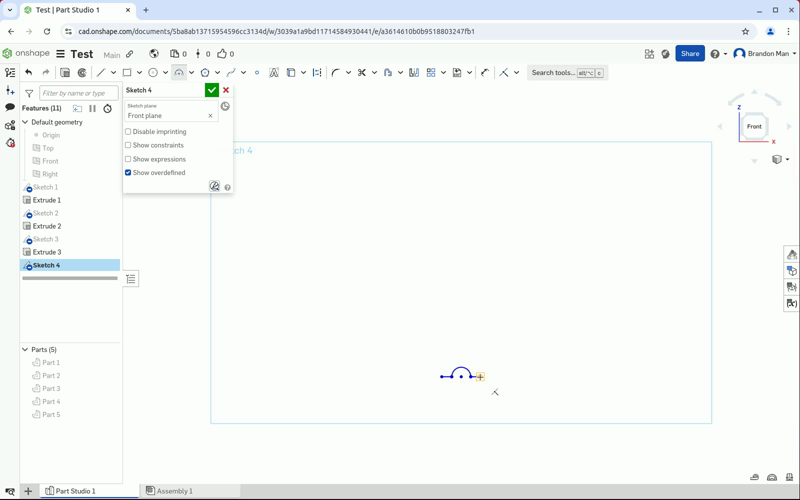
click(480, 376)
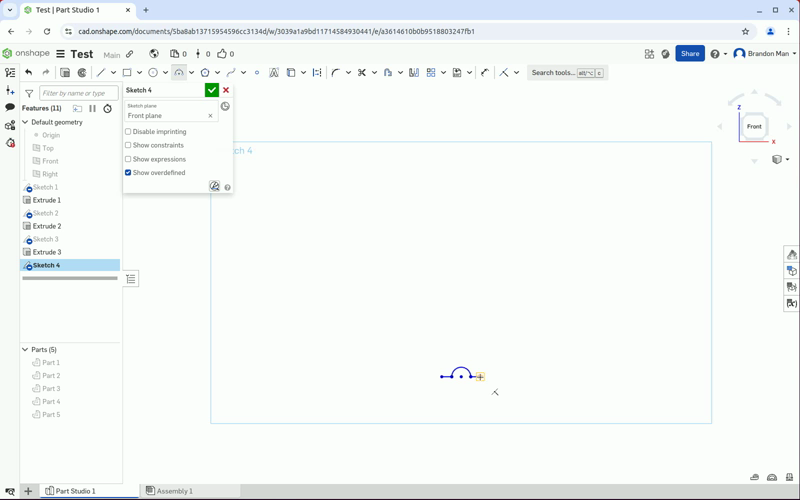
mouse_move(441, 376)
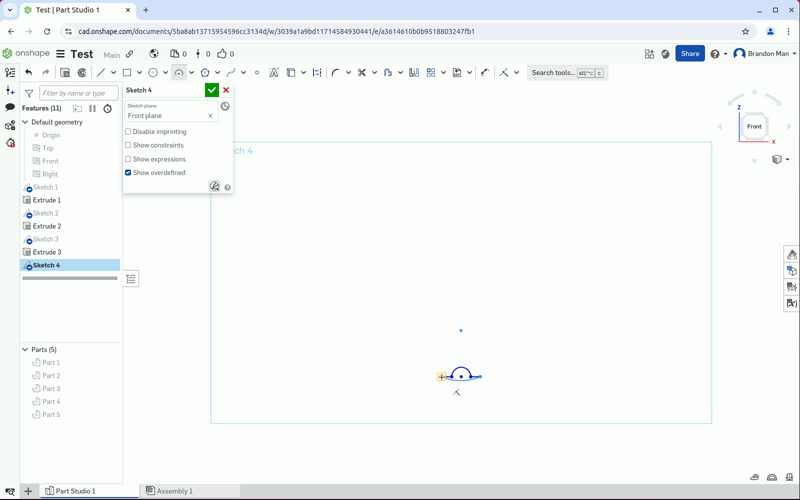
click(441, 376)
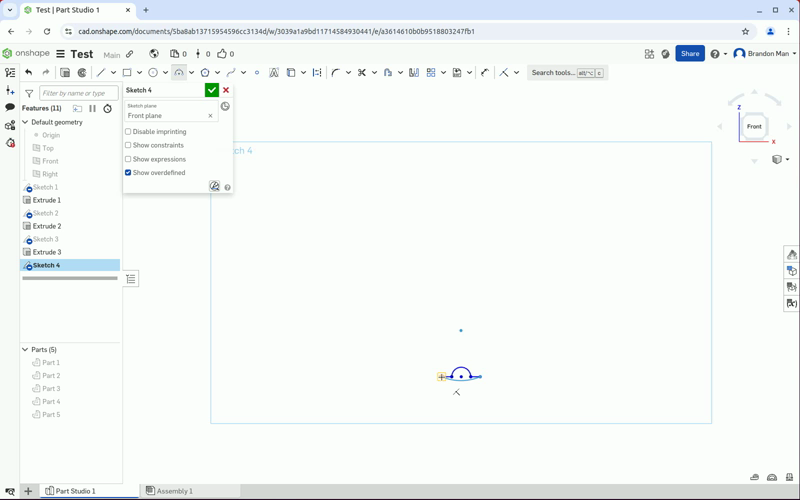
key_down(shift)
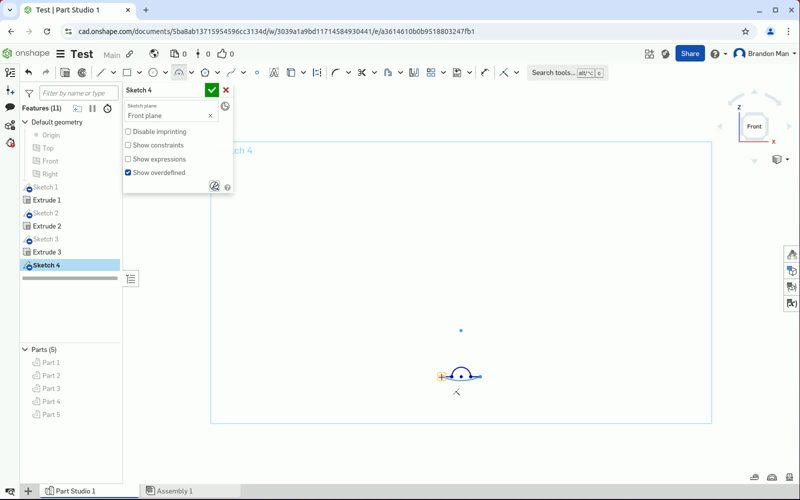
mouse_move(461, 357)
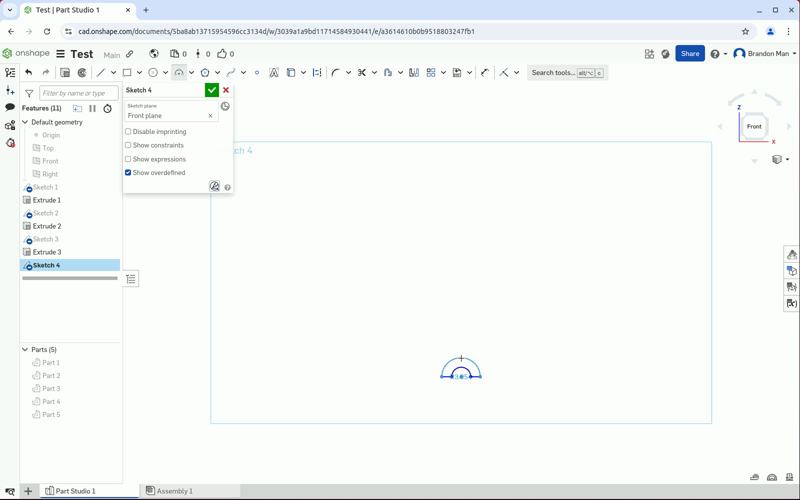
click(461, 357)
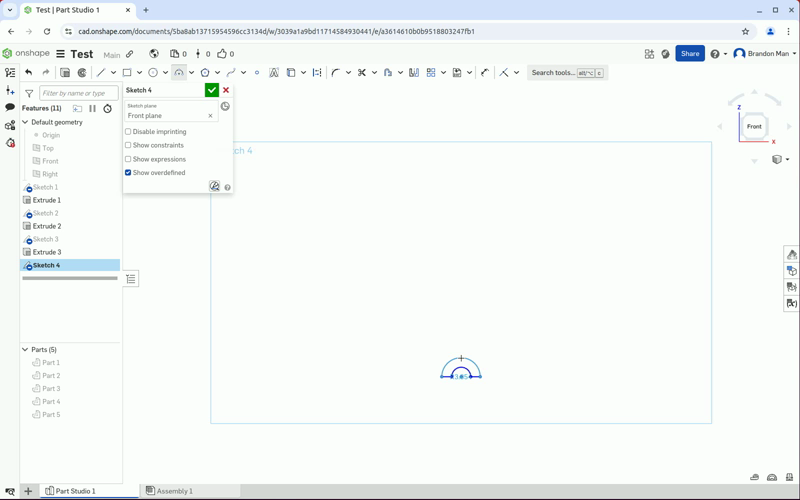
key_up(shift)
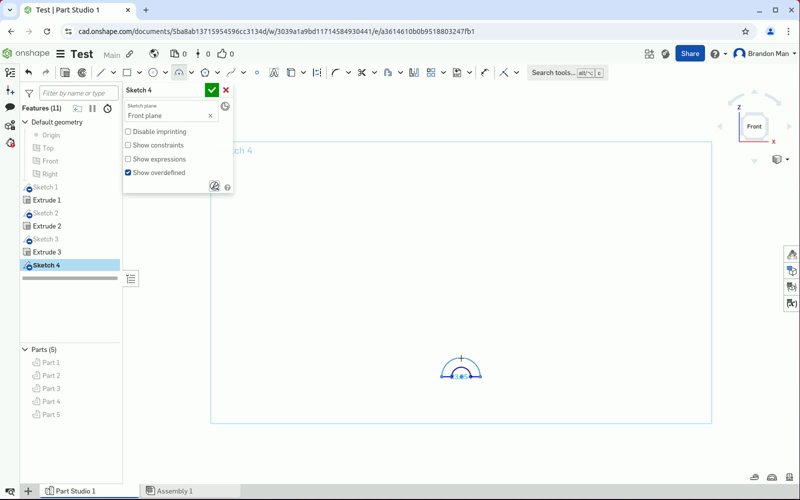
key(esc)
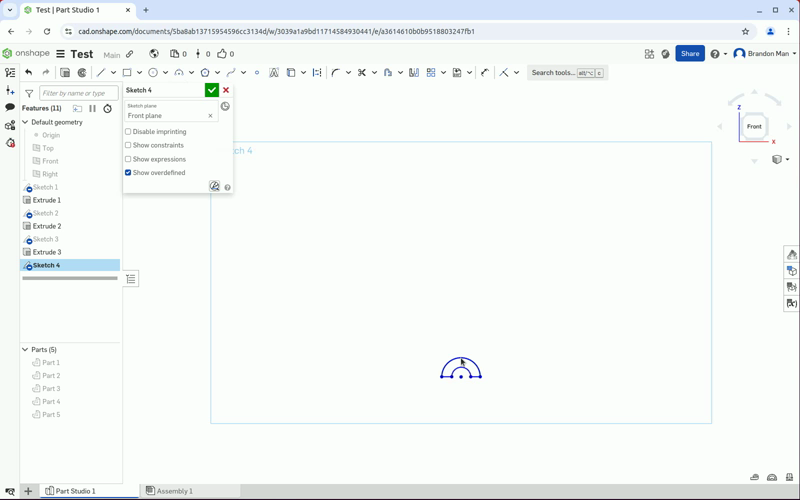
mouse_move(469, 376)
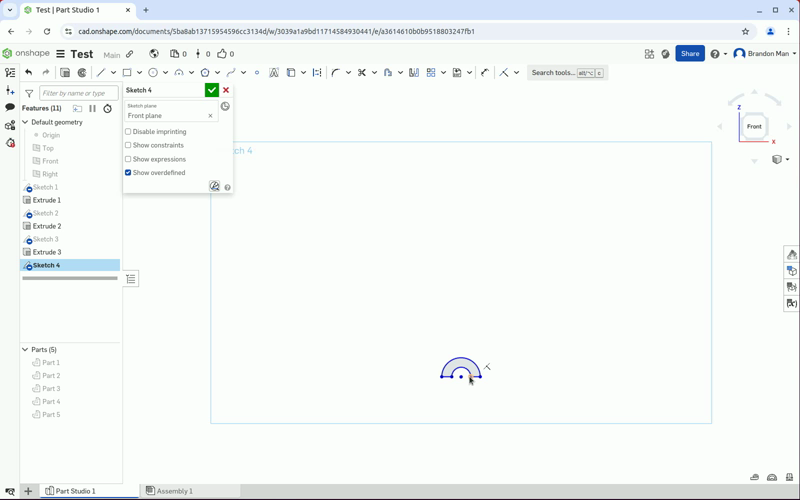
scroll(6)
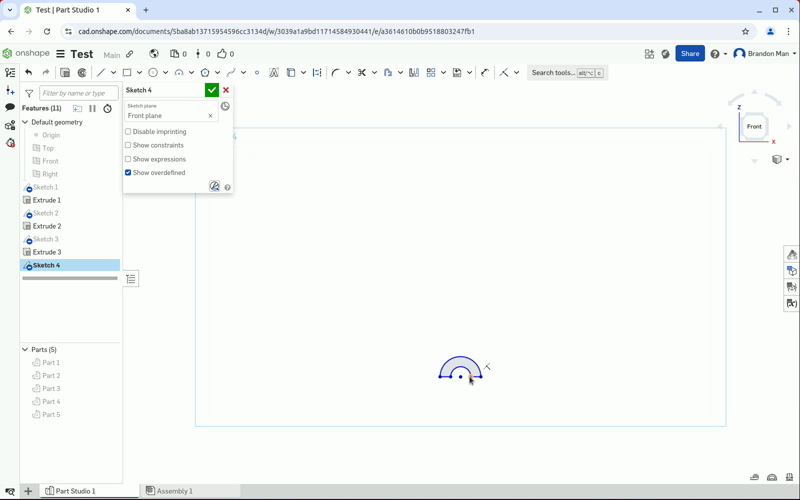
scroll(6)
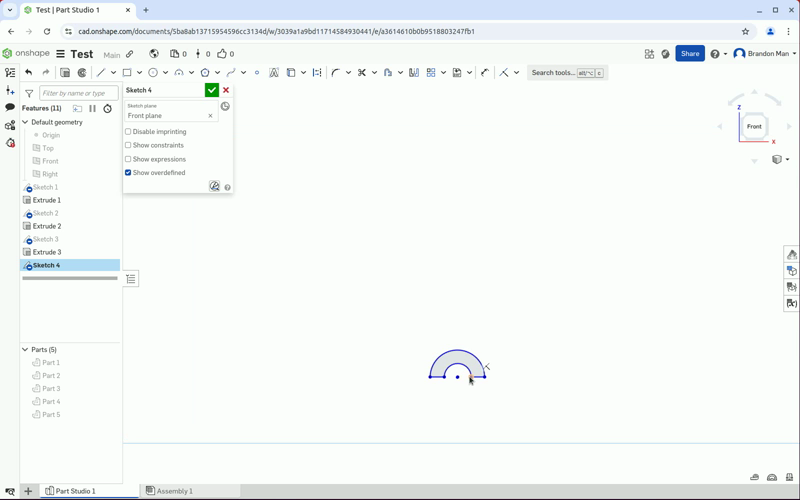
scroll(6)
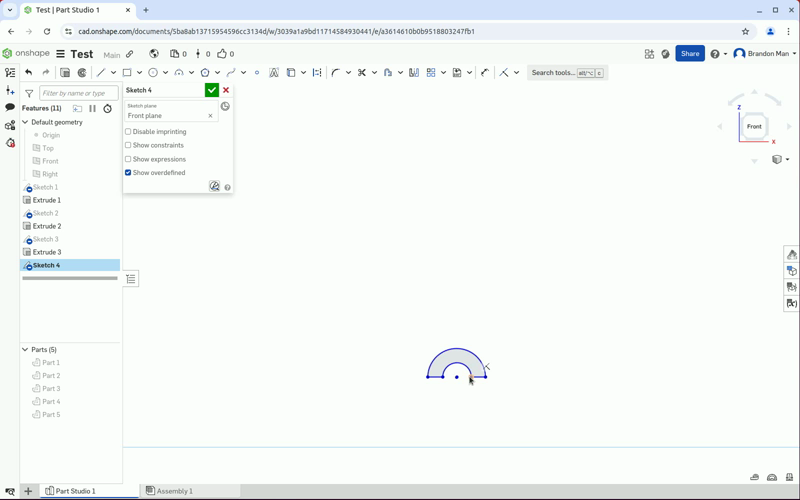
scroll(6)
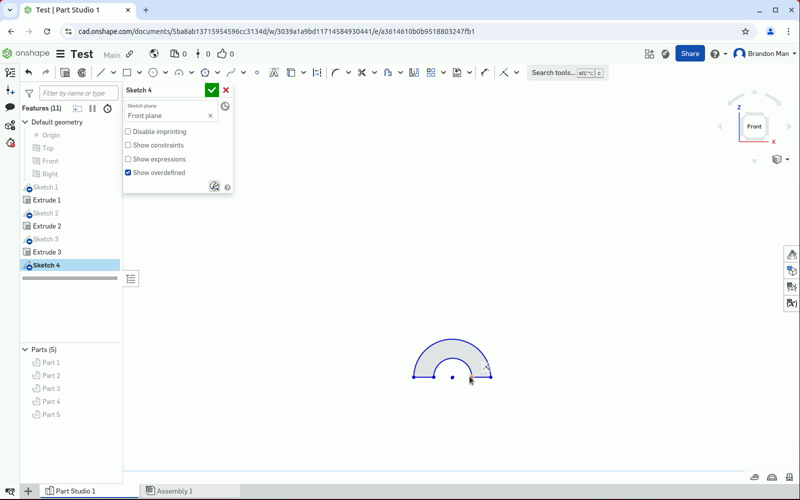
scroll(6)
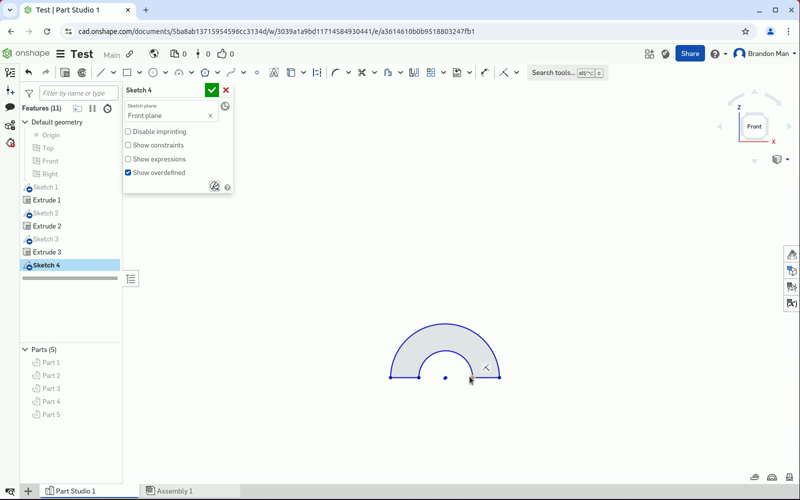
scroll(6)
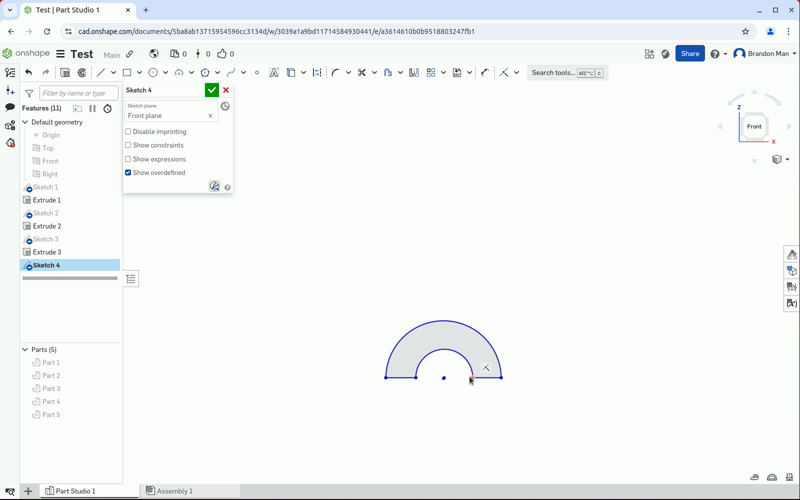
scroll(6)
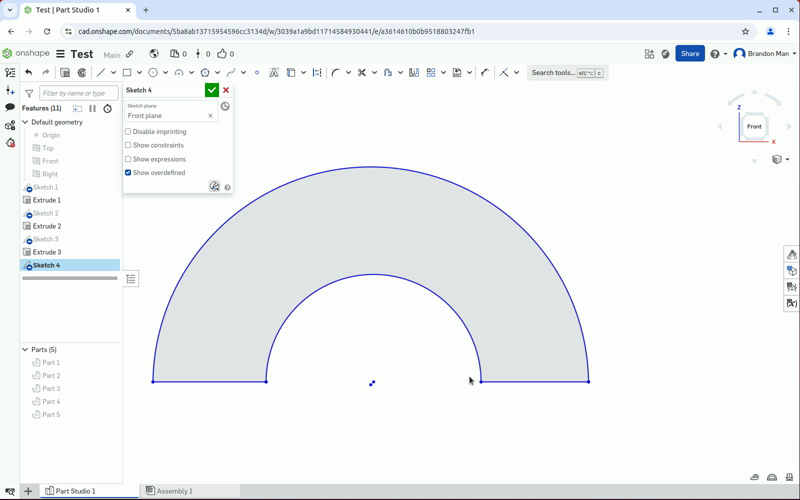
click(469, 376)
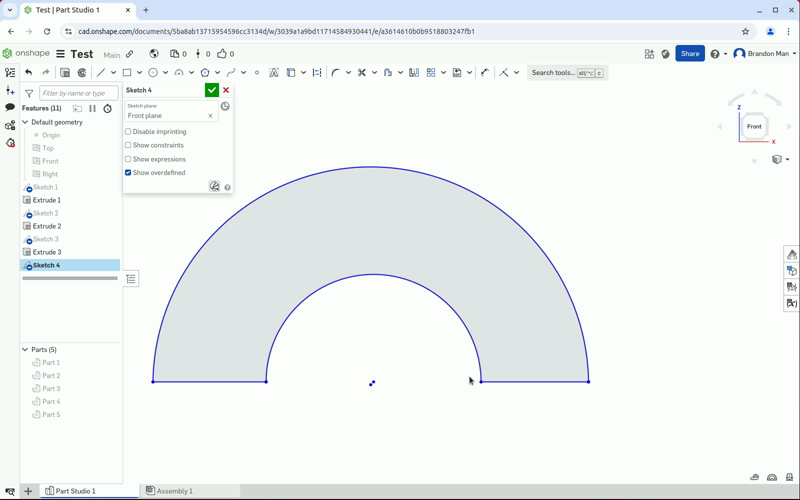
scroll(-6)
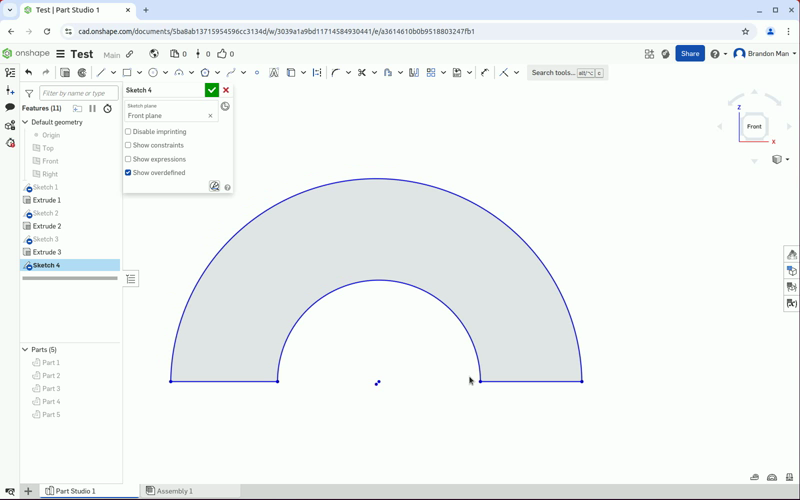
scroll(-6)
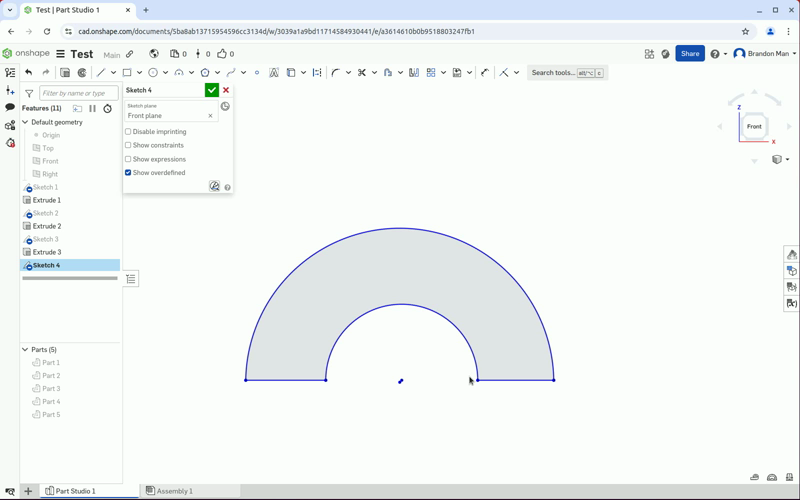
scroll(-6)
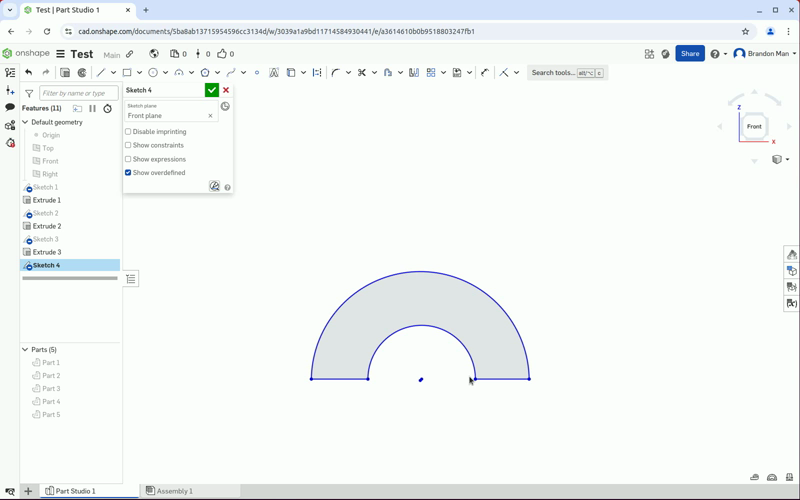
scroll(-6)
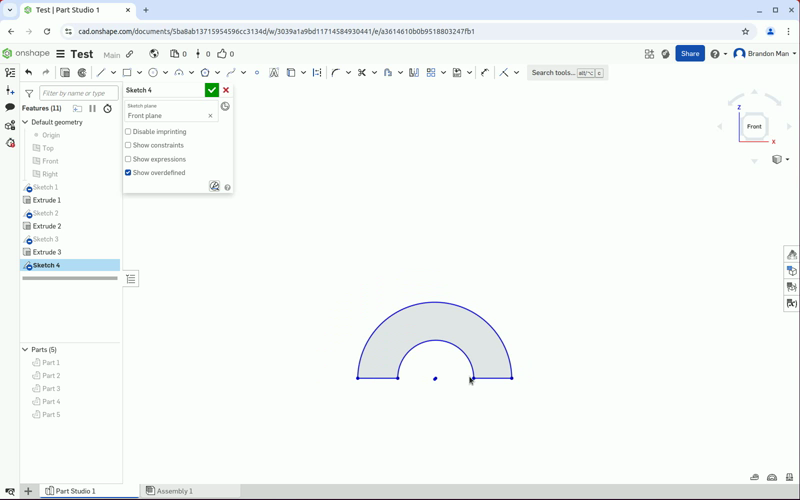
scroll(-6)
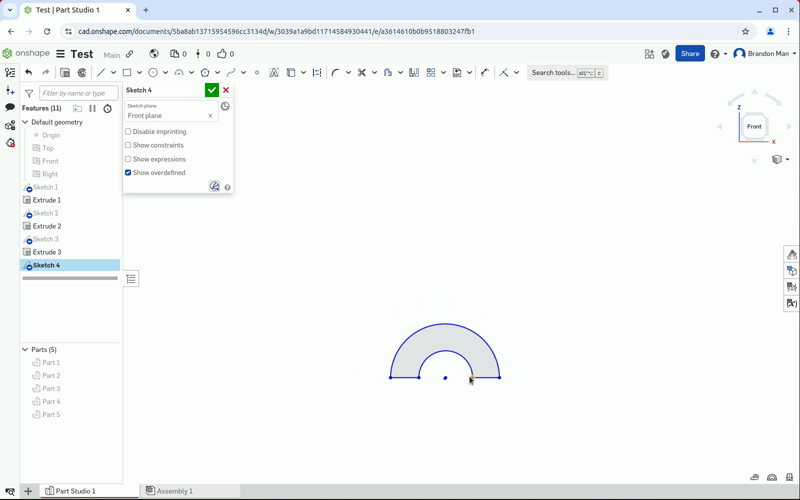
scroll(-6)
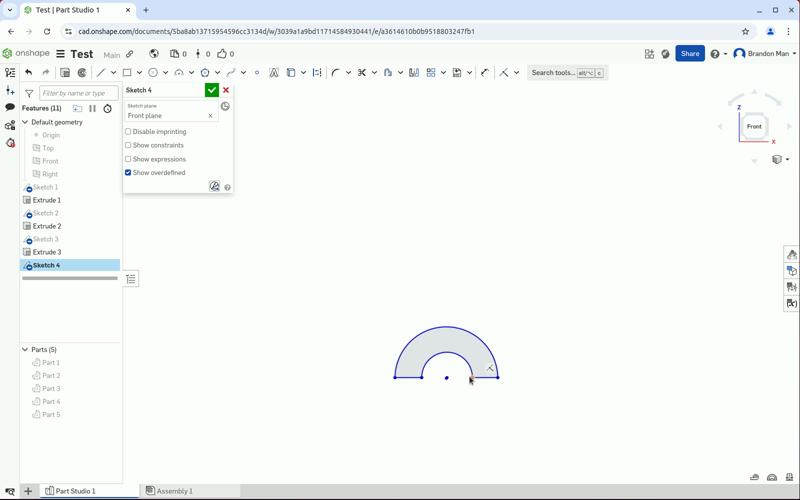
scroll(-6)
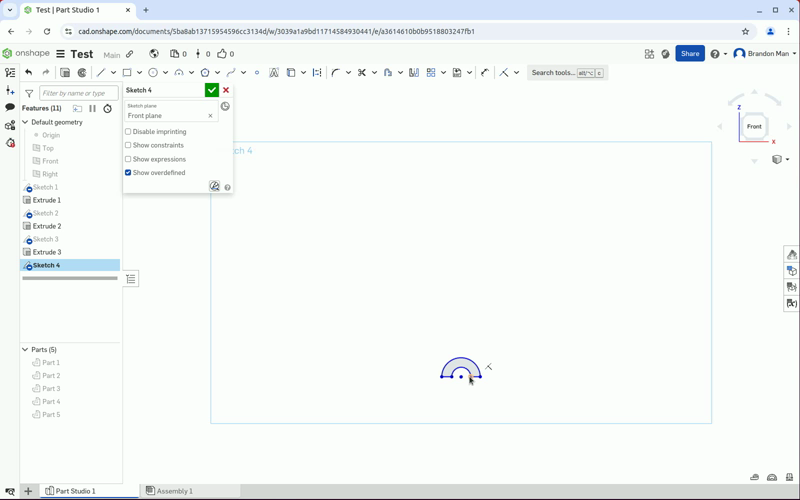
mouse_move(73, 352)
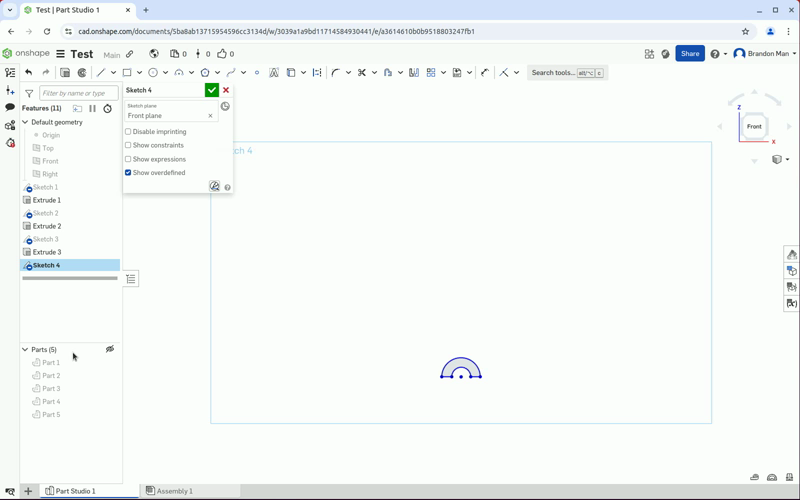
key(shift+y)
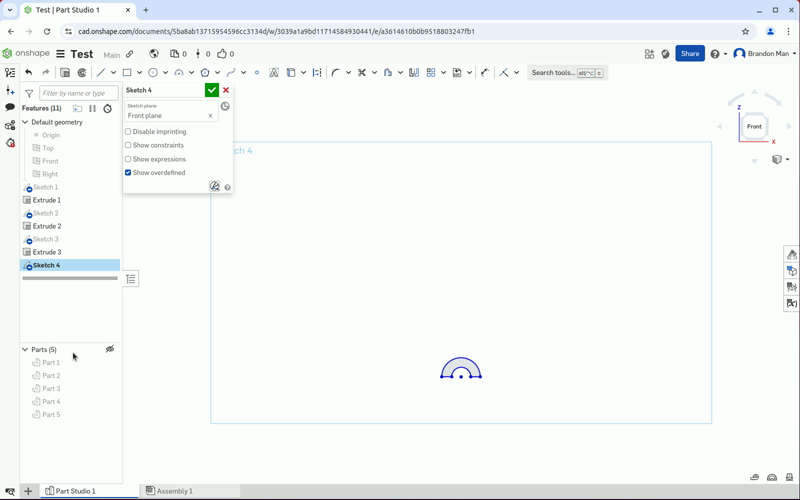
key(shift+e)
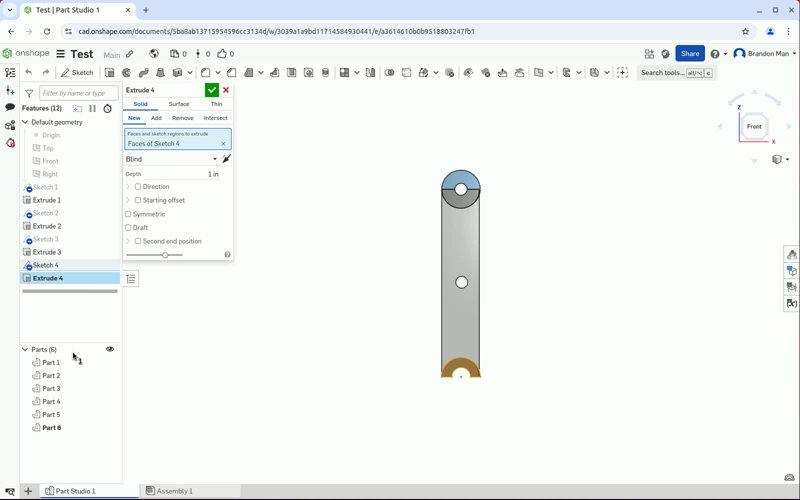
mouse_move(143, 106)
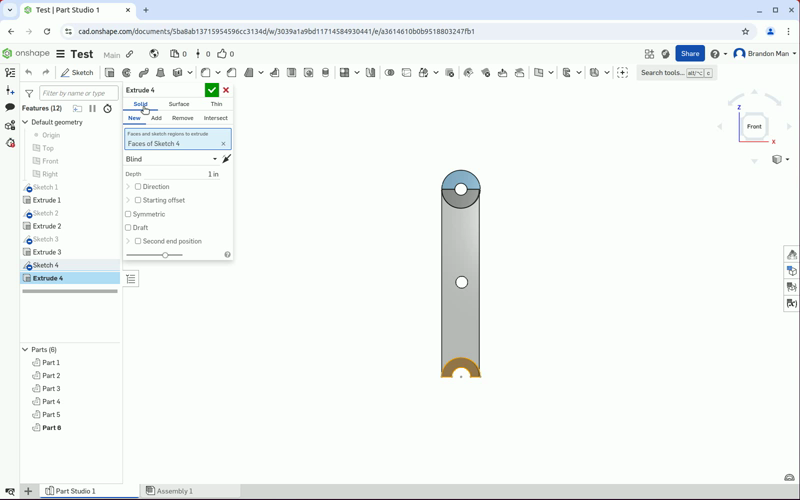
click(143, 106)
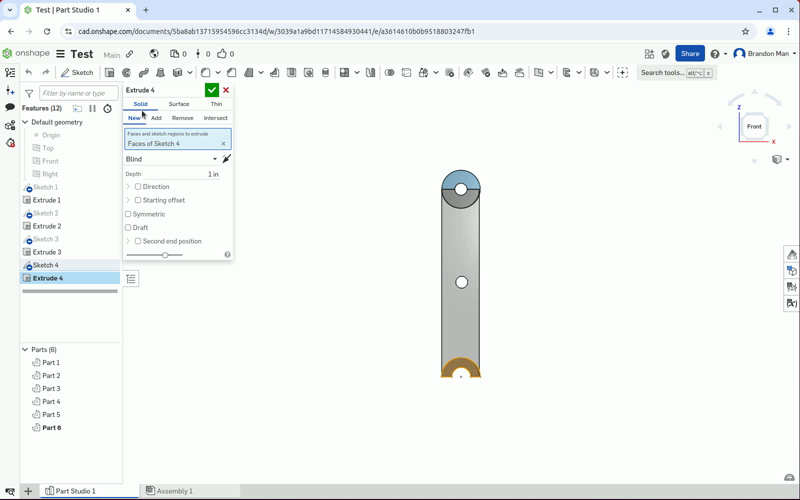
mouse_move(137, 120)
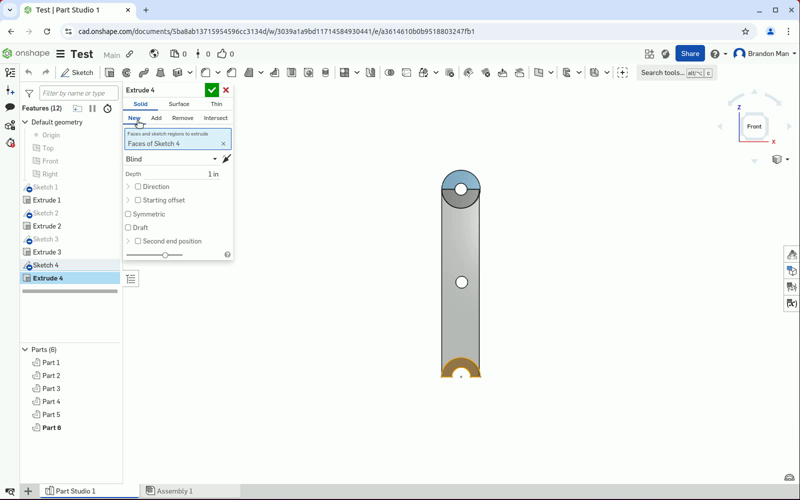
click(137, 120)
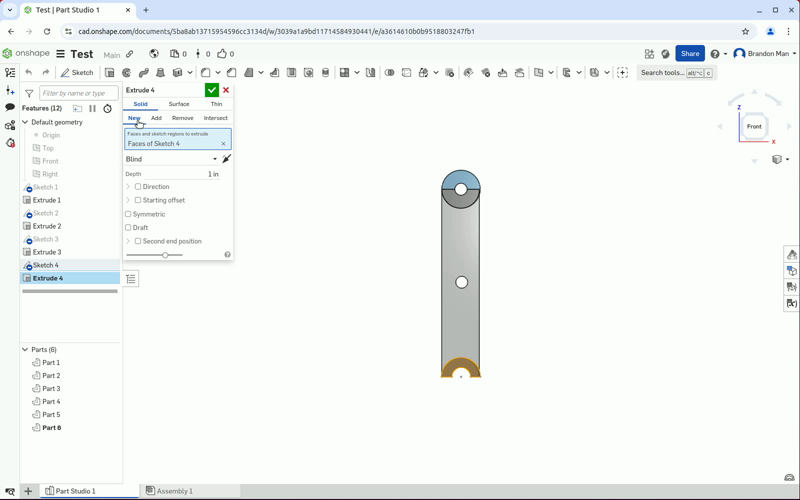
key(tab, 4)
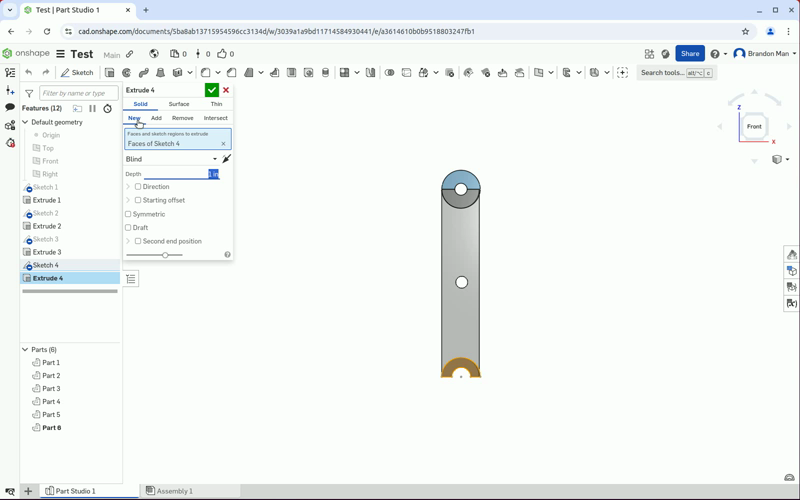
text(1.926)
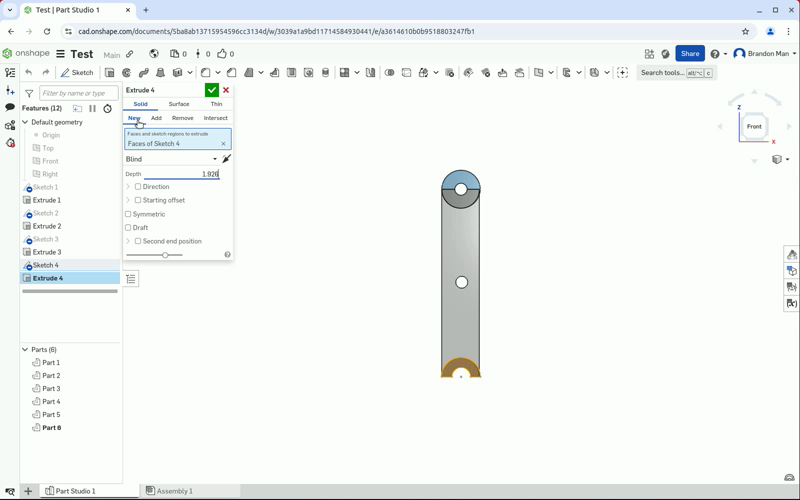
key(enter)
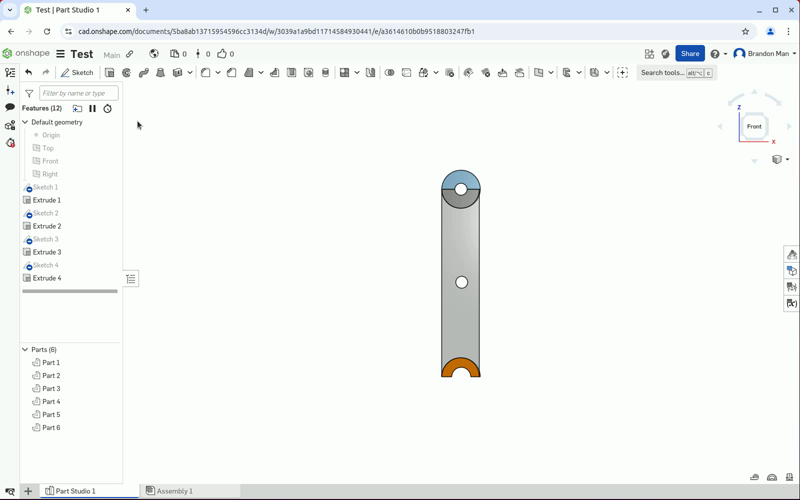
key(shift+h)
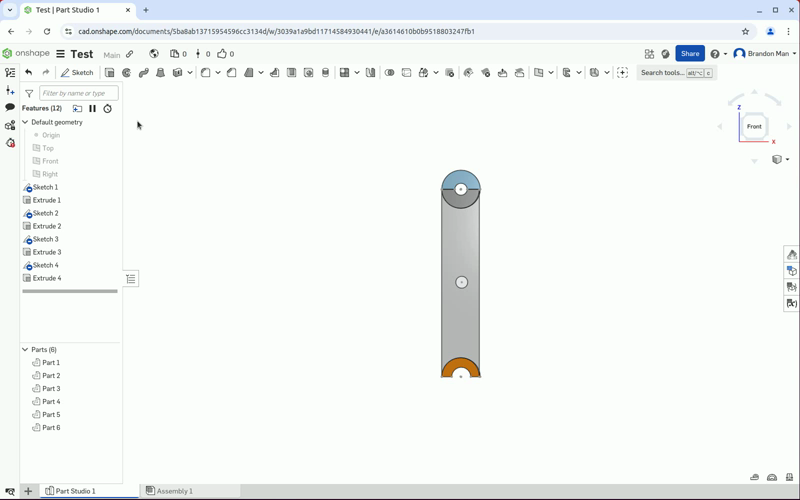
key(shift+h)
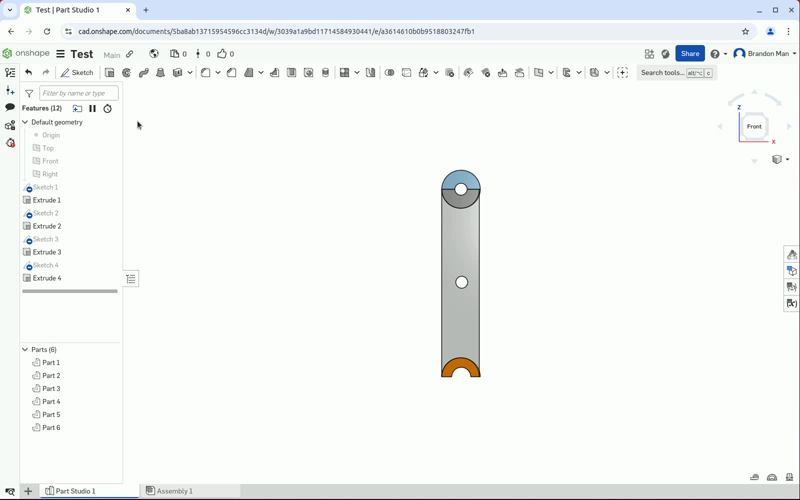
mouse_move(73, 189)
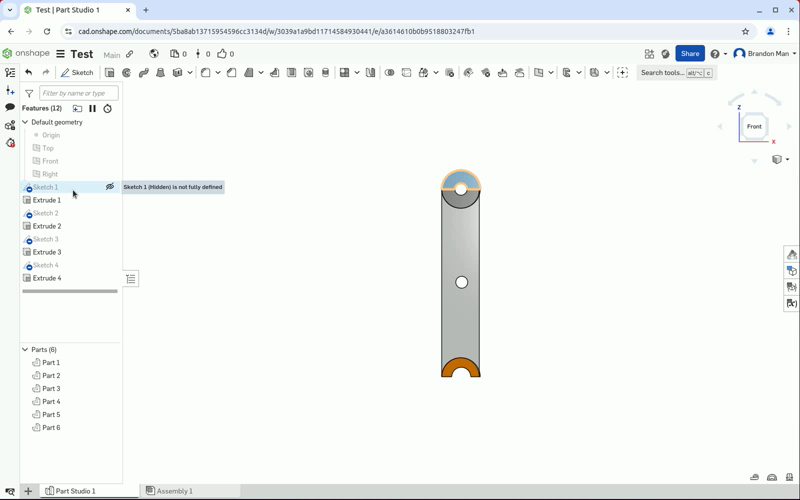
click(73, 189)
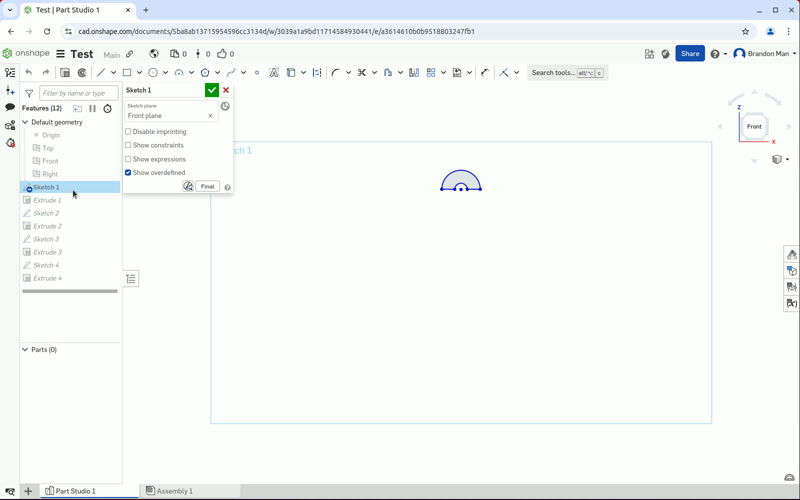
mouse_move(229, 92)
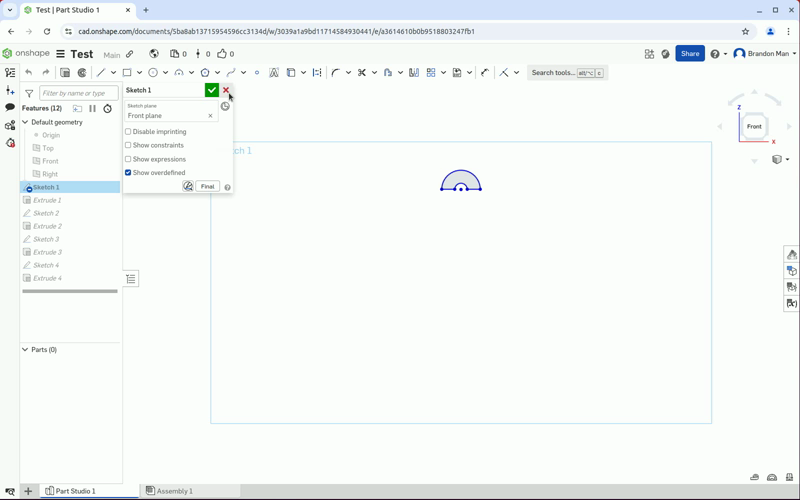
click(229, 92)
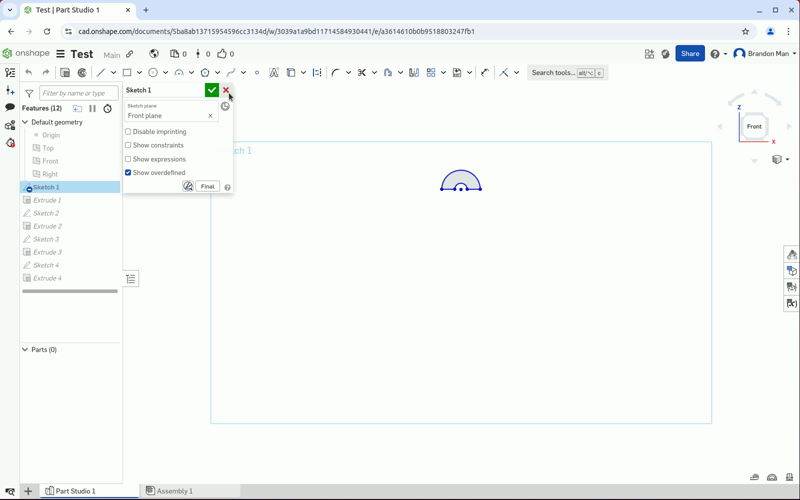
key(shift+s)
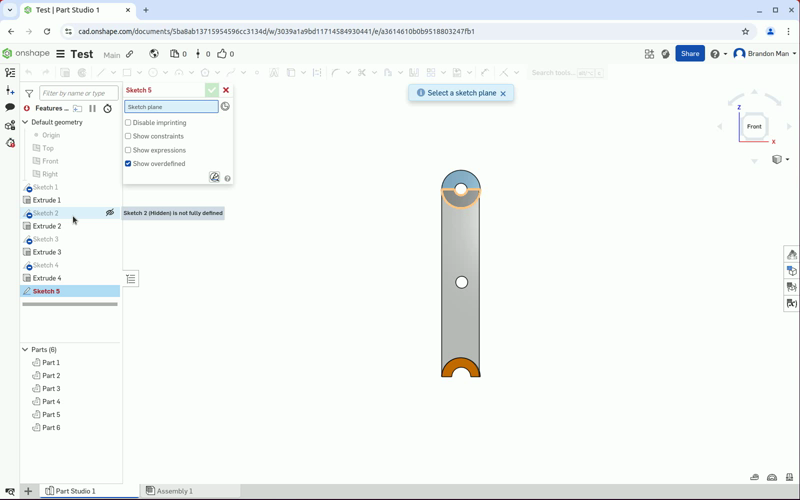
scroll(3)
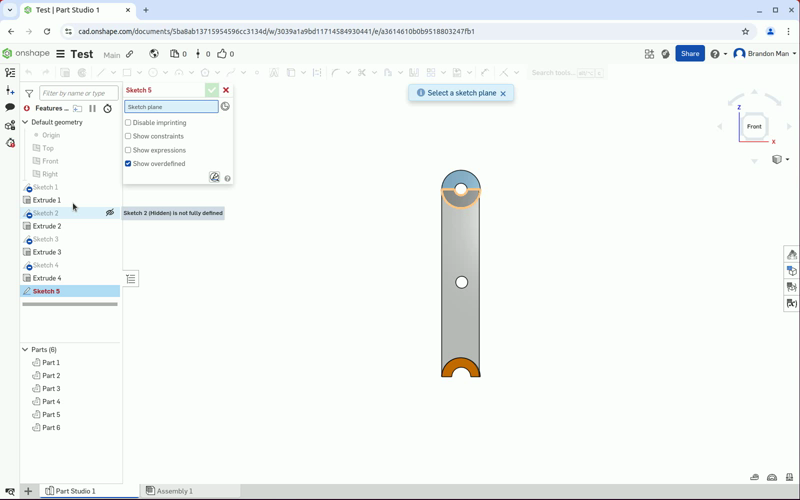
mouse_move(73, 163)
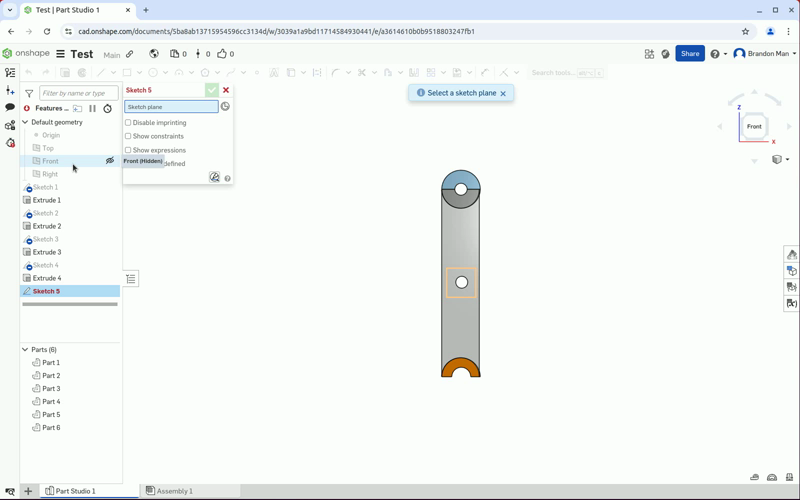
click(73, 163)
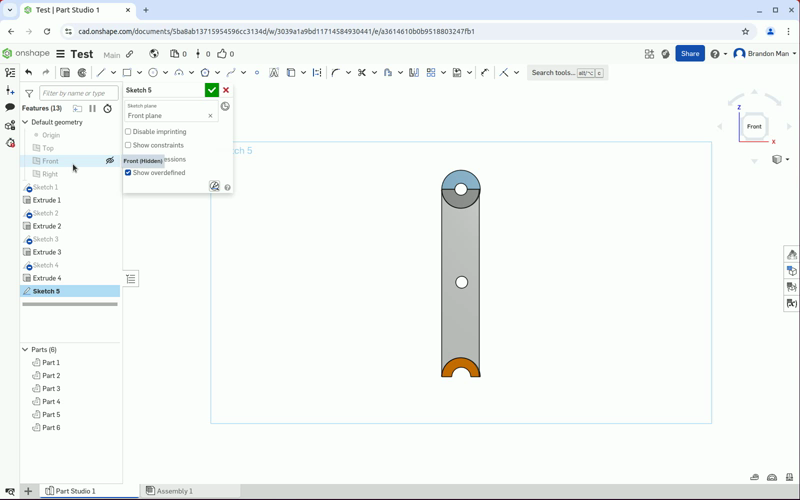
mouse_move(73, 352)
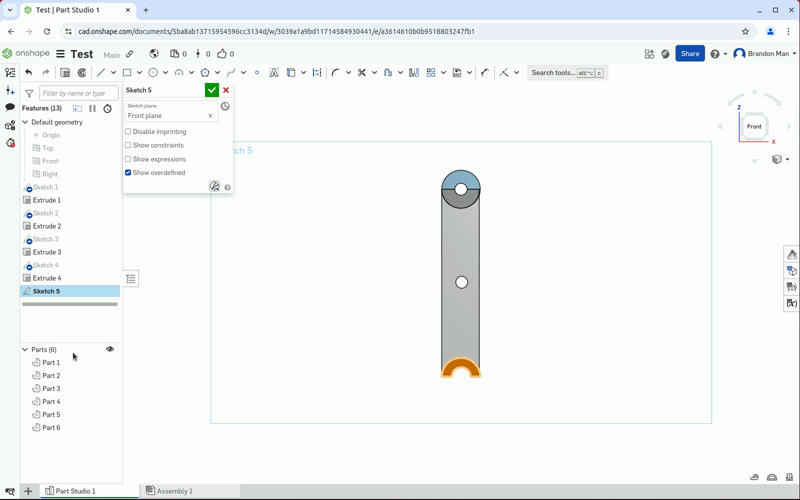
key(y)
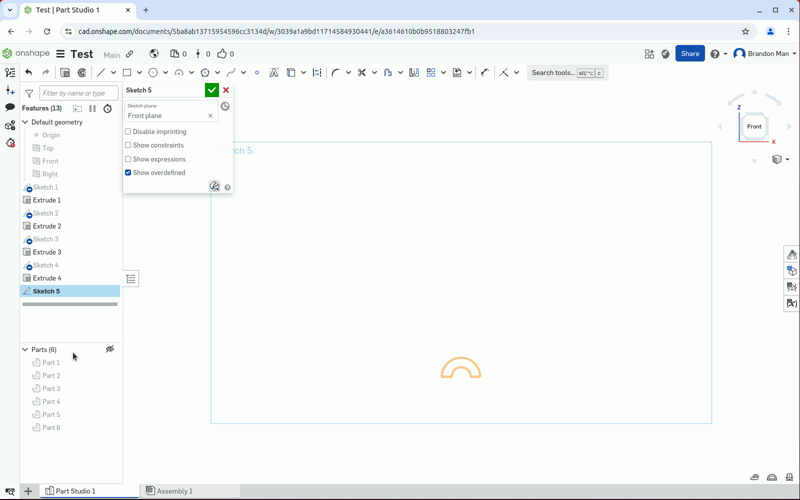
key(a)
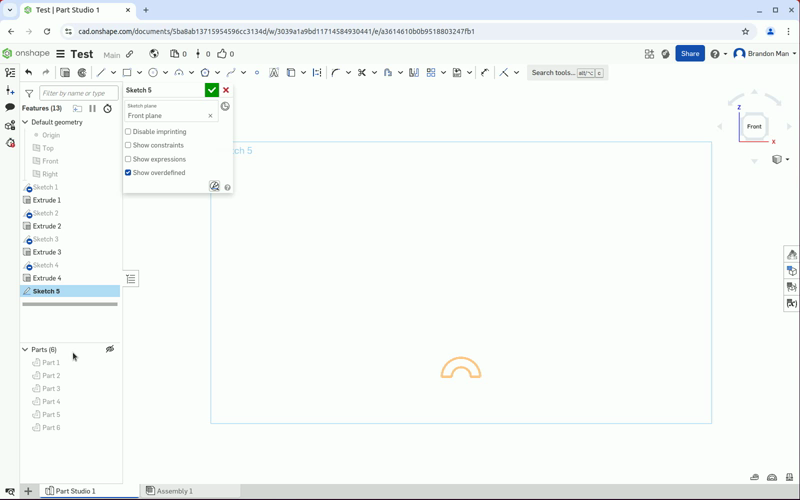
key_down(shift)
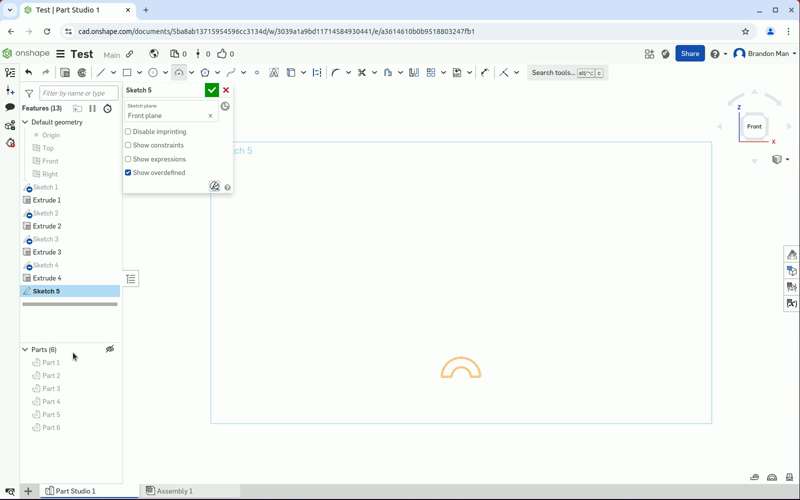
mouse_move(441, 376)
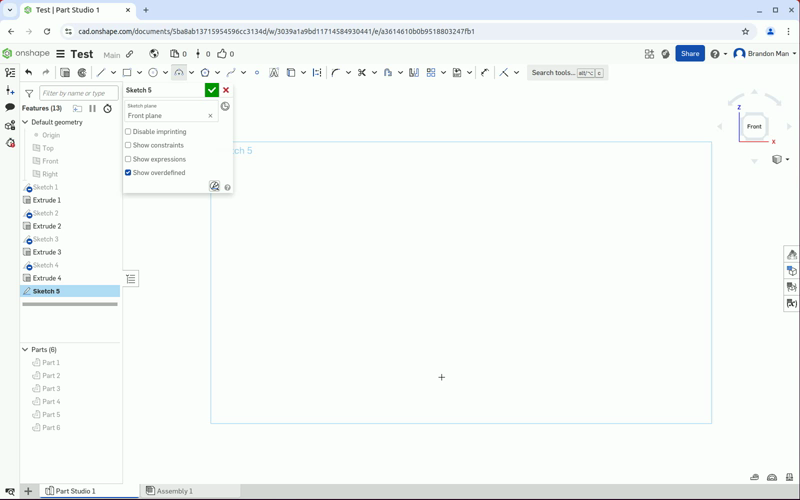
click(441, 376)
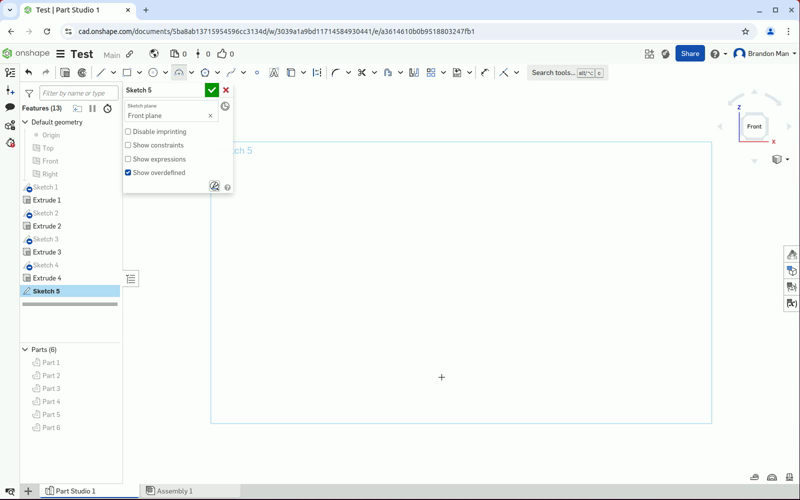
key_up(shift)
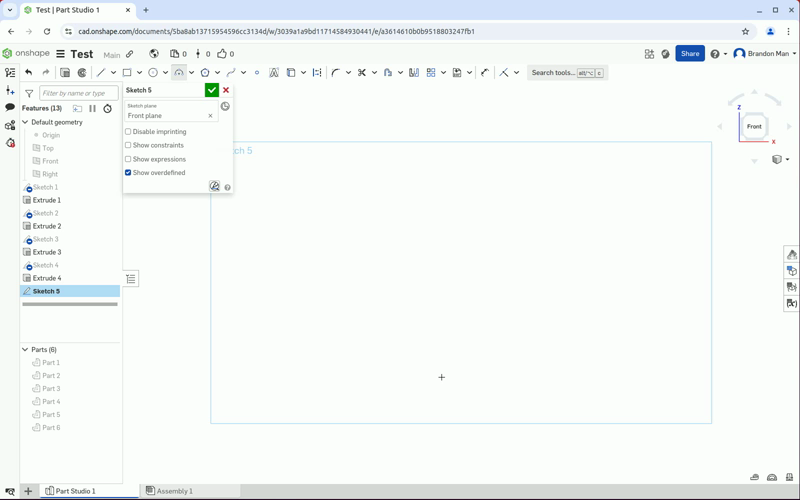
key_down(shift)
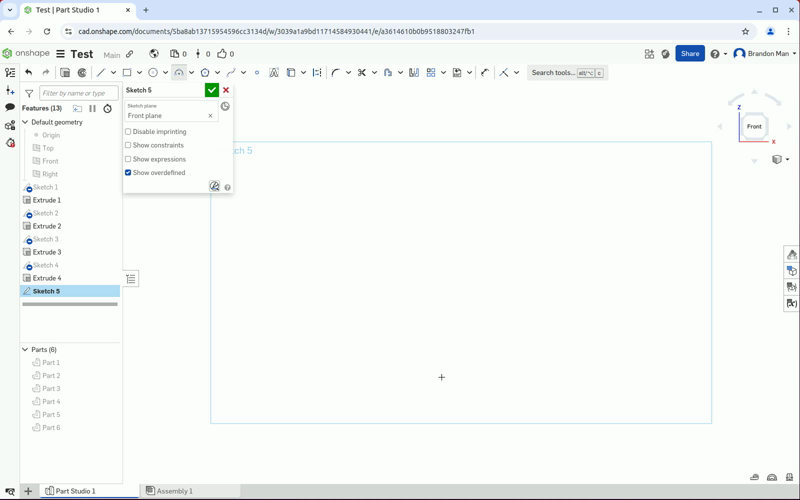
mouse_move(480, 376)
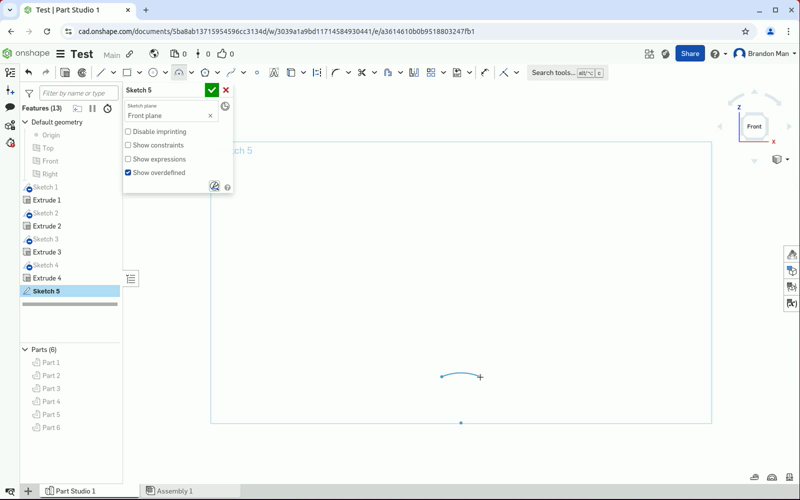
click(480, 376)
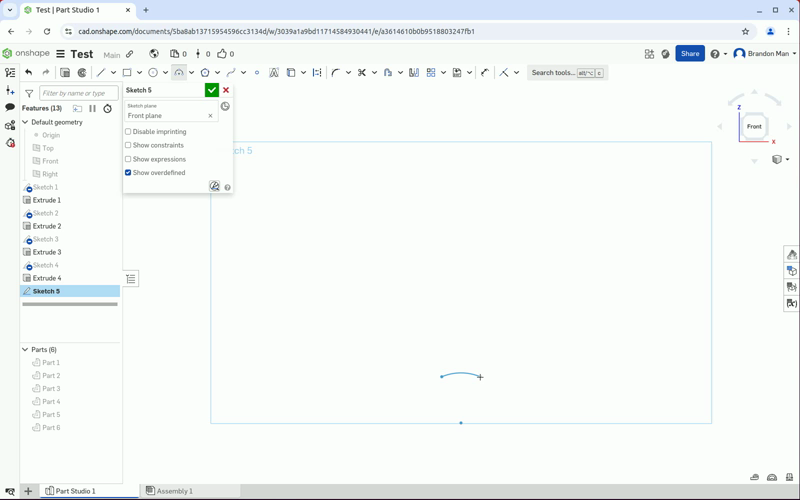
mouse_move(461, 395)
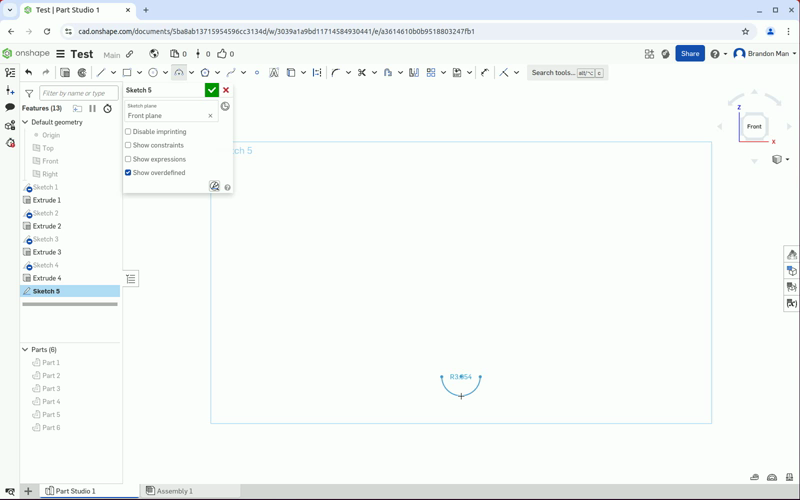
click(461, 395)
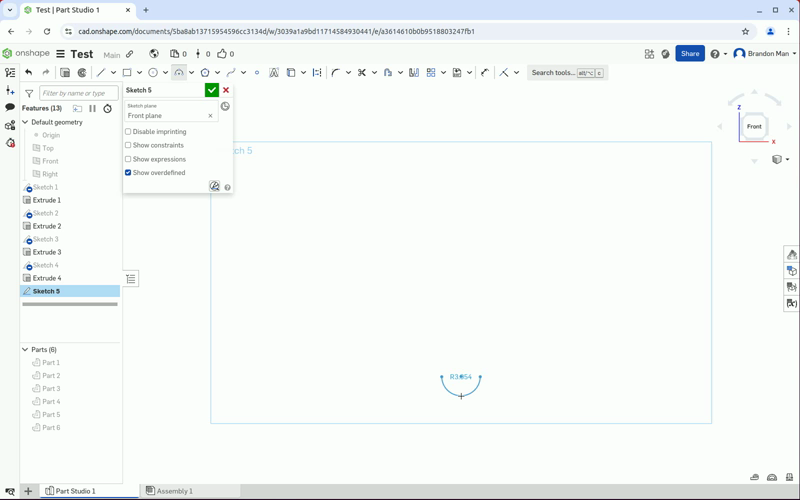
key_up(shift)
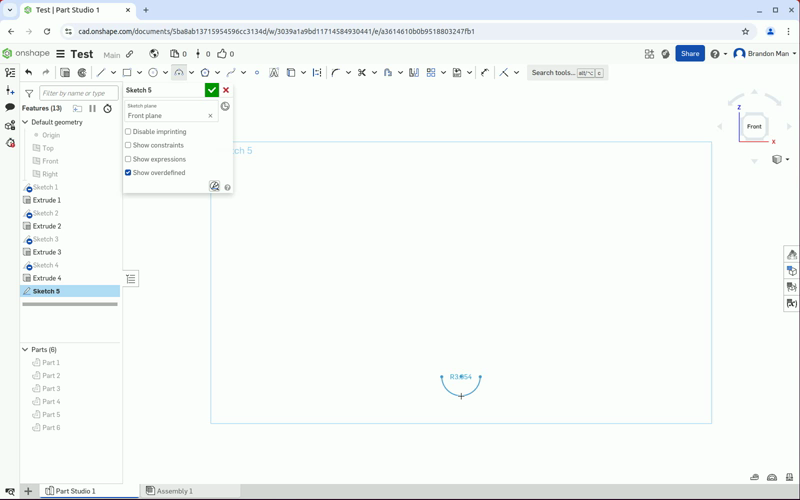
key(esc)
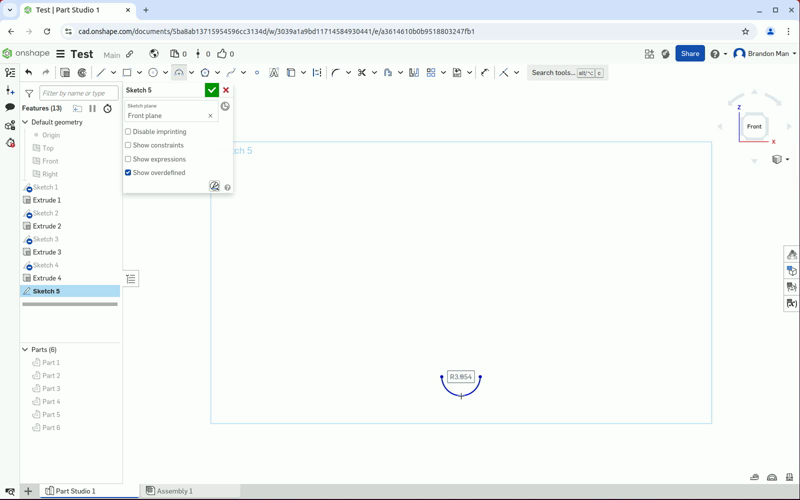
key(l)
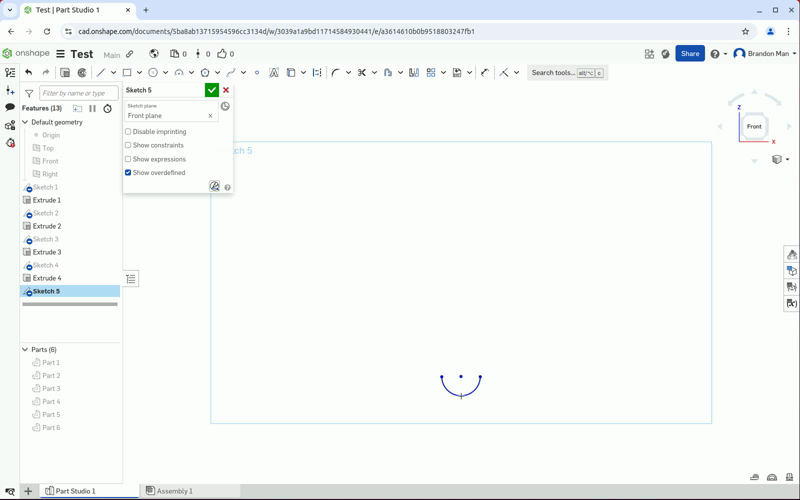
mouse_move(480, 376)
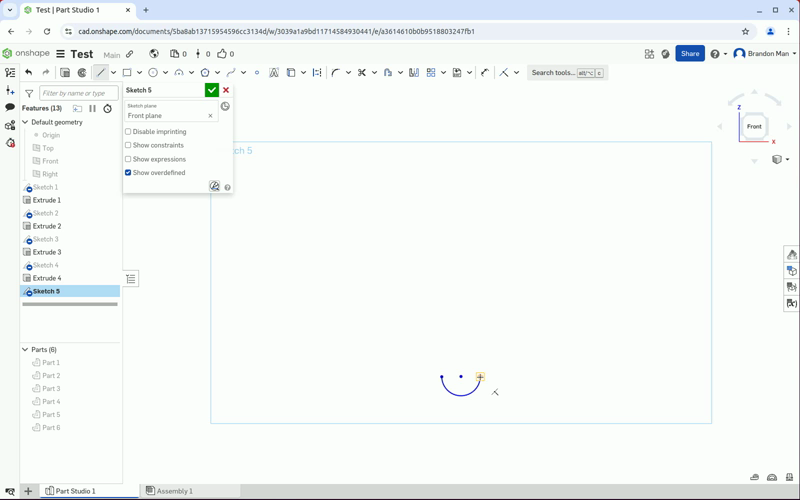
click(480, 376)
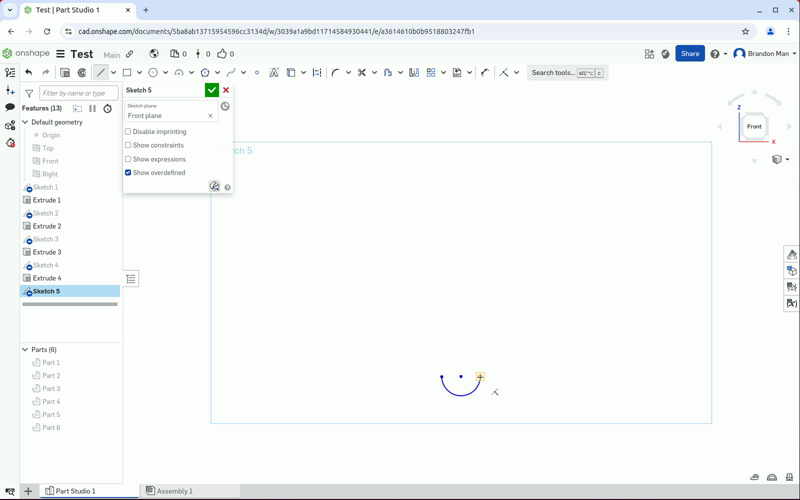
key_down(shift)
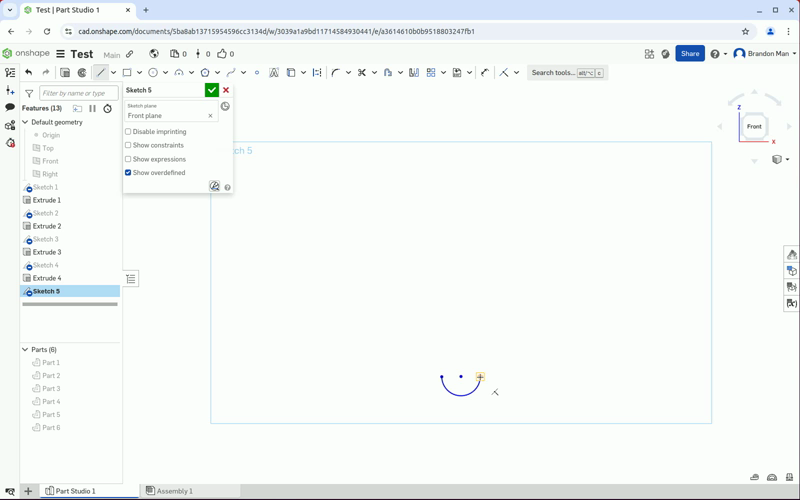
mouse_move(510, 376)
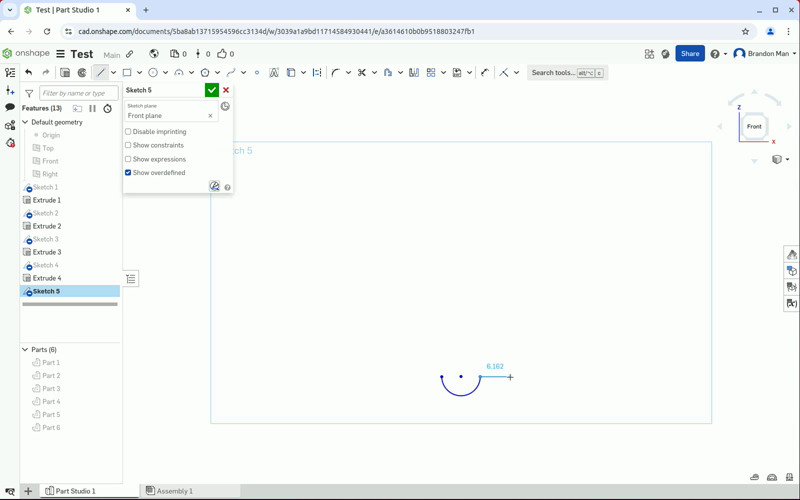
mouse_move(470, 376)
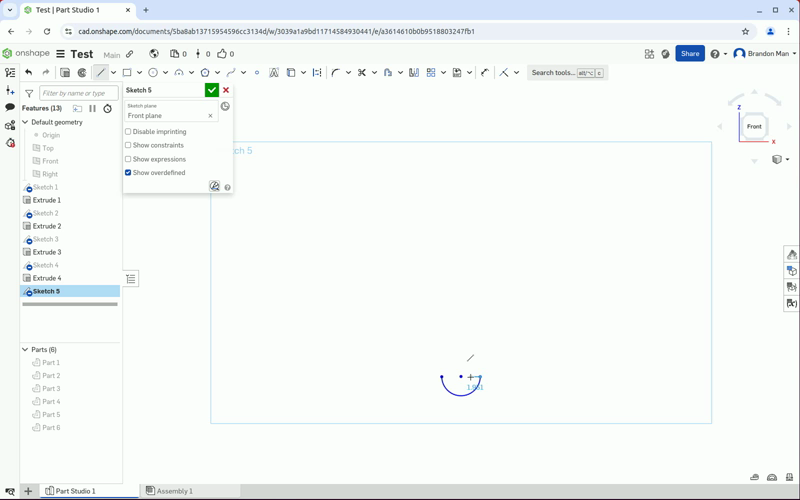
click(470, 376)
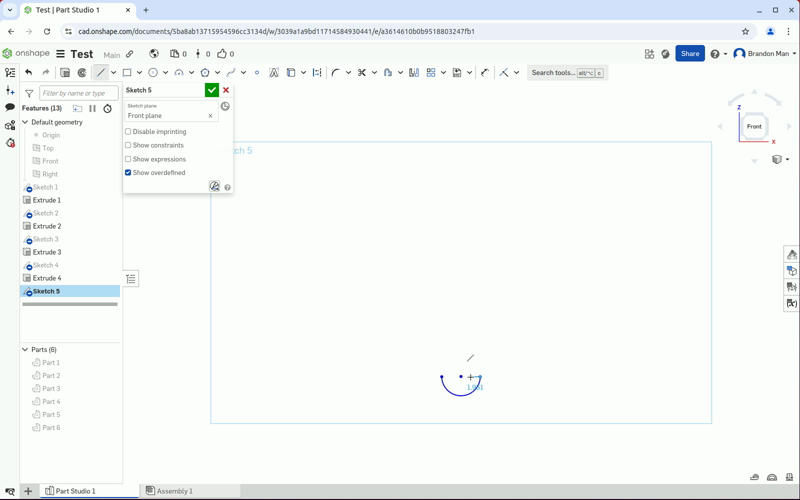
key_up(shift)
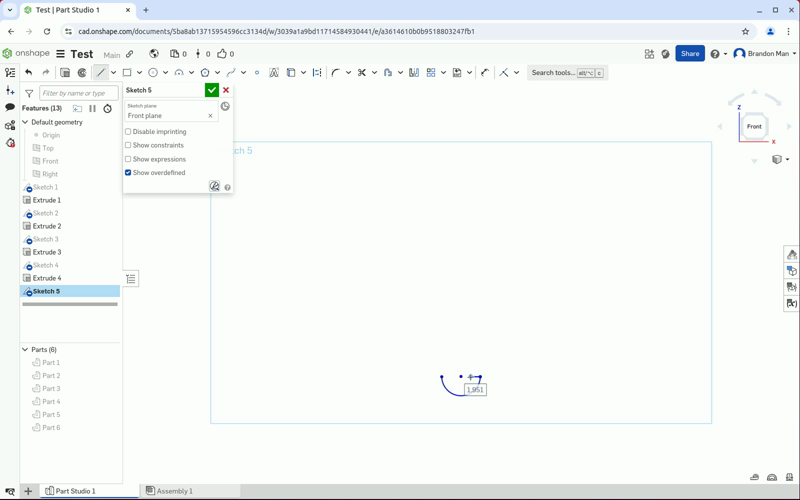
key(esc)
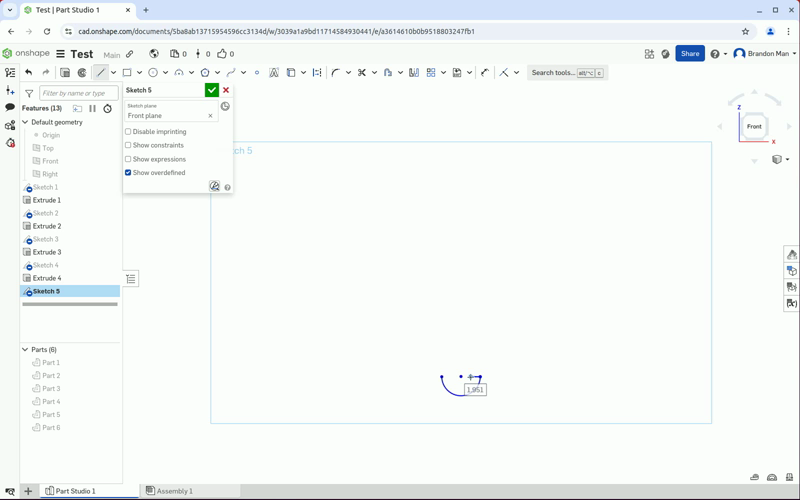
key(a)
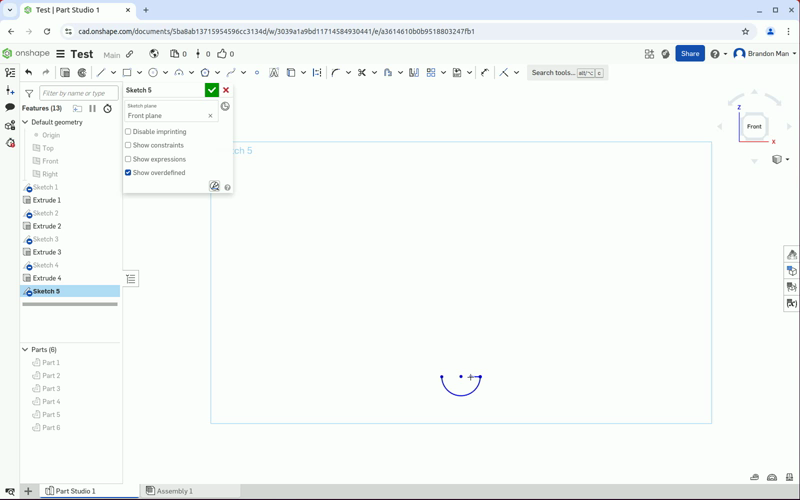
mouse_move(470, 376)
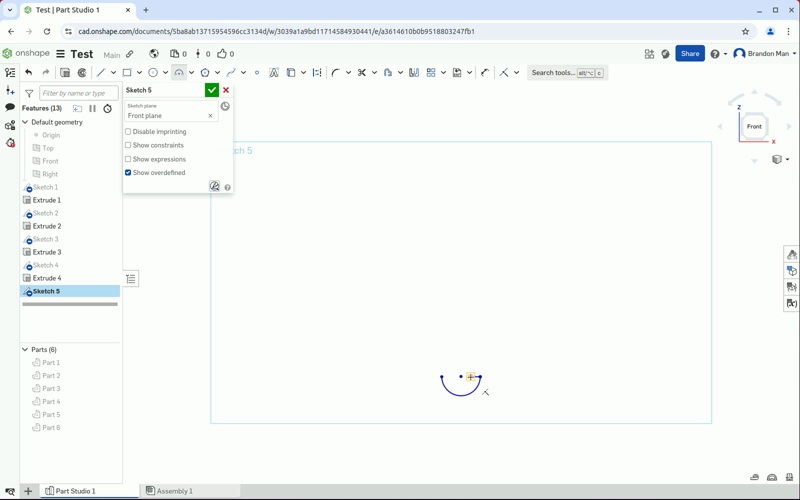
click(470, 376)
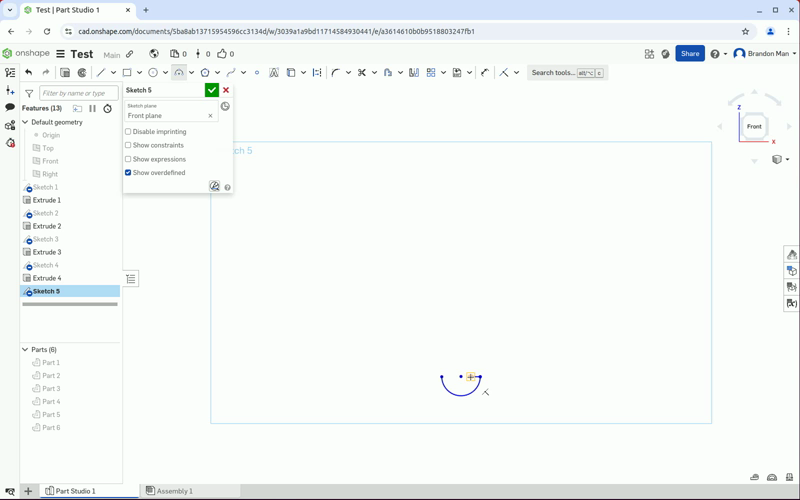
key_down(shift)
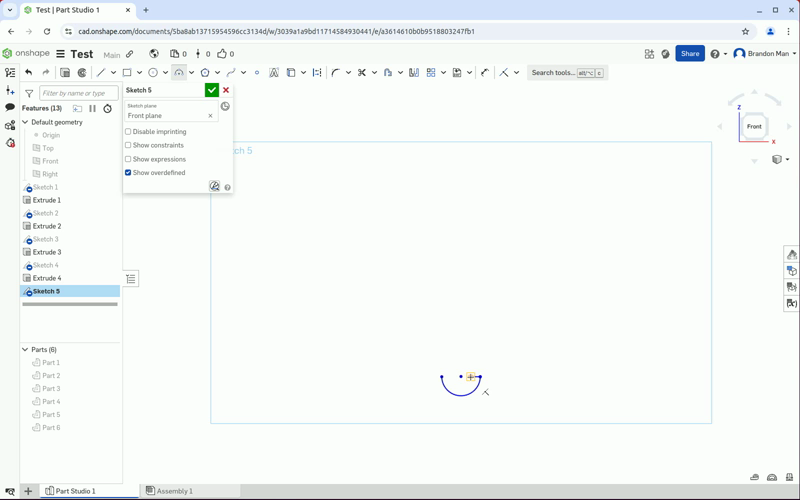
mouse_move(451, 376)
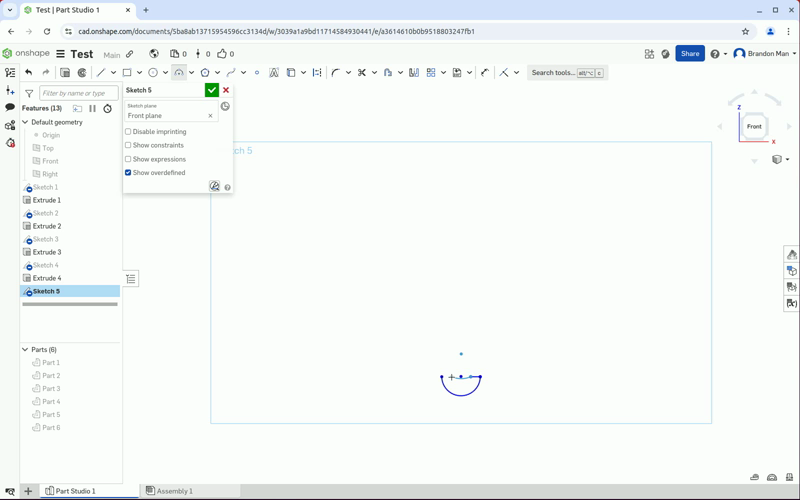
click(451, 376)
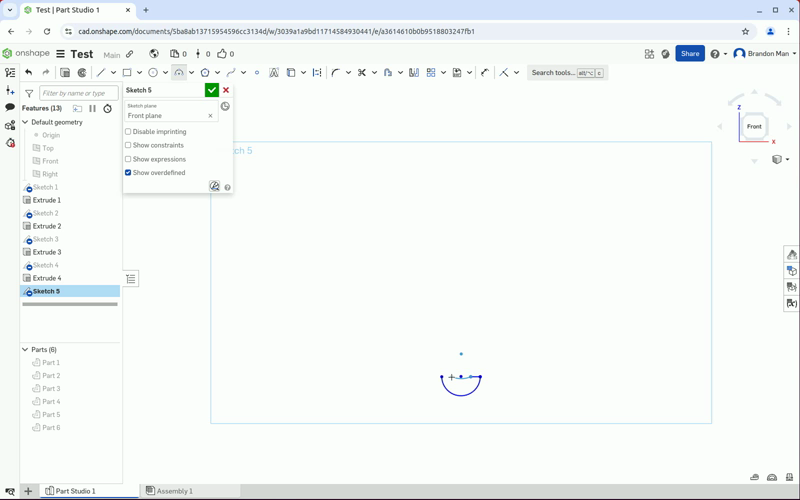
mouse_move(461, 386)
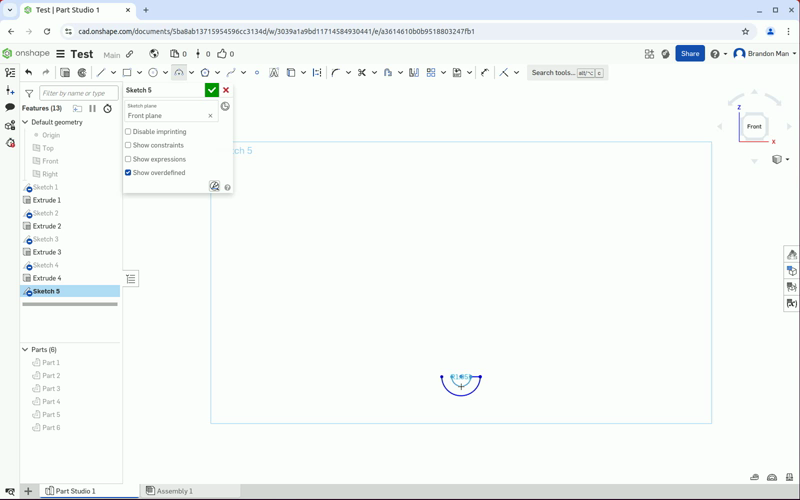
click(461, 386)
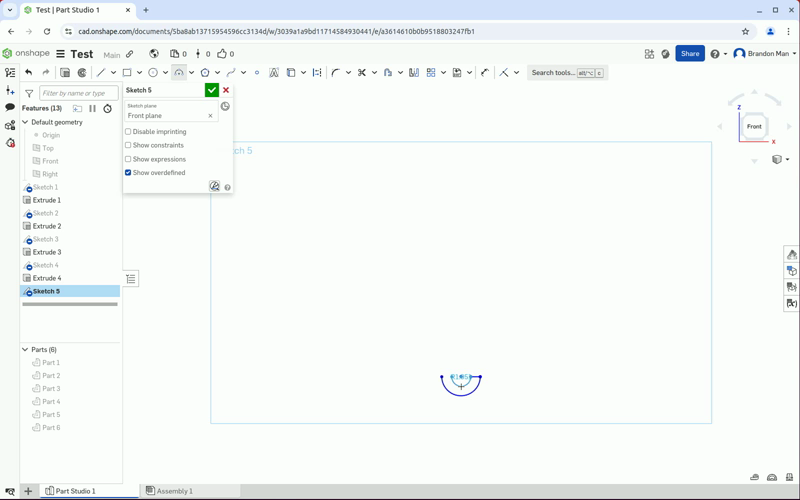
key_up(shift)
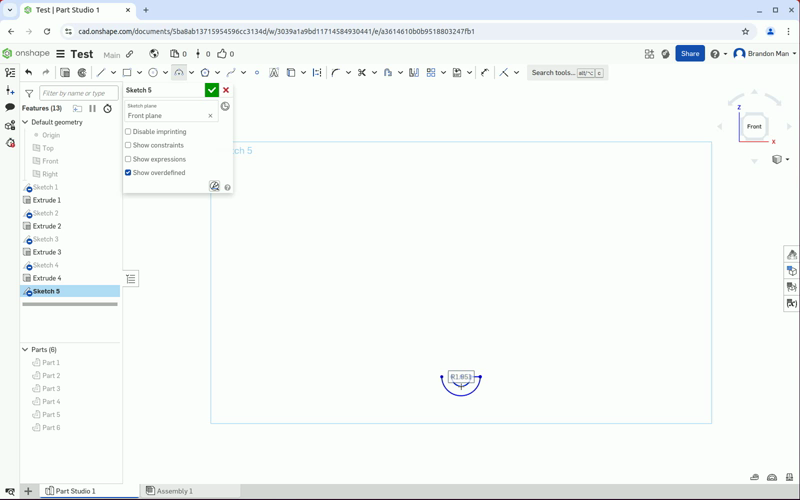
key(esc)
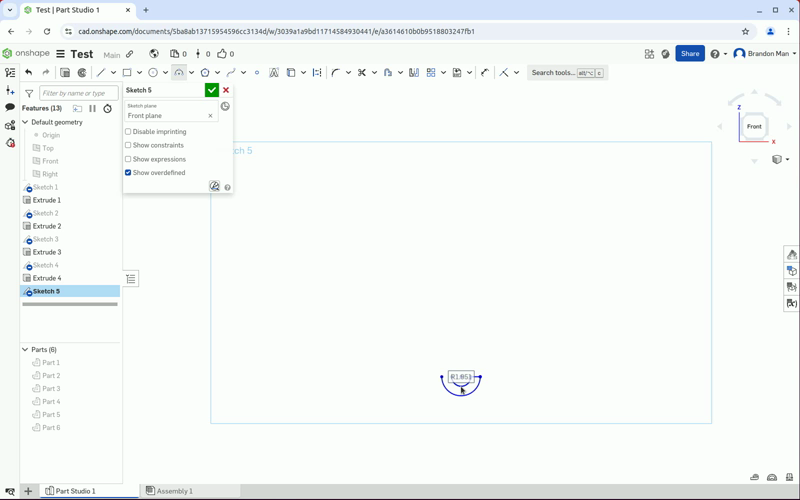
key(l)
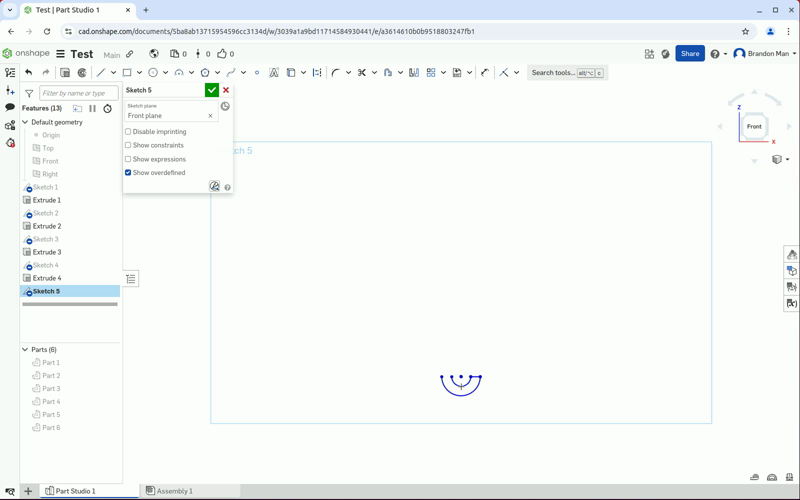
mouse_move(451, 376)
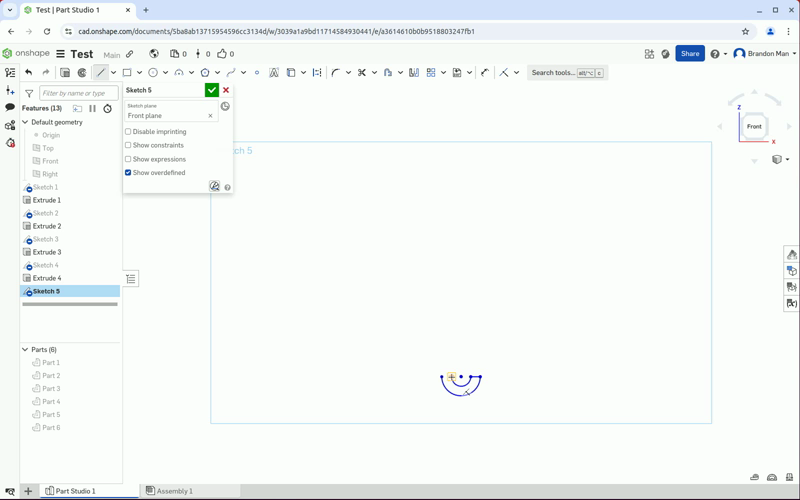
click(451, 376)
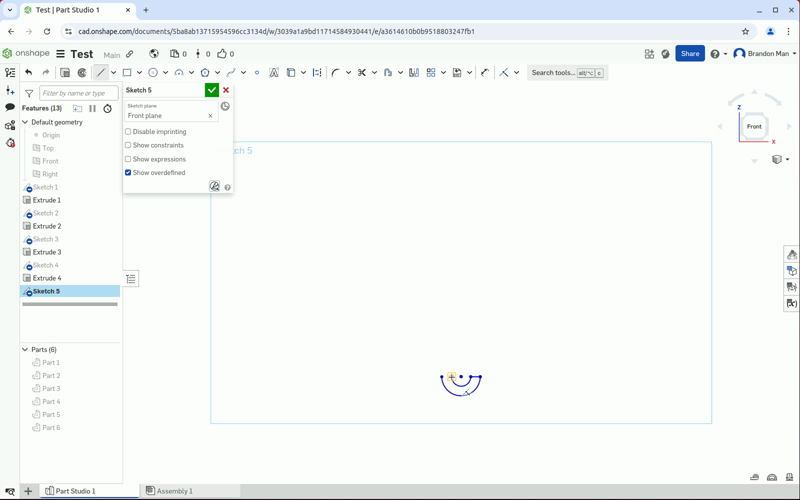
mouse_move(481, 376)
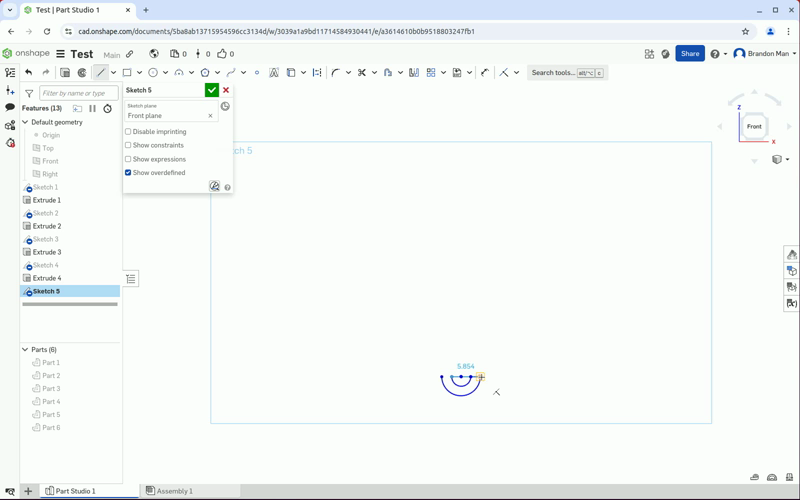
key_down(shift)
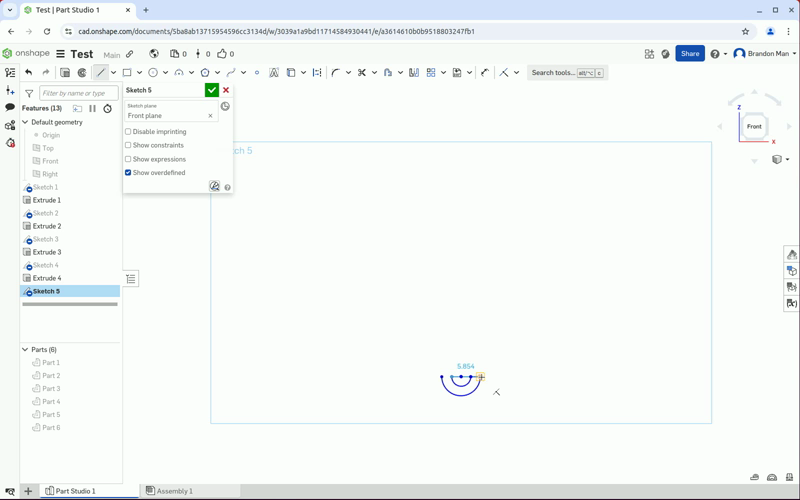
mouse_move(441, 376)
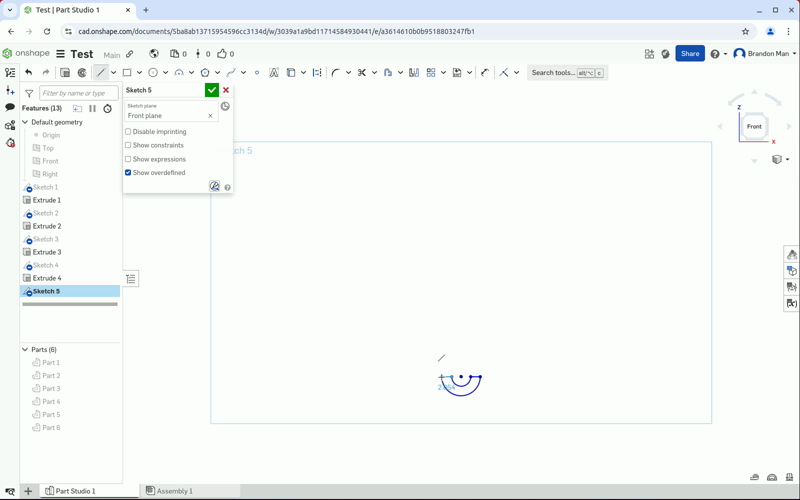
key_up(shift)
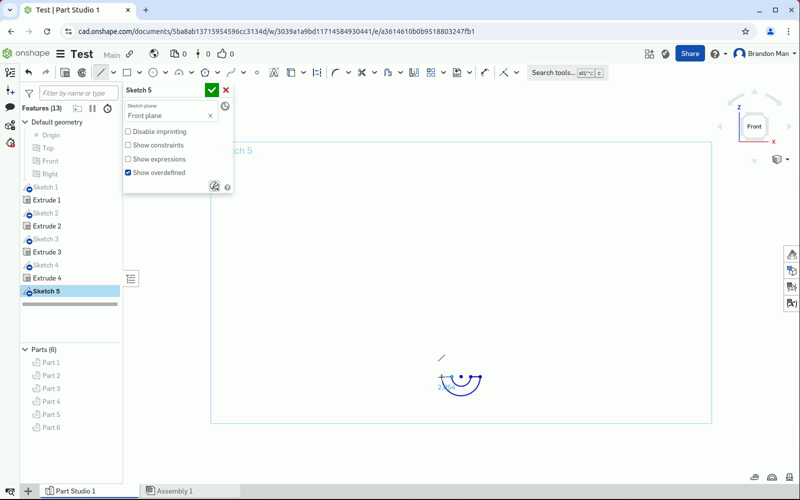
click(441, 376)
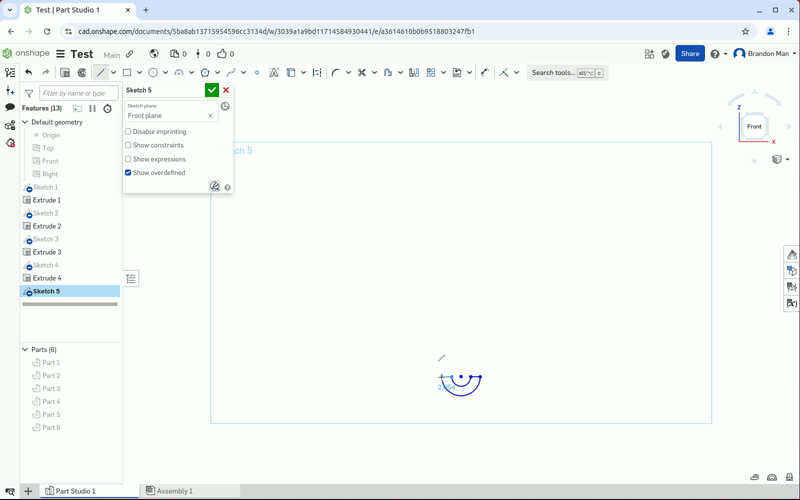
key(esc)
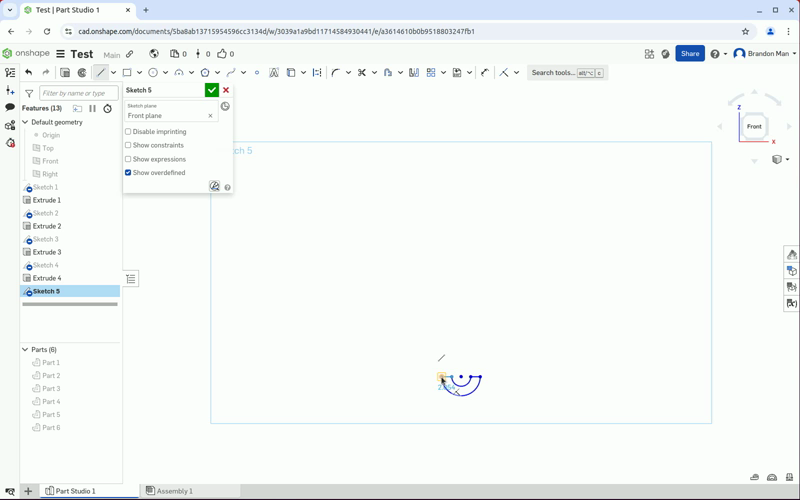
mouse_move(453, 382)
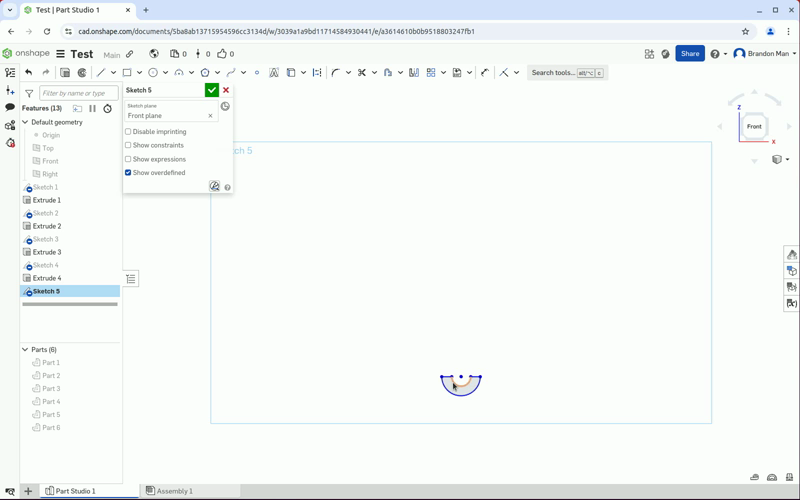
scroll(6)
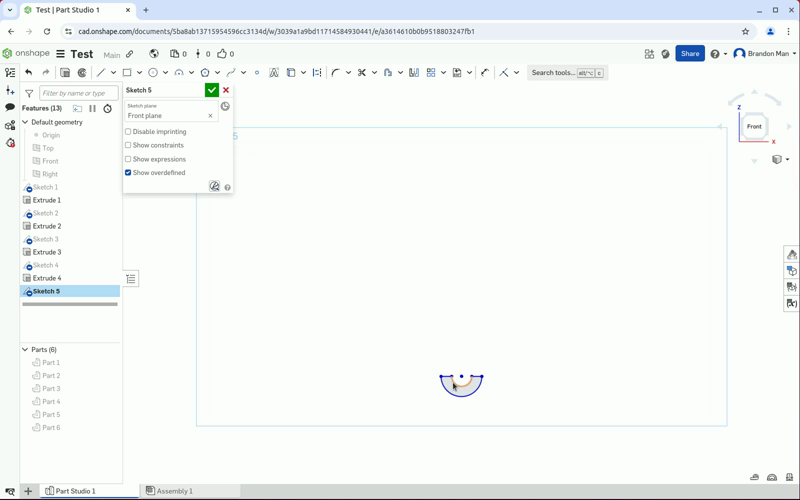
scroll(6)
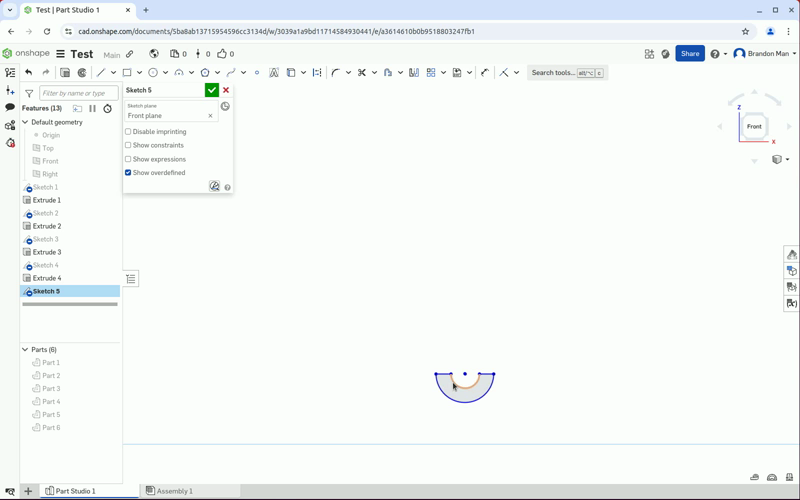
scroll(6)
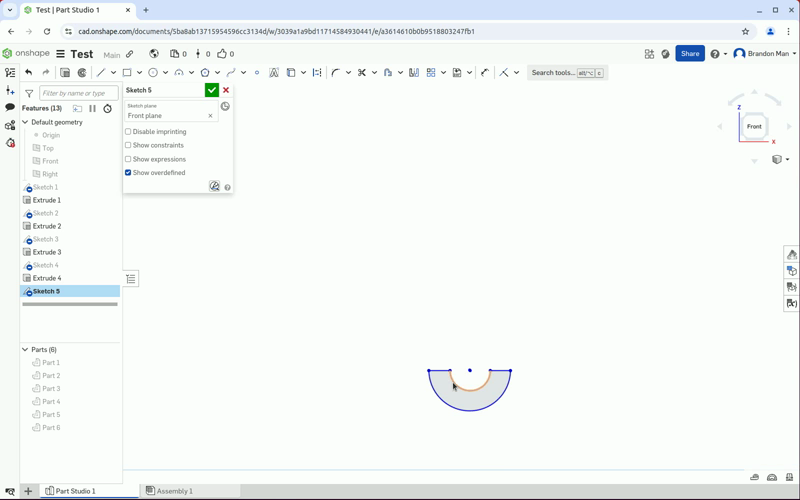
scroll(6)
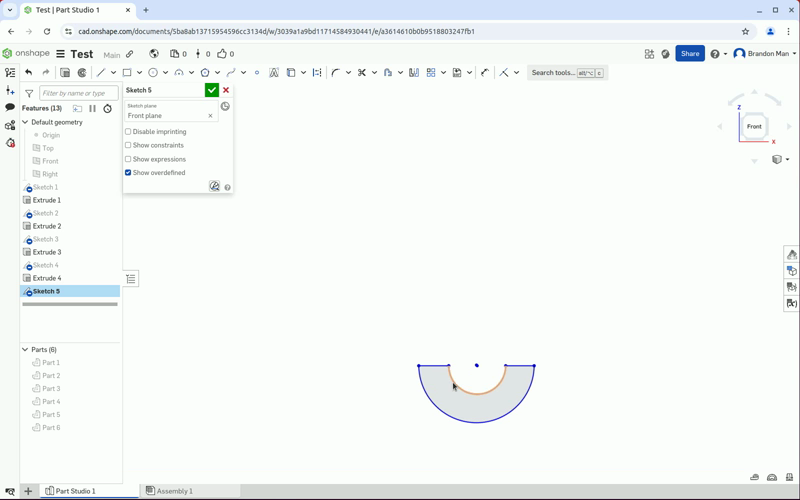
scroll(6)
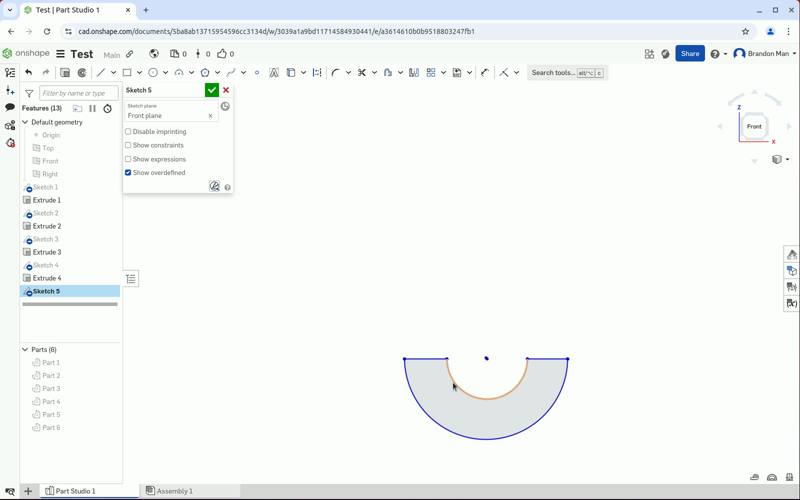
scroll(6)
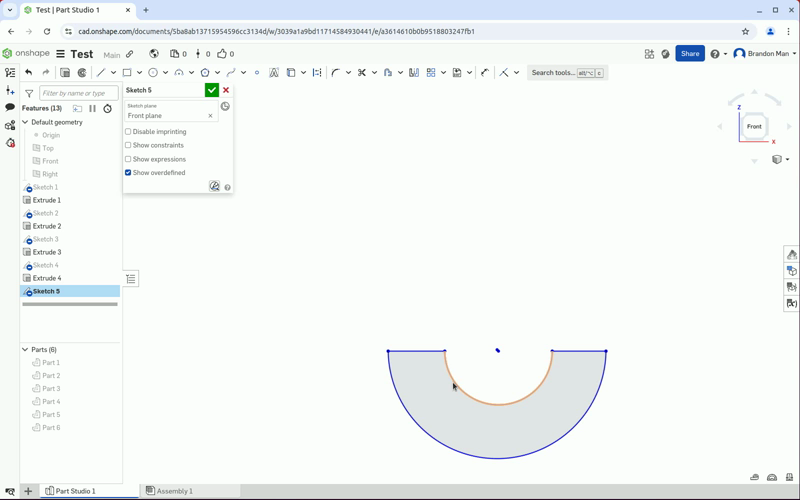
scroll(6)
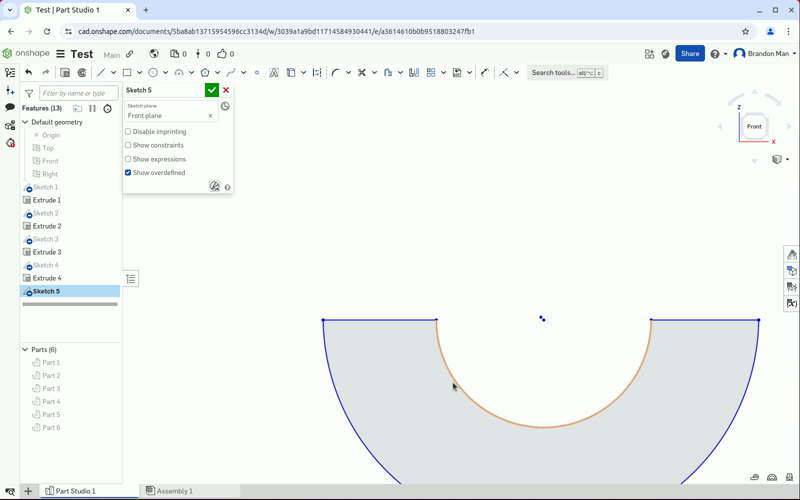
click(453, 382)
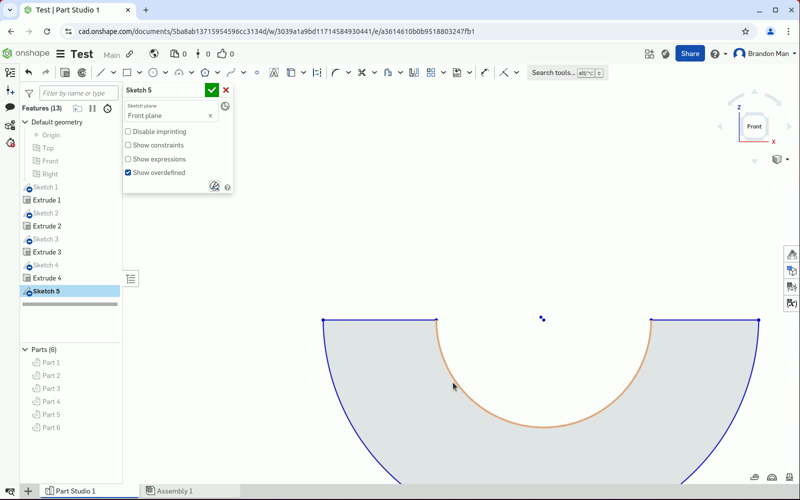
scroll(-6)
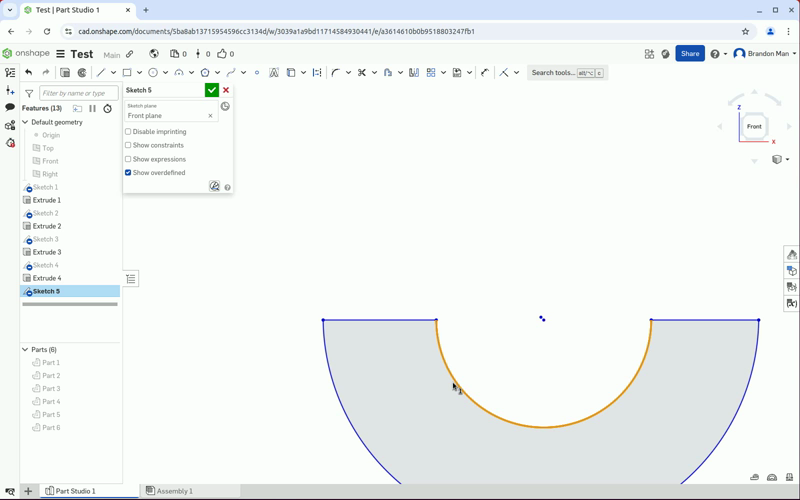
scroll(-6)
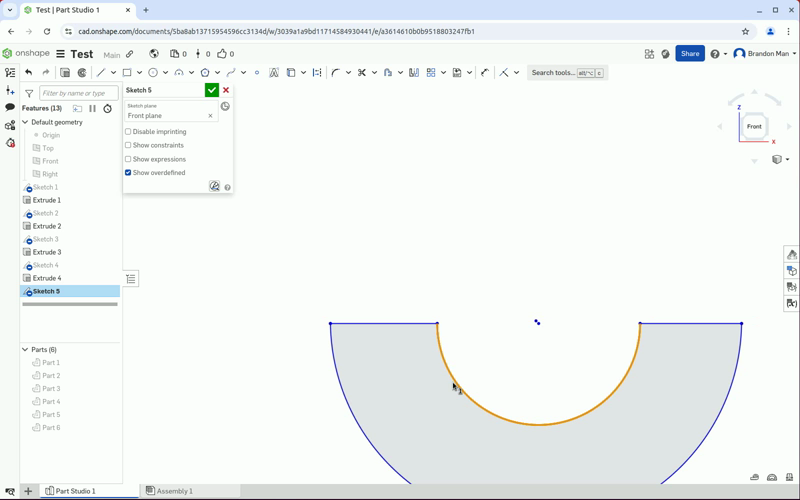
scroll(-6)
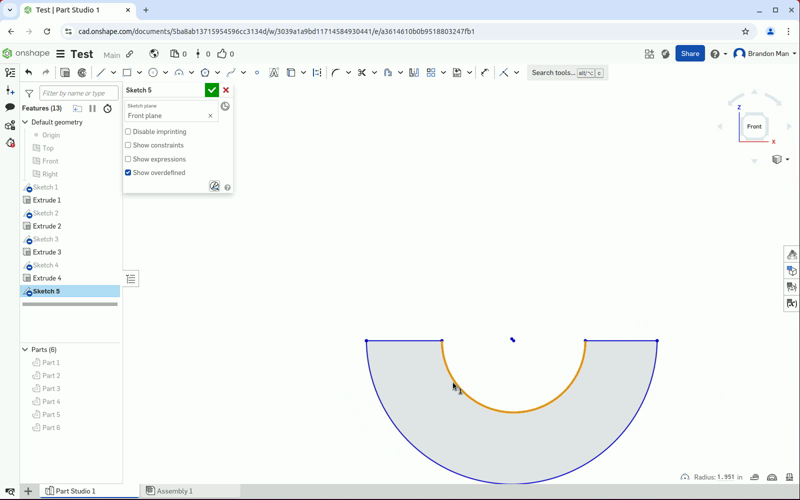
scroll(-6)
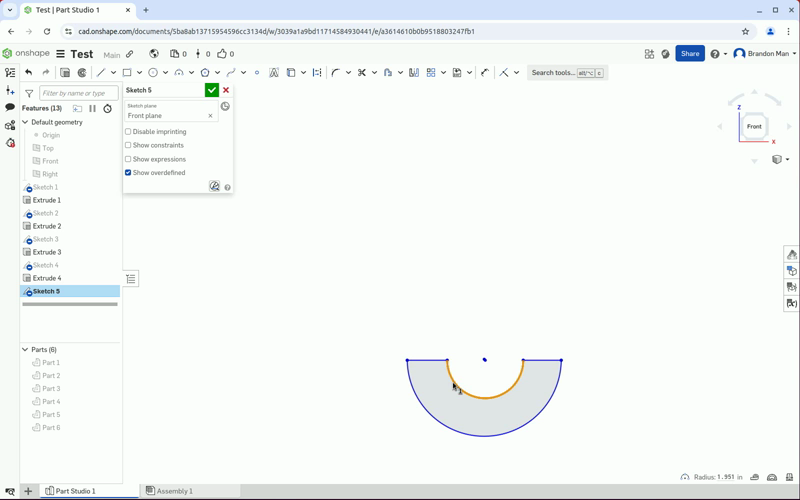
scroll(-6)
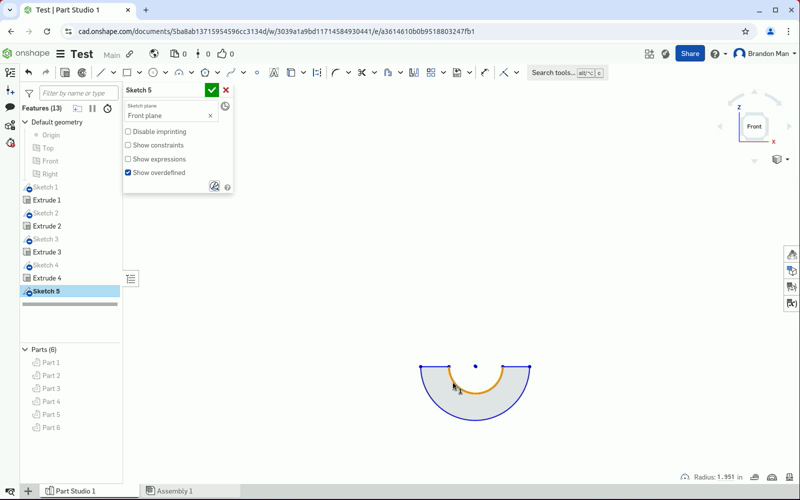
scroll(-6)
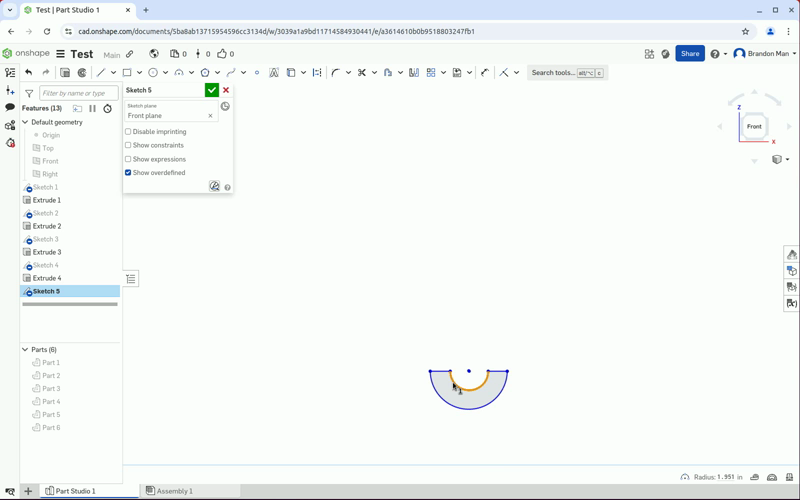
scroll(-6)
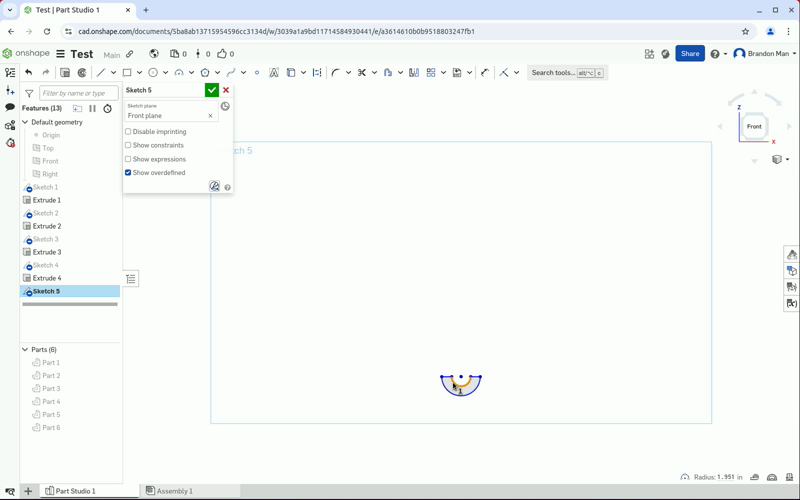
mouse_move(73, 352)
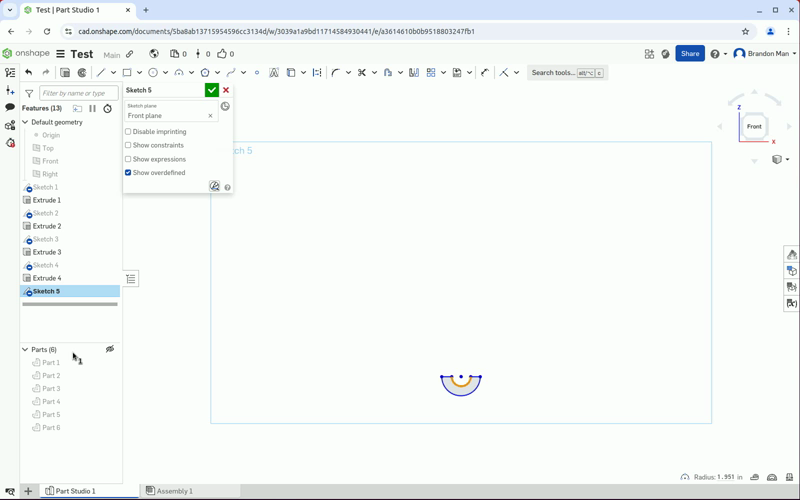
key(shift+y)
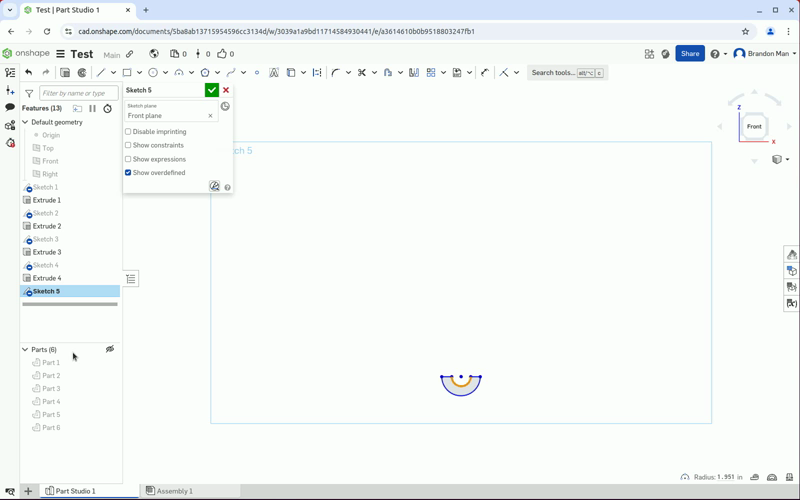
key(shift+e)
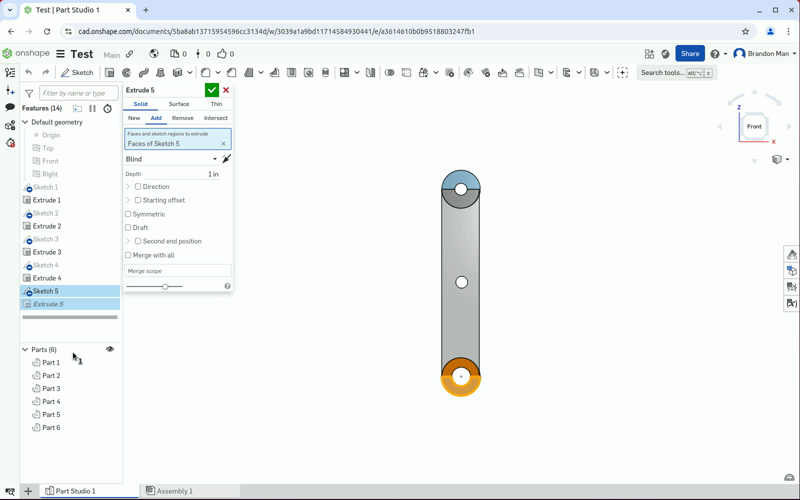
mouse_move(143, 106)
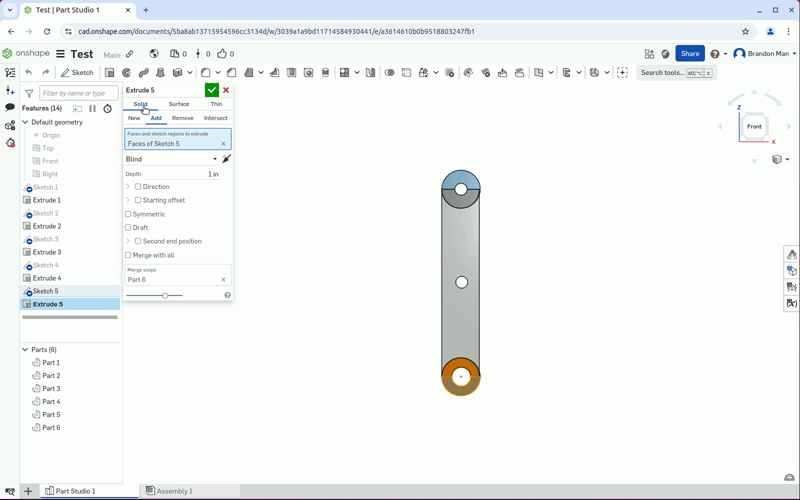
click(143, 106)
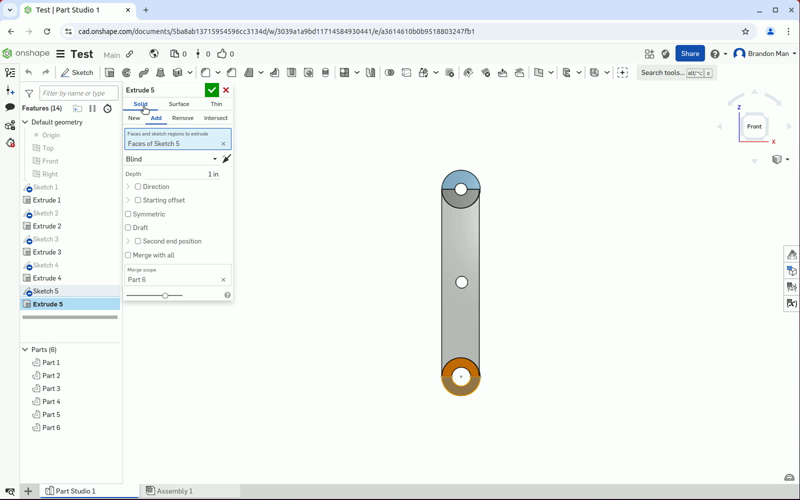
mouse_move(137, 120)
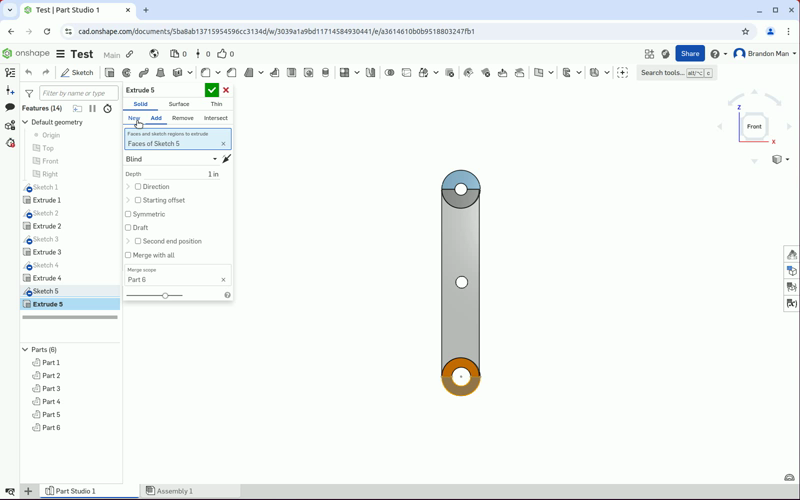
click(137, 120)
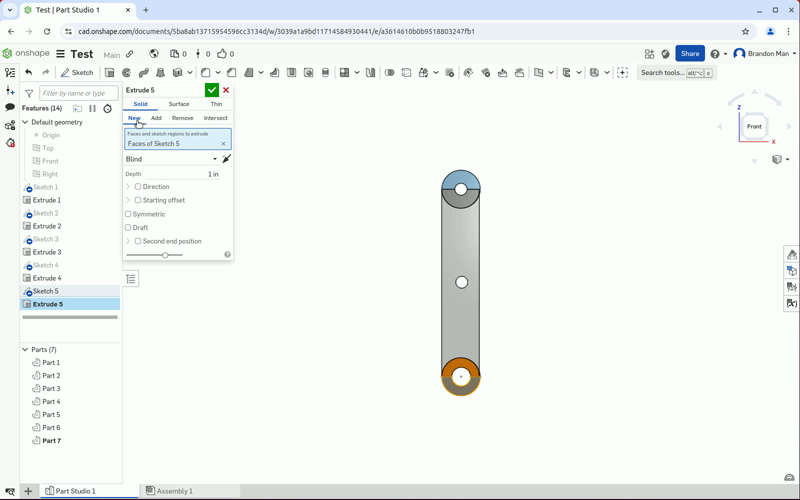
key(tab, 4)
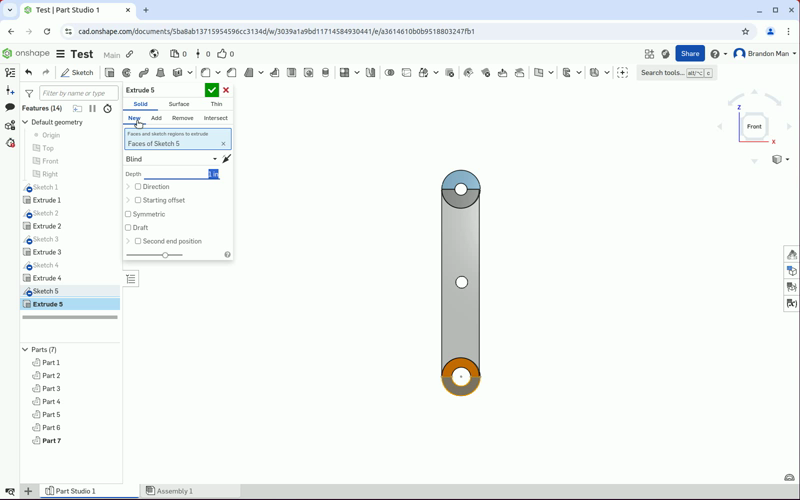
text(1.926)
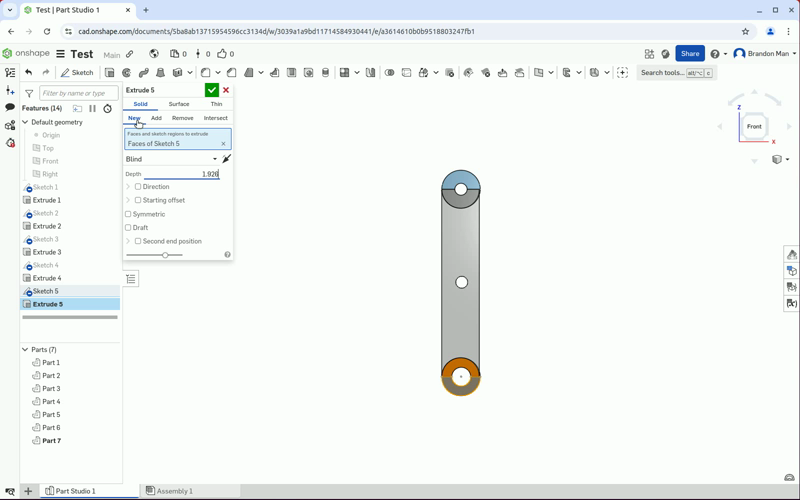
key(enter)
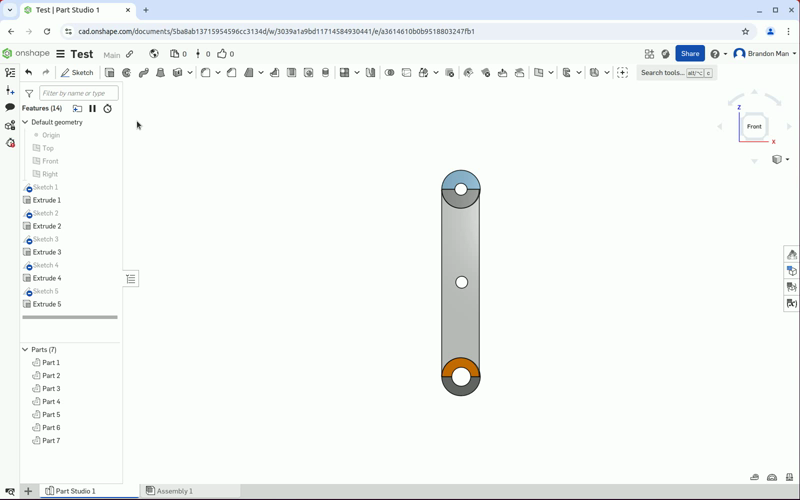
key(shift+h)
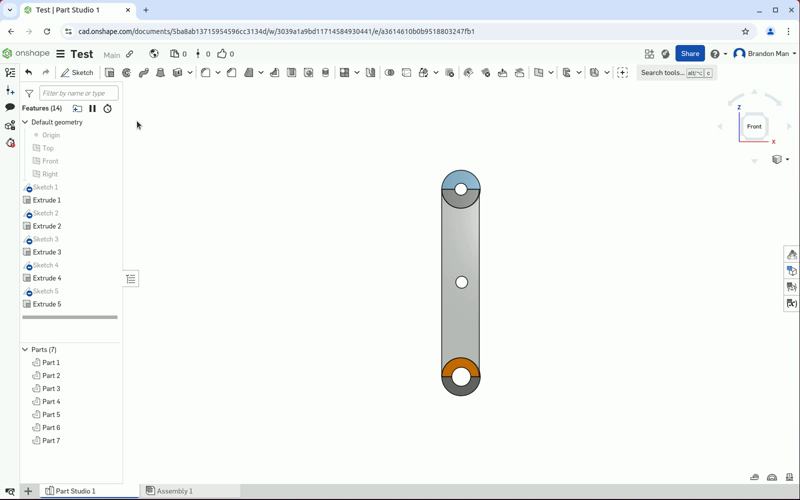
key(shift+h)
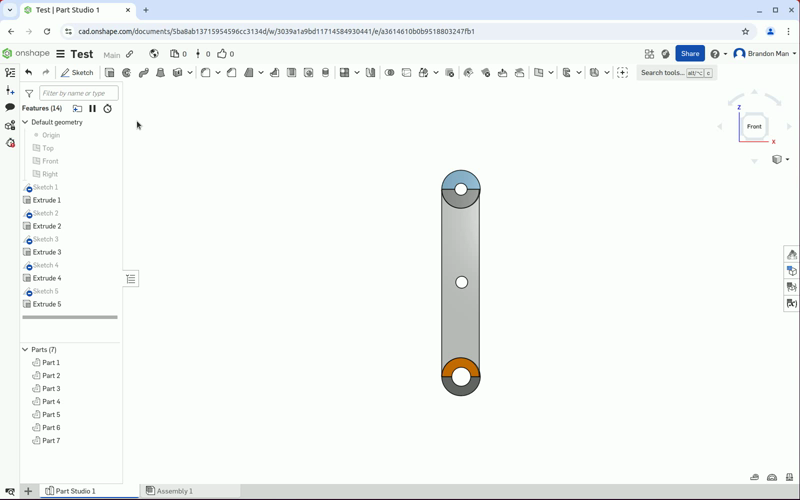
mouse_move(73, 189)
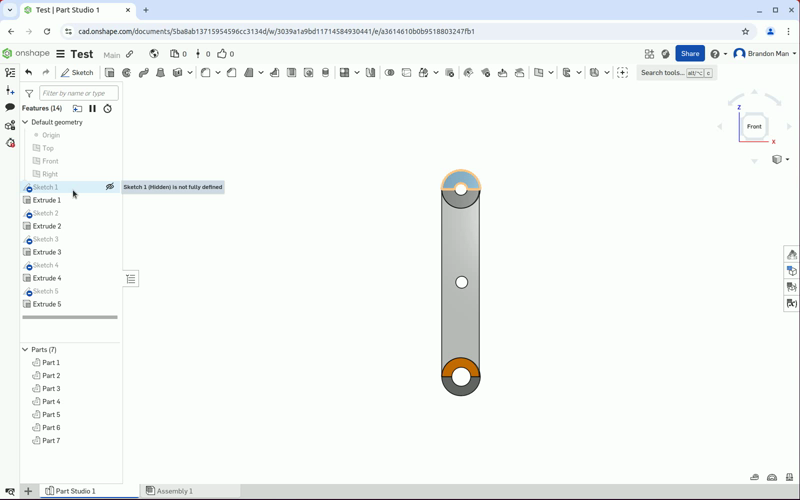
click(73, 189)
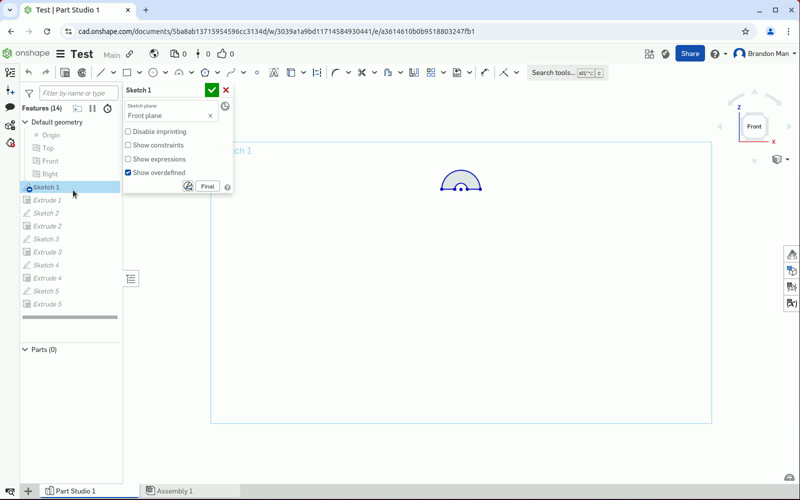
mouse_move(229, 92)
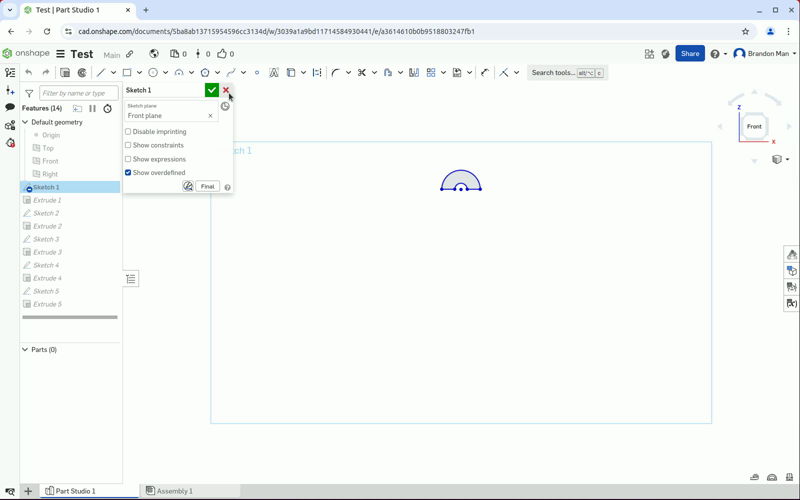
click(229, 92)
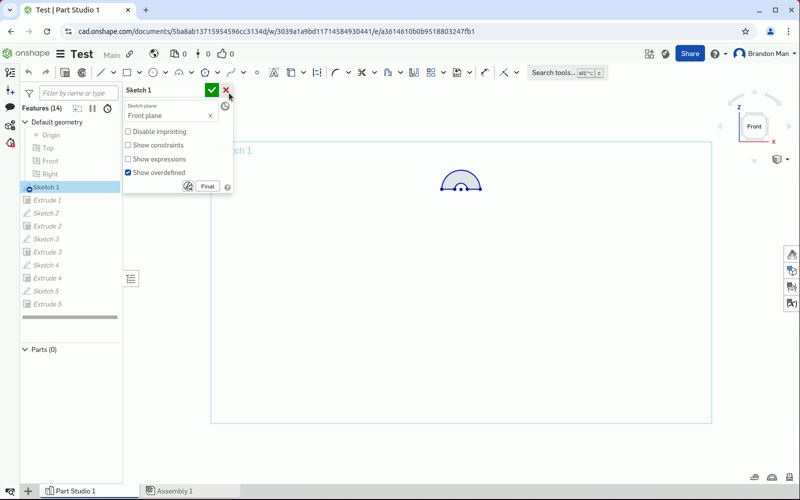
key(shift+s)
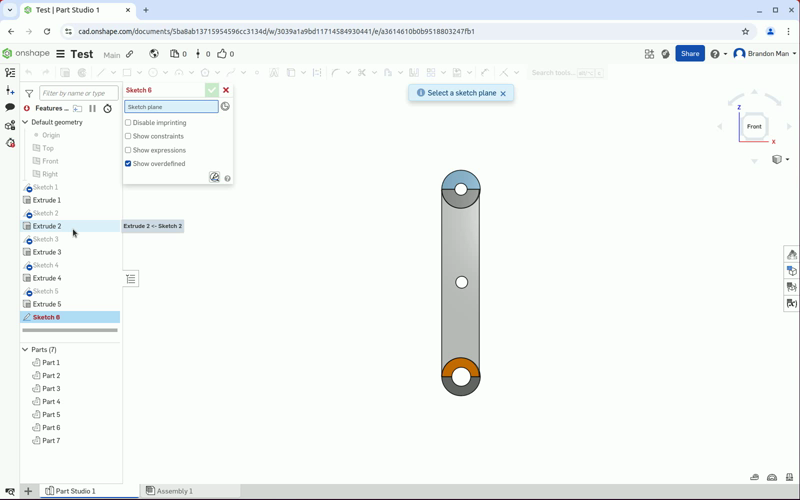
scroll(3)
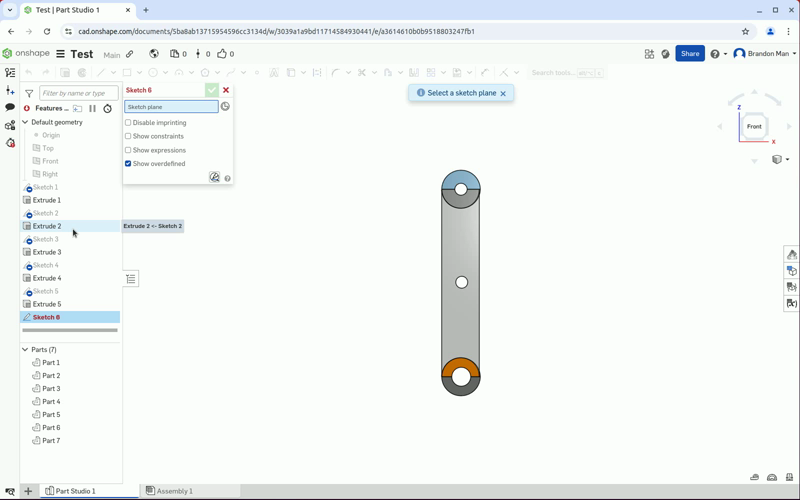
mouse_move(73, 163)
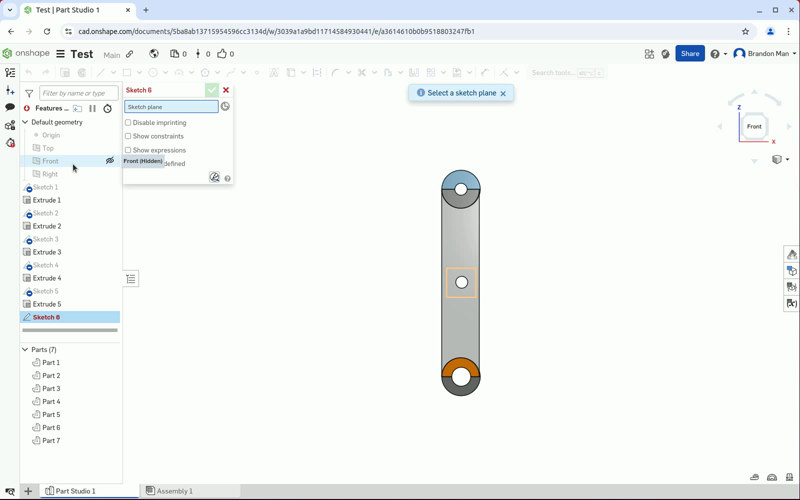
click(73, 163)
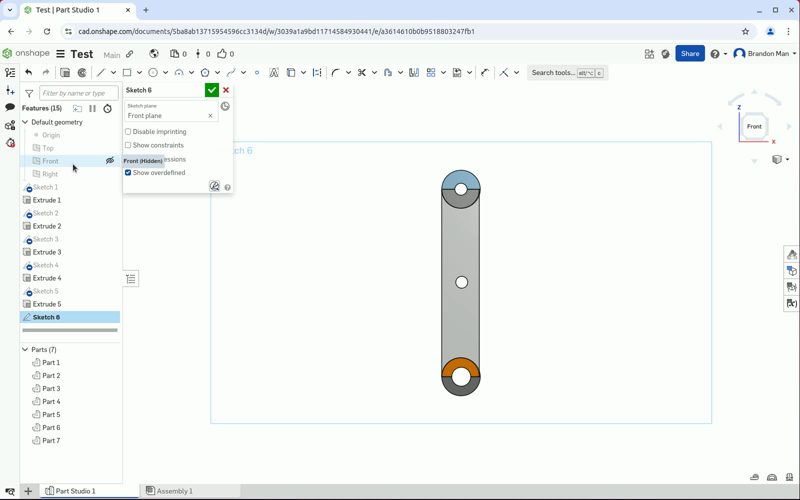
mouse_move(73, 352)
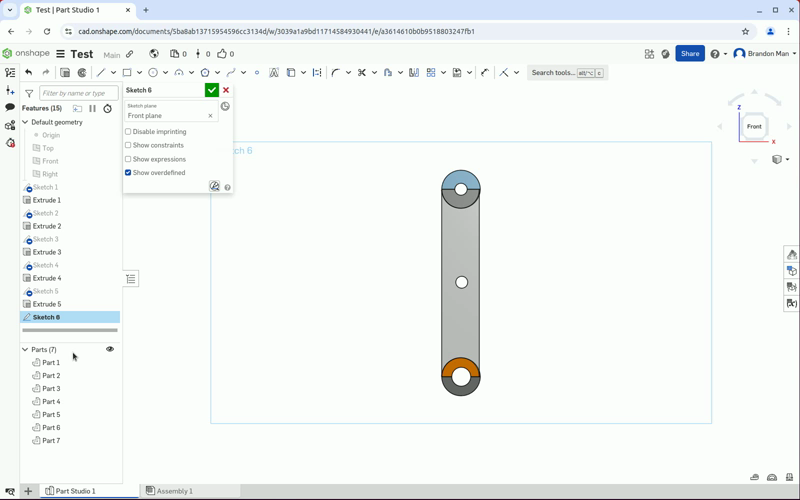
key(y)
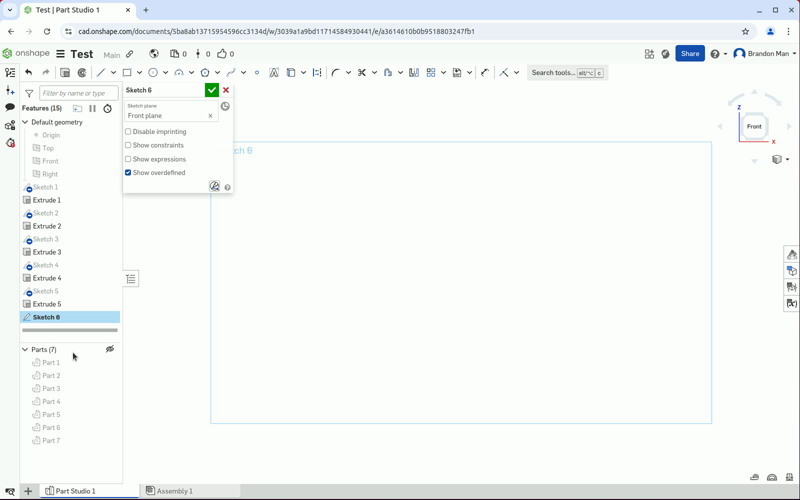
key(l)
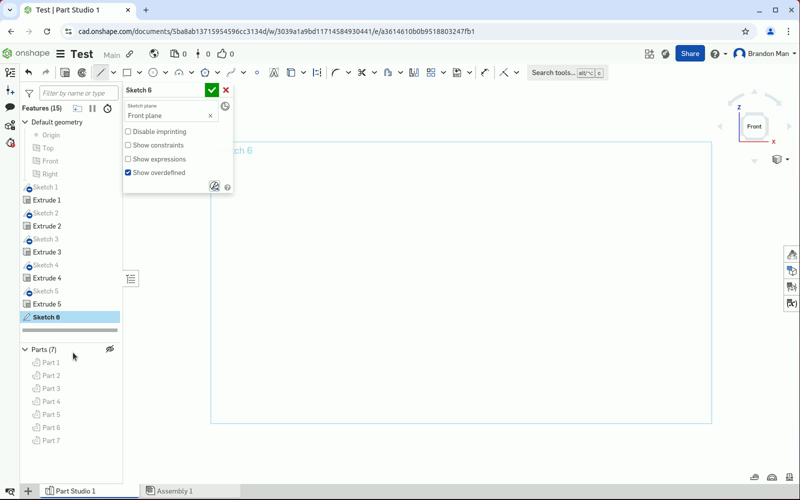
key_down(shift)
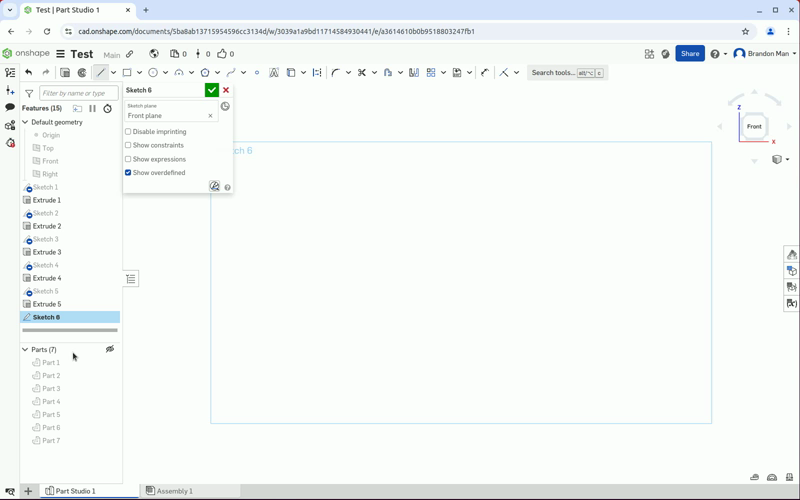
mouse_move(451, 376)
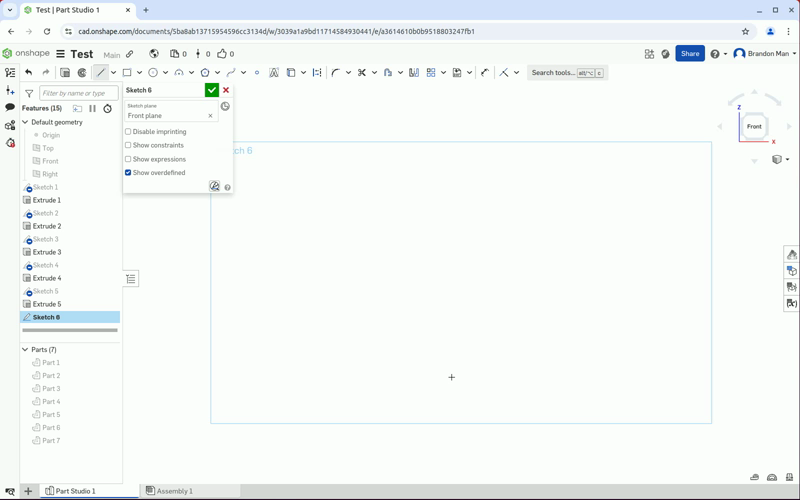
click(451, 376)
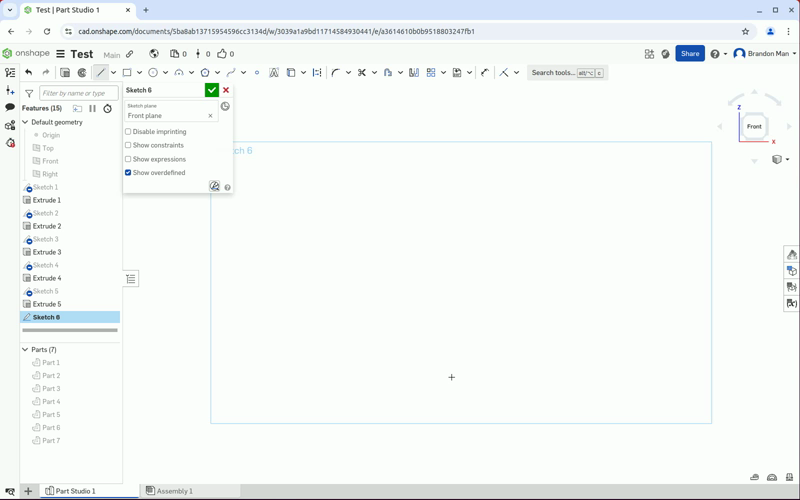
key_up(shift)
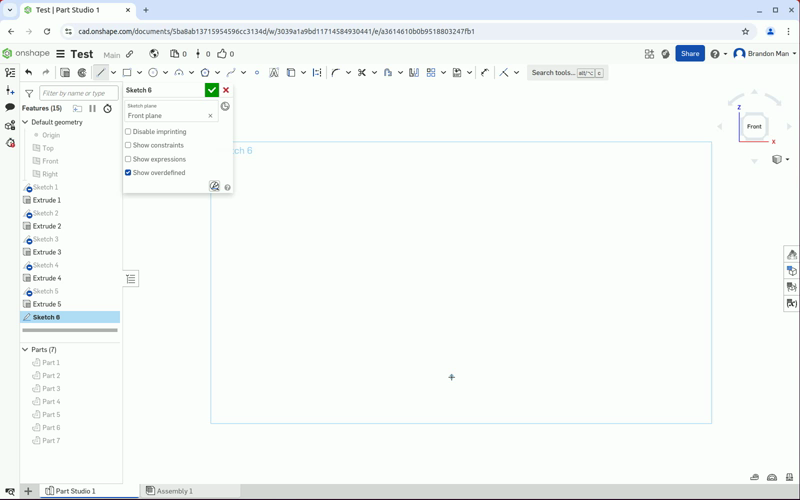
key_down(shift)
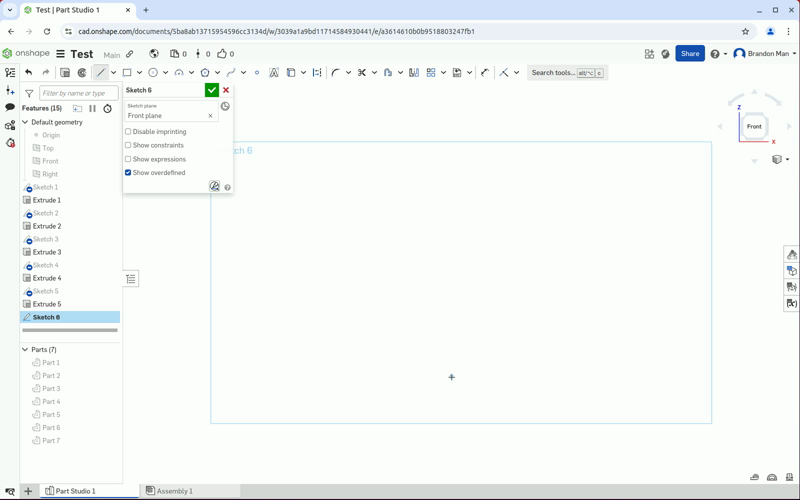
mouse_move(481, 376)
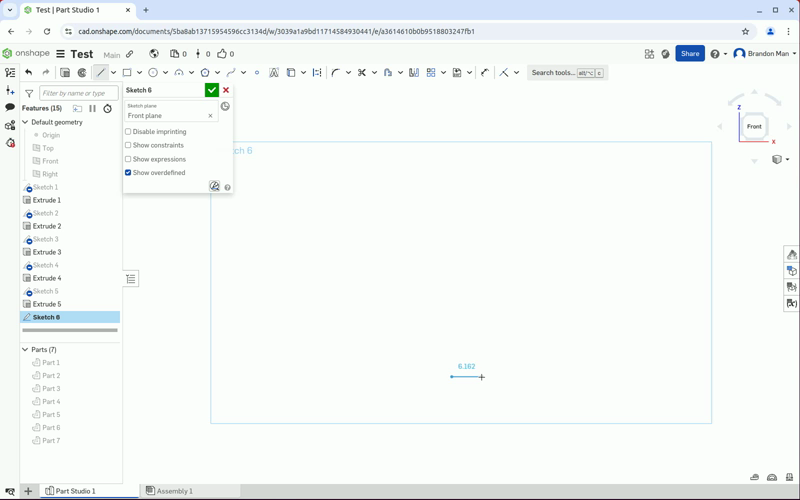
mouse_move(471, 376)
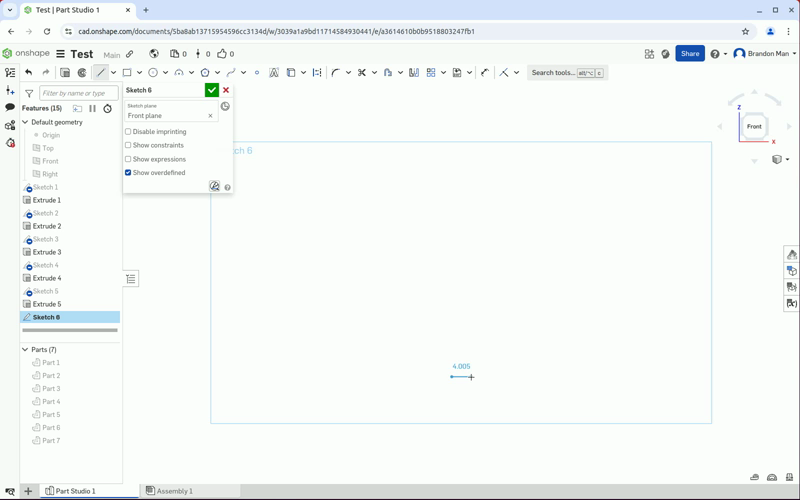
click(471, 376)
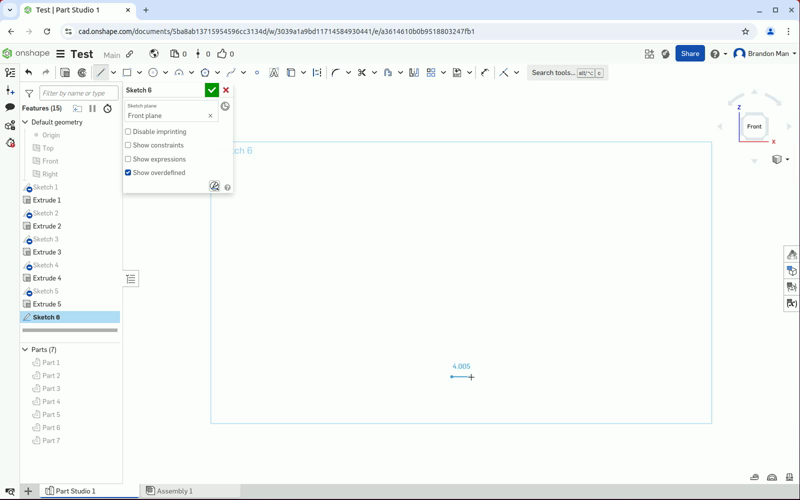
key_up(shift)
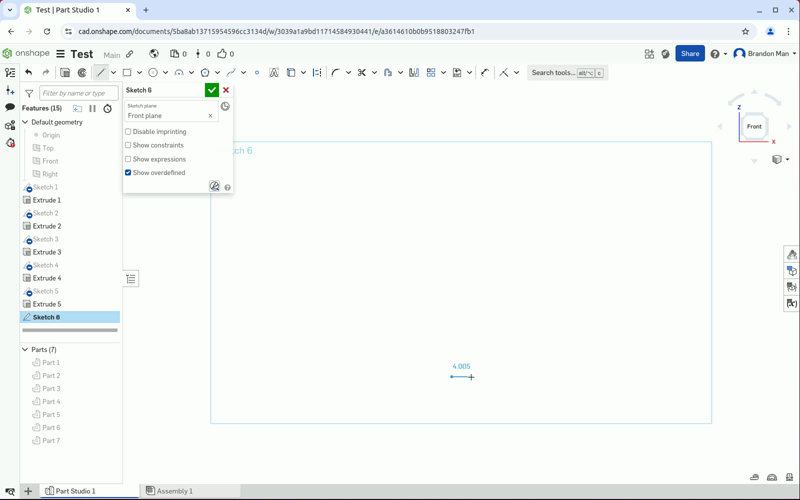
key(esc)
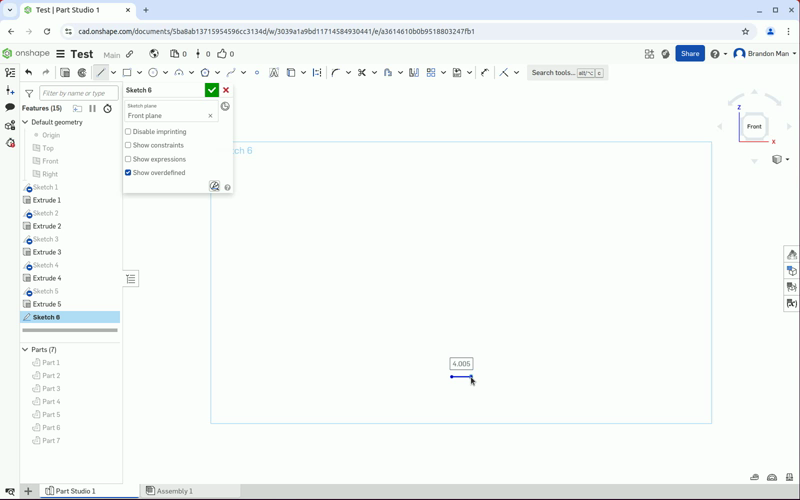
key(a)
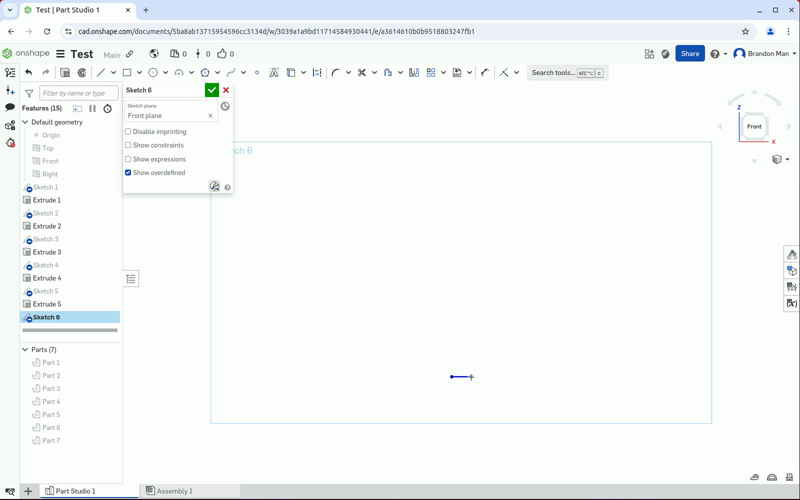
mouse_move(471, 376)
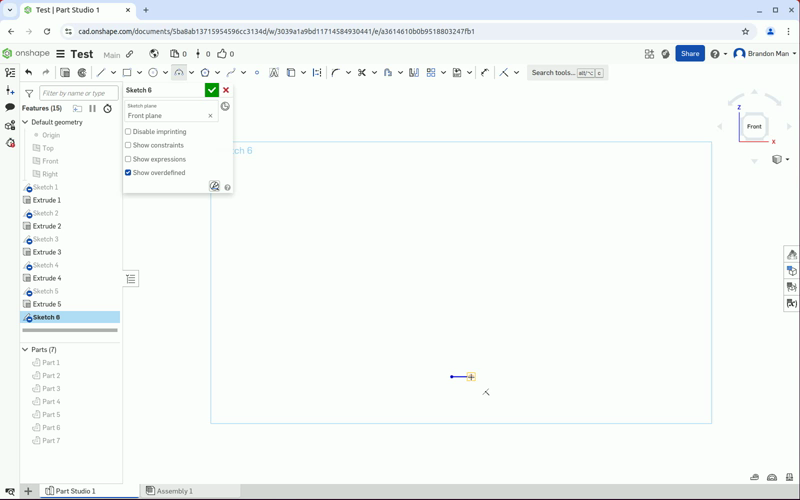
click(471, 376)
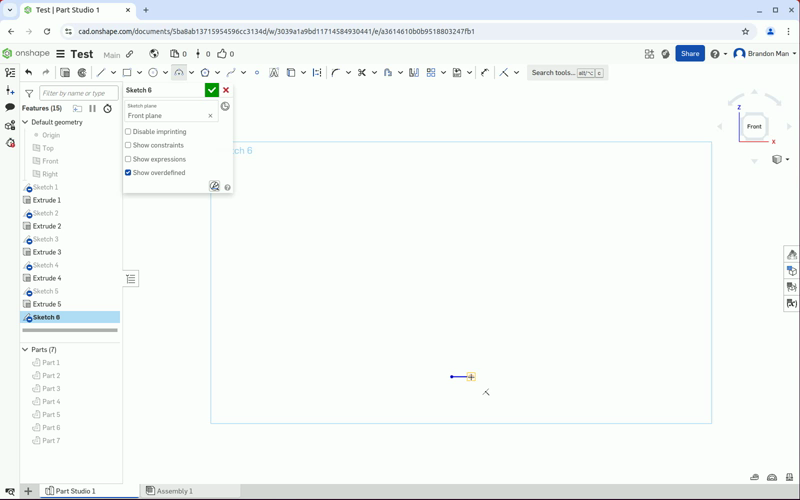
mouse_move(451, 376)
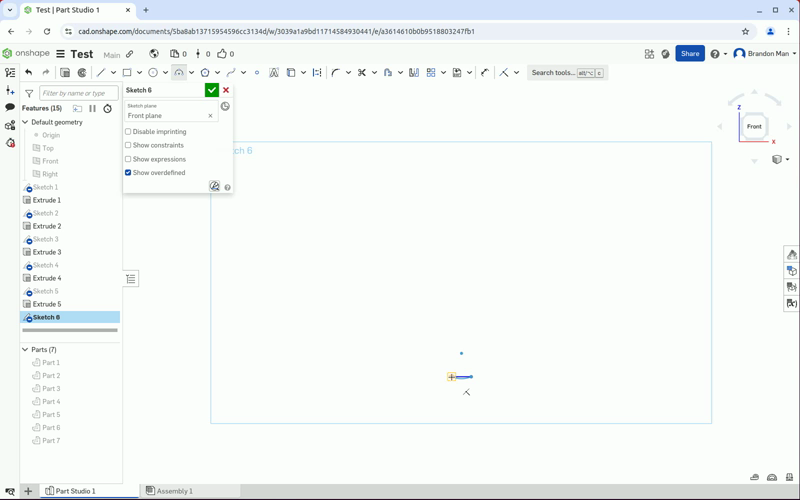
click(451, 376)
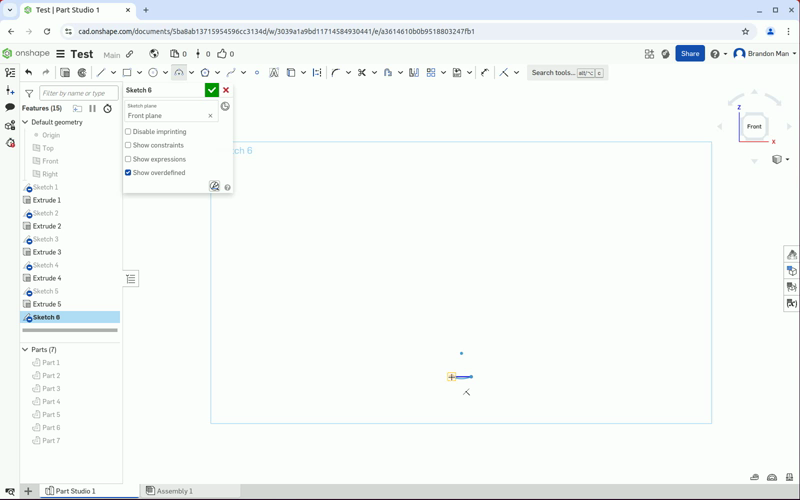
key_down(shift)
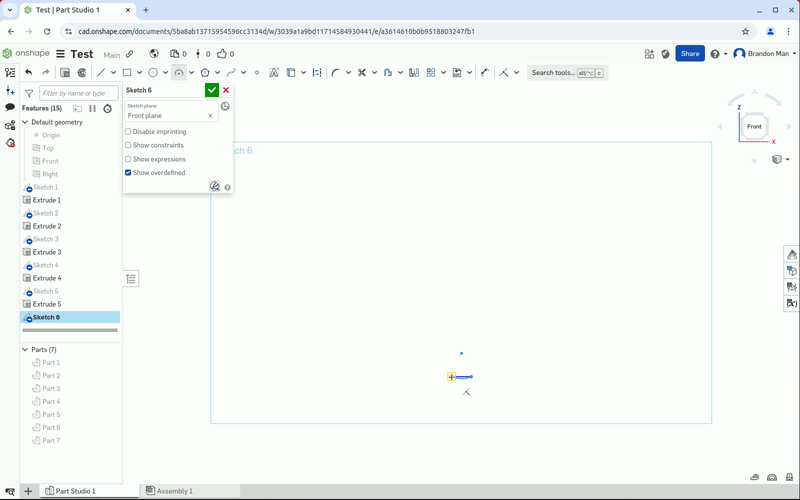
mouse_move(461, 366)
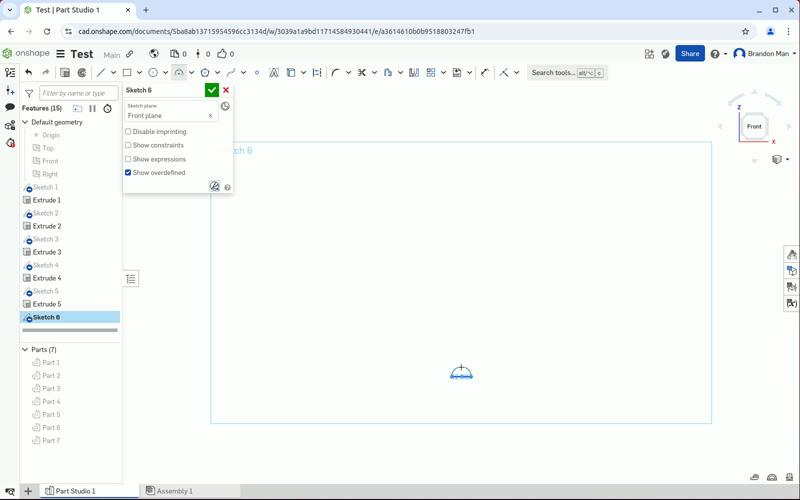
click(461, 366)
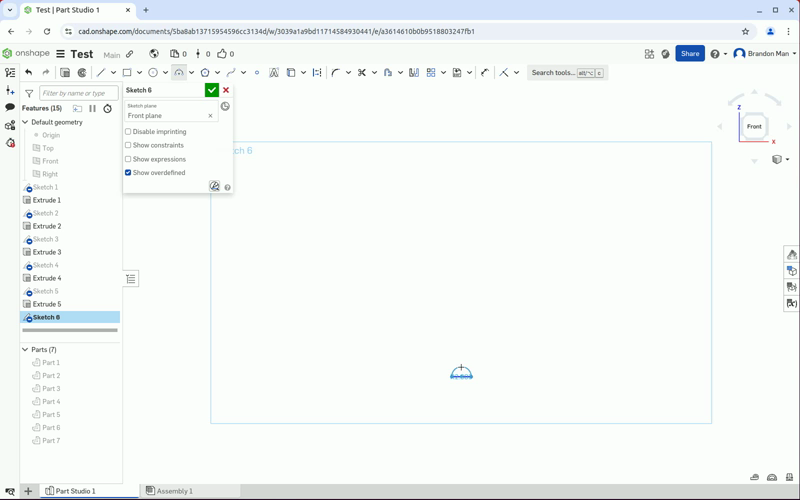
key_up(shift)
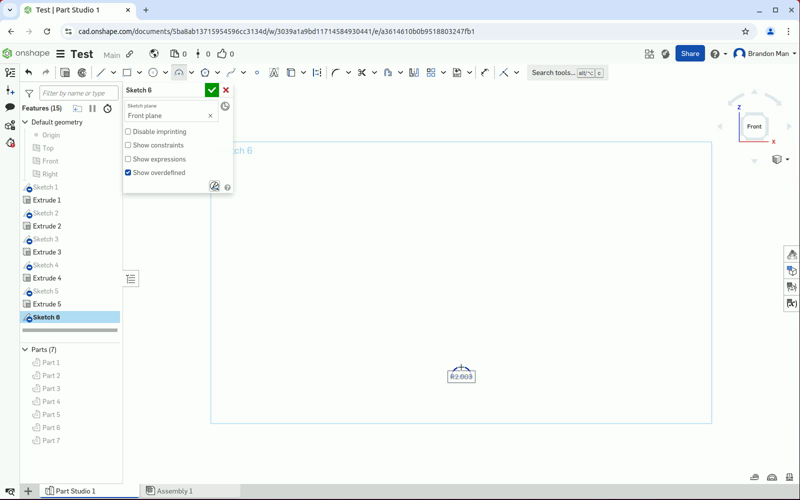
key(esc)
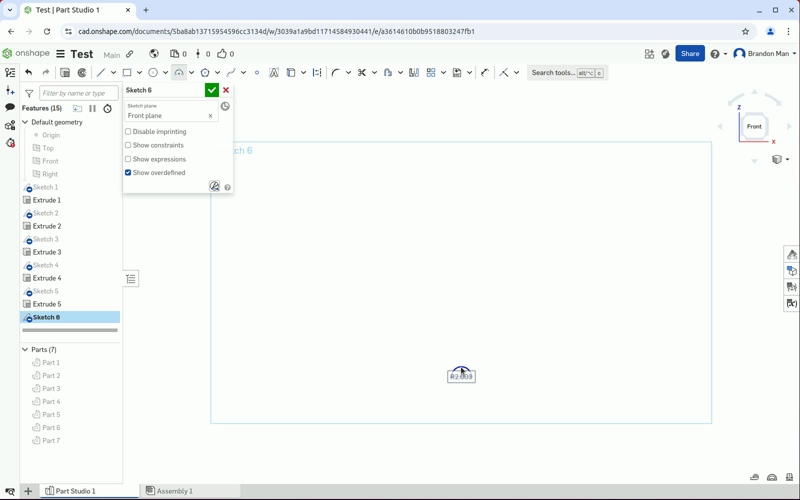
mouse_move(463, 370)
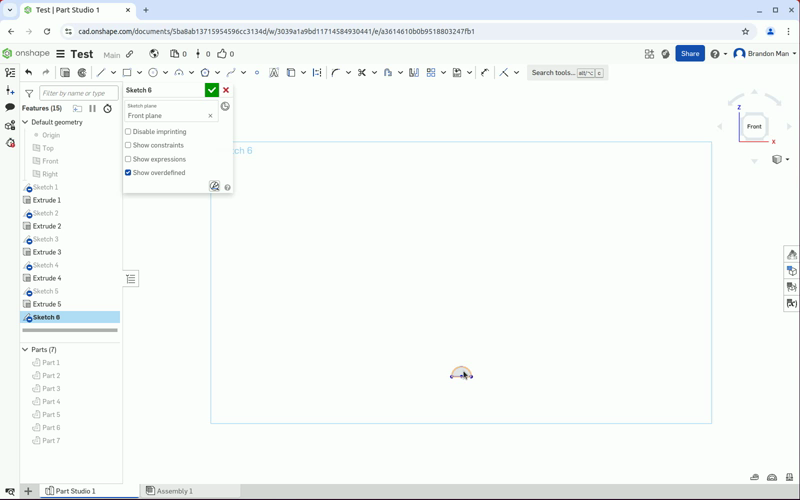
scroll(6)
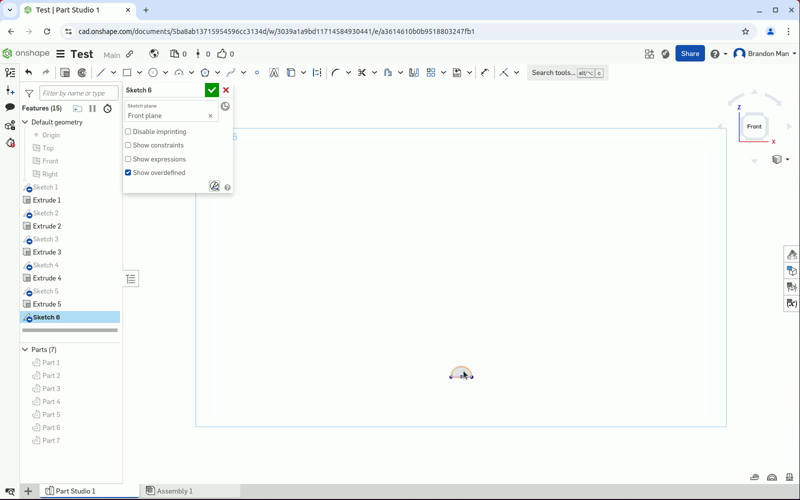
scroll(6)
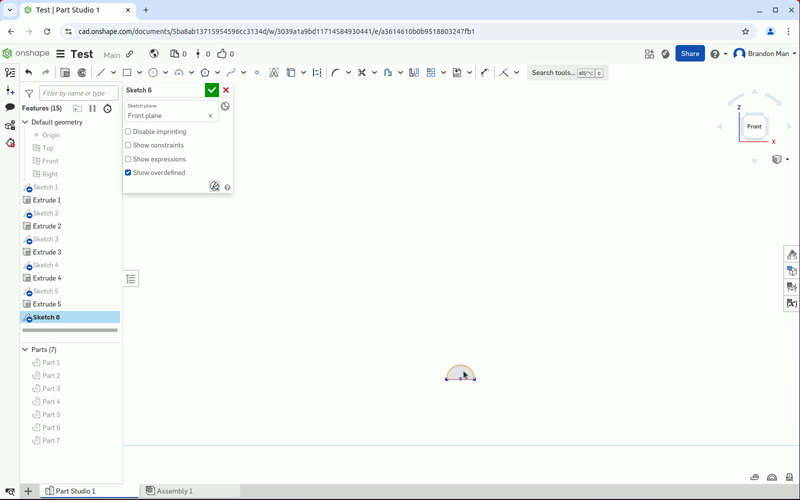
scroll(6)
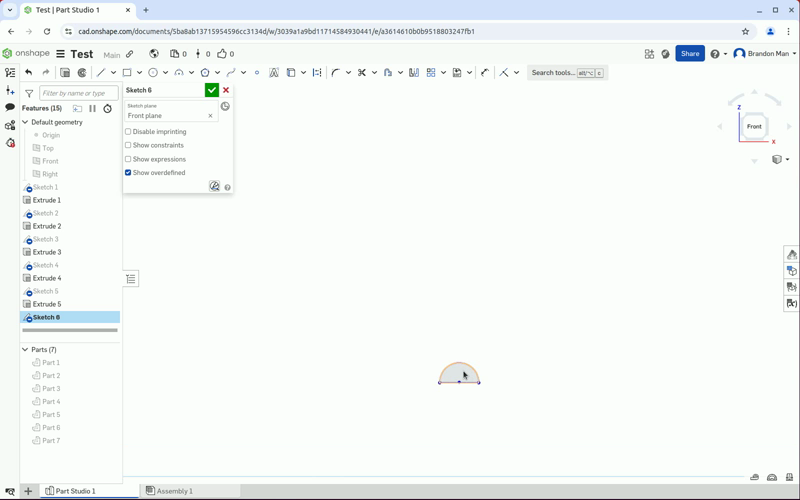
scroll(6)
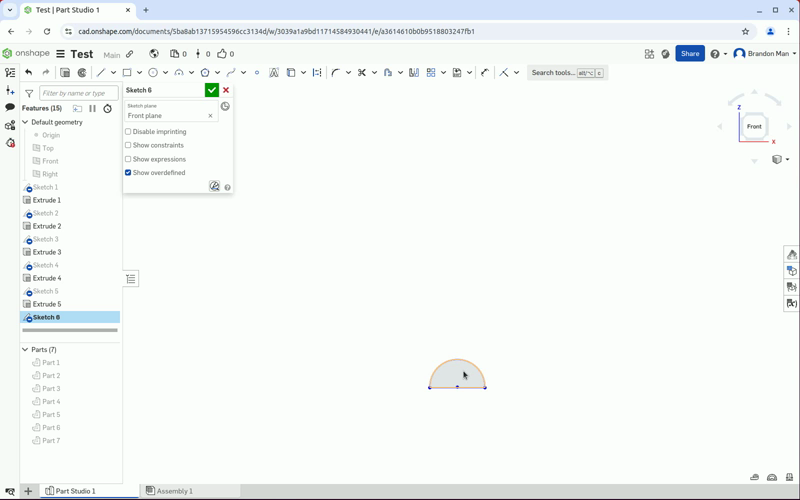
scroll(6)
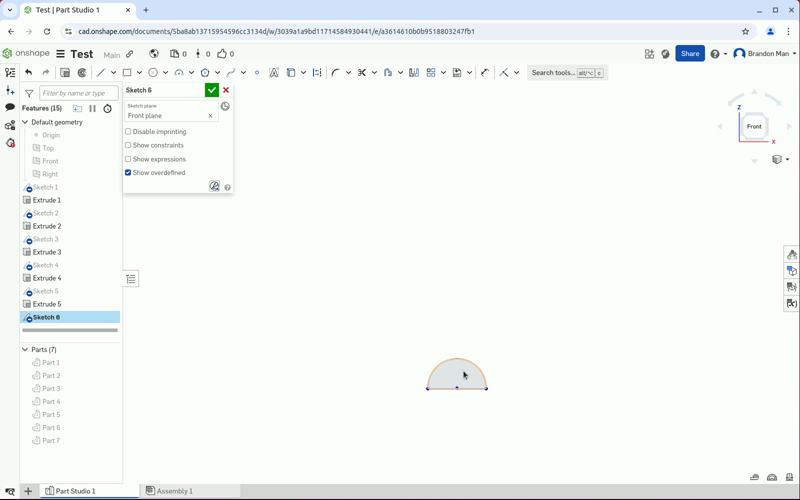
scroll(6)
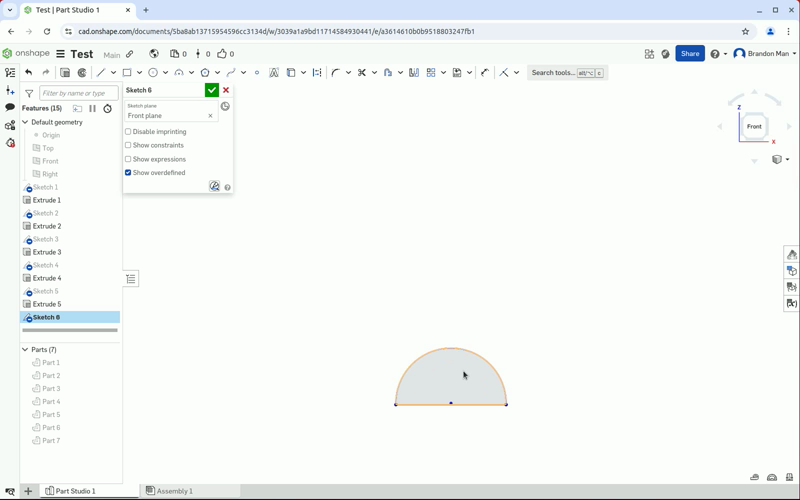
scroll(6)
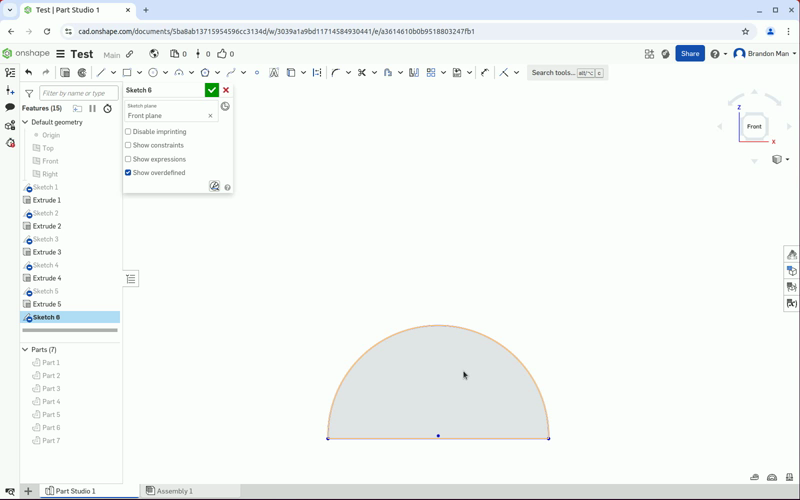
click(463, 370)
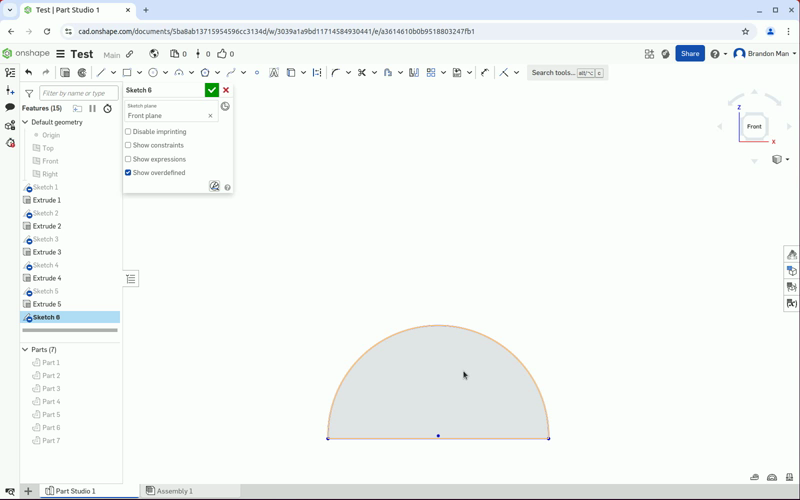
scroll(-6)
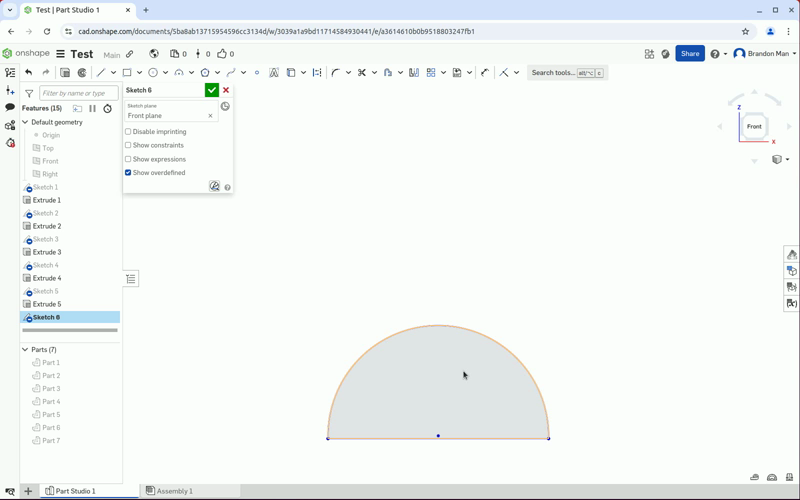
scroll(-6)
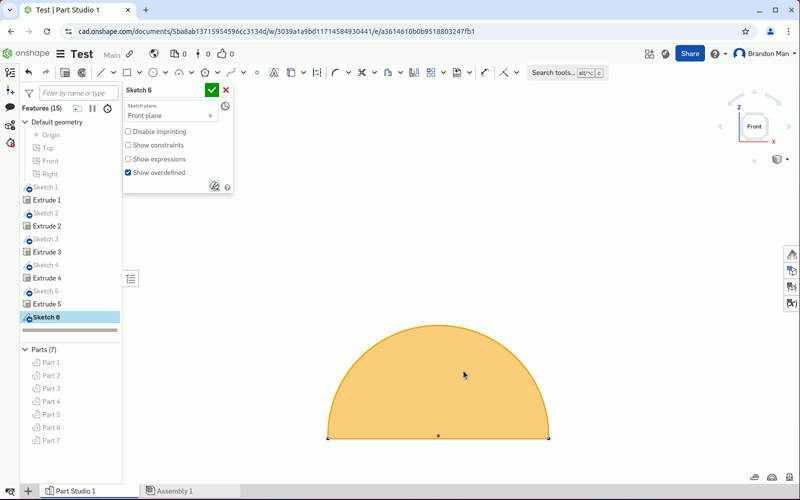
scroll(-6)
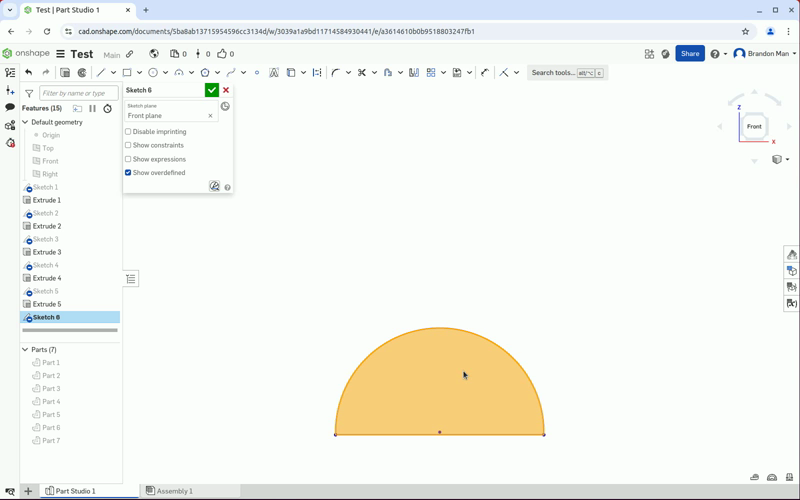
scroll(-6)
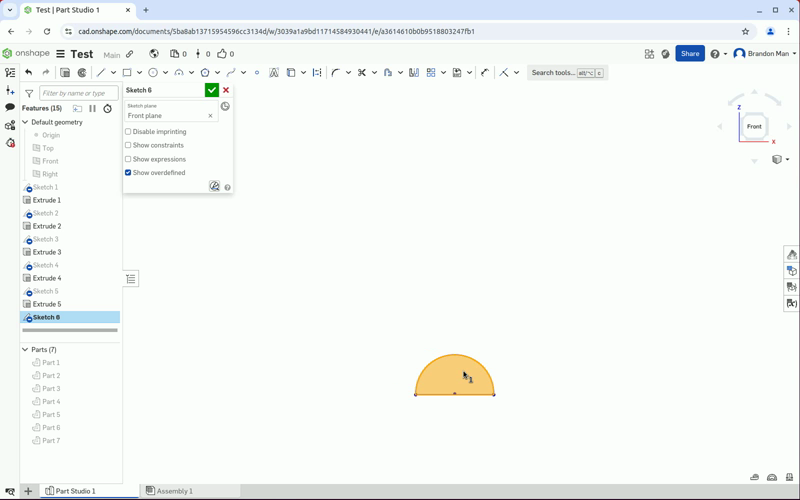
scroll(-6)
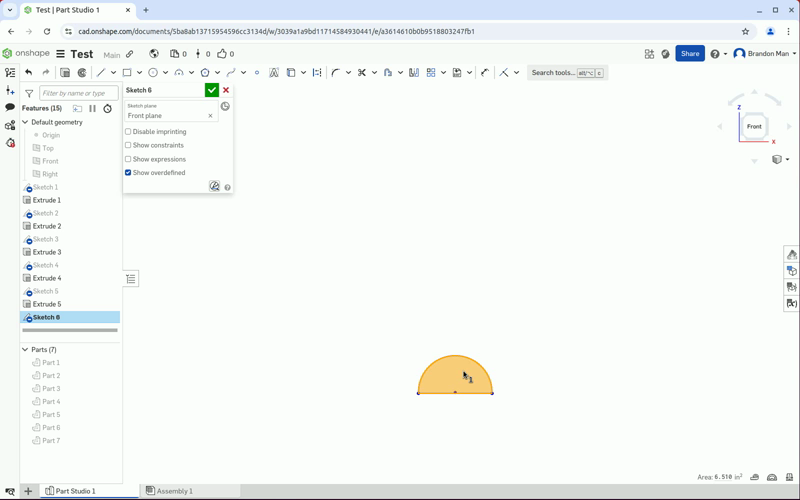
scroll(-6)
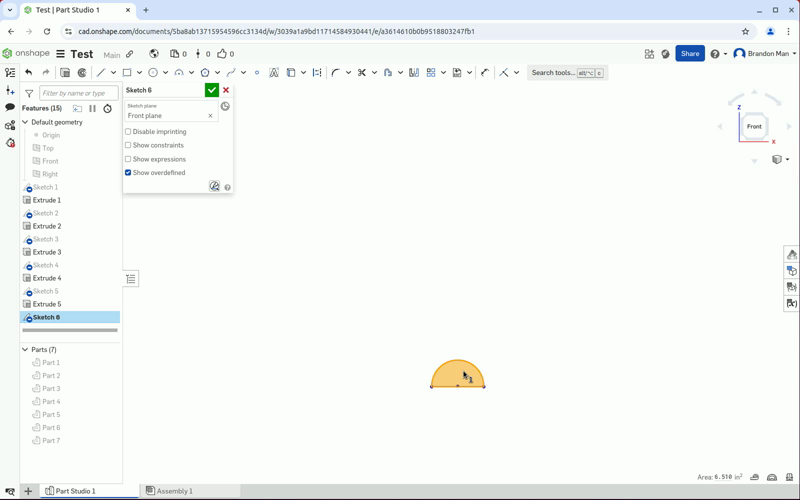
scroll(-6)
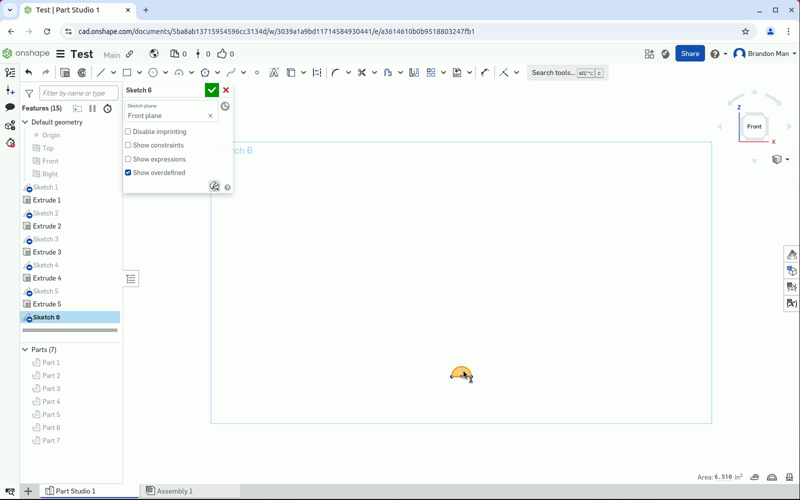
mouse_move(73, 352)
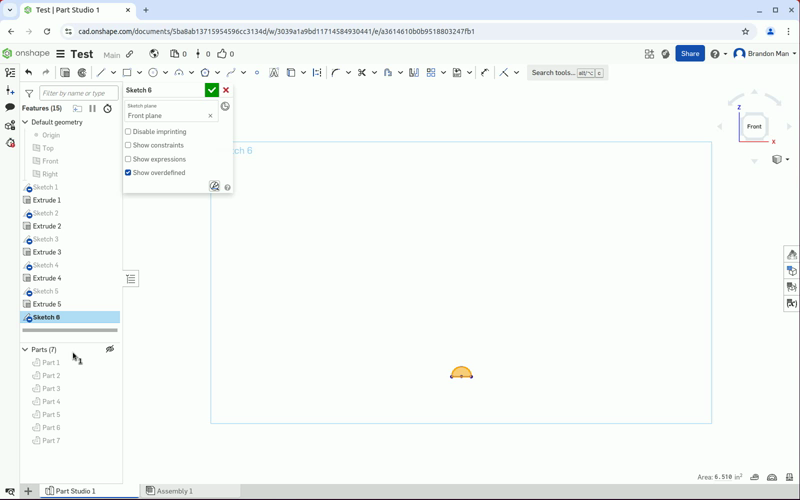
key(shift+y)
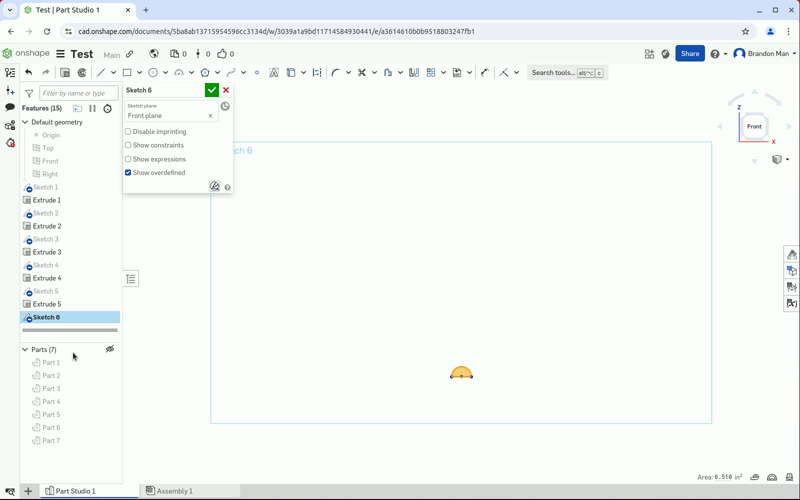
key(shift+e)
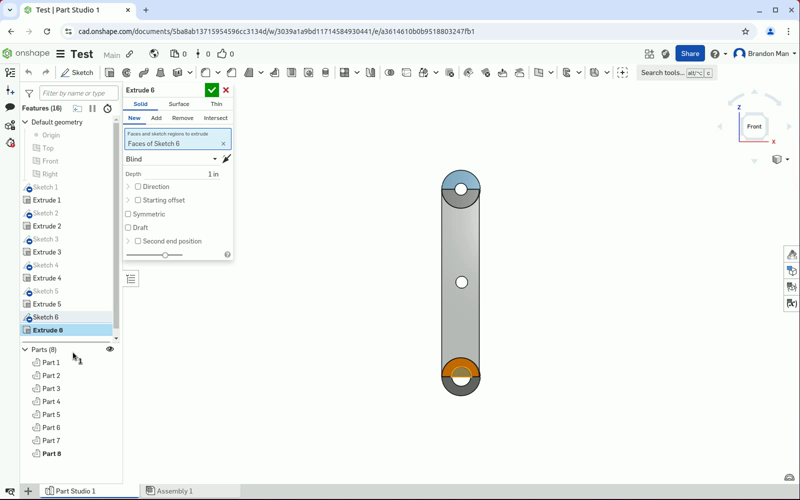
mouse_move(143, 106)
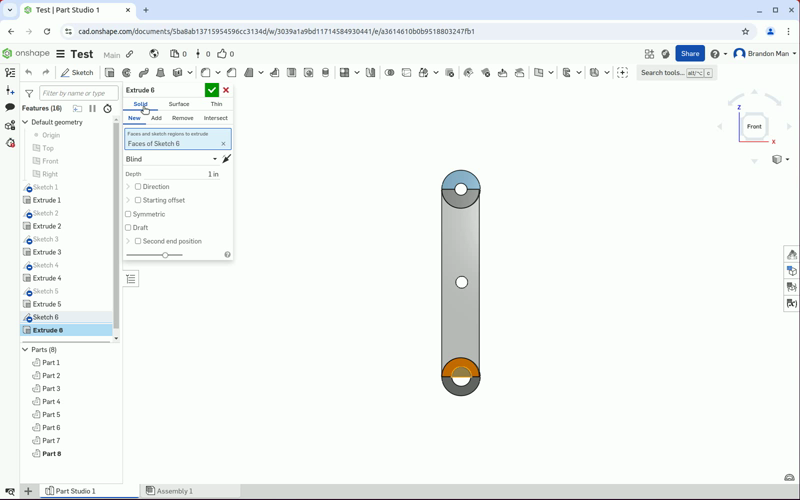
click(143, 106)
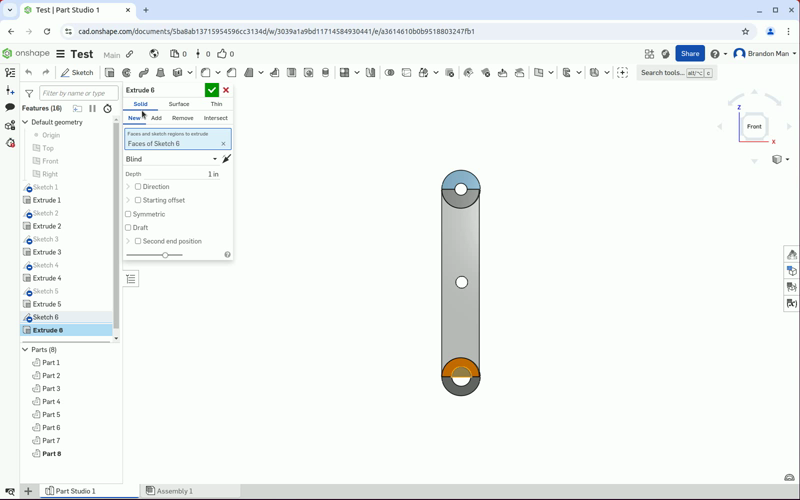
mouse_move(137, 120)
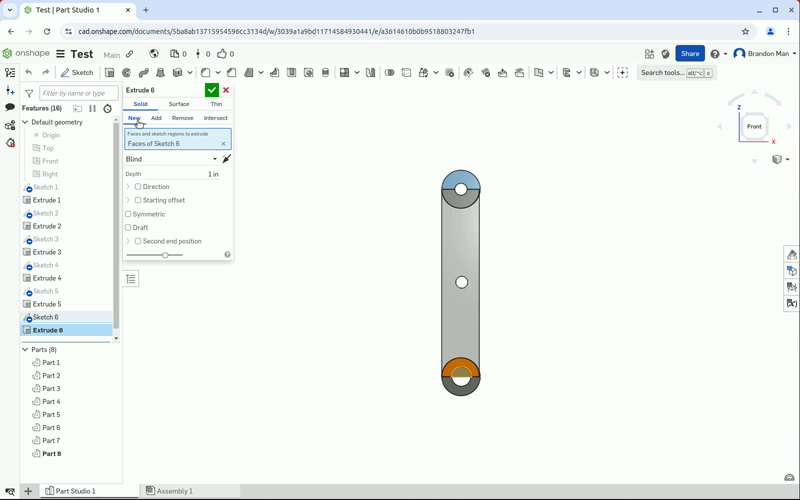
click(137, 120)
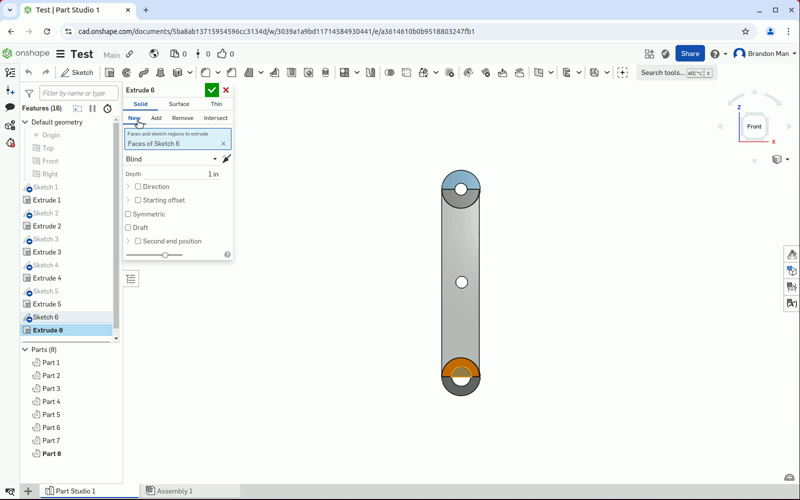
key(tab, 4)
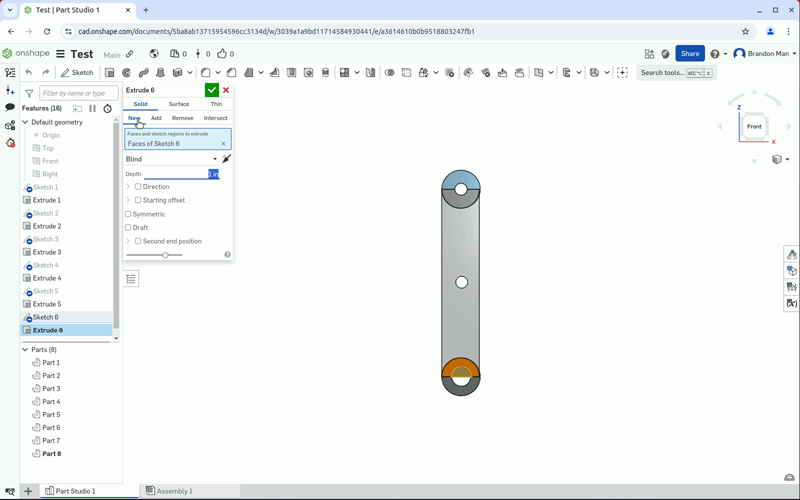
text(5.777)
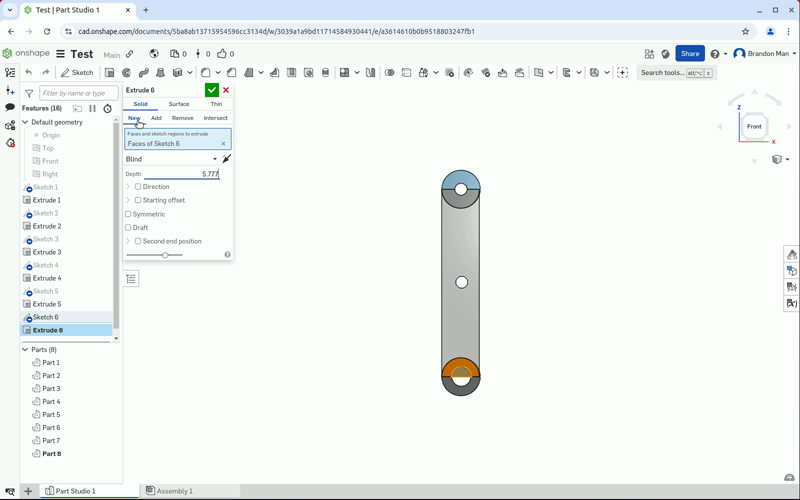
key(enter)
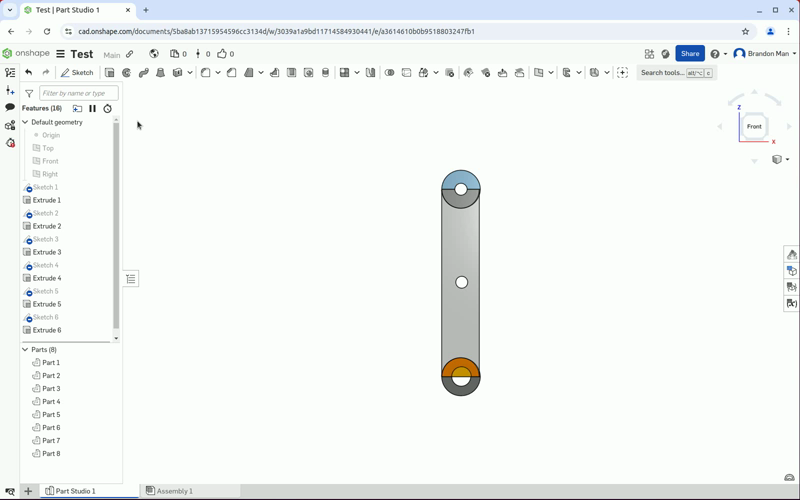
key(shift+h)
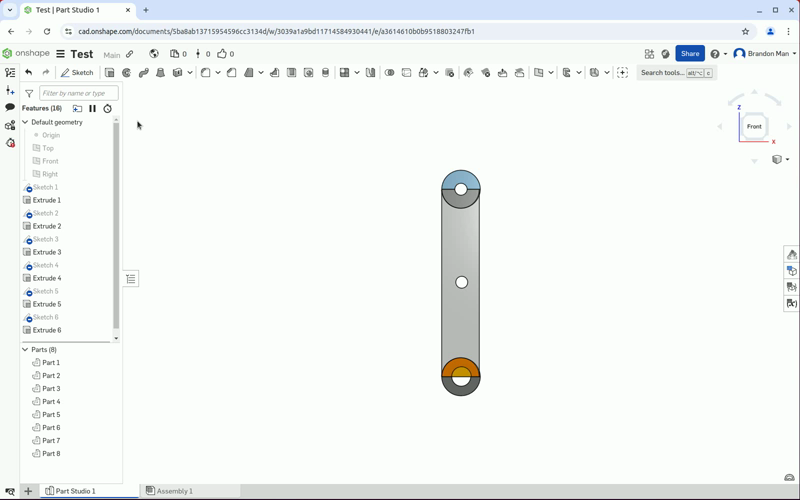
key(shift+h)
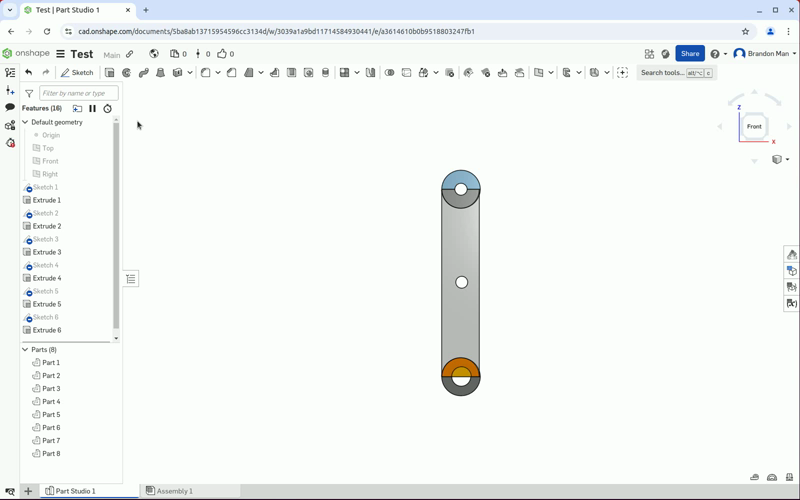
mouse_move(69, 189)
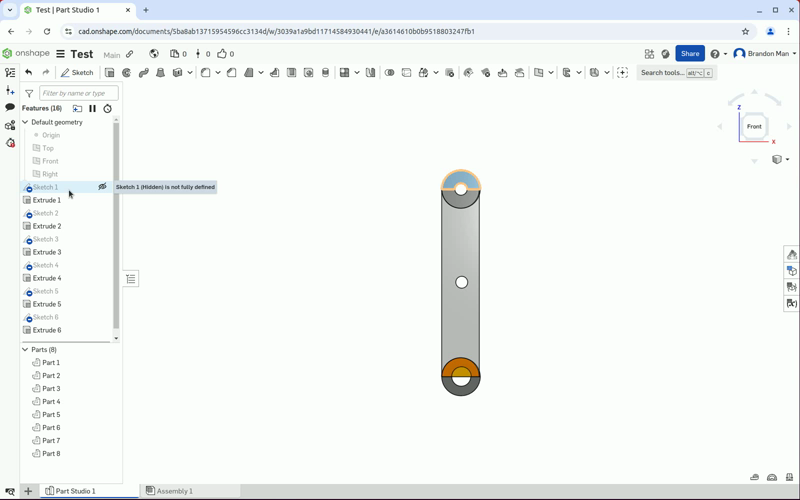
click(69, 189)
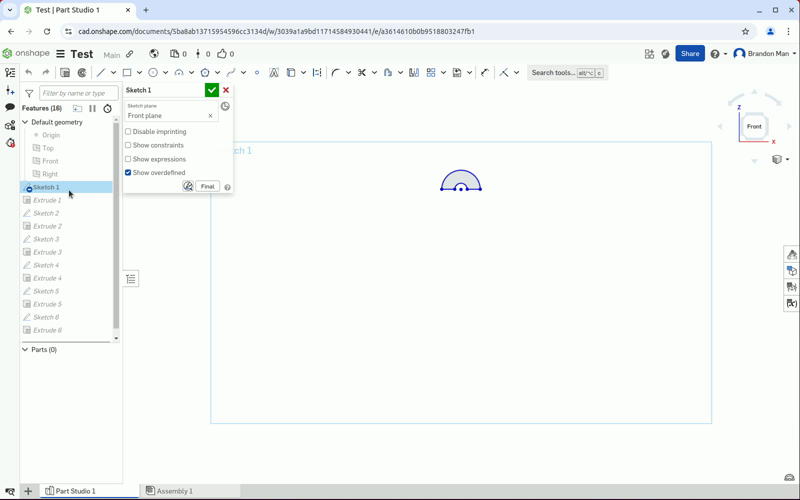
mouse_move(229, 92)
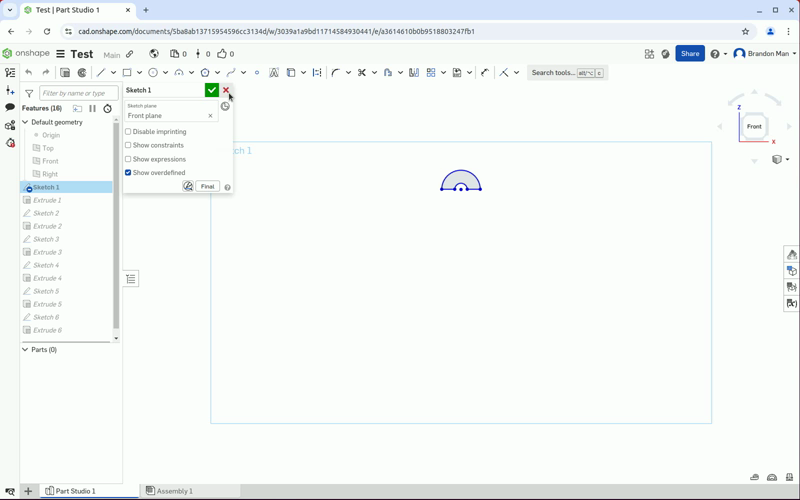
click(229, 92)
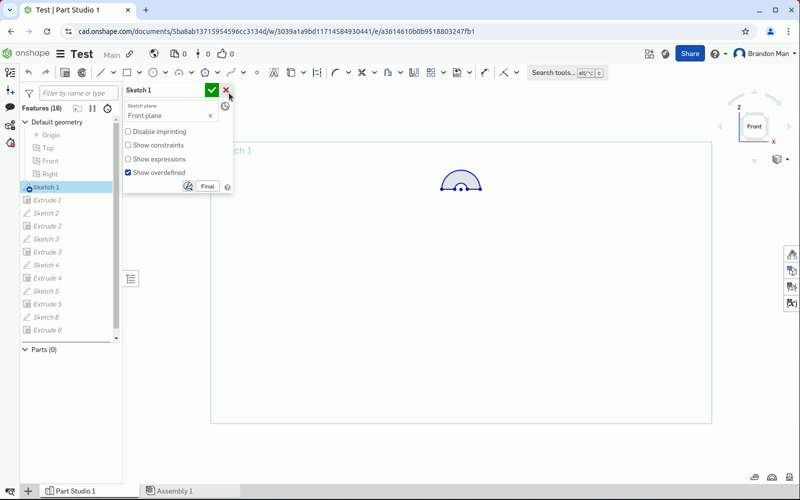
key(shift+s)
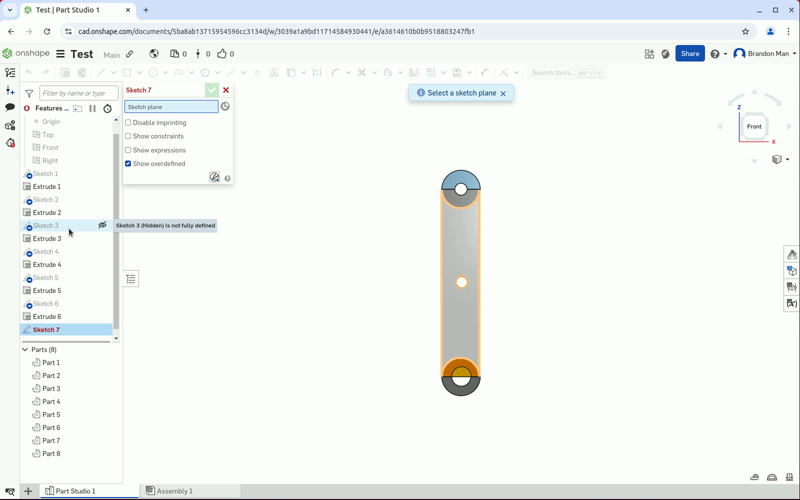
scroll(3)
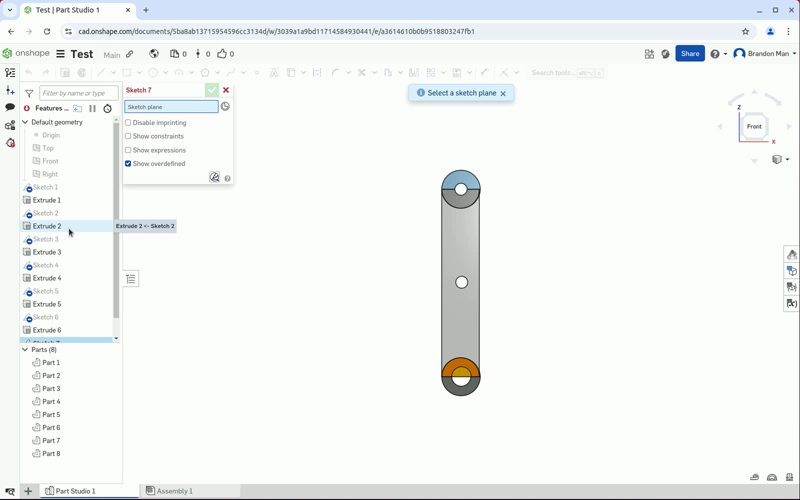
mouse_move(69, 163)
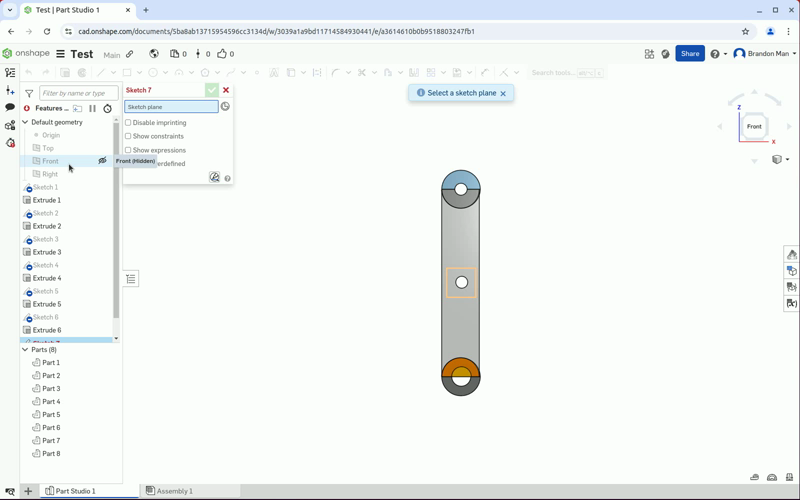
click(69, 163)
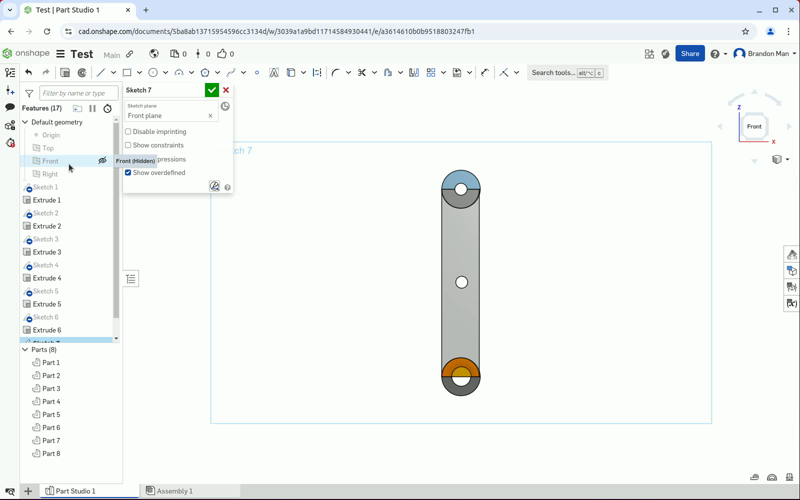
mouse_move(73, 352)
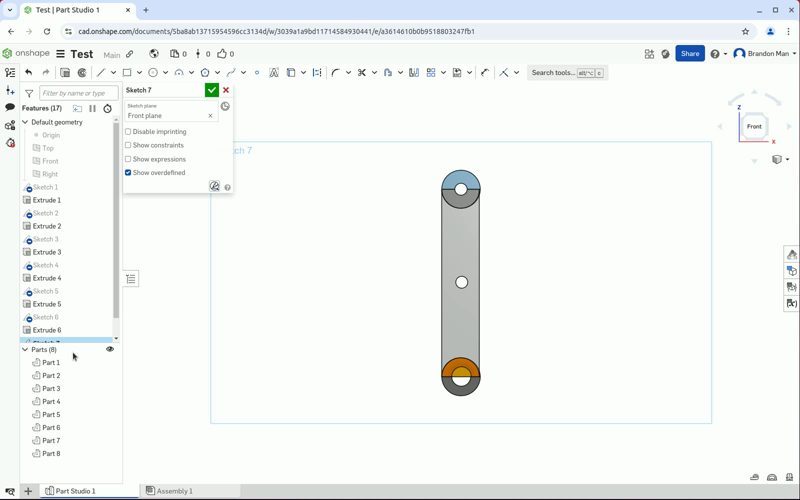
key(y)
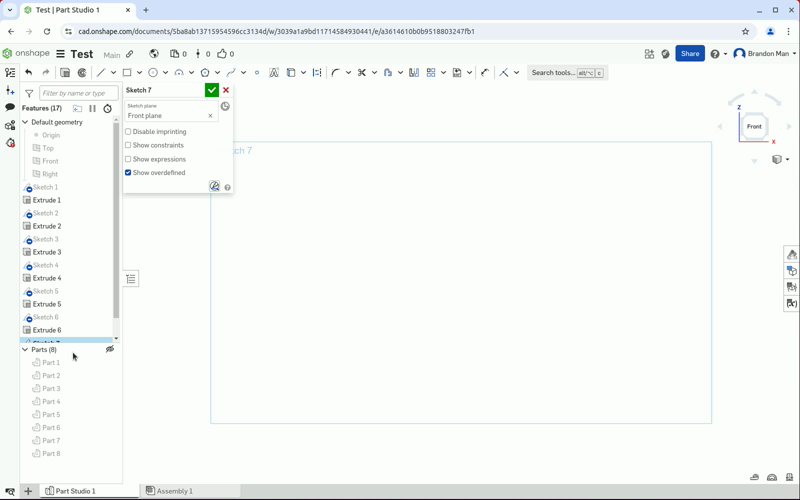
key(a)
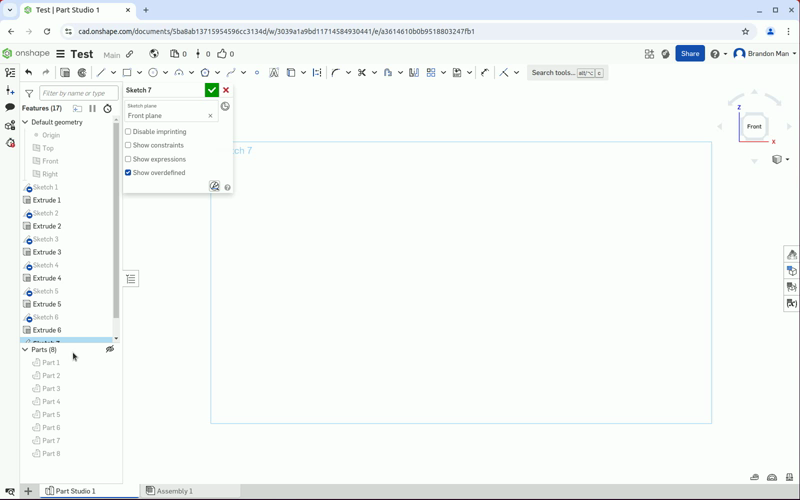
key_down(shift)
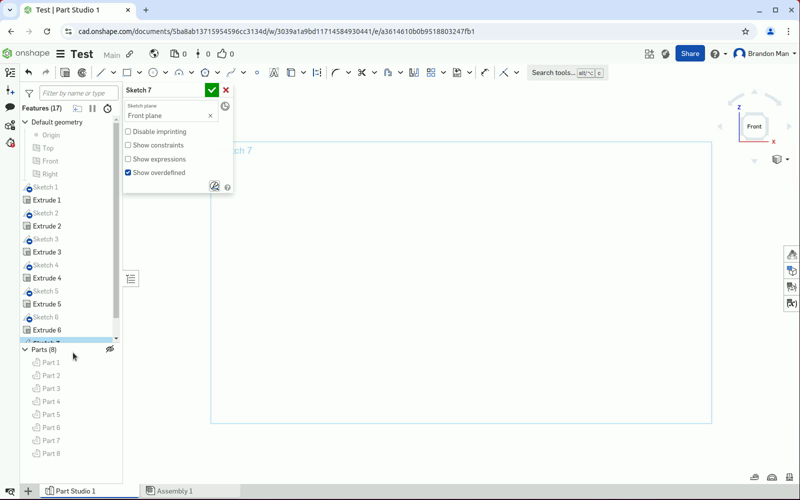
mouse_move(451, 376)
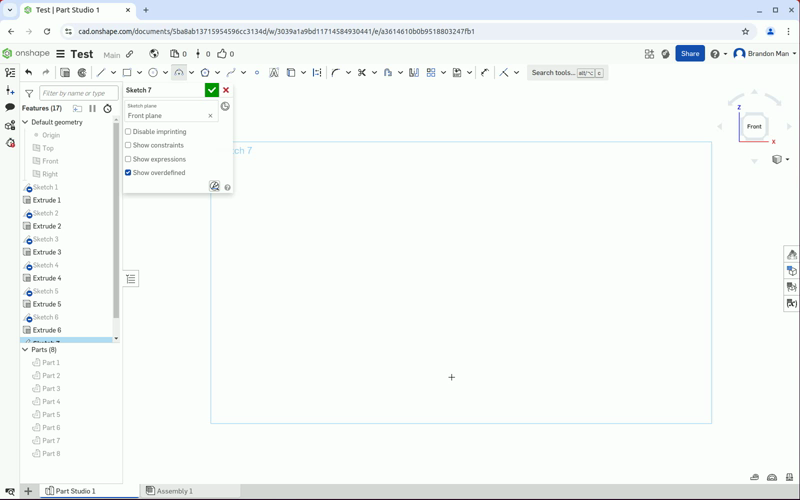
click(451, 376)
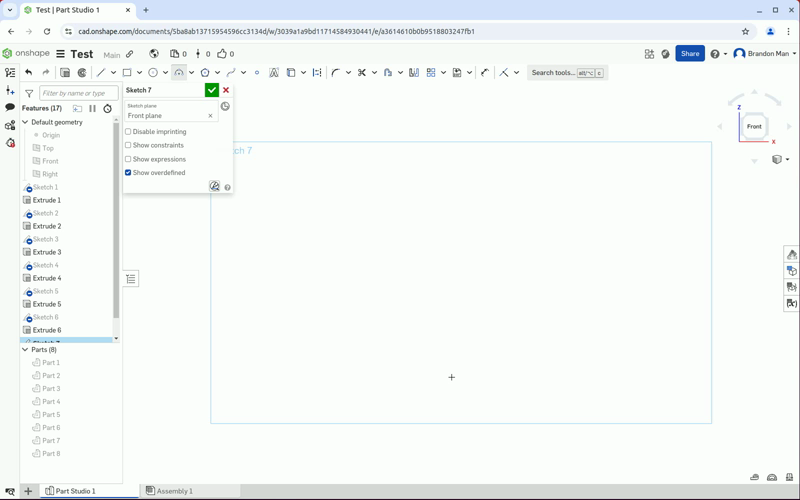
key_up(shift)
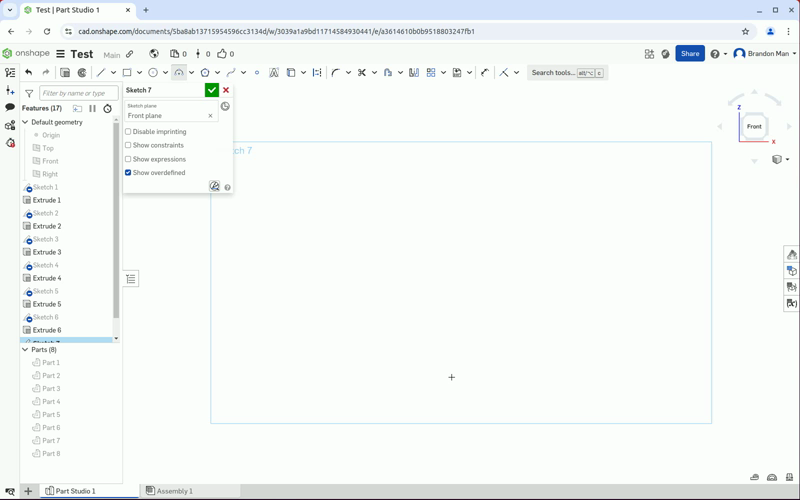
key_down(shift)
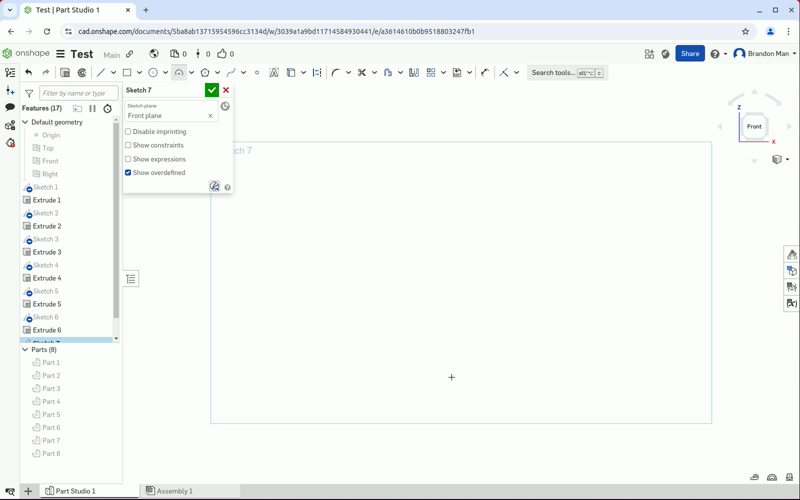
mouse_move(471, 376)
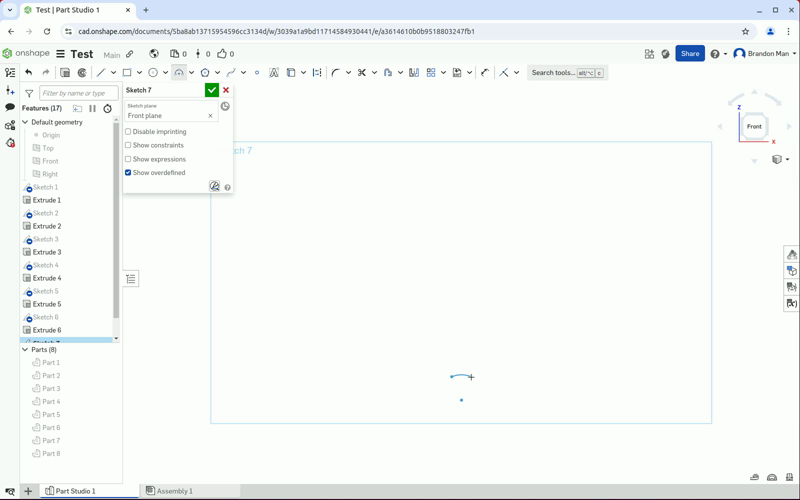
click(471, 376)
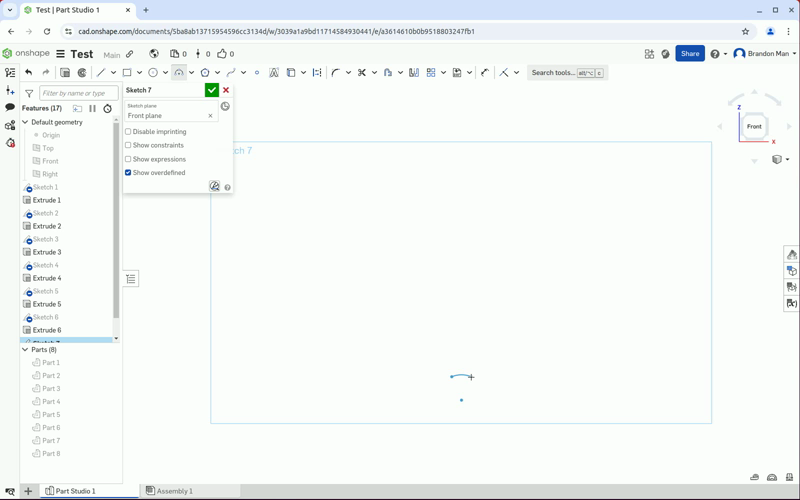
mouse_move(461, 386)
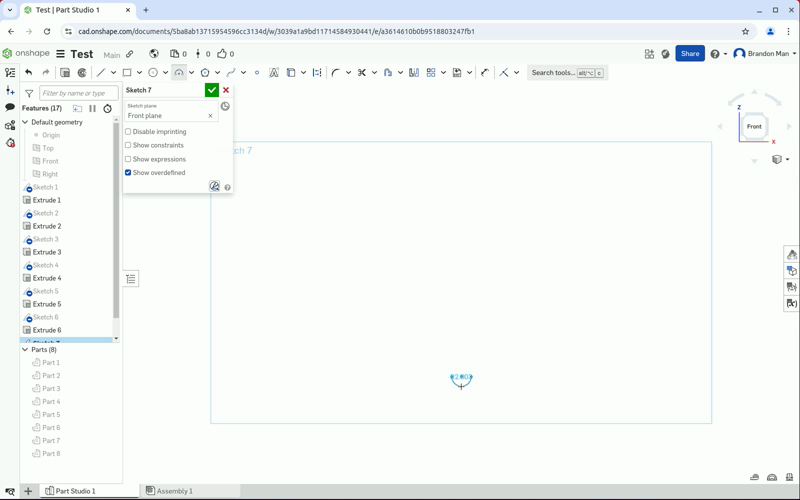
click(461, 386)
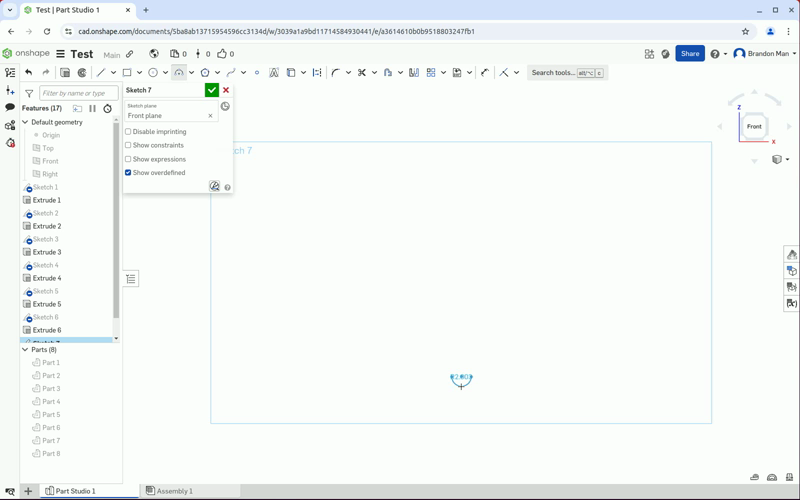
key_up(shift)
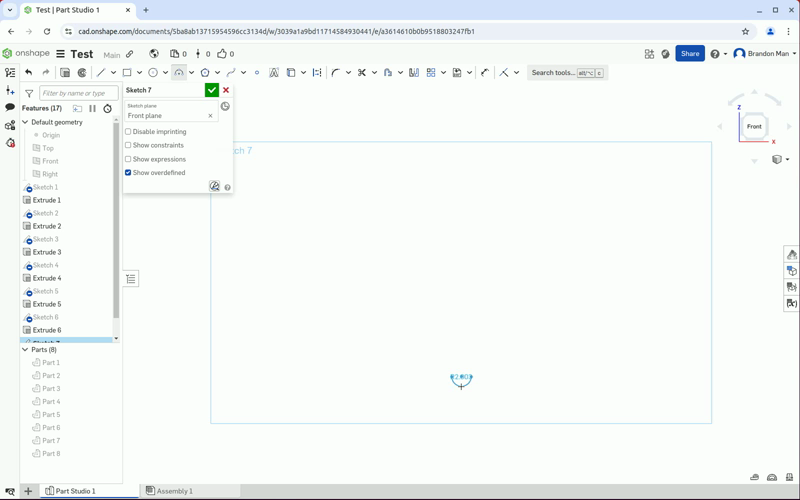
key(esc)
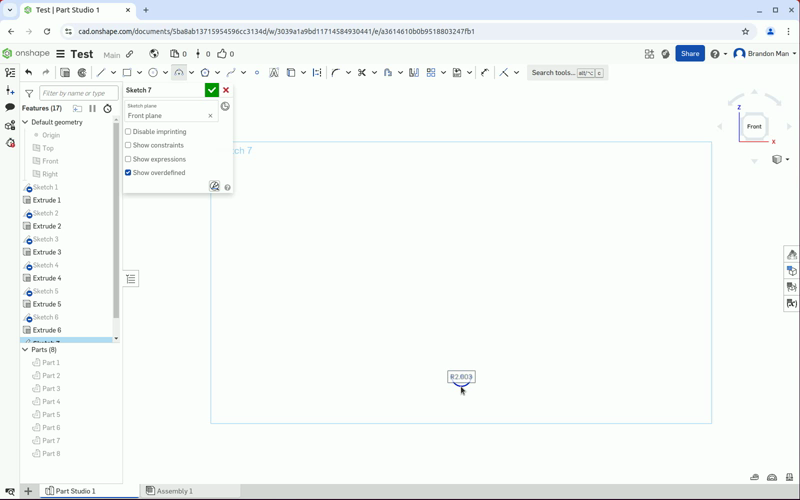
key(l)
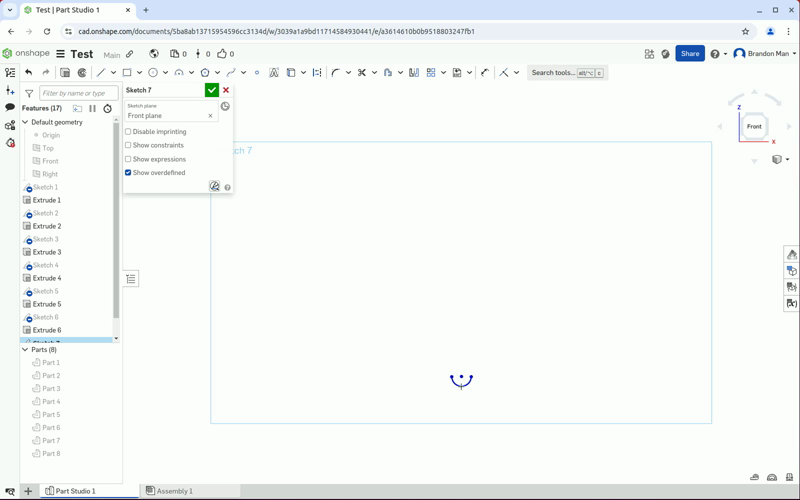
mouse_move(471, 376)
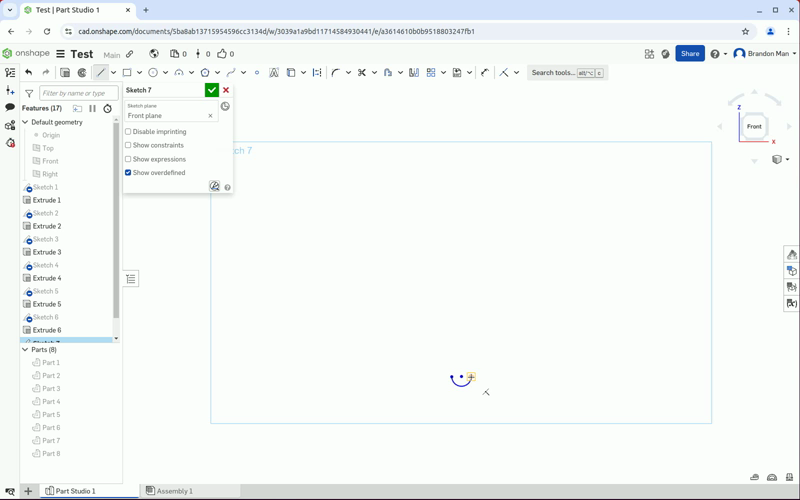
click(471, 376)
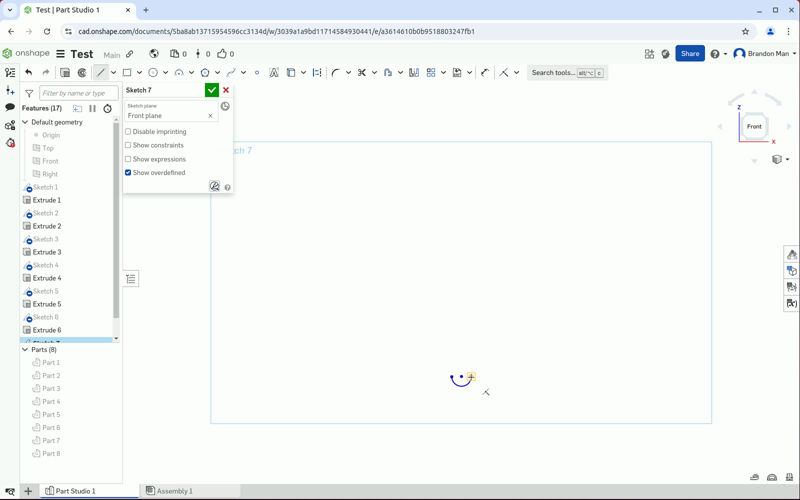
mouse_move(501, 376)
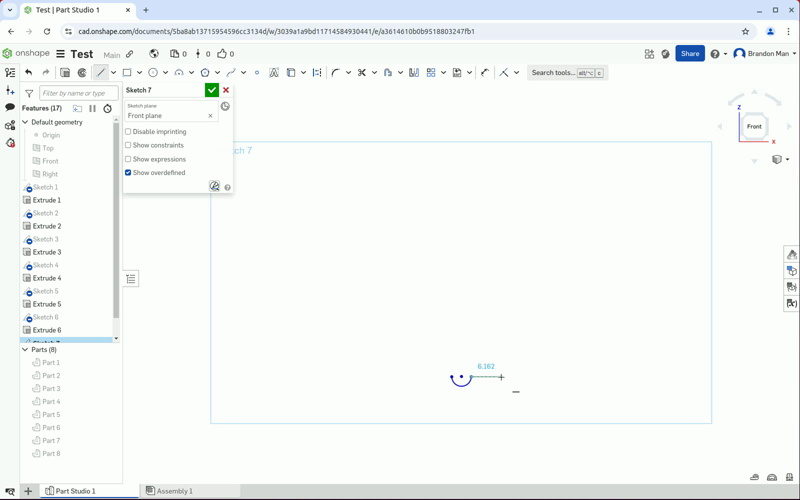
key_down(shift)
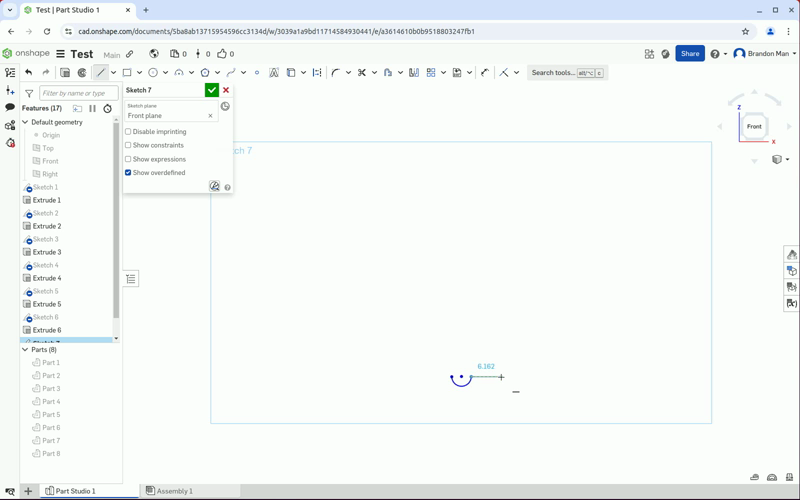
mouse_move(451, 376)
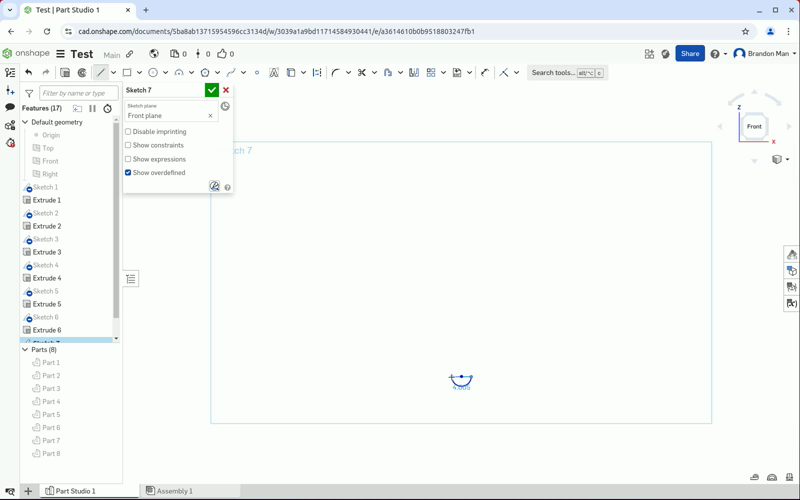
key_up(shift)
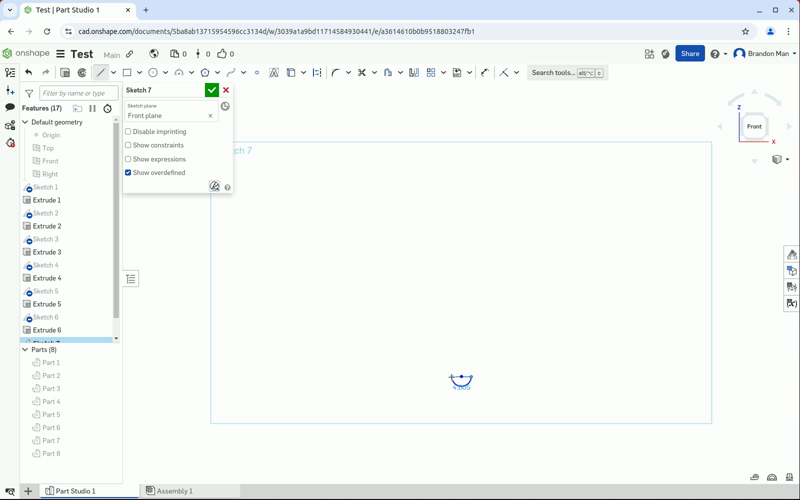
click(451, 376)
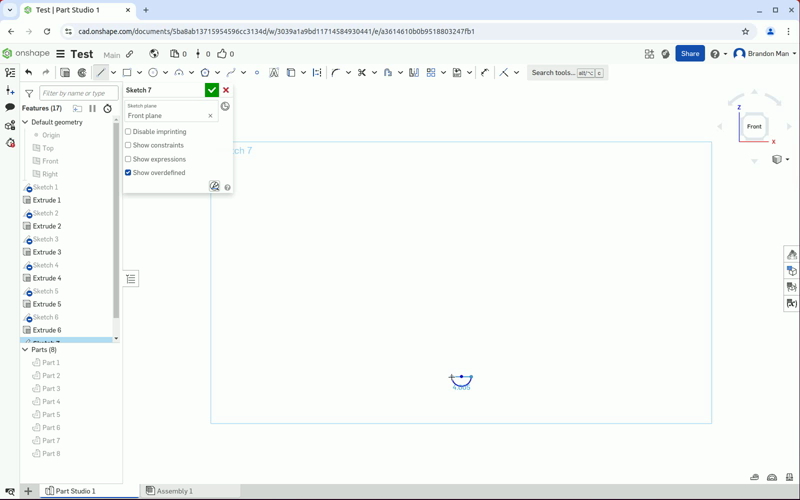
key(esc)
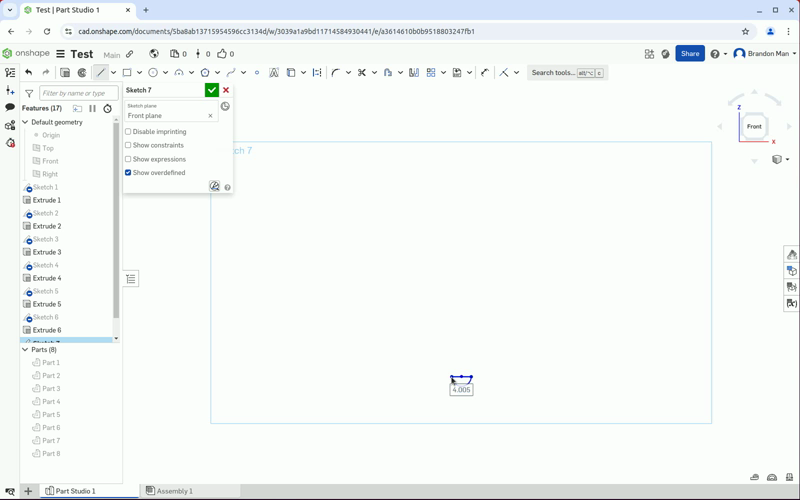
mouse_move(457, 384)
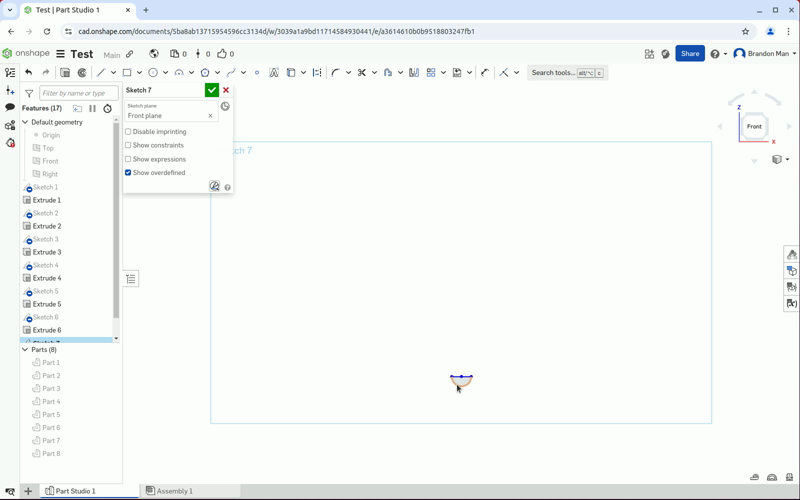
scroll(6)
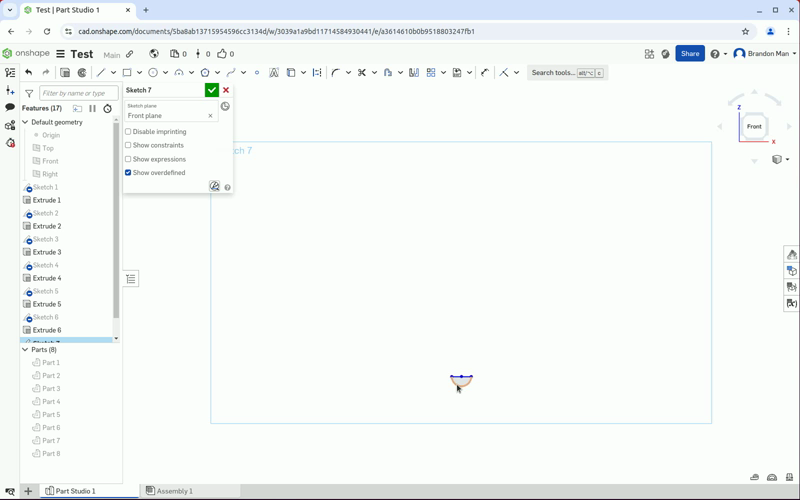
scroll(6)
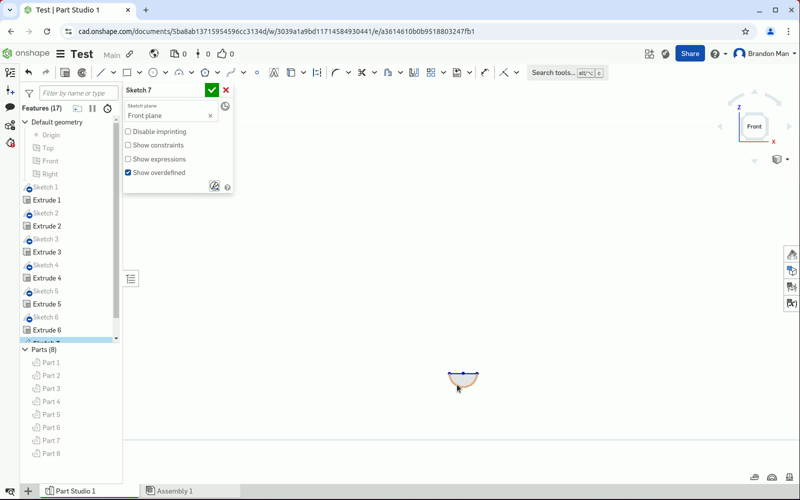
scroll(6)
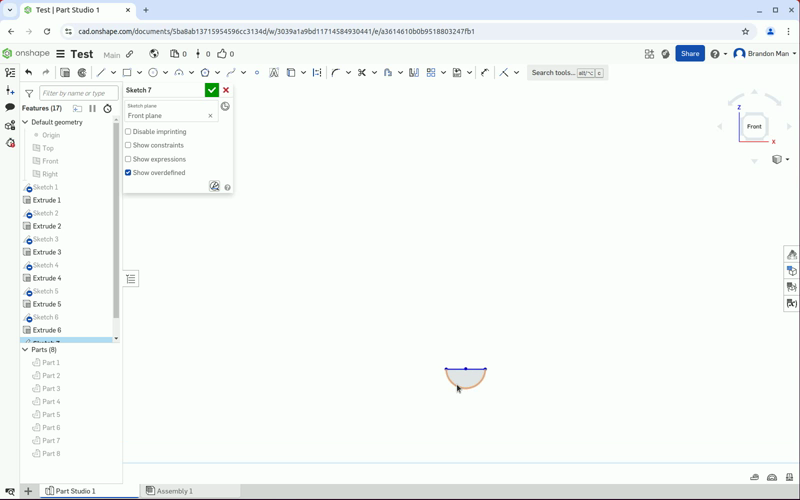
scroll(6)
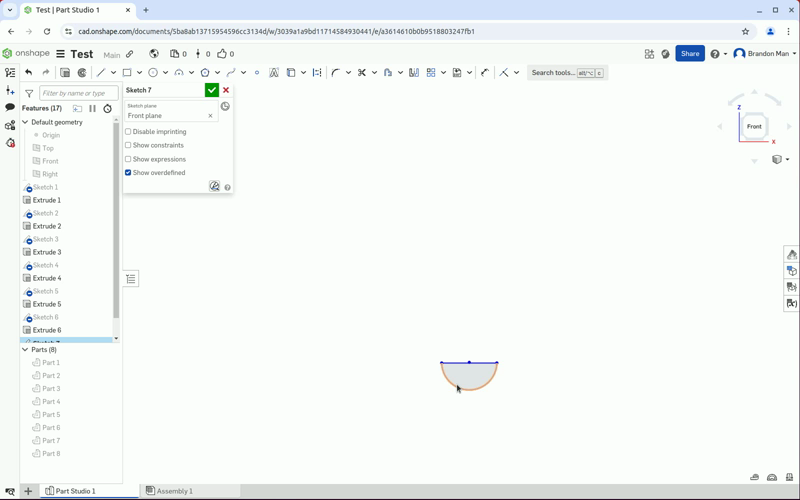
scroll(6)
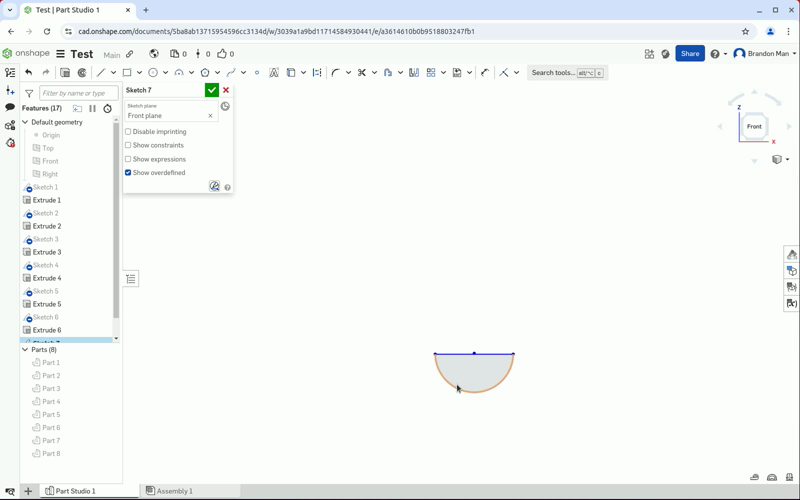
scroll(6)
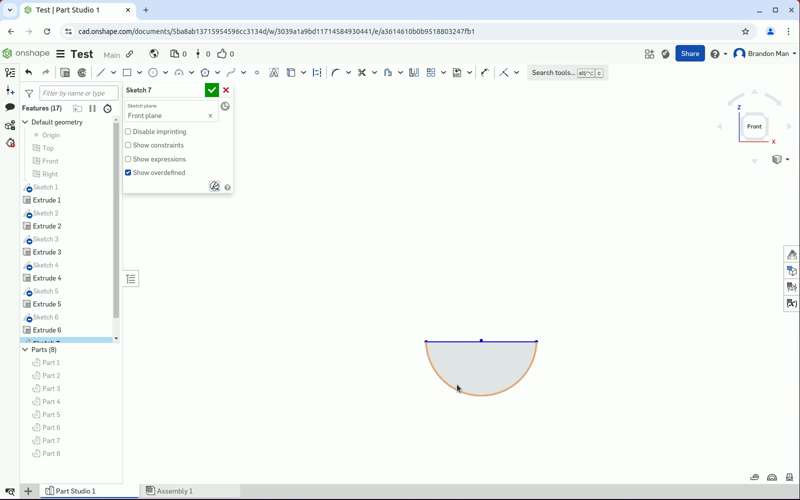
scroll(6)
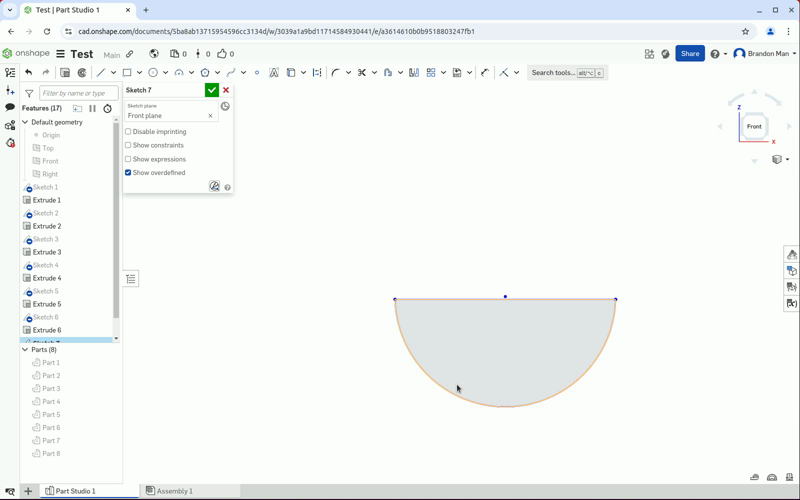
click(457, 384)
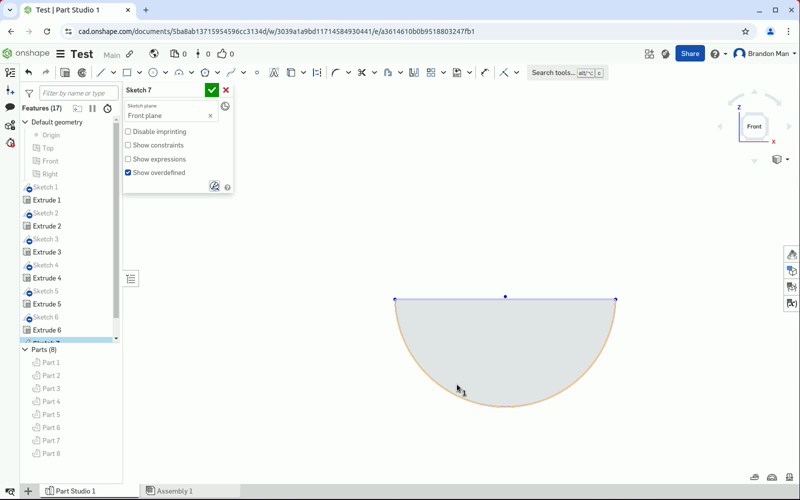
scroll(-6)
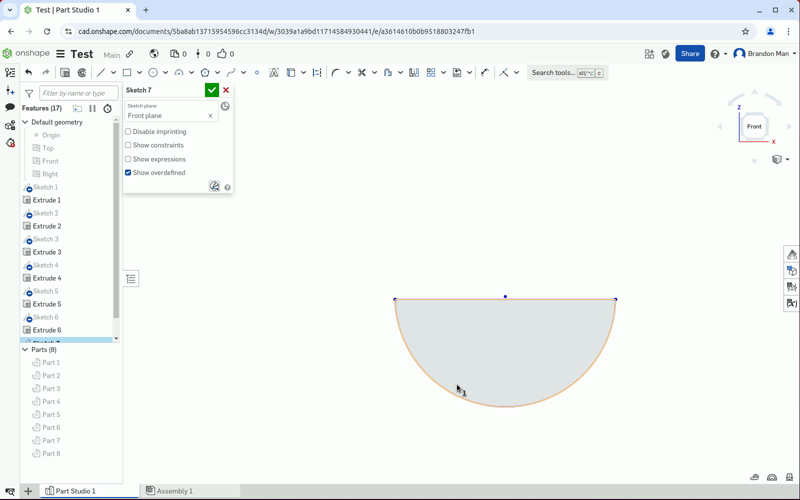
scroll(-6)
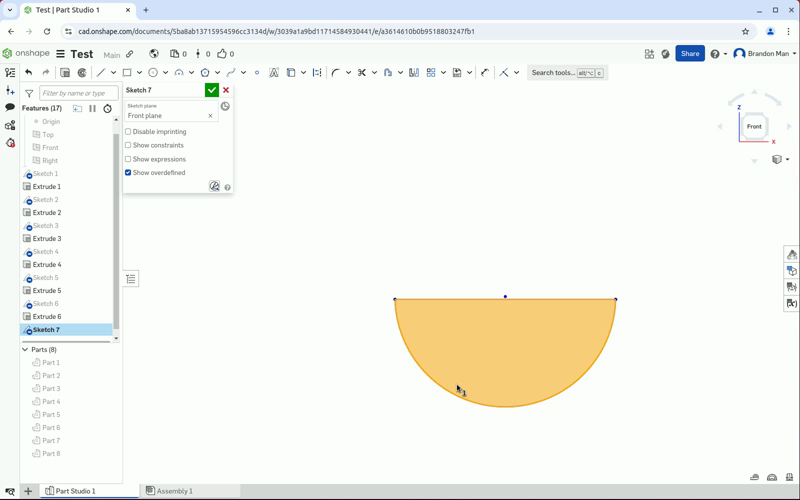
scroll(-6)
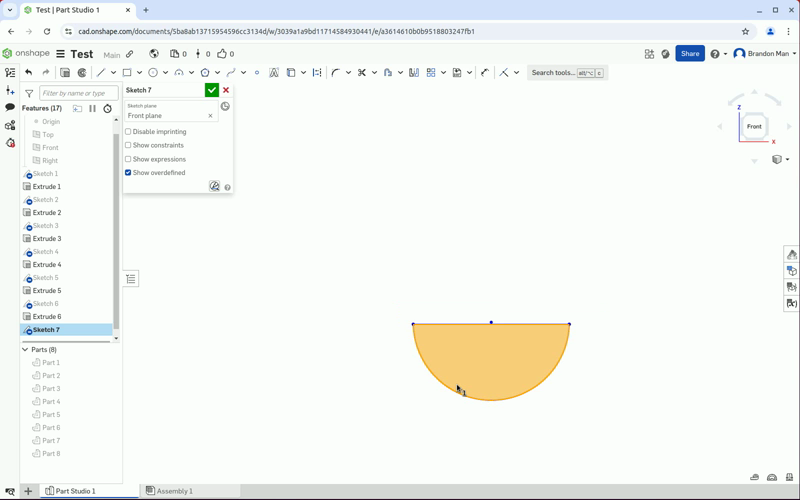
scroll(-6)
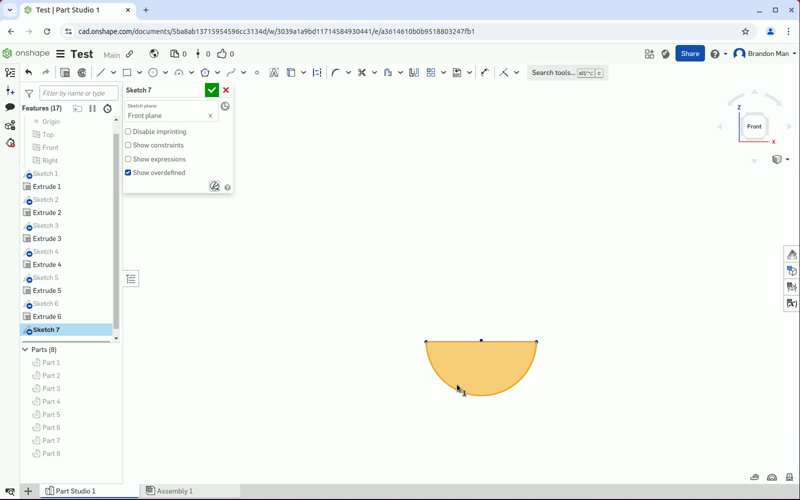
scroll(-6)
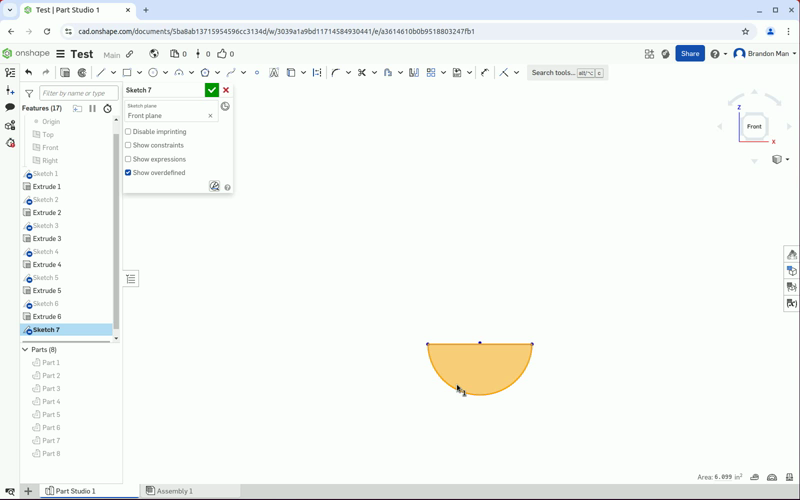
scroll(-6)
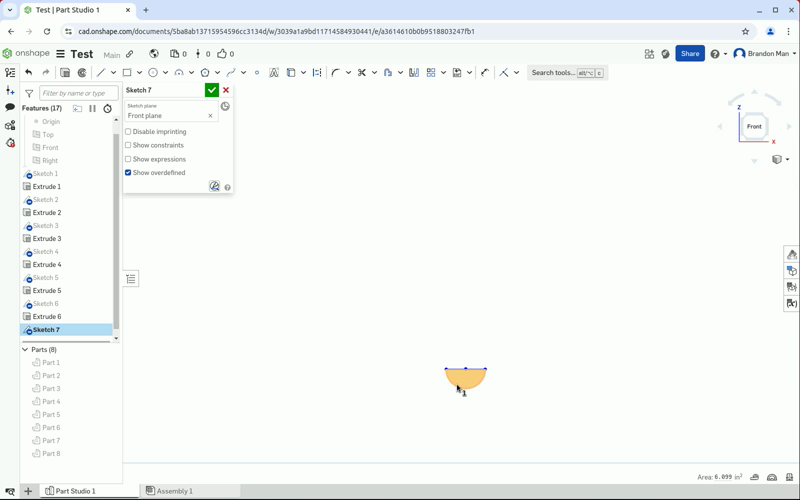
scroll(-6)
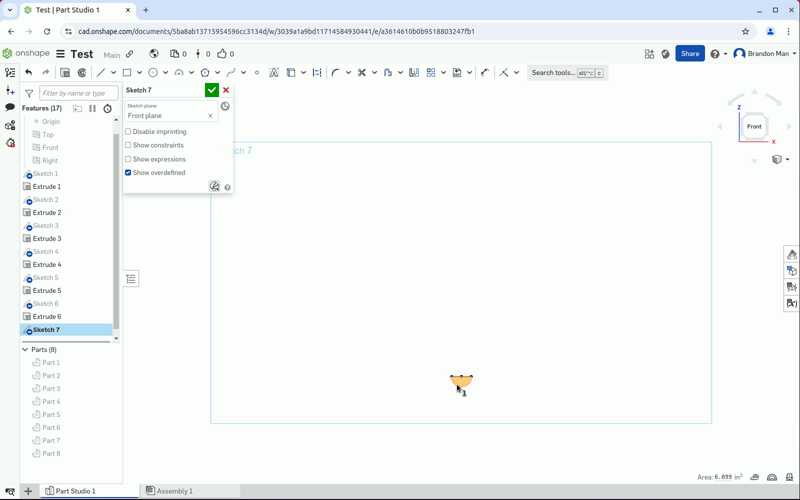
mouse_move(73, 352)
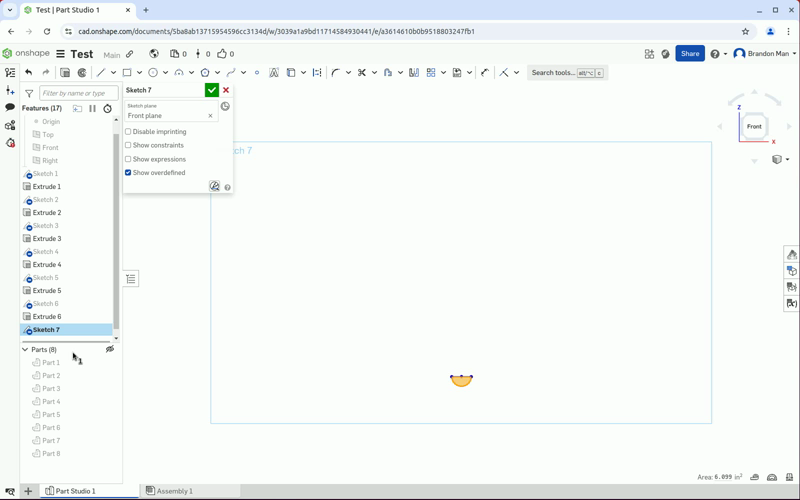
key(shift+y)
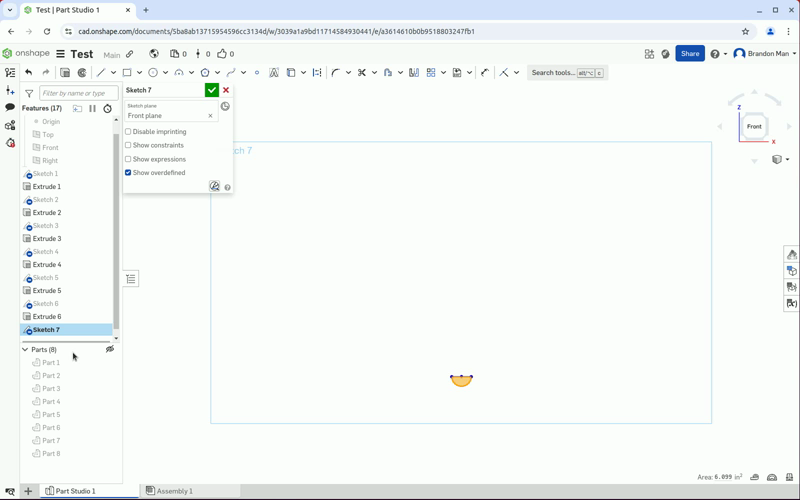
key(shift+e)
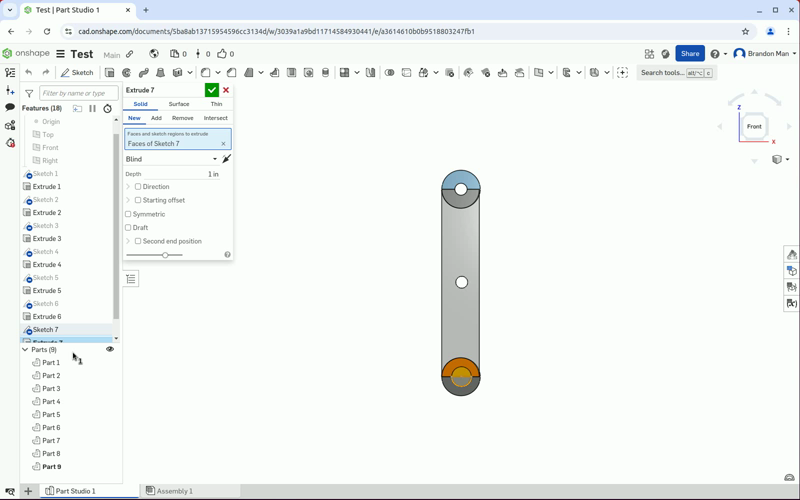
mouse_move(143, 106)
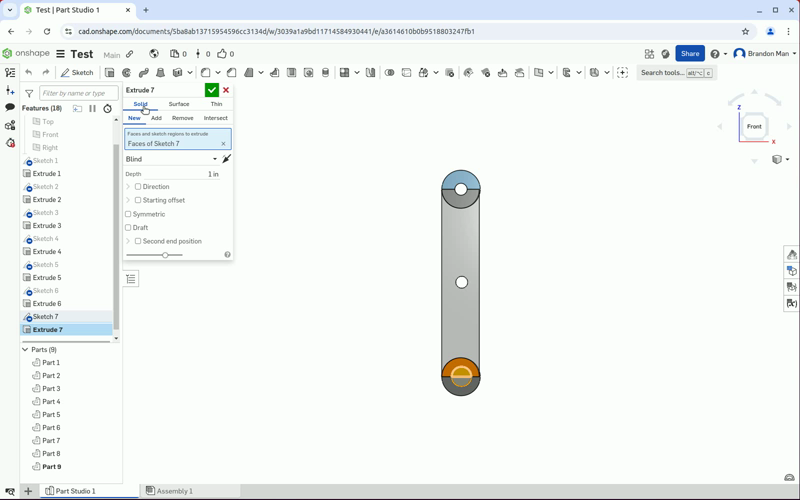
click(143, 106)
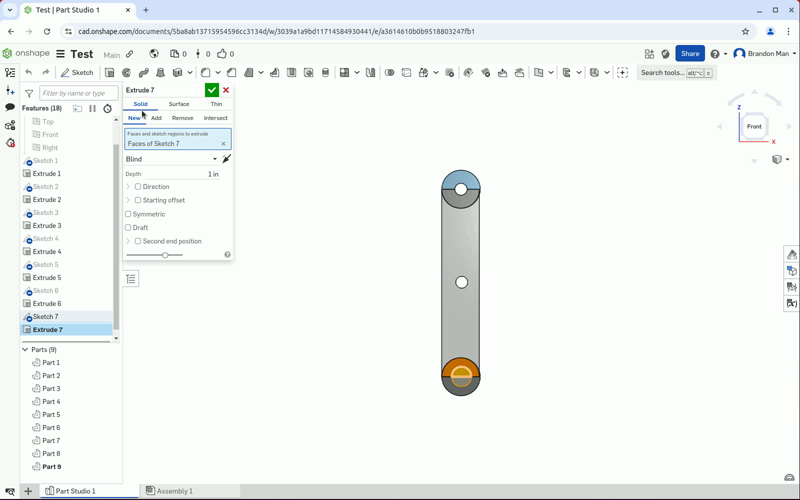
mouse_move(137, 120)
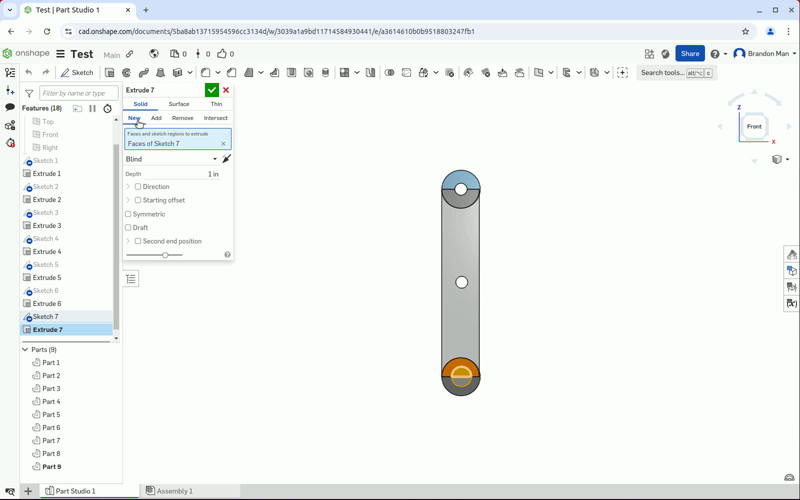
click(137, 120)
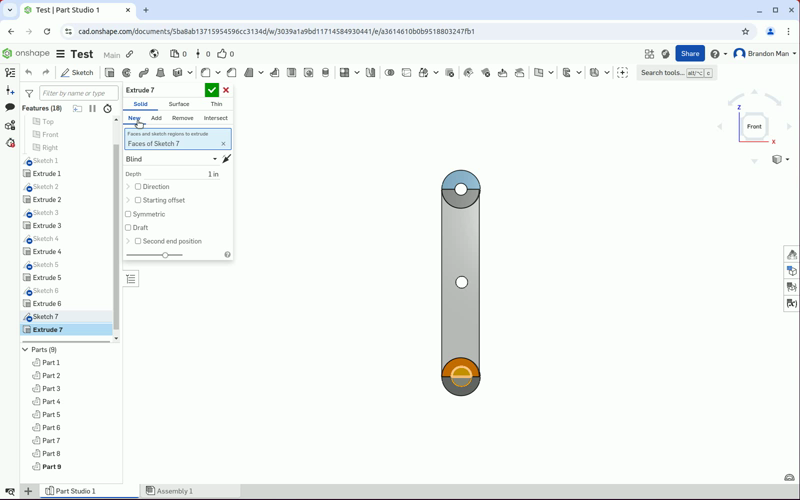
key(tab, 4)
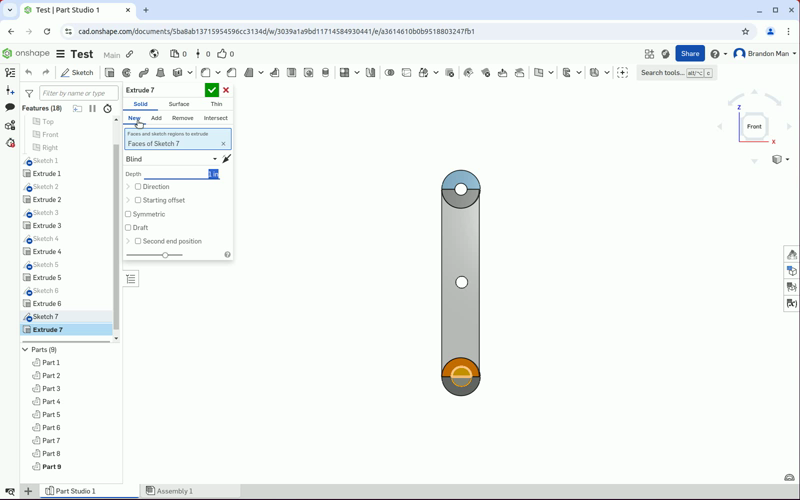
text(5.777)
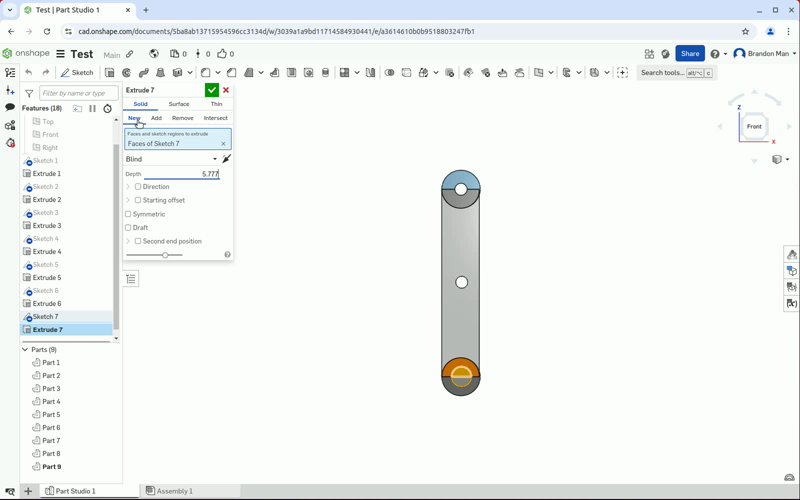
key(enter)
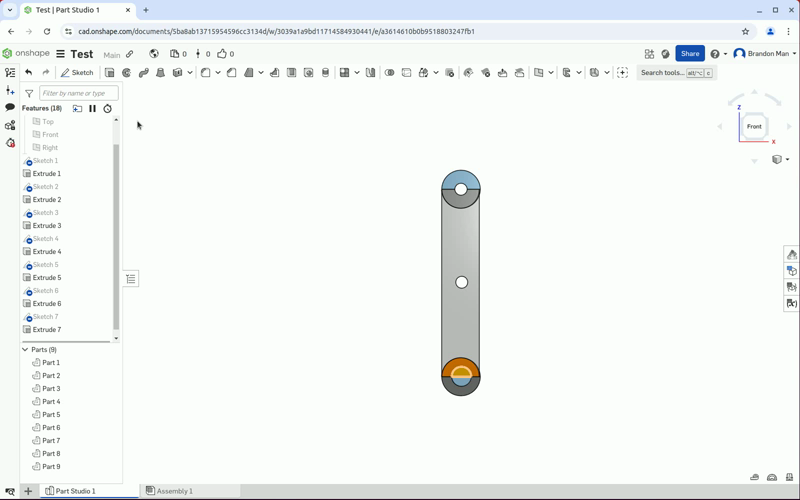
key(shift+h)
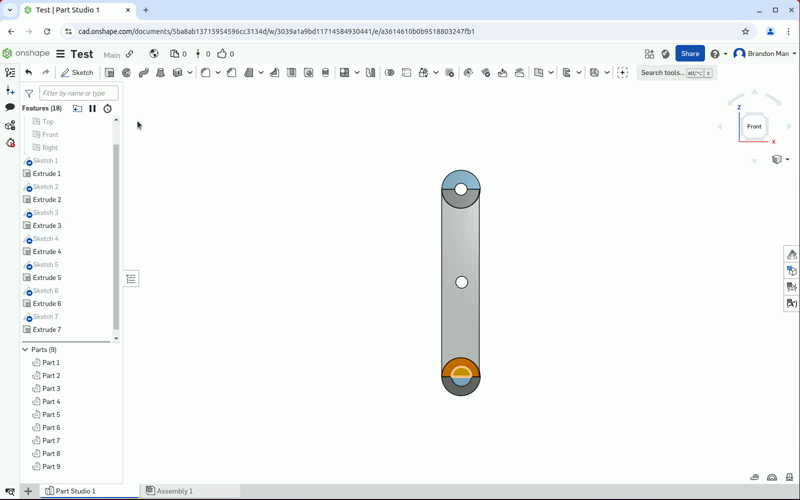
key(shift+h)
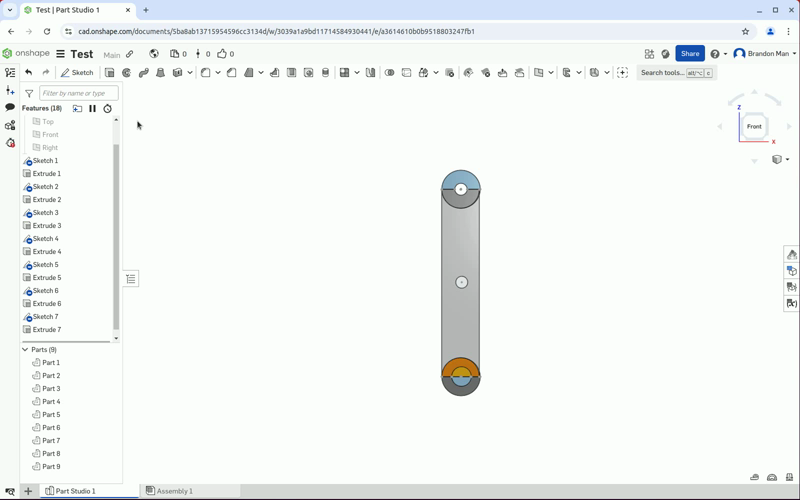
key(shift+7)
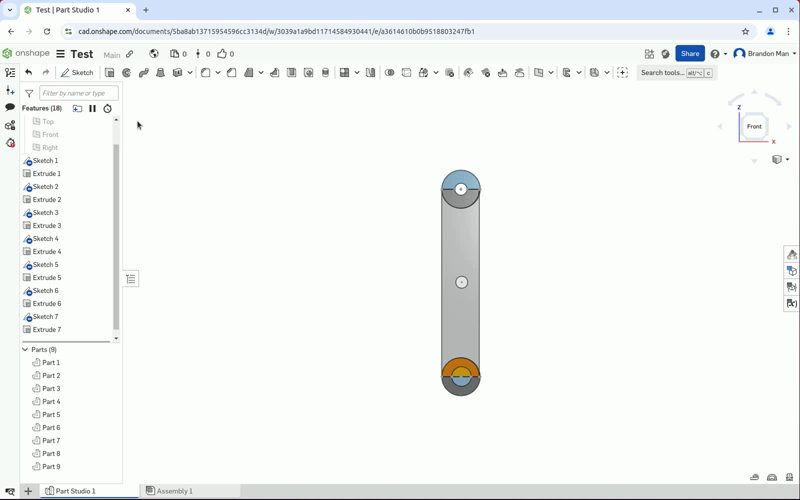
key(left, 2)
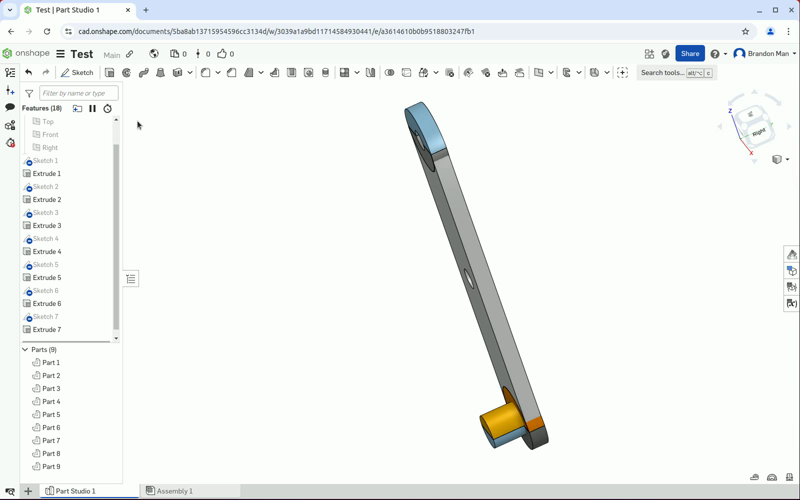
key(down, 2)
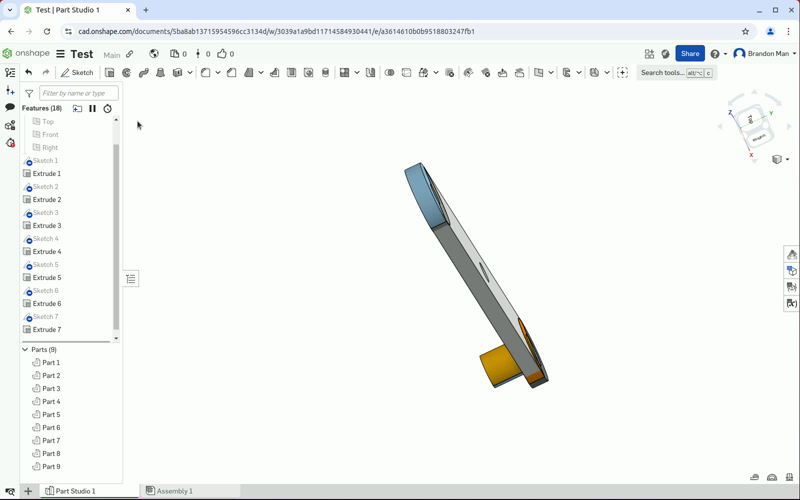
key(up, 2)
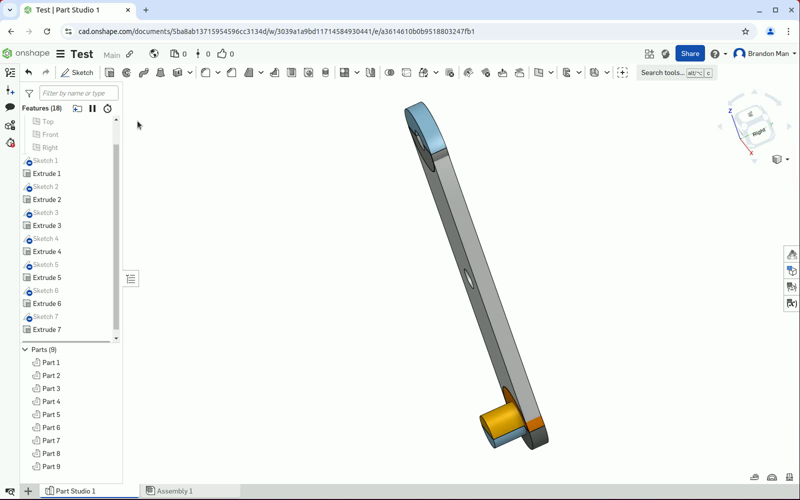
key(right, 2)
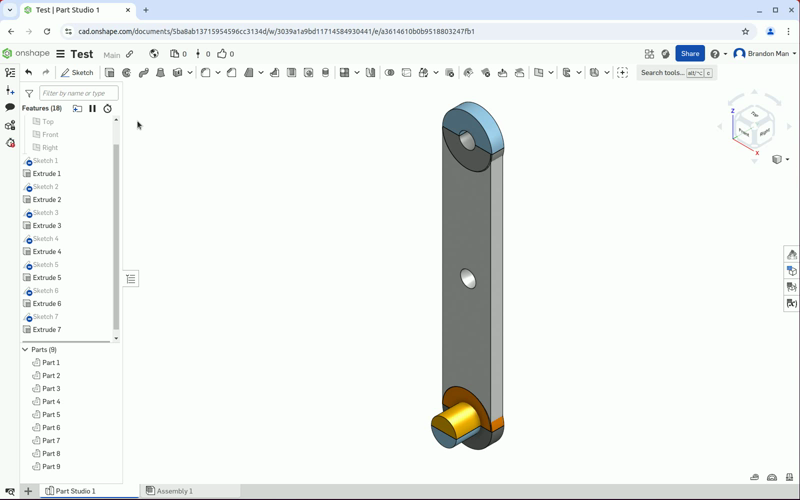
mouse_move(69, 163)
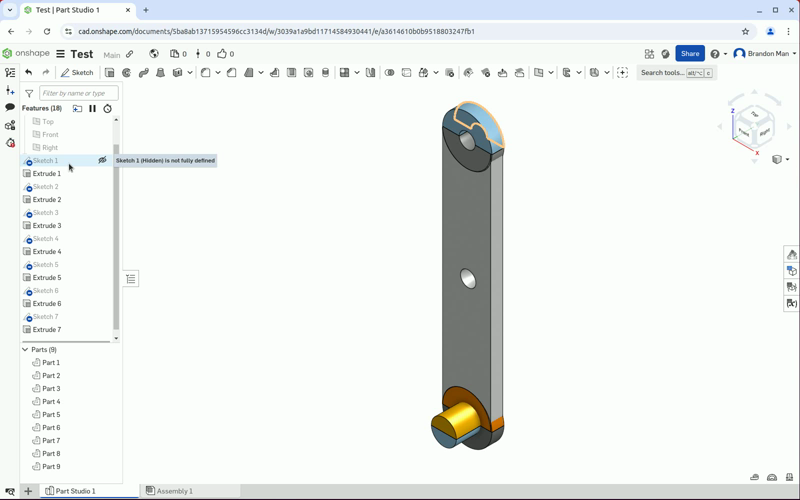
click(69, 163)